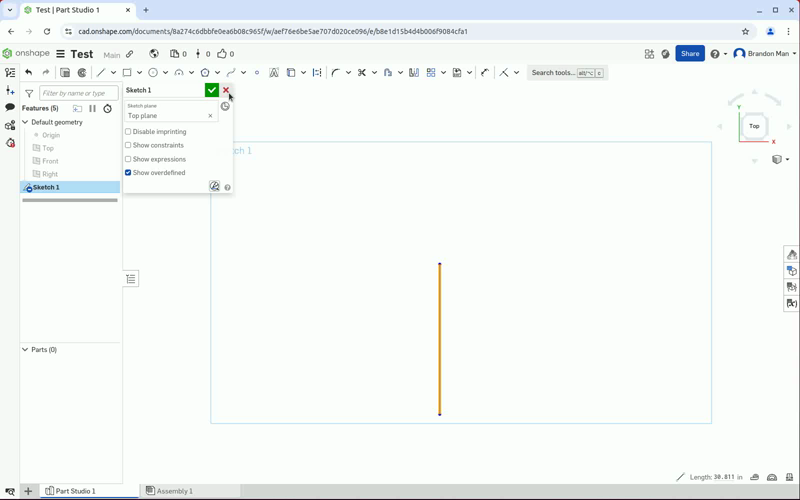
key(shift+h)
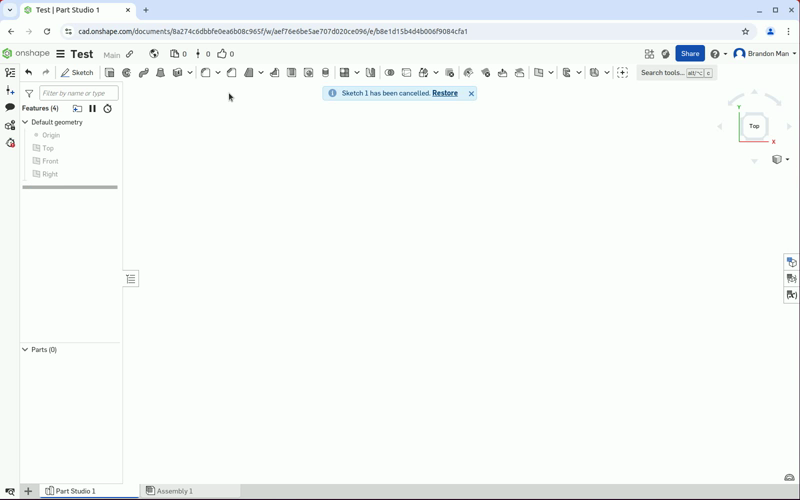
mouse_move(73, 352)
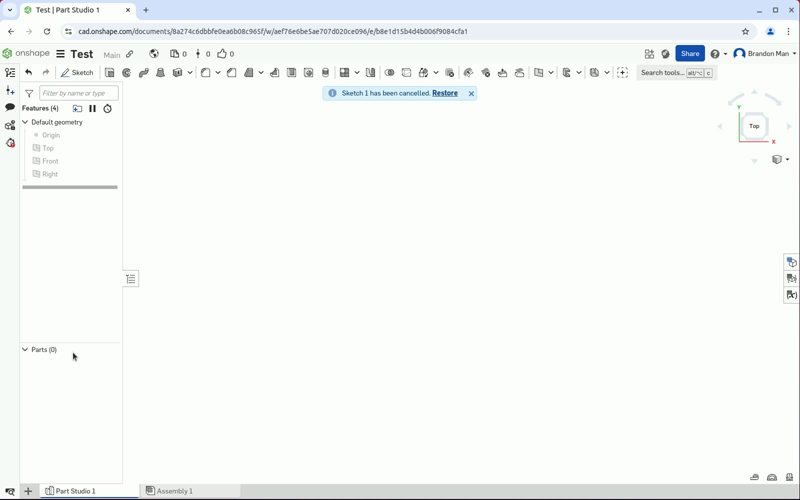
key(y)
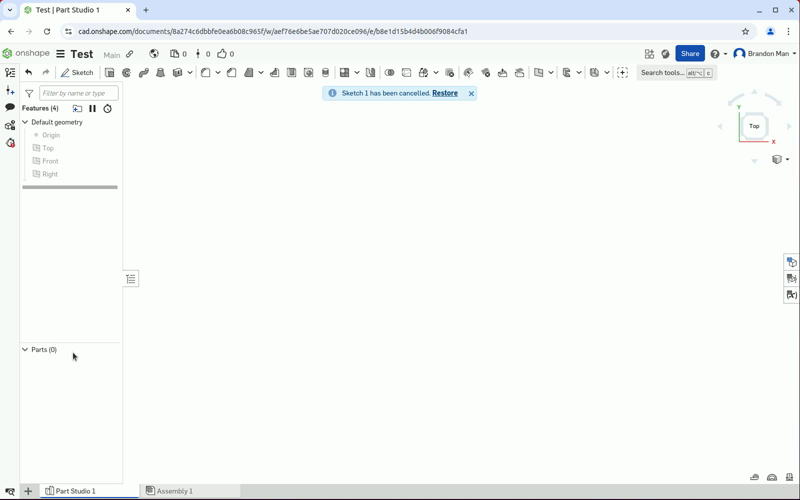
key(shift+p)
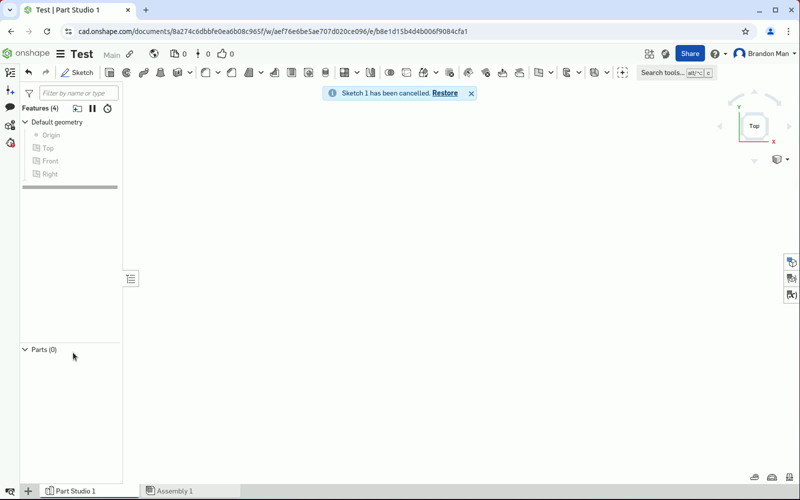
key(space)
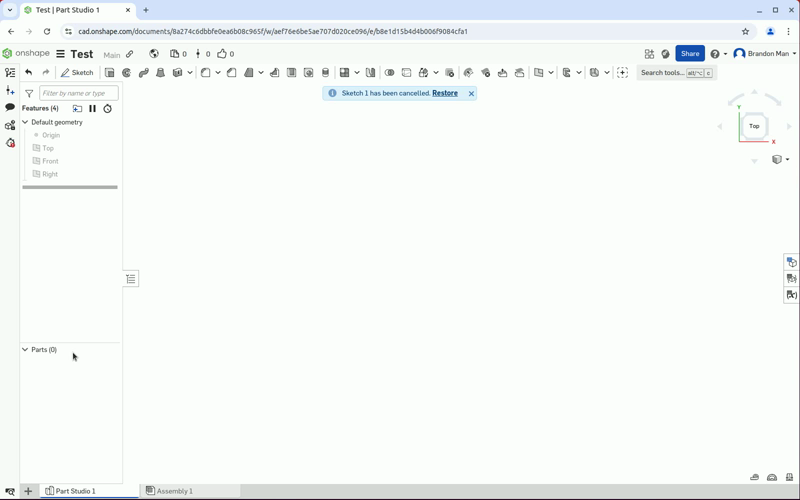
key_down(shift)
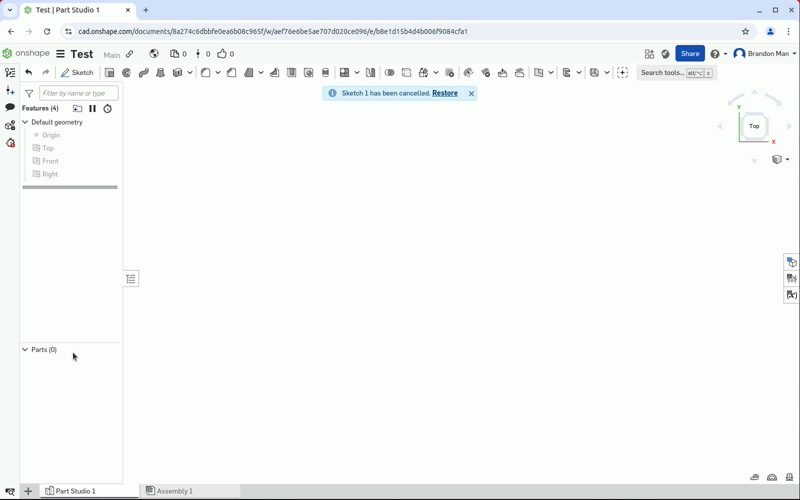
key(up)
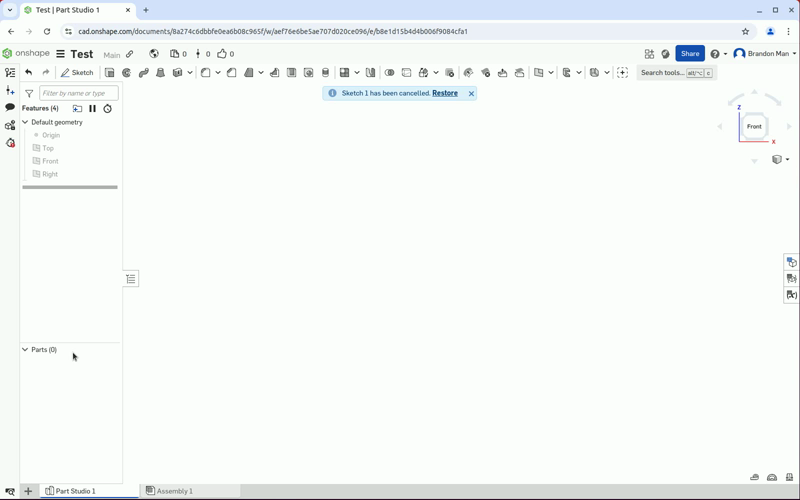
key_up(shift)
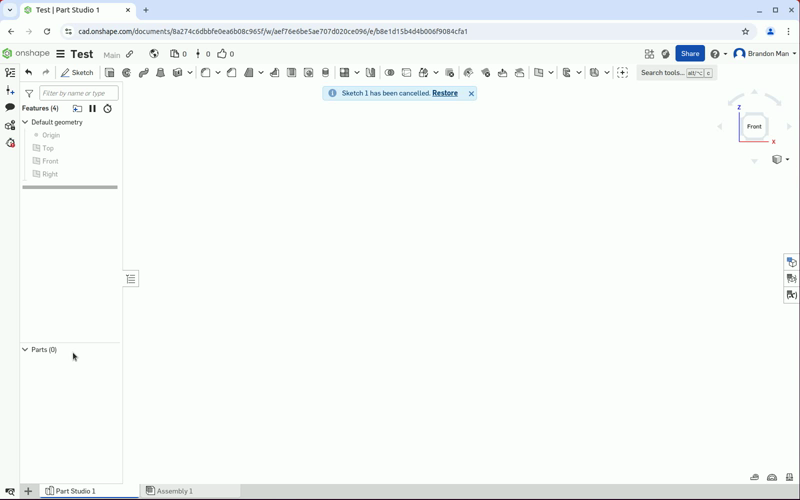
mouse_move(73, 352)
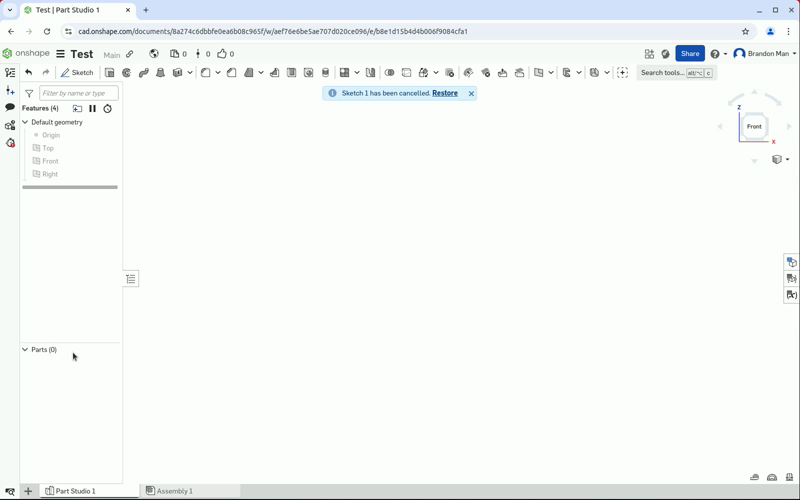
key(shift+y)
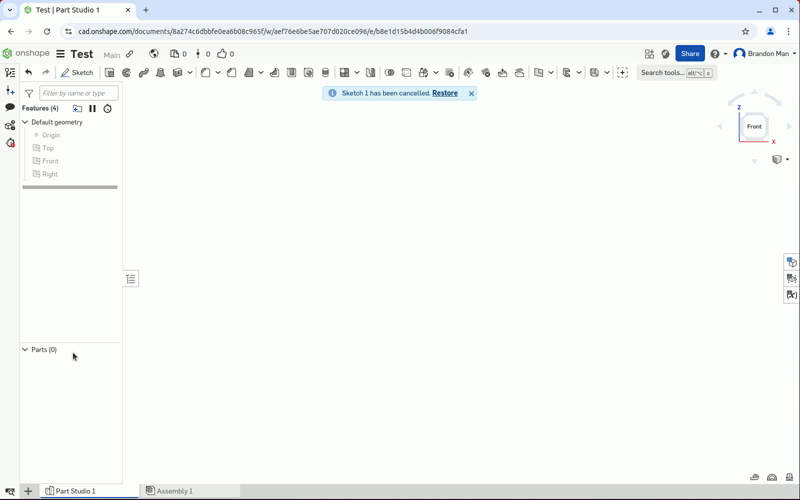
key(shift+s)
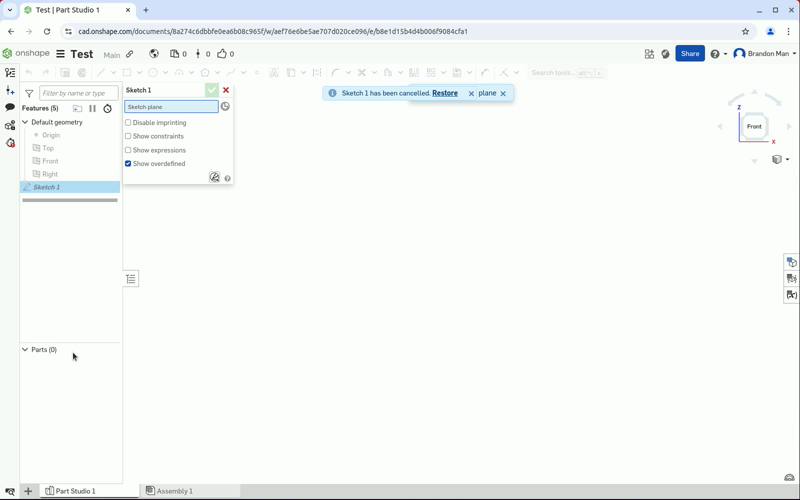
mouse_move(73, 163)
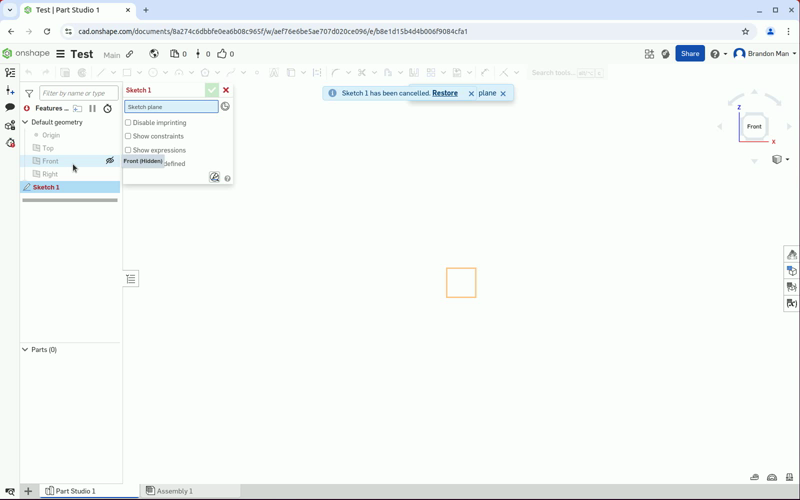
click(73, 163)
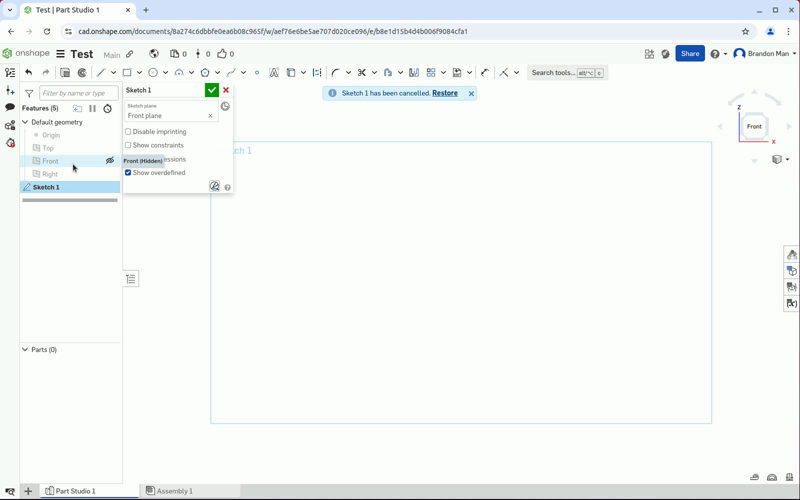
mouse_move(73, 352)
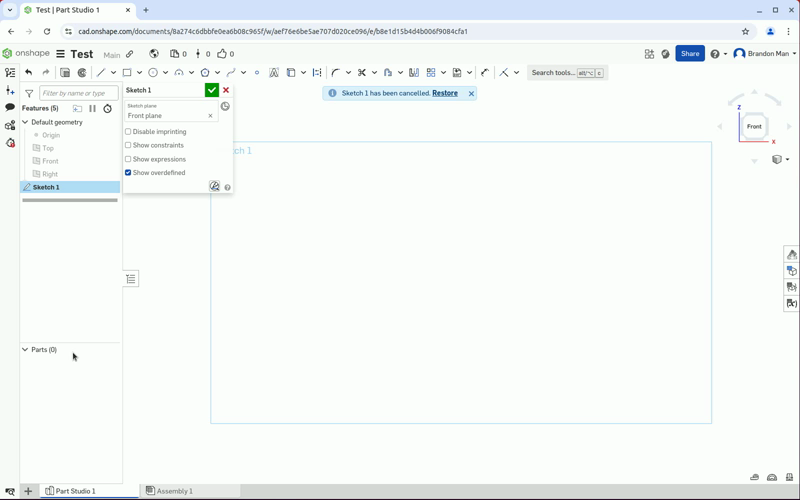
key(y)
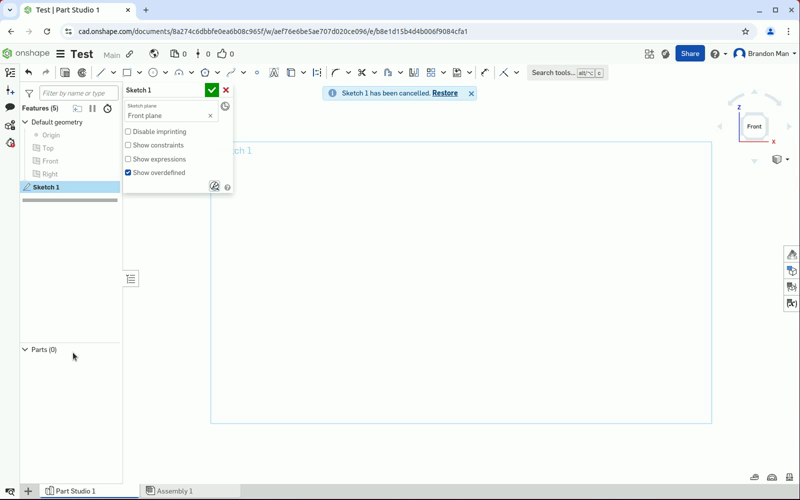
key(c)
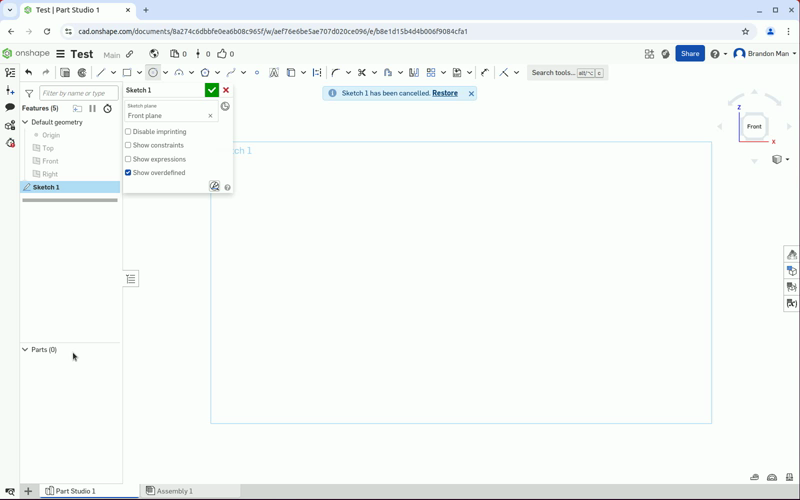
key_down(shift)
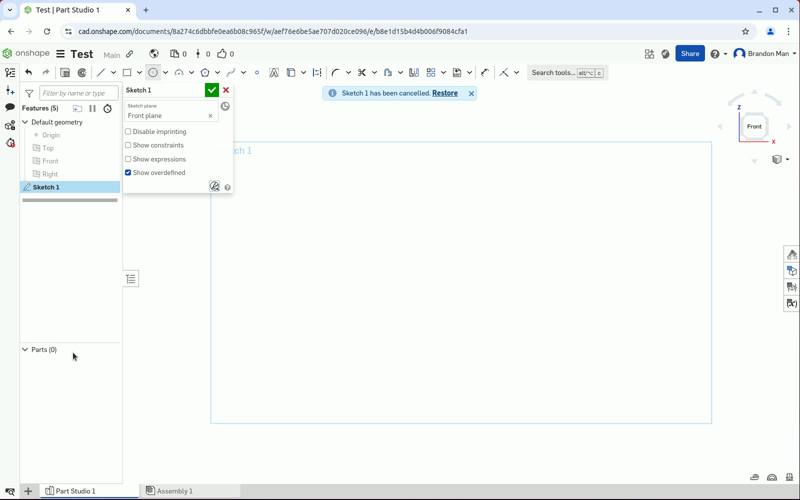
mouse_move(461, 282)
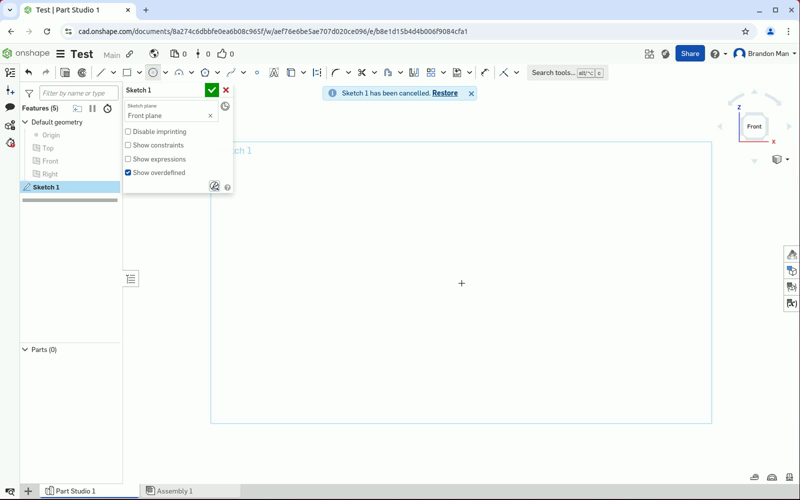
click(461, 282)
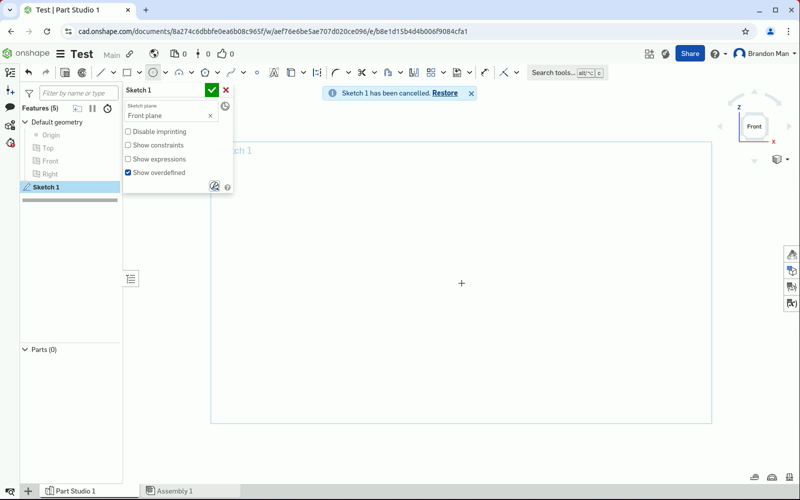
key_up(shift)
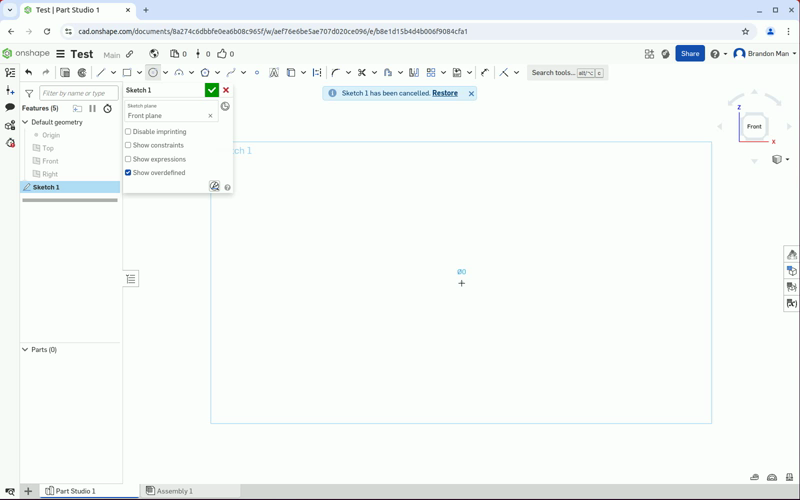
mouse_move(471, 282)
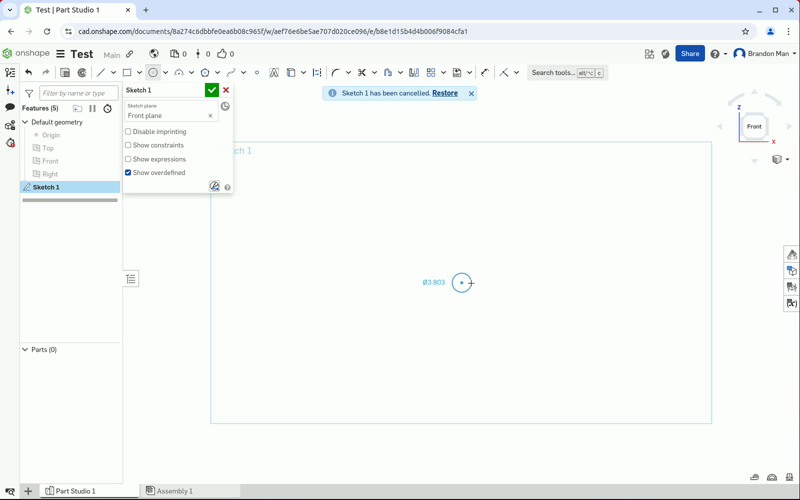
click(471, 282)
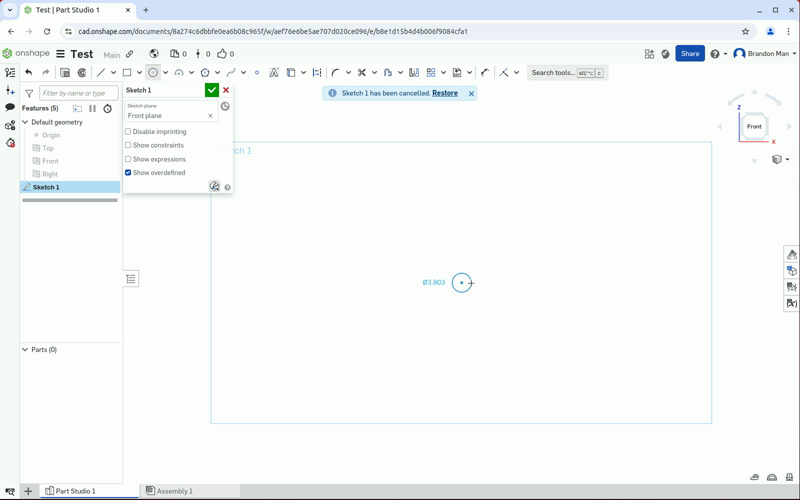
key(esc)
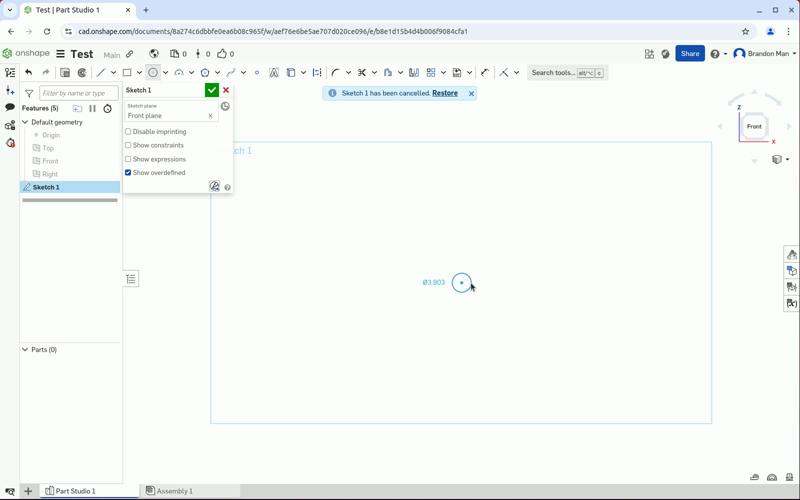
key(c)
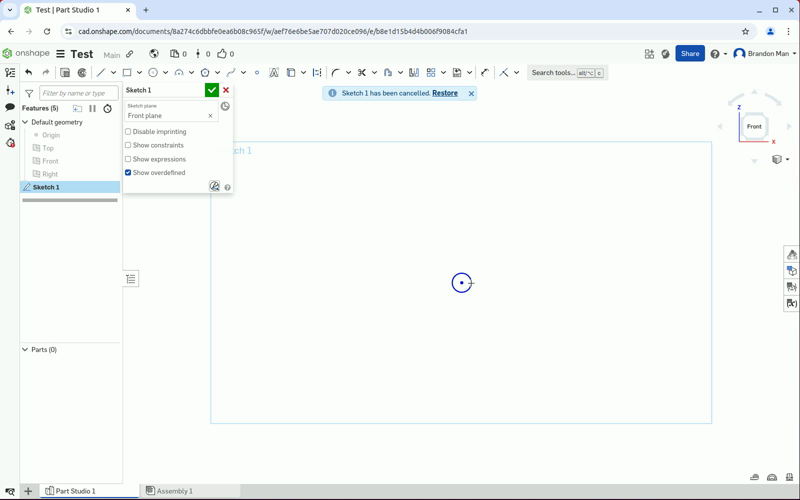
key_down(shift)
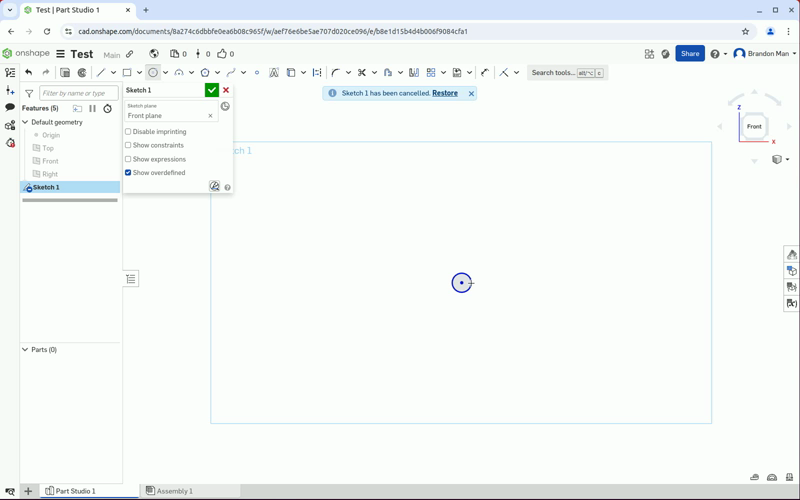
mouse_move(461, 282)
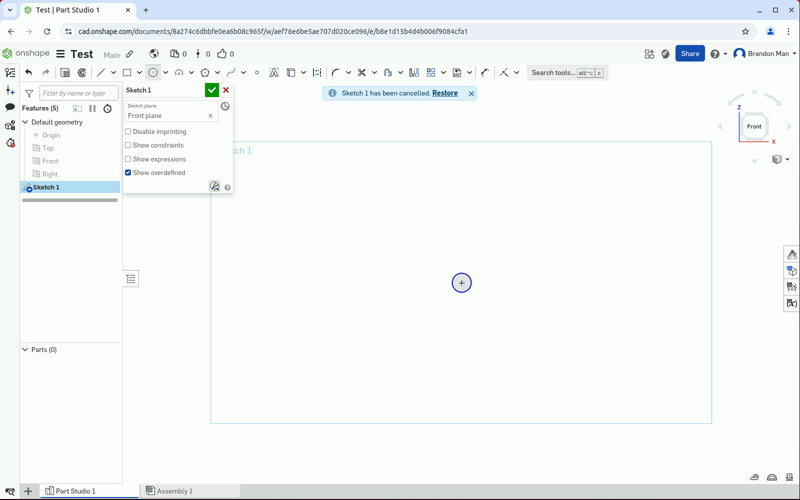
click(461, 282)
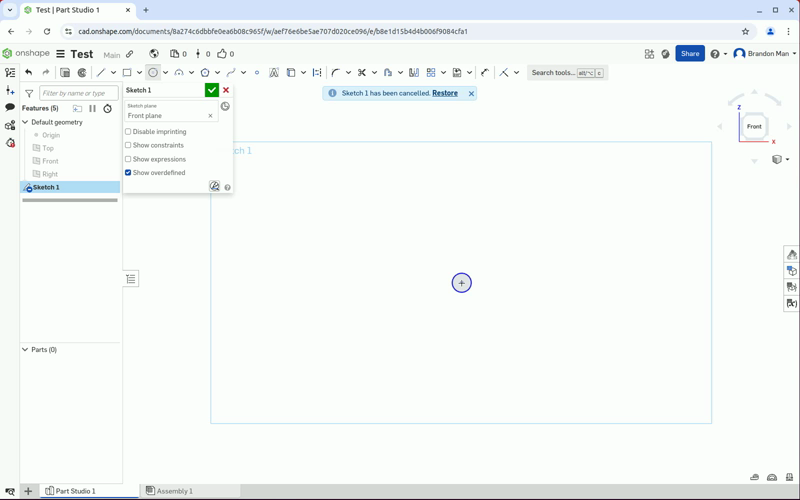
key_up(shift)
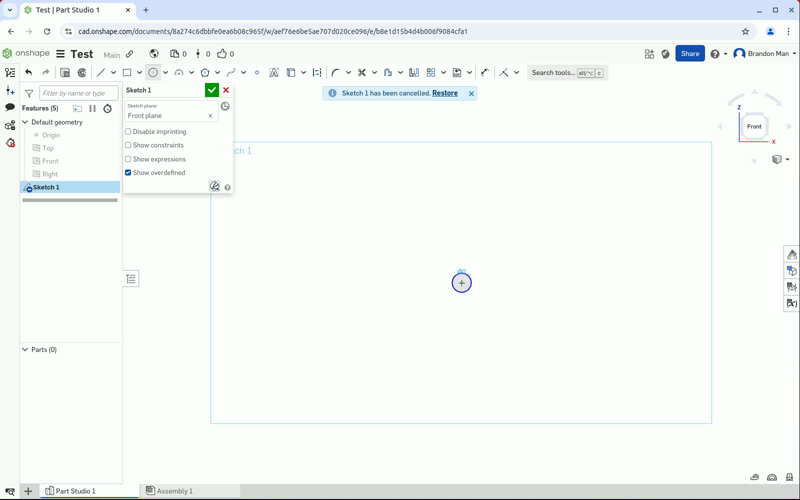
mouse_move(464, 282)
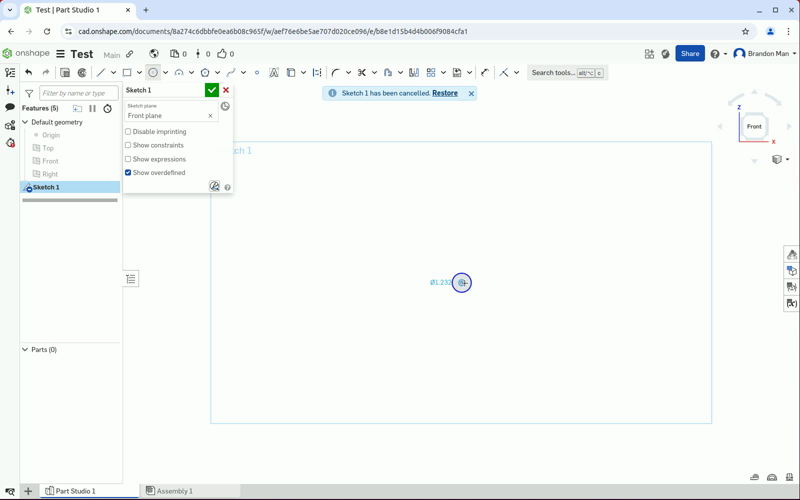
scroll(6)
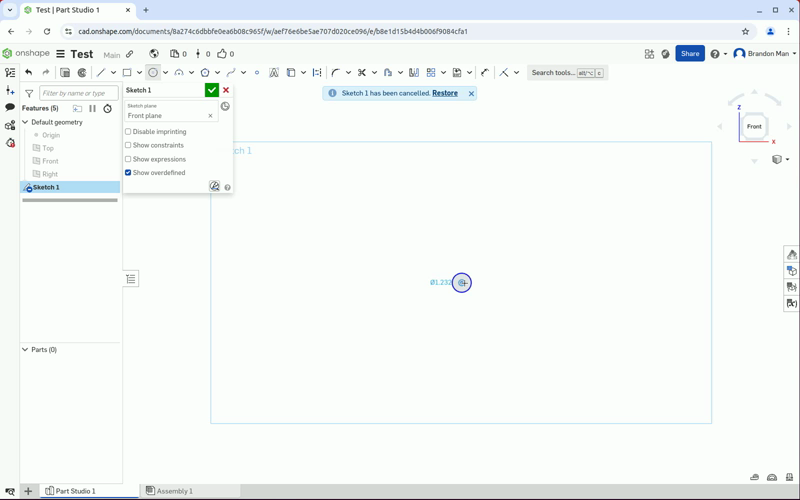
scroll(6)
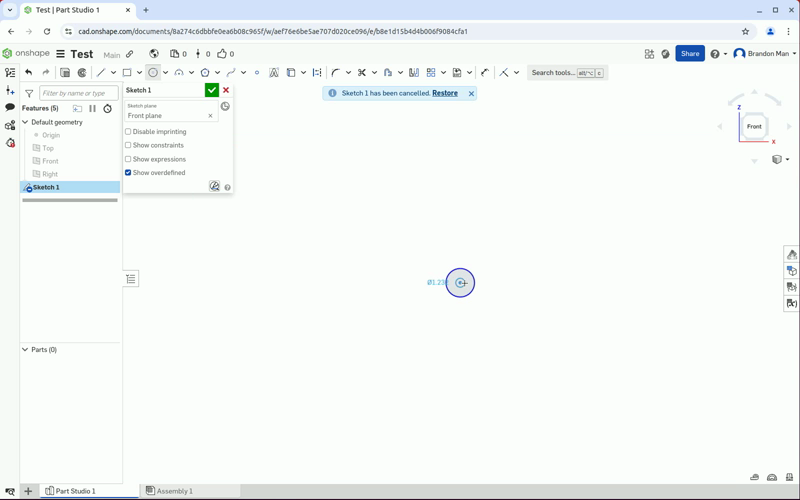
scroll(6)
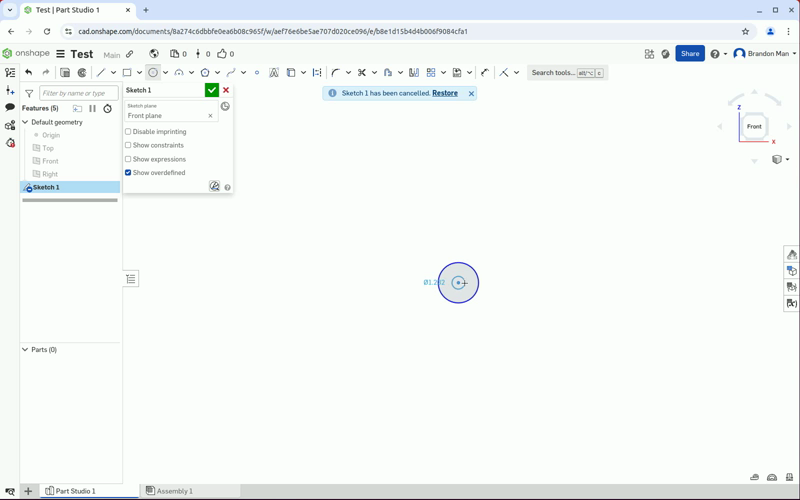
scroll(6)
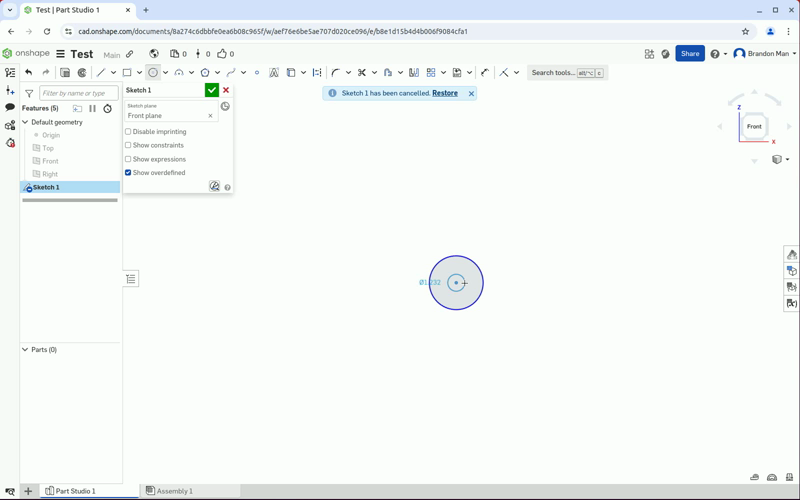
scroll(6)
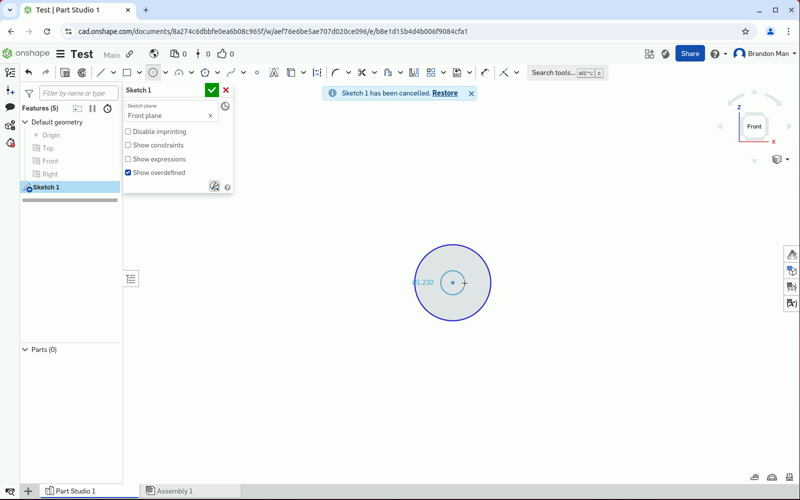
scroll(6)
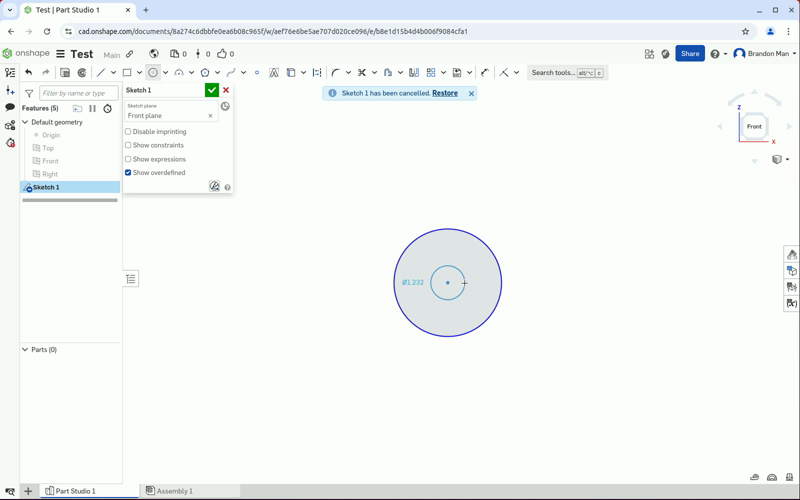
scroll(6)
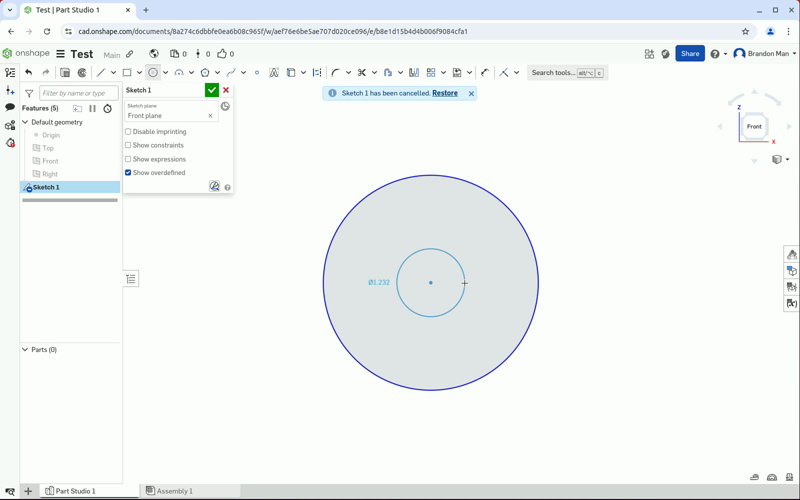
click(464, 282)
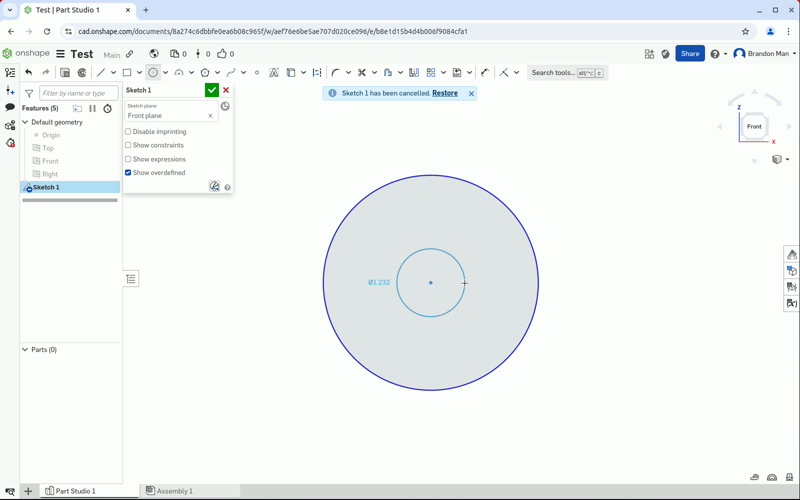
scroll(-6)
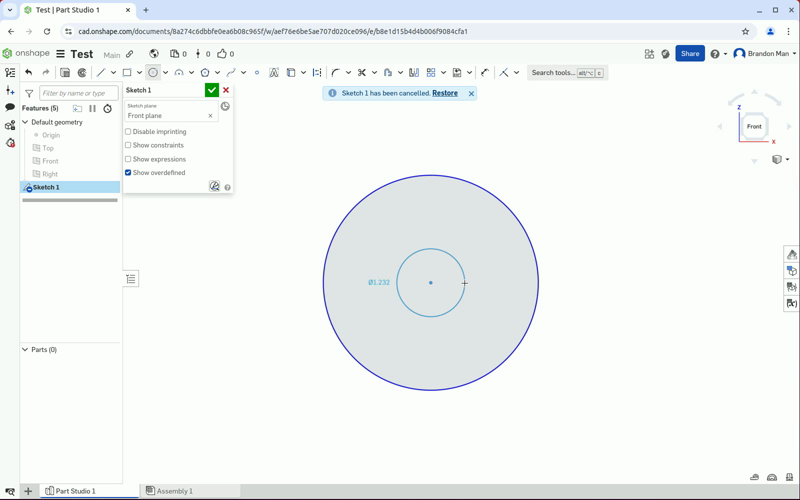
scroll(-6)
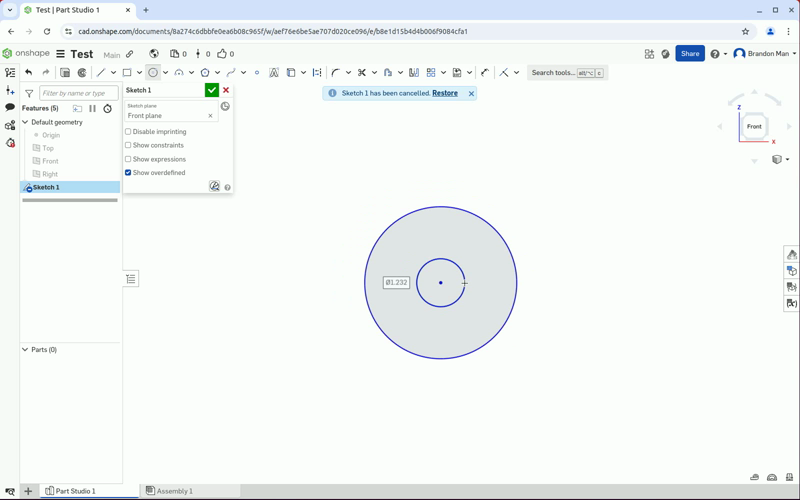
scroll(-6)
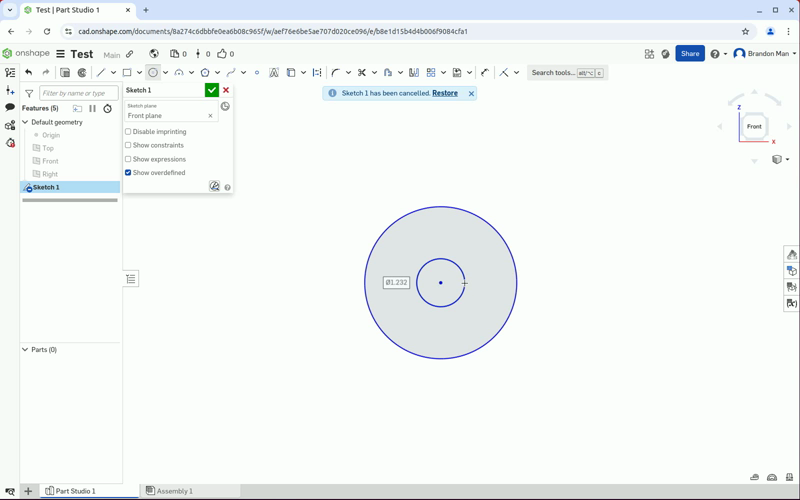
scroll(-6)
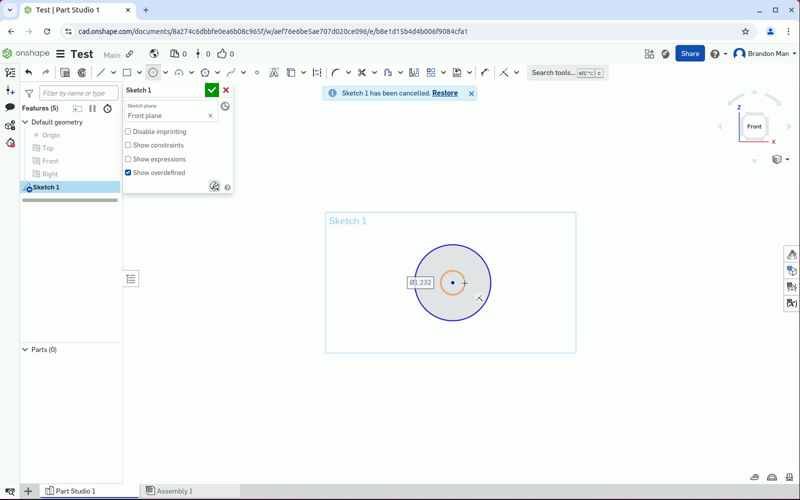
scroll(-6)
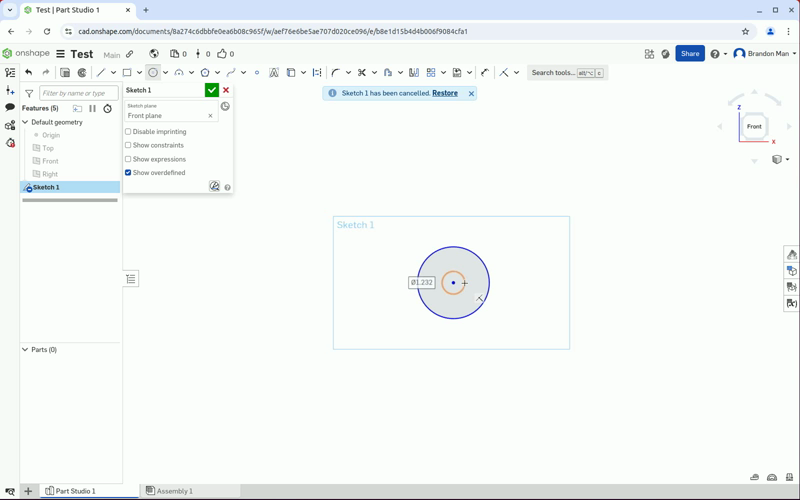
scroll(-6)
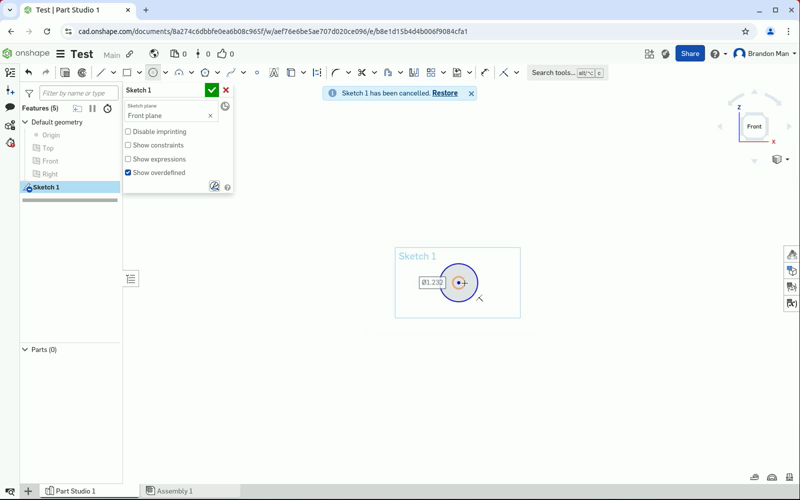
scroll(-6)
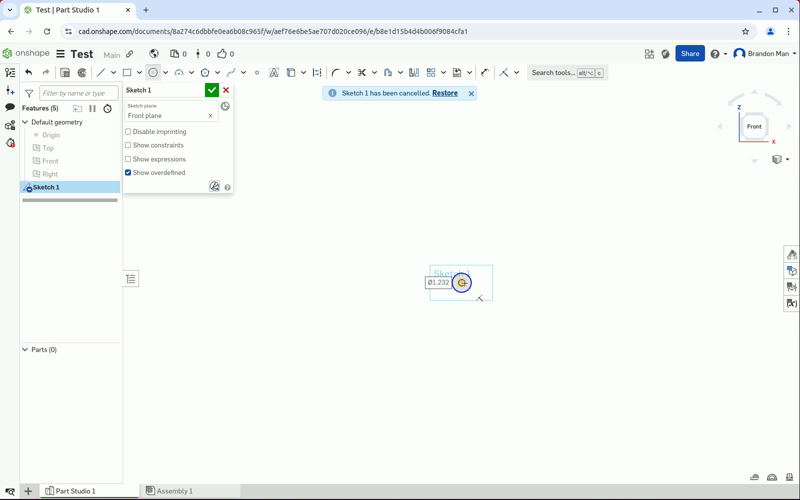
key(esc)
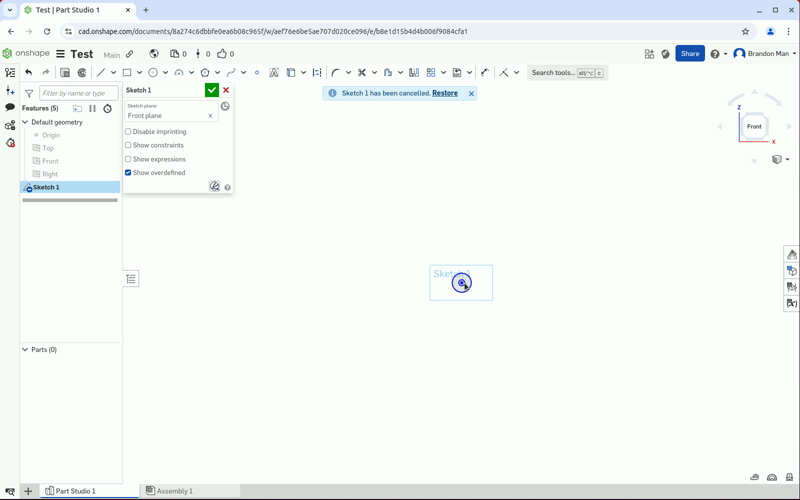
mouse_move(466, 280)
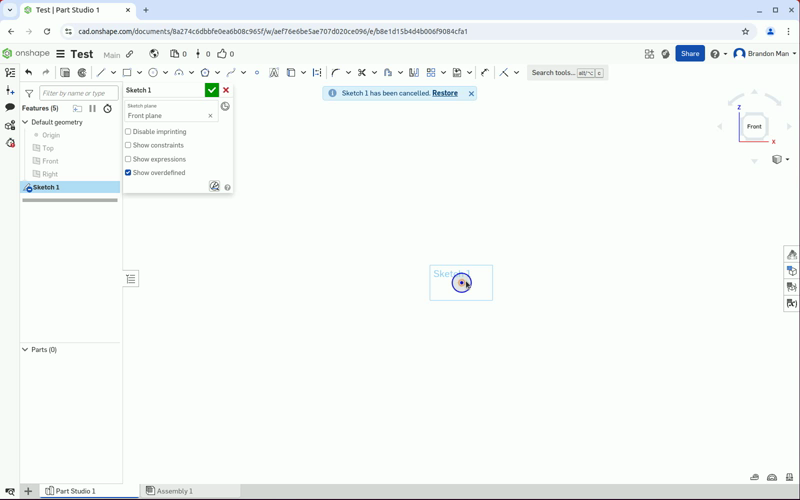
scroll(6)
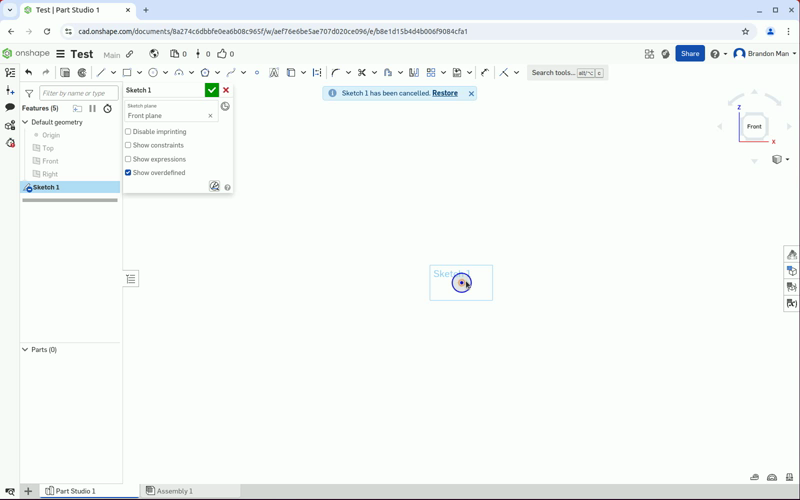
scroll(6)
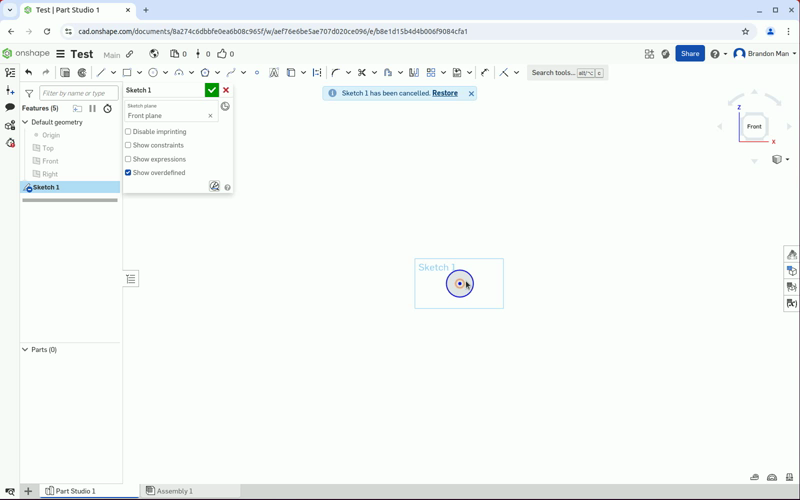
scroll(6)
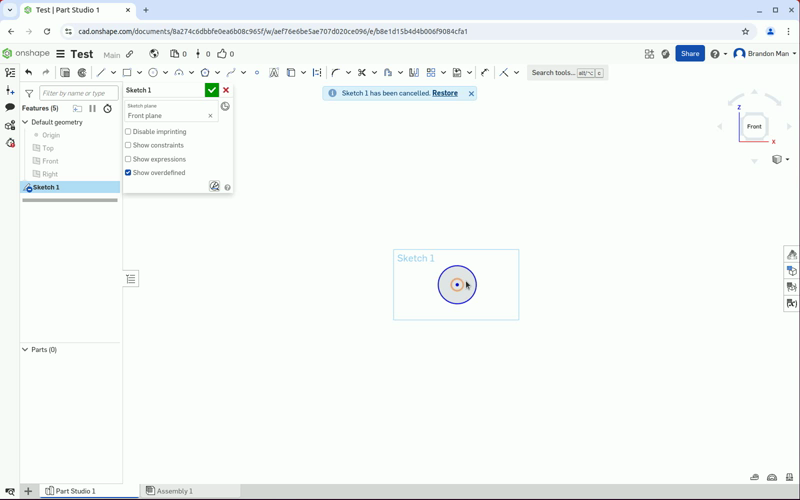
scroll(6)
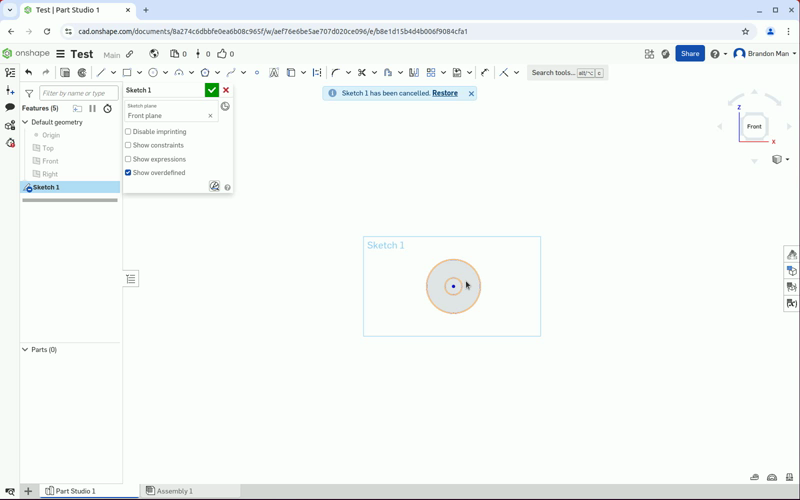
scroll(6)
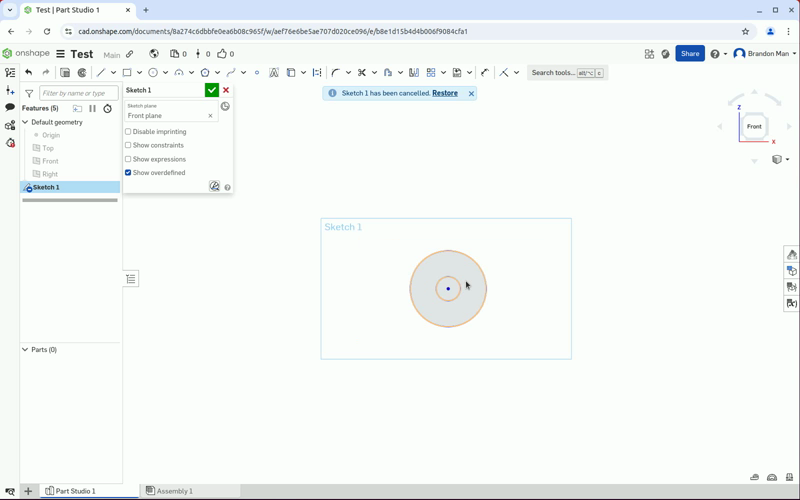
scroll(6)
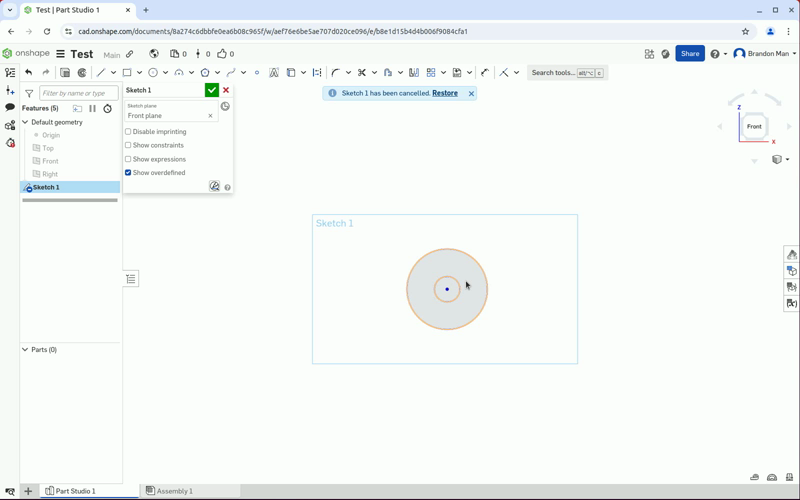
scroll(6)
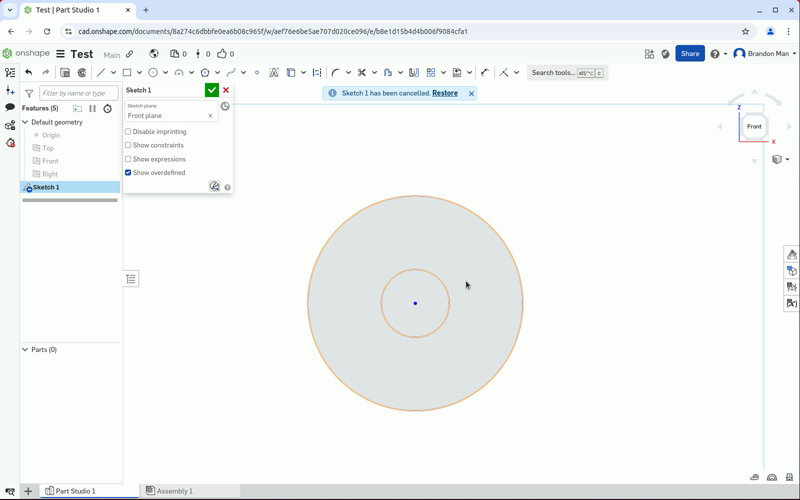
click(466, 280)
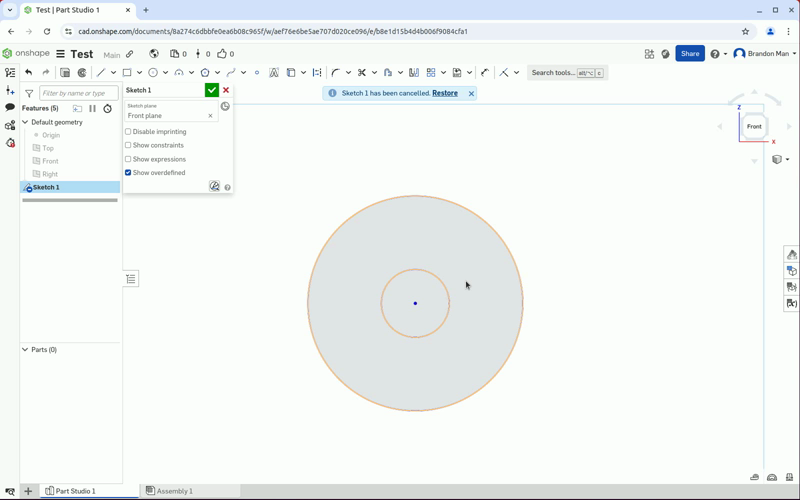
scroll(-6)
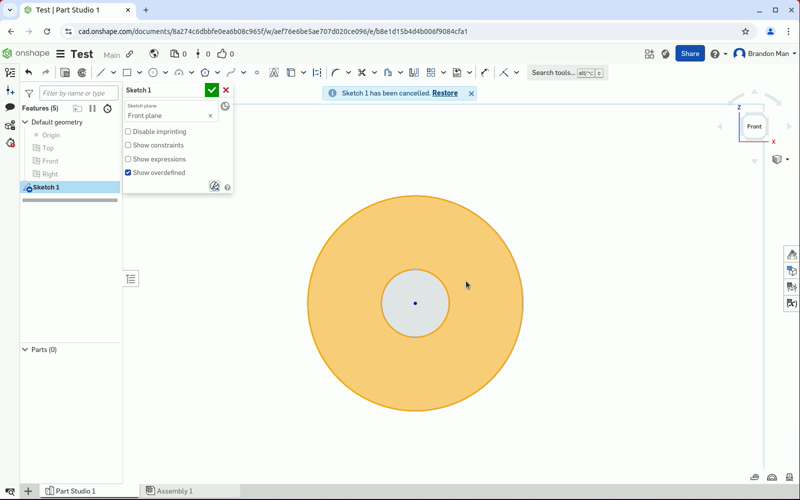
scroll(-6)
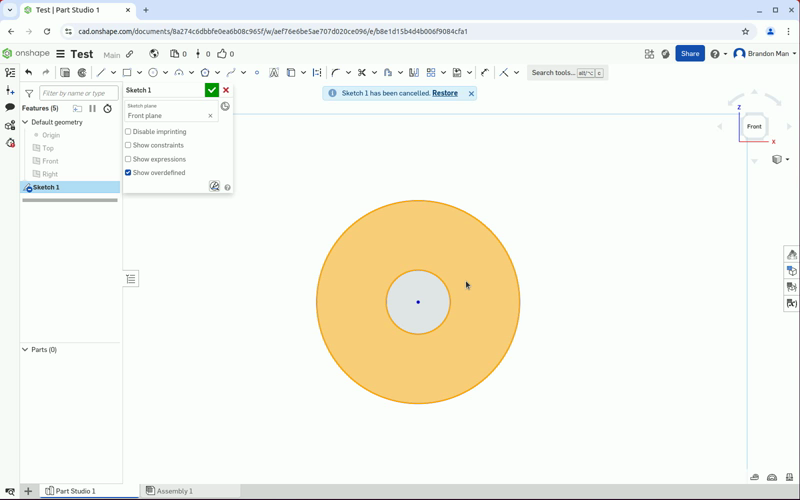
scroll(-6)
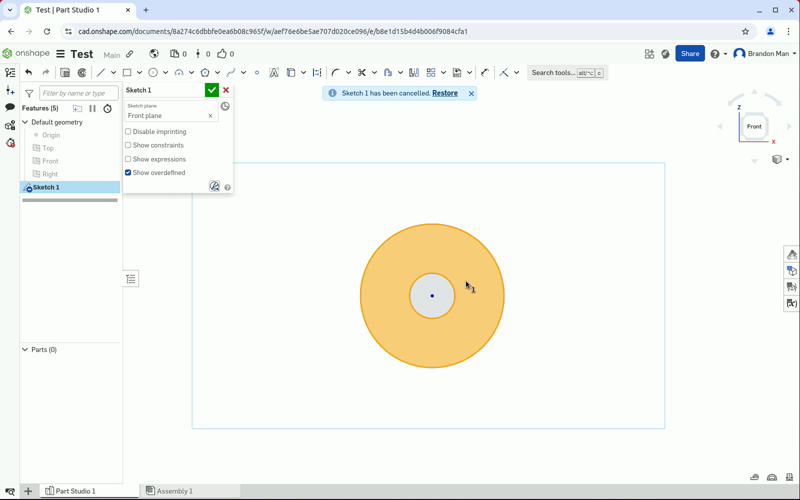
scroll(-6)
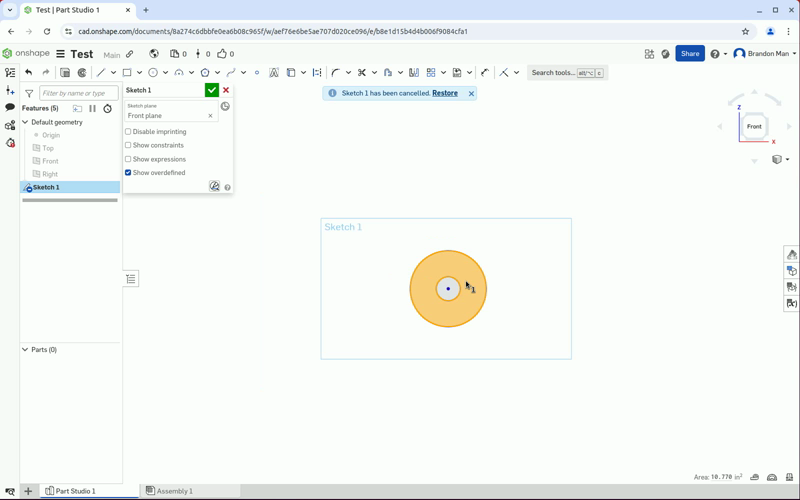
scroll(-6)
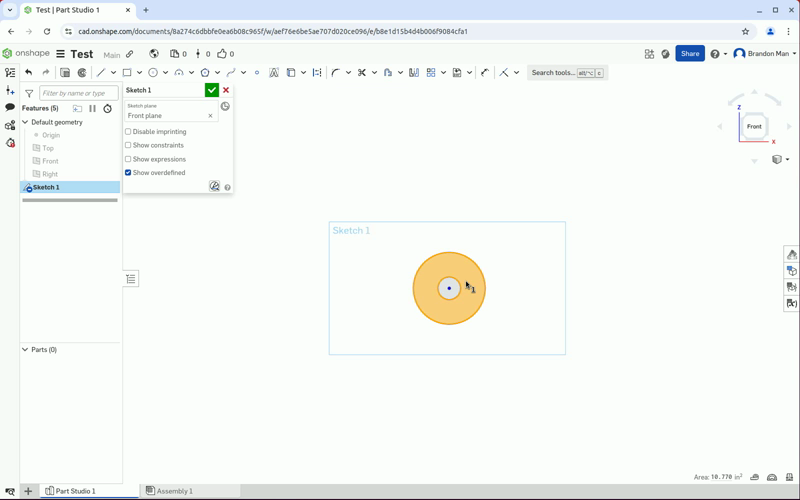
scroll(-6)
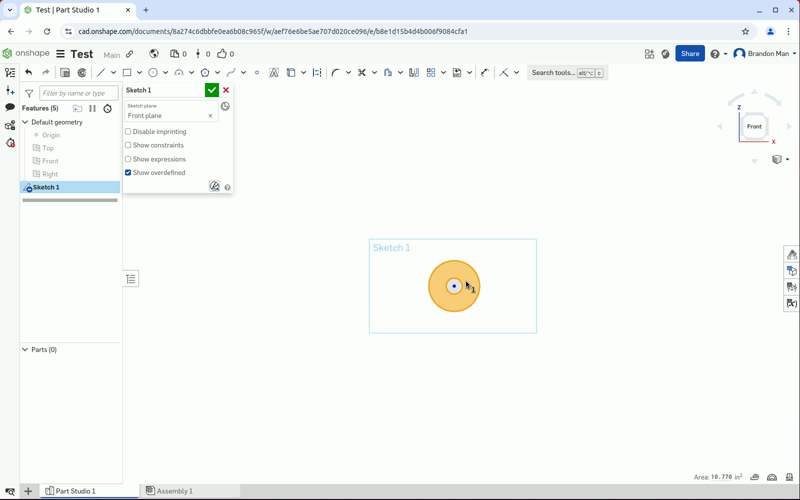
scroll(-6)
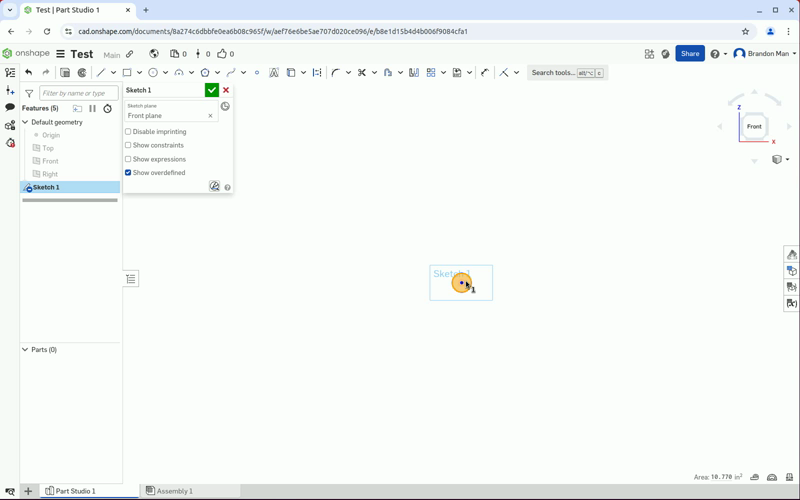
mouse_move(73, 352)
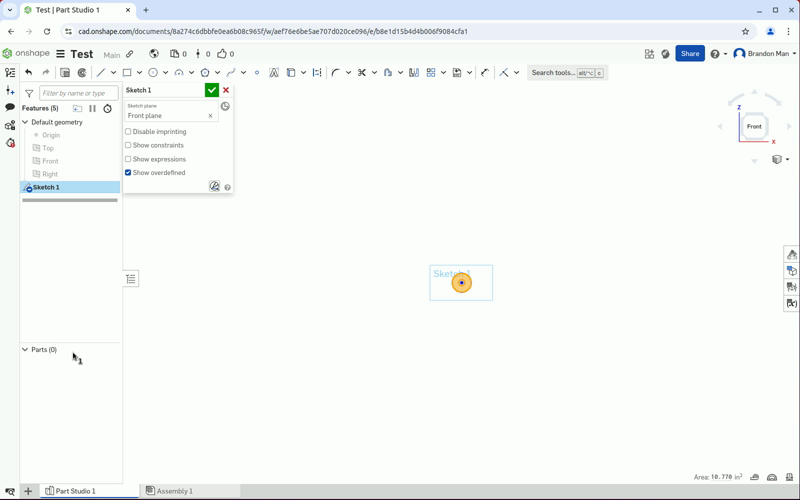
key(shift+y)
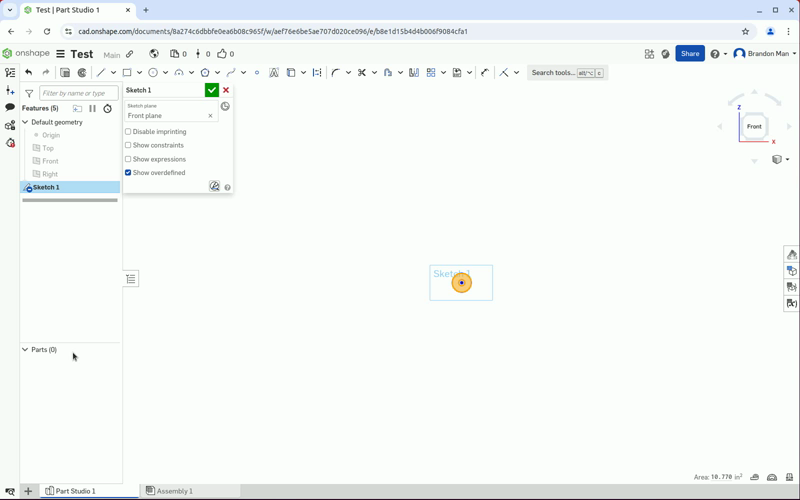
key(shift+e)
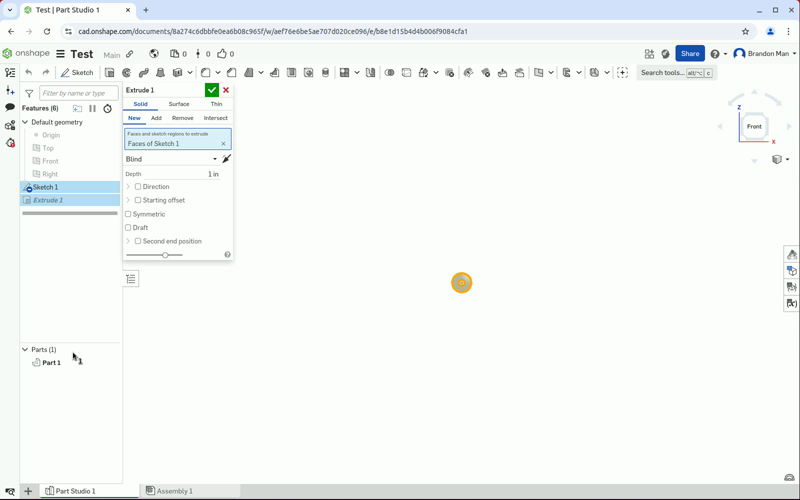
mouse_move(143, 106)
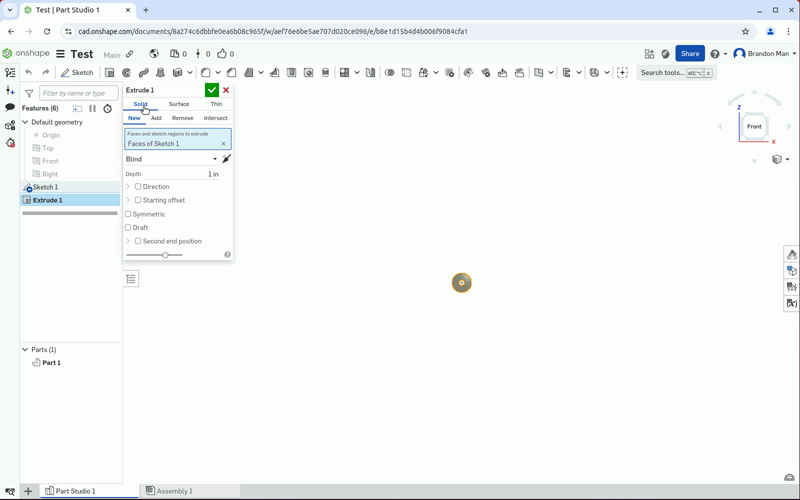
click(143, 106)
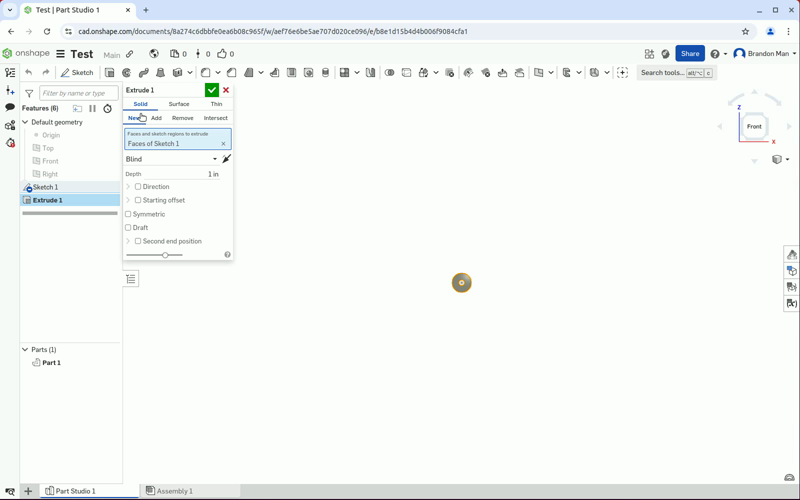
mouse_move(137, 120)
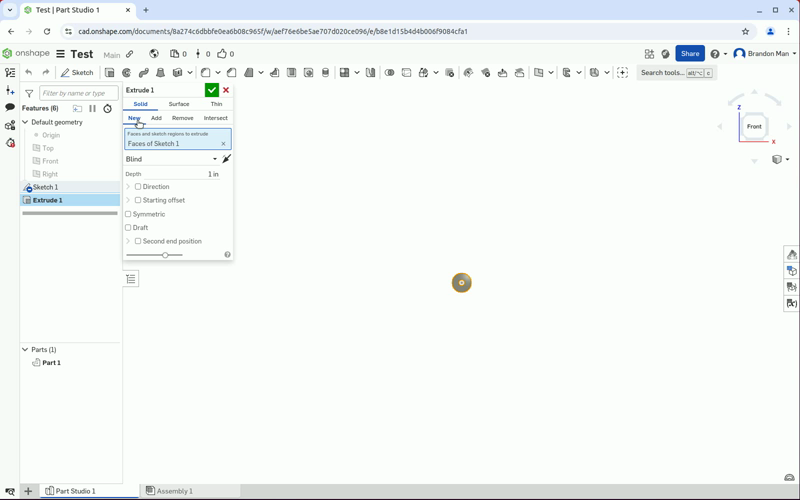
click(137, 120)
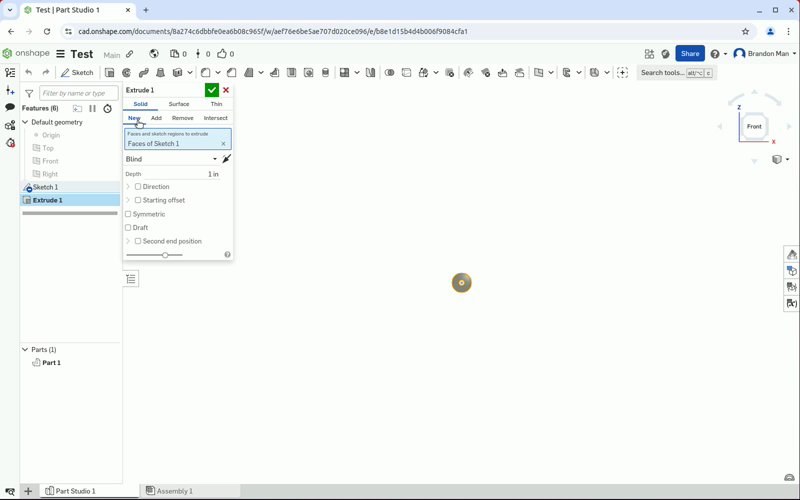
key(tab, 4)
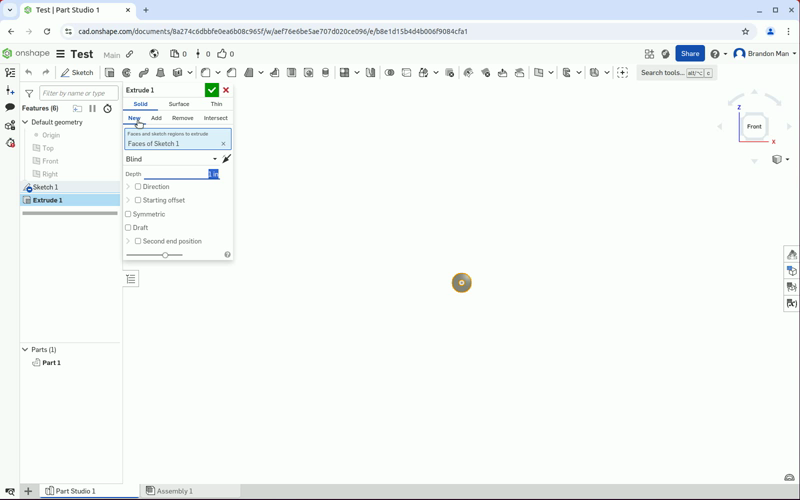
text(0.481)
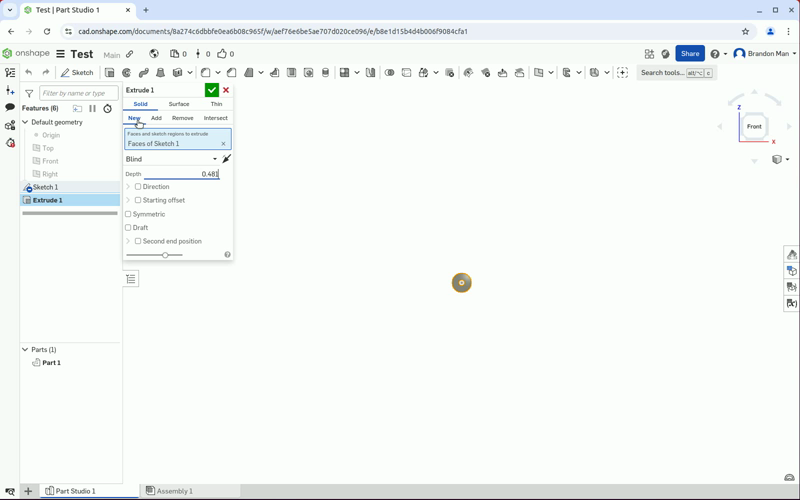
key(enter)
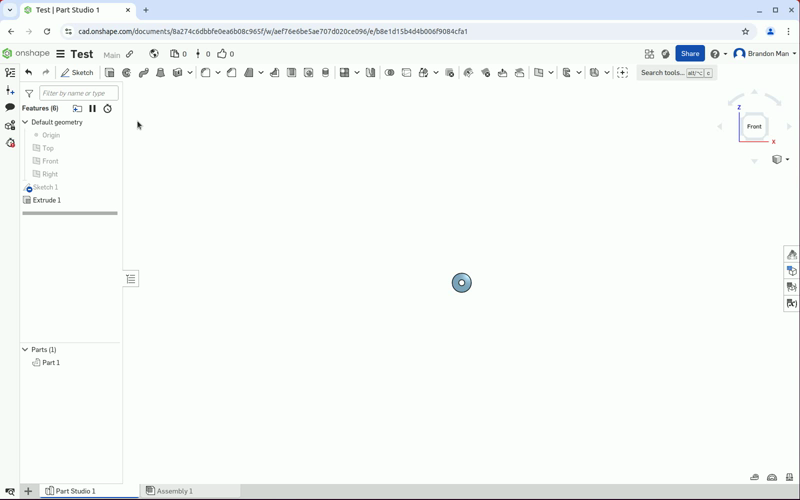
key(shift+h)
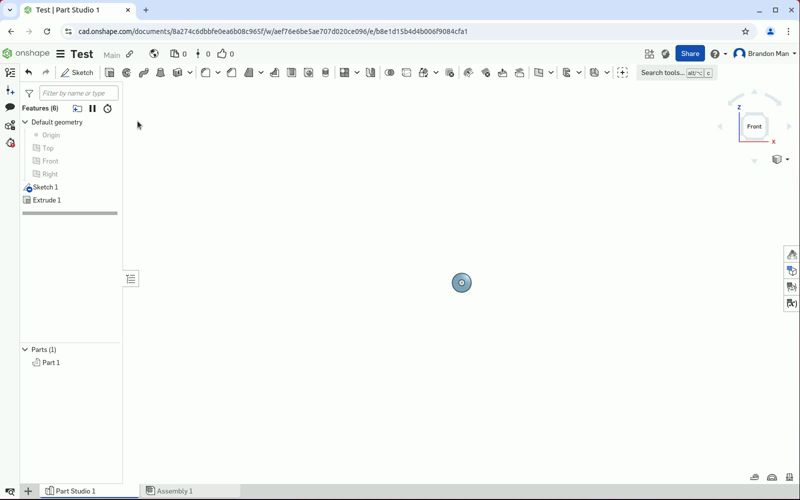
key(shift+h)
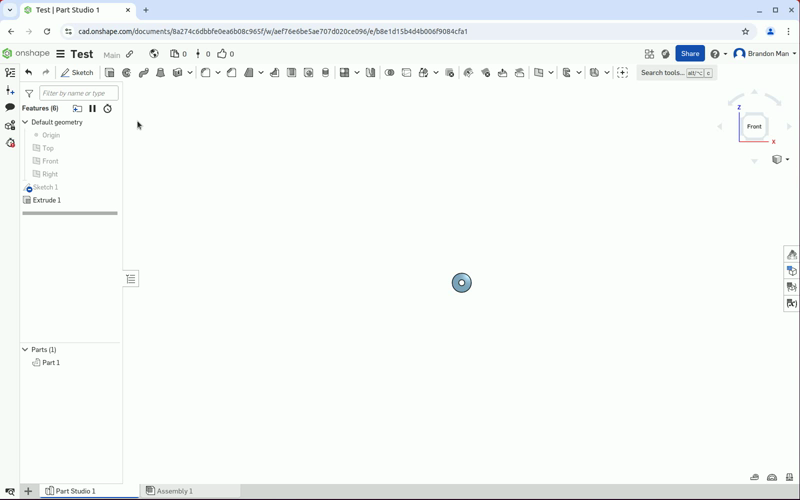
mouse_move(73, 189)
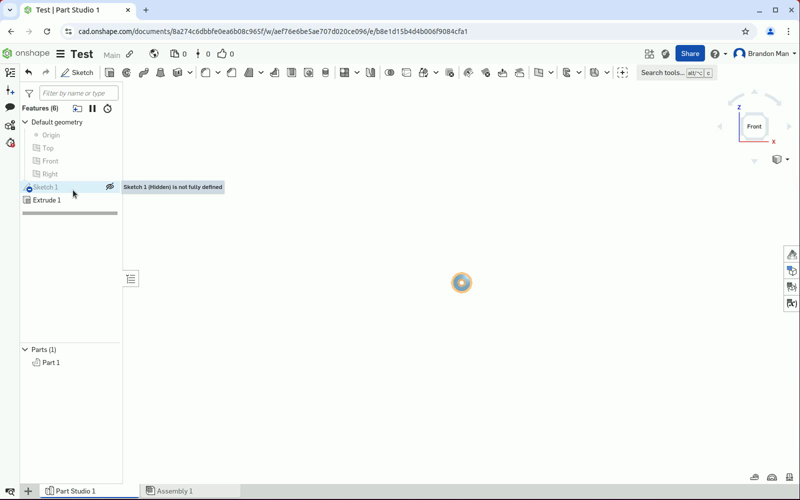
click(73, 189)
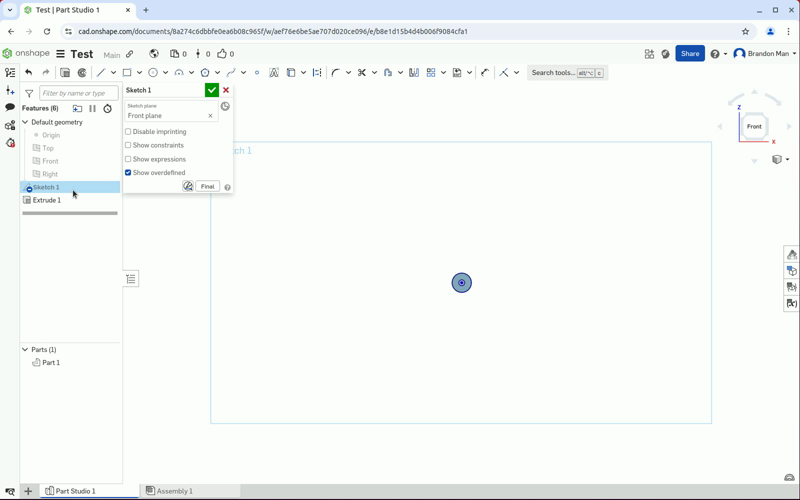
mouse_move(229, 92)
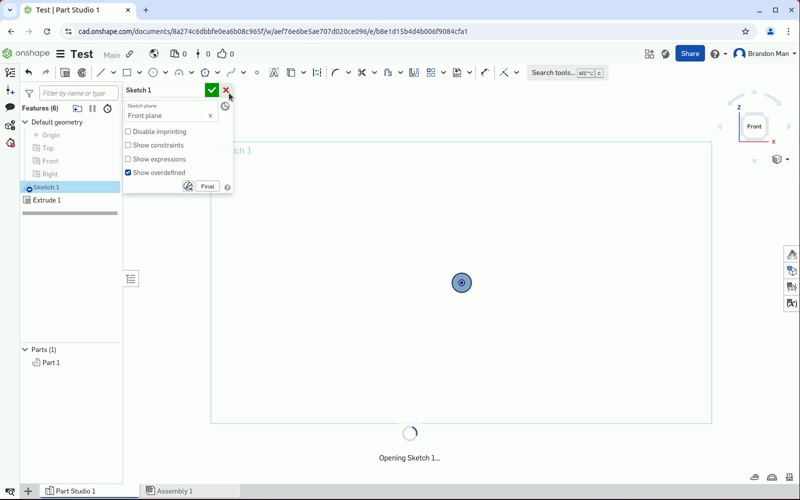
click(229, 92)
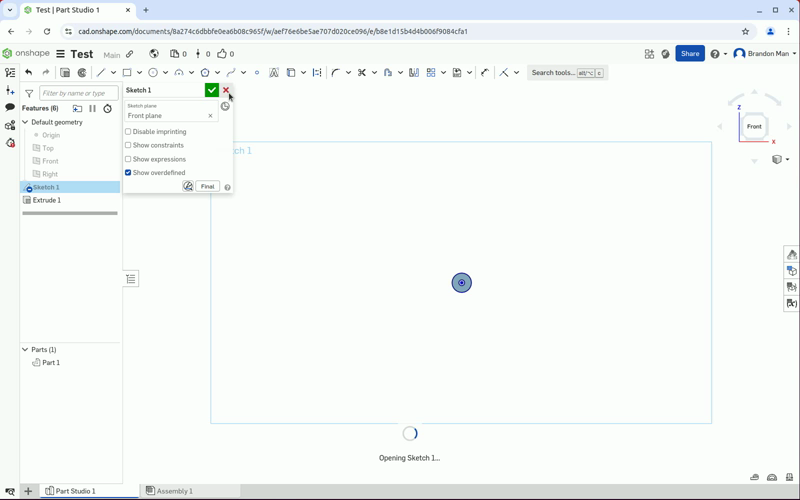
key(shift+s)
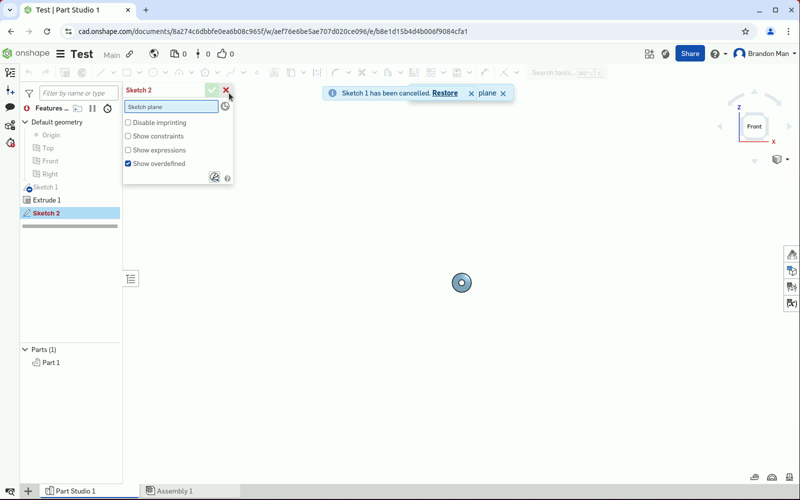
mouse_move(73, 163)
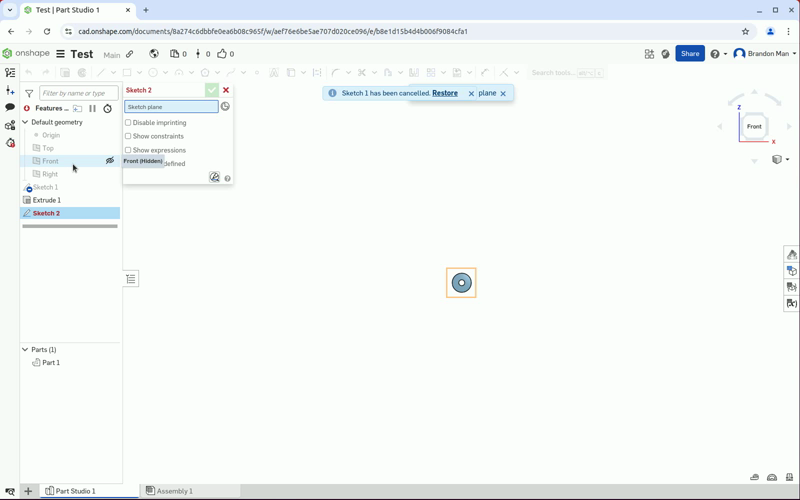
click(73, 163)
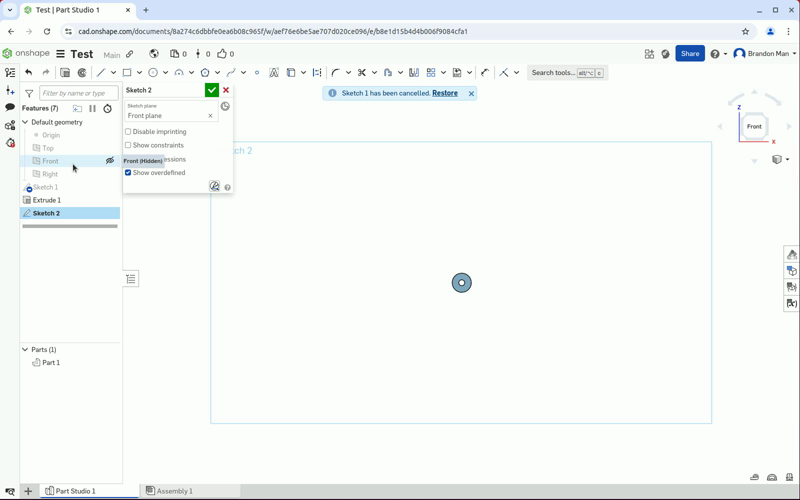
mouse_move(73, 352)
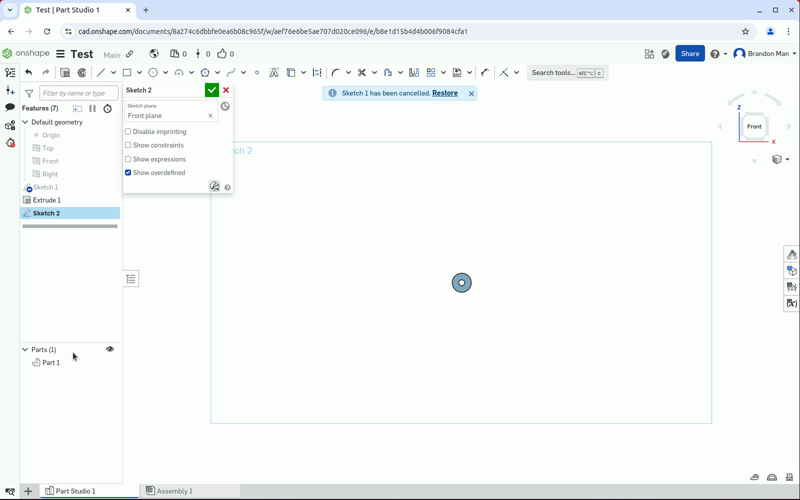
key(y)
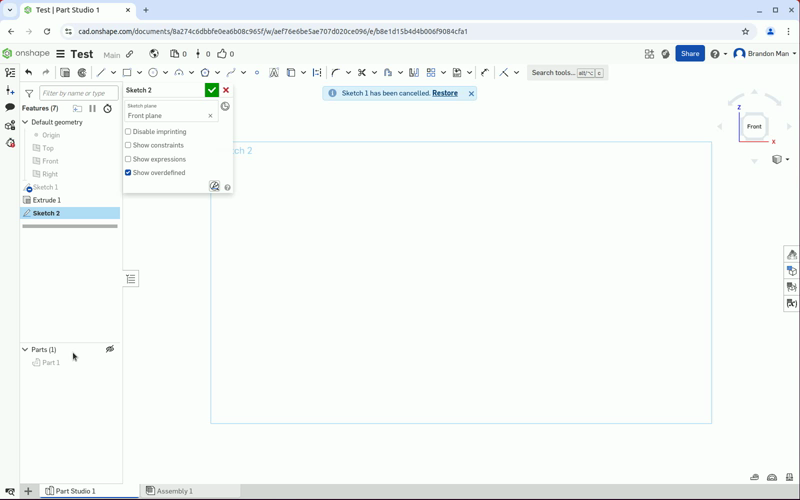
key(c)
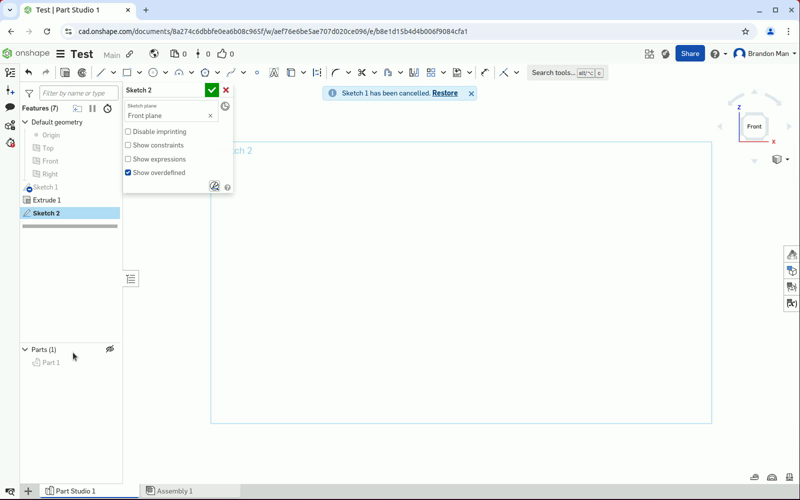
key_down(shift)
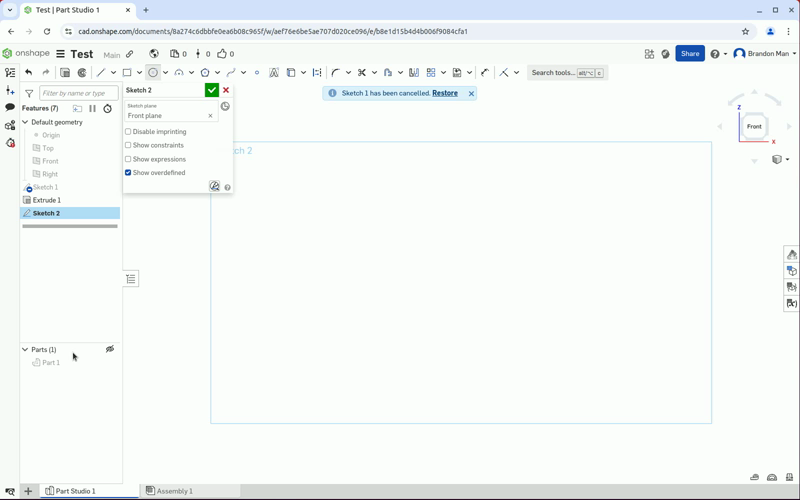
mouse_move(461, 178)
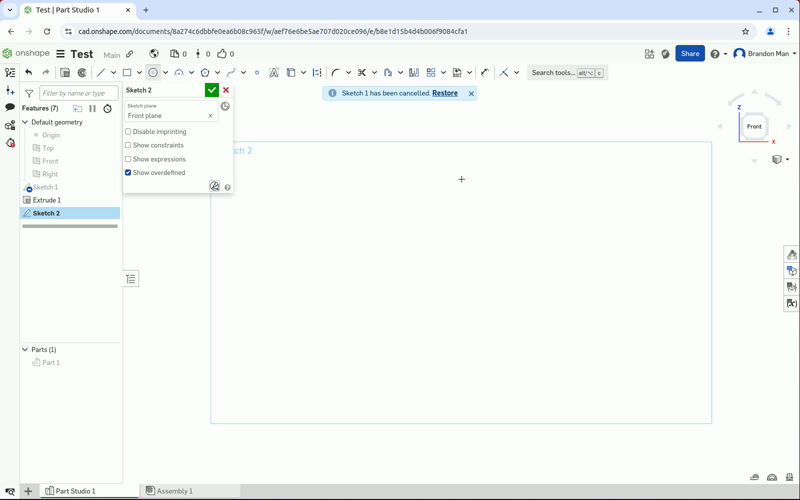
click(461, 178)
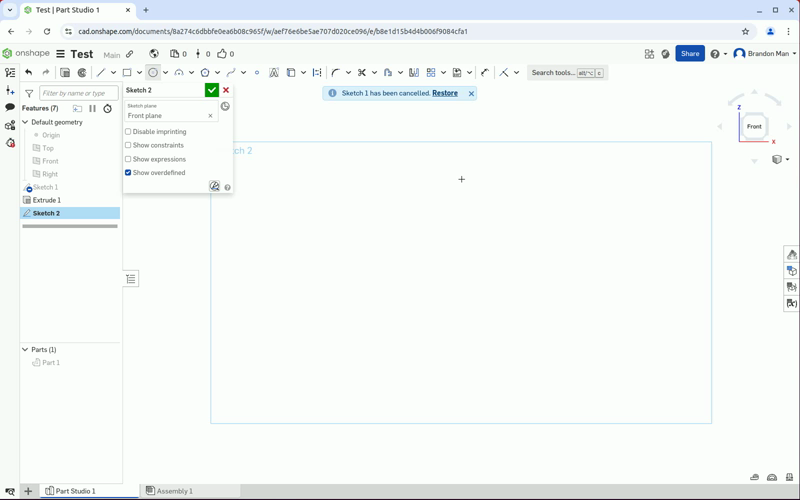
key_up(shift)
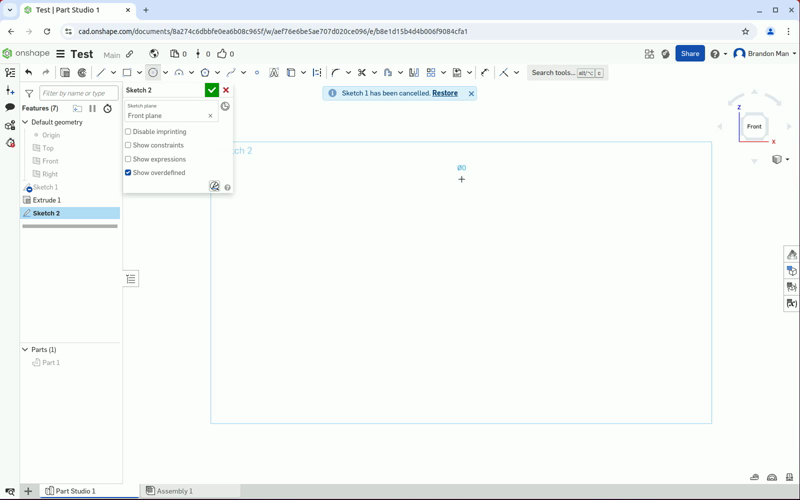
mouse_move(471, 178)
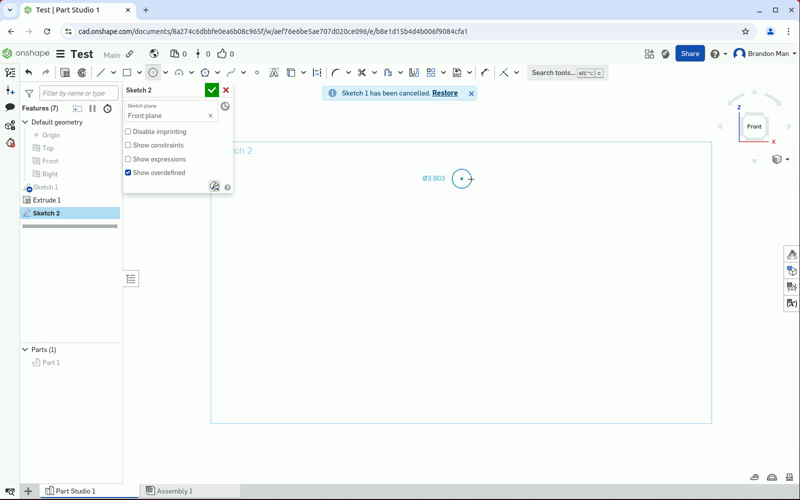
click(471, 178)
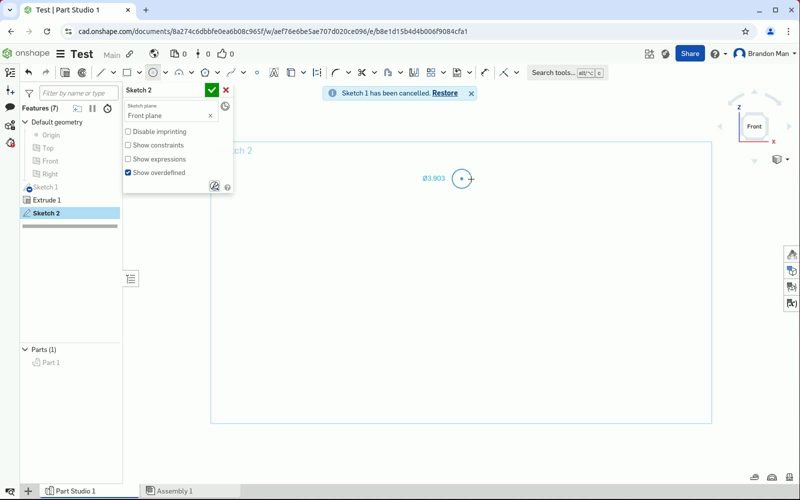
key(esc)
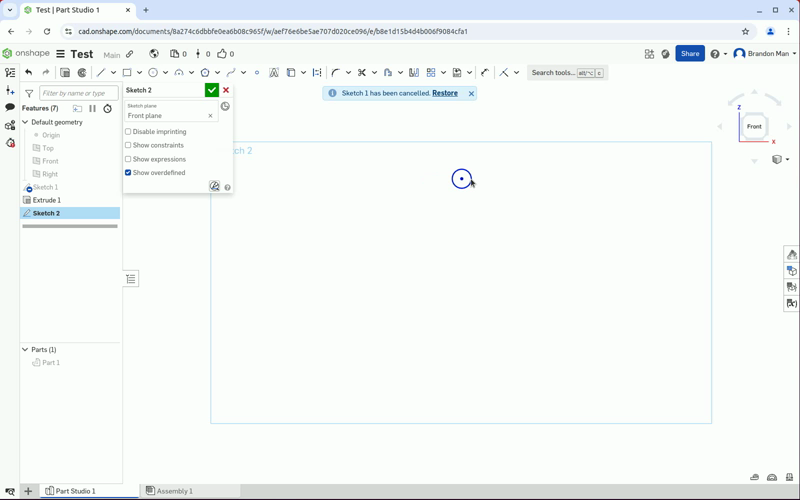
key(c)
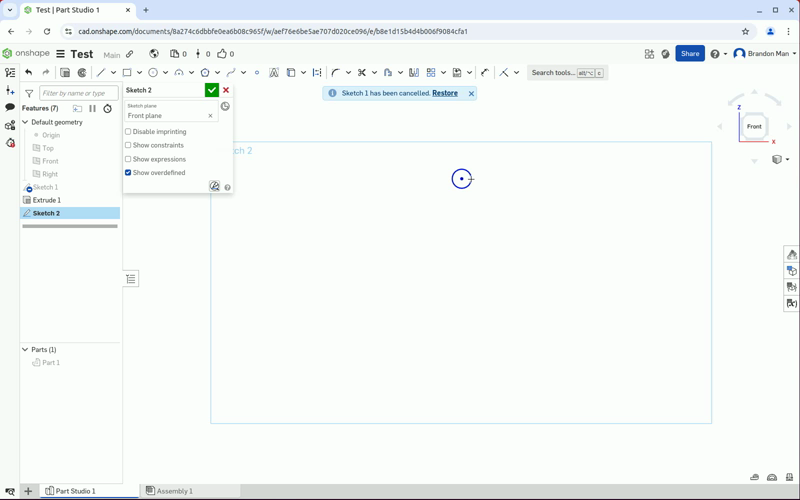
key_down(shift)
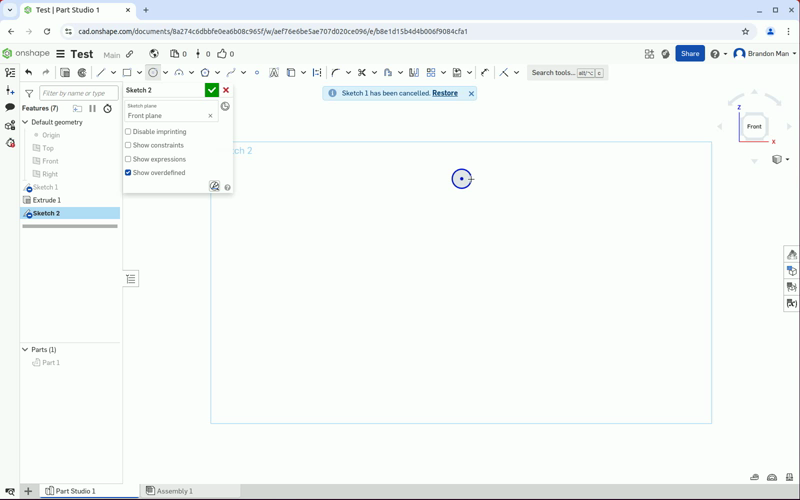
mouse_move(461, 178)
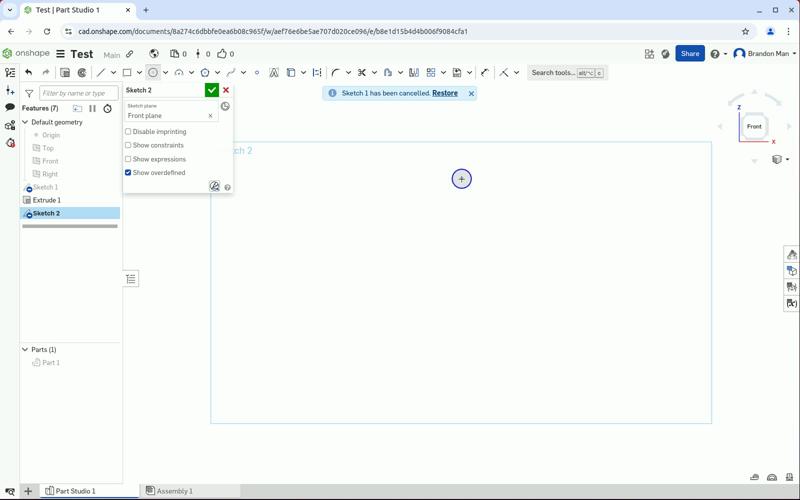
click(461, 178)
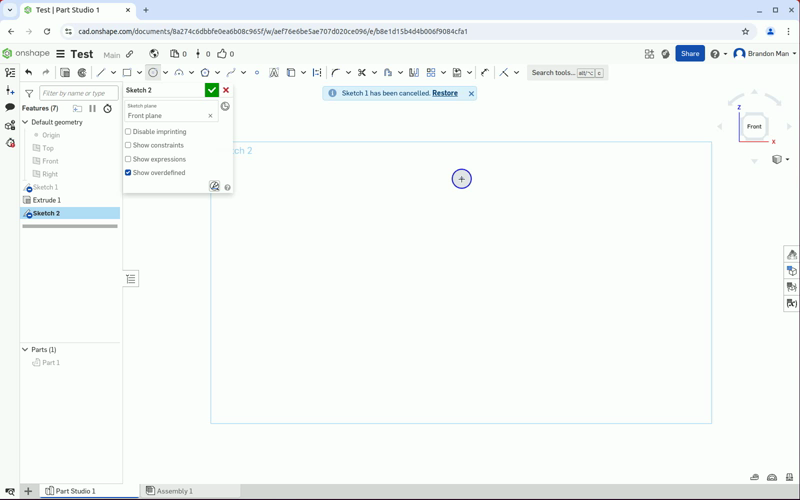
key_up(shift)
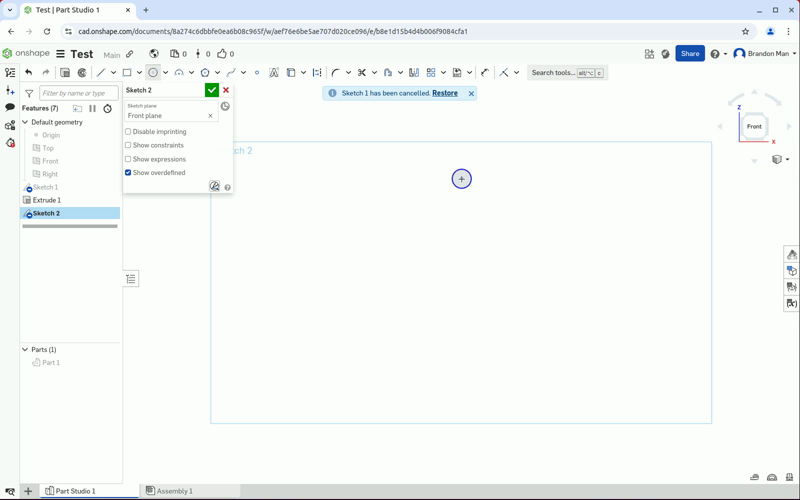
mouse_move(464, 178)
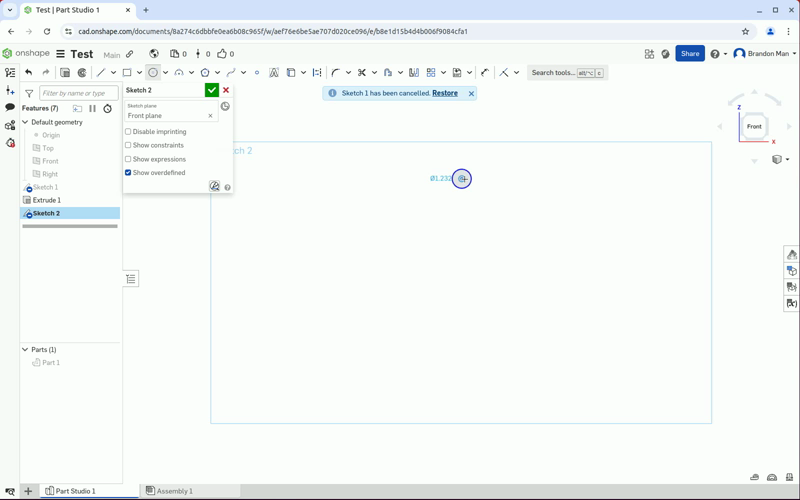
scroll(6)
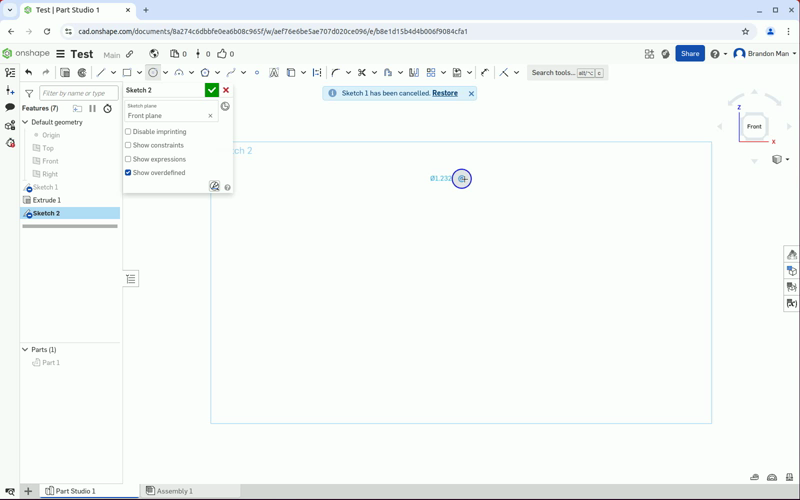
scroll(6)
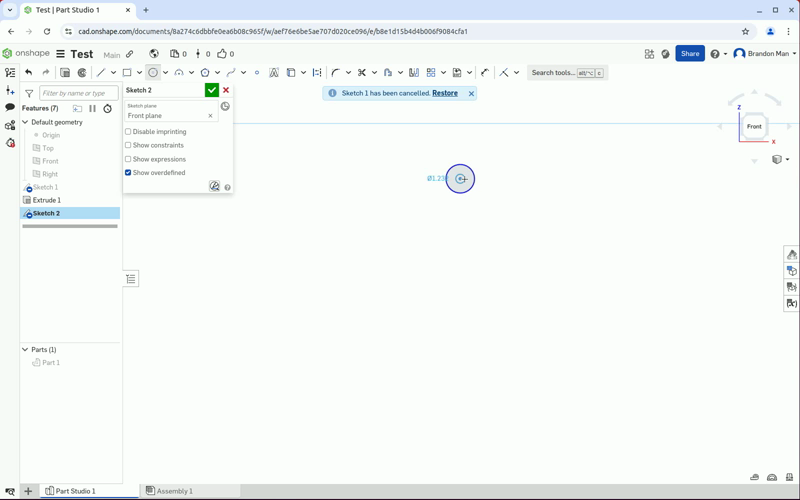
scroll(6)
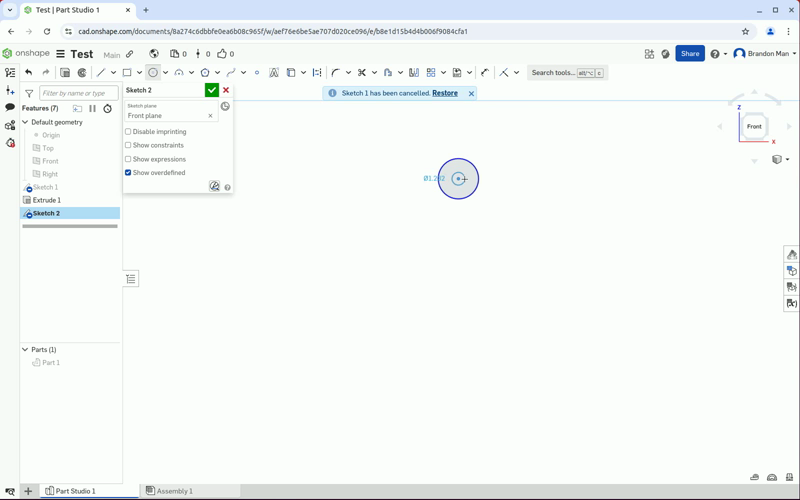
scroll(6)
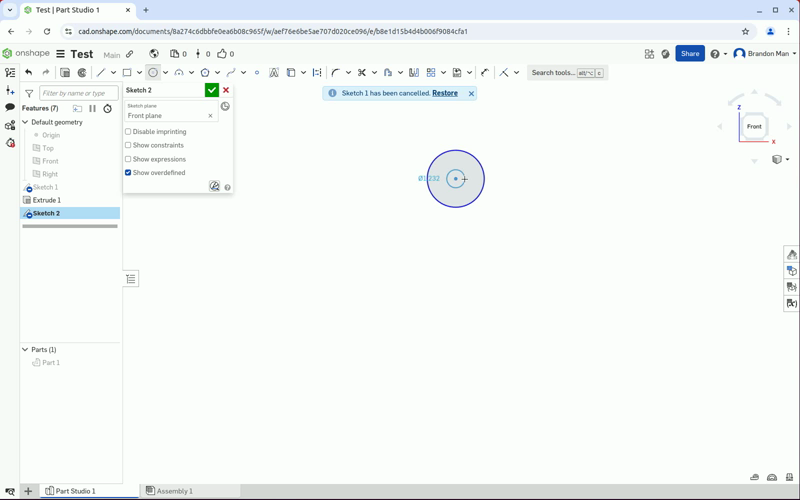
scroll(6)
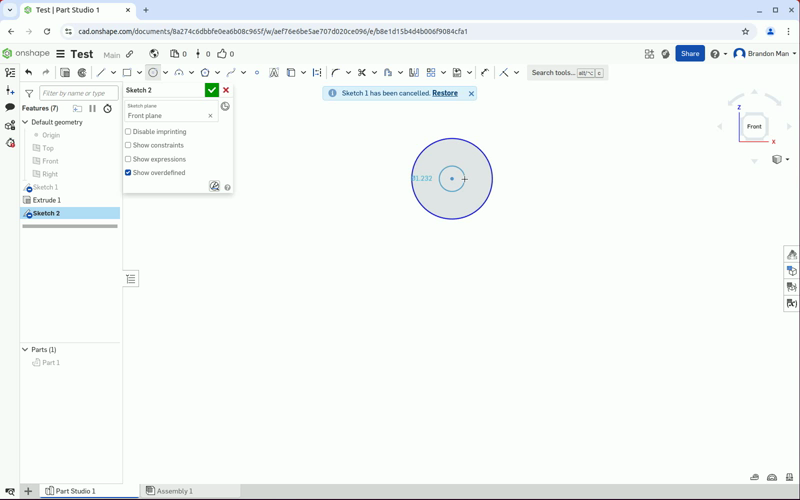
scroll(6)
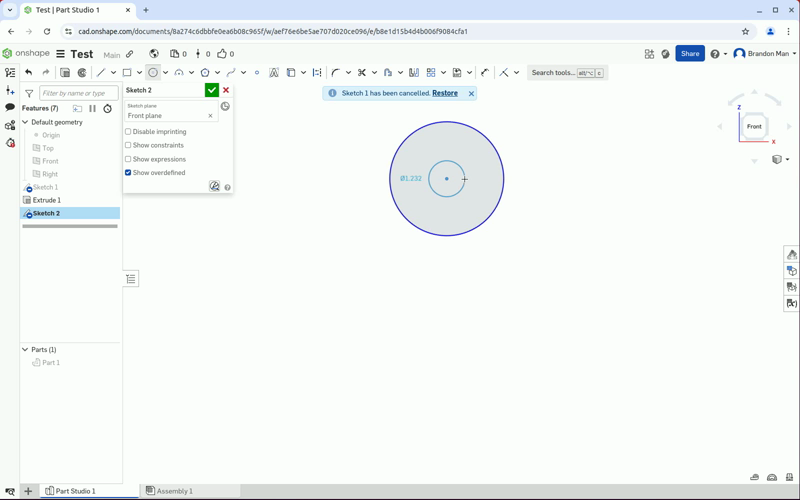
scroll(6)
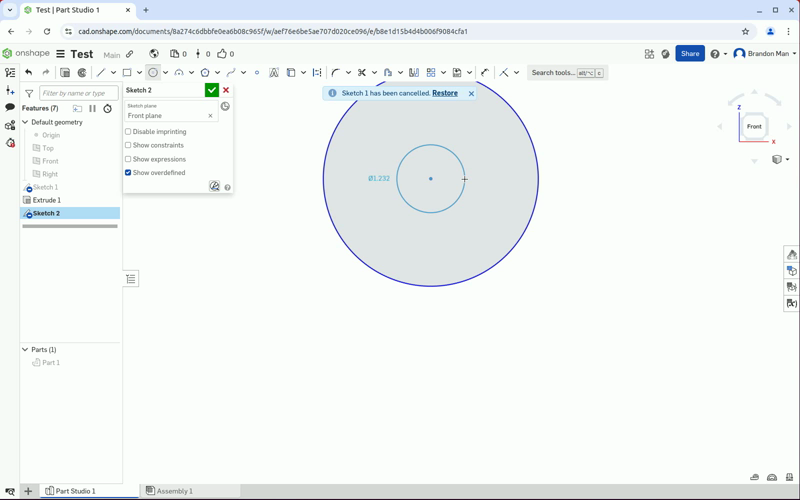
click(464, 178)
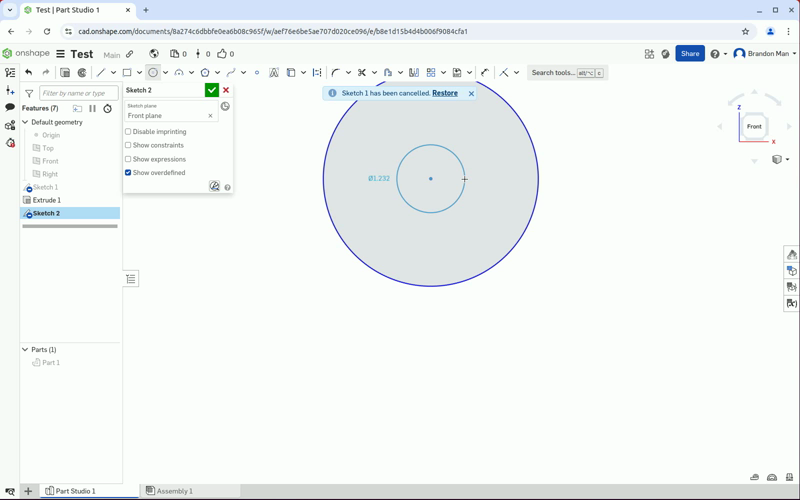
scroll(-6)
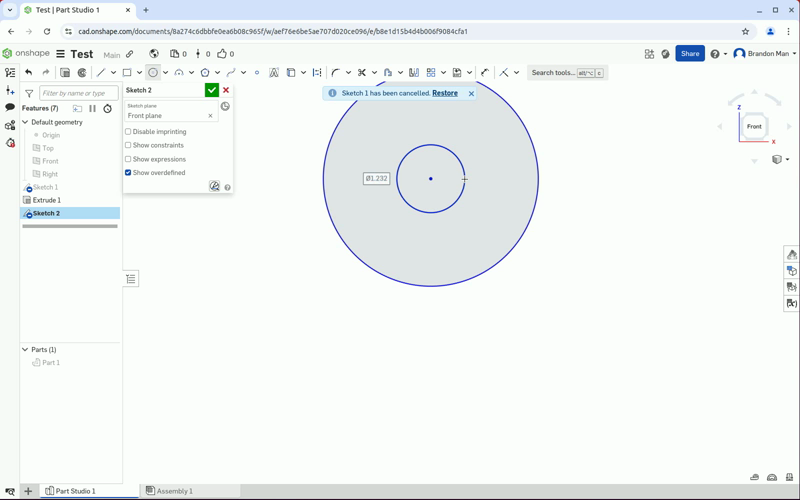
scroll(-6)
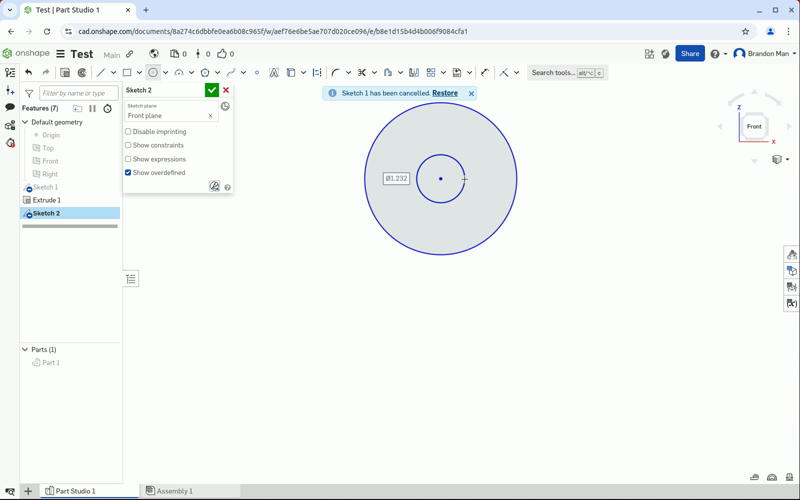
scroll(-6)
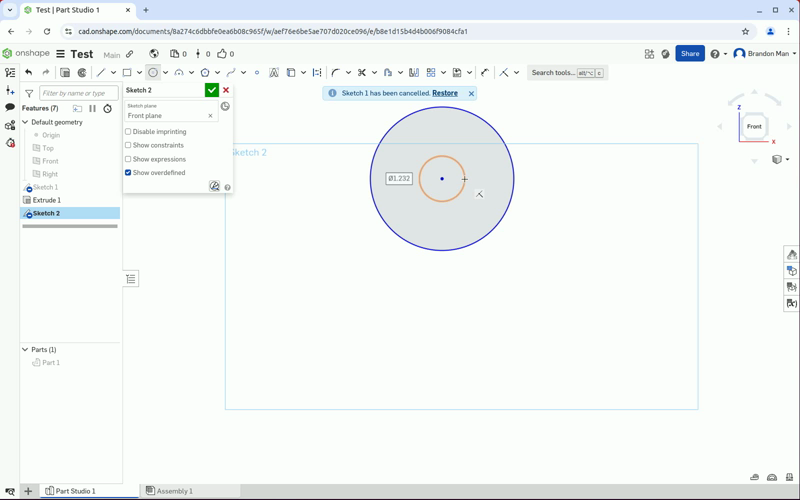
scroll(-6)
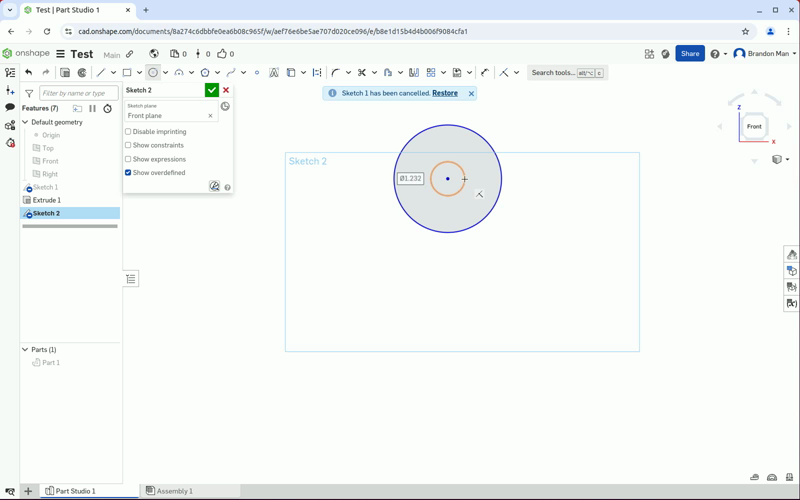
scroll(-6)
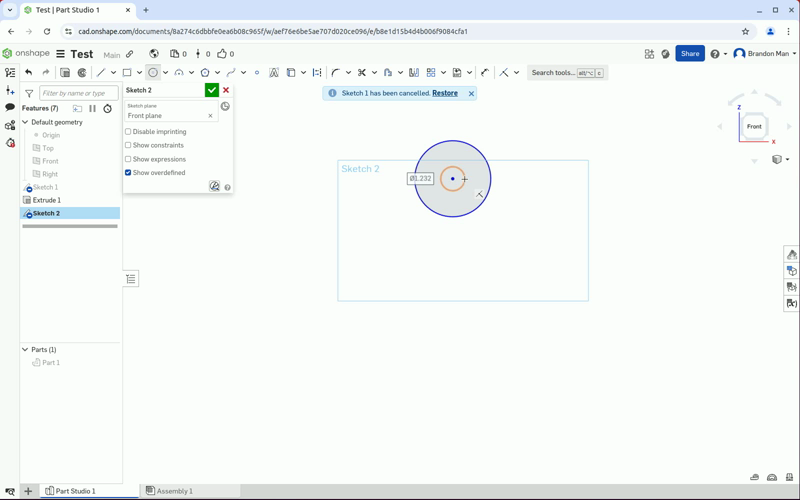
scroll(-6)
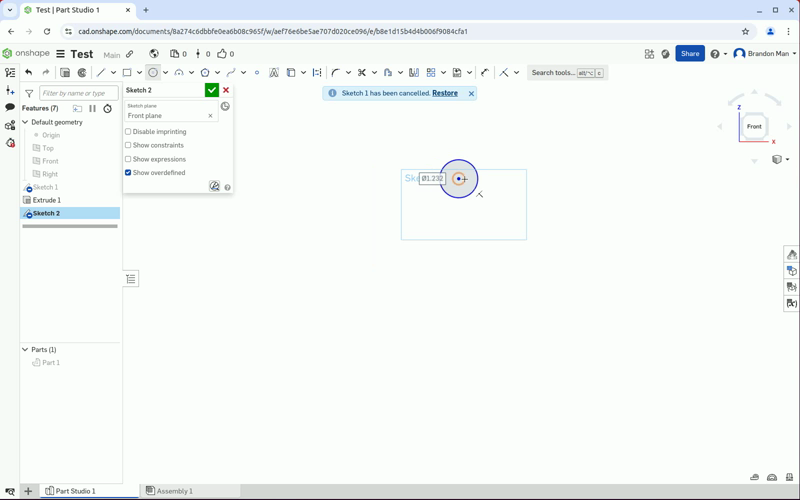
scroll(-6)
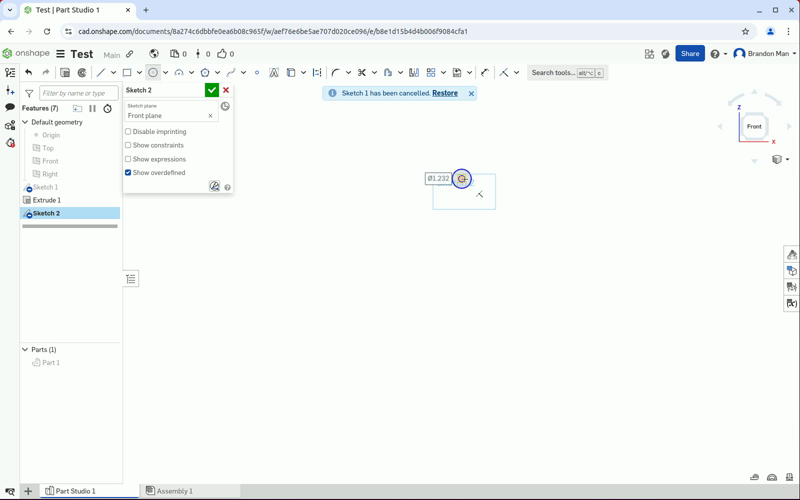
key(esc)
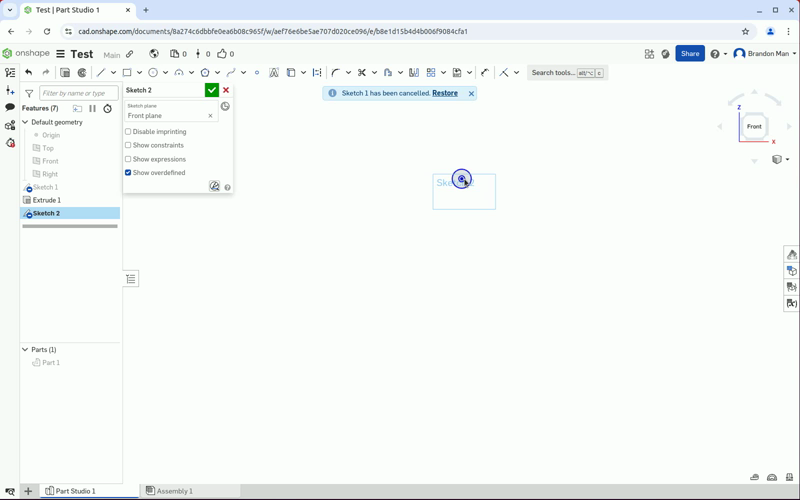
mouse_move(457, 176)
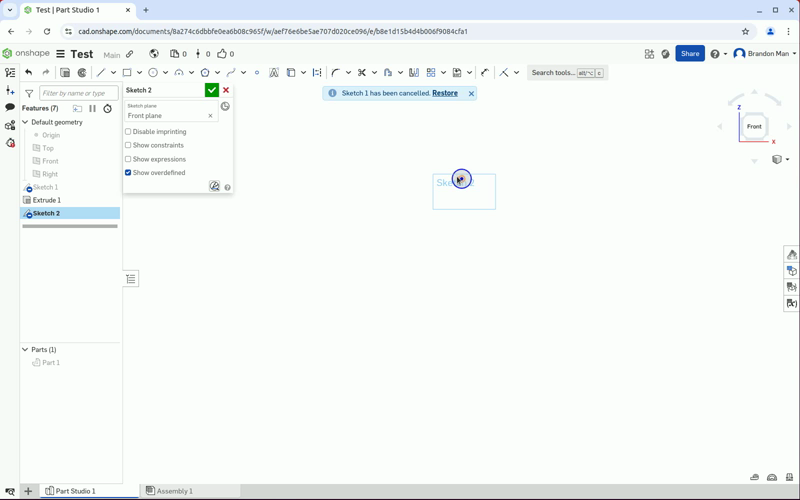
scroll(6)
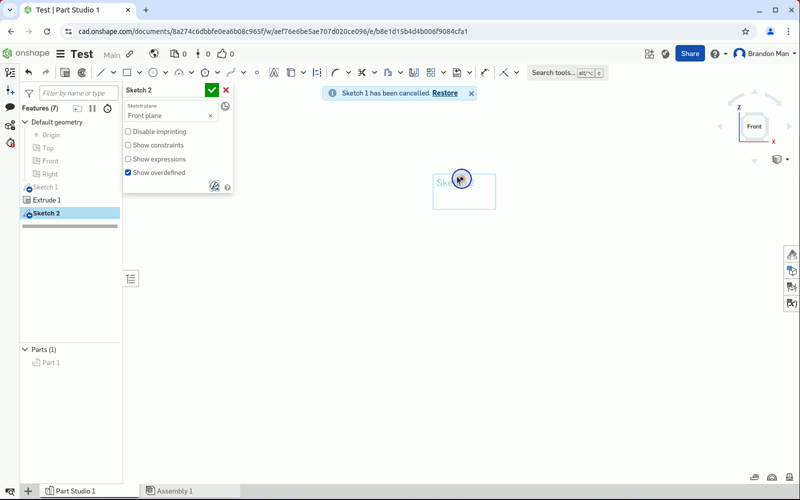
scroll(6)
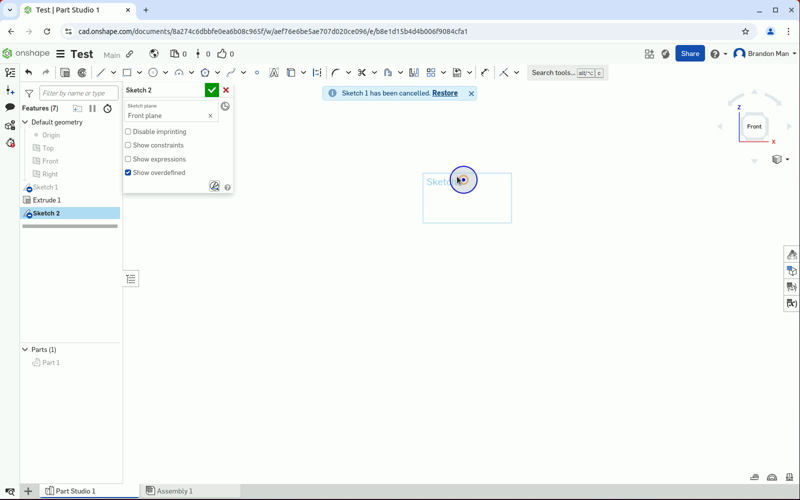
scroll(6)
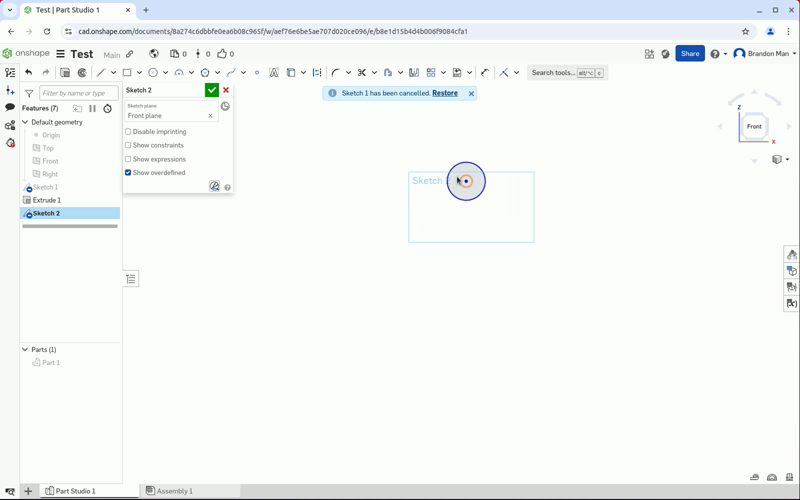
scroll(6)
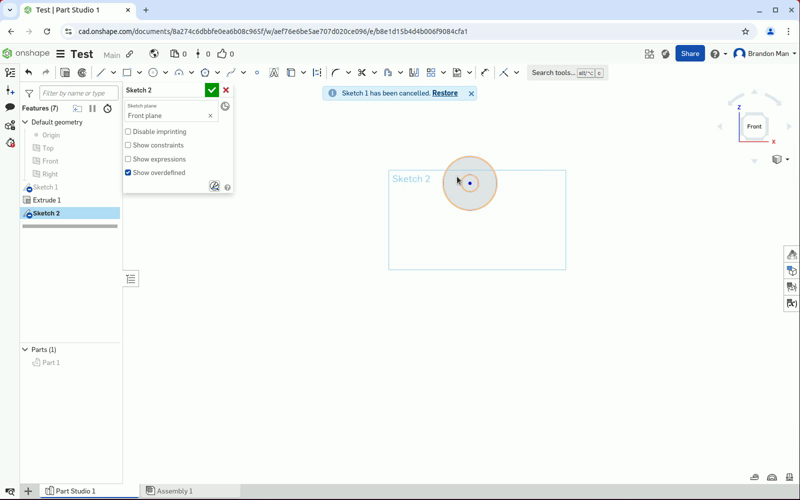
scroll(6)
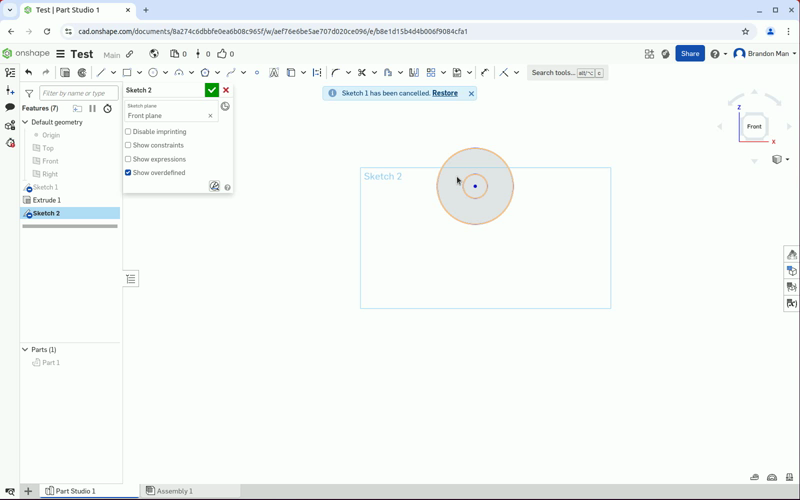
scroll(6)
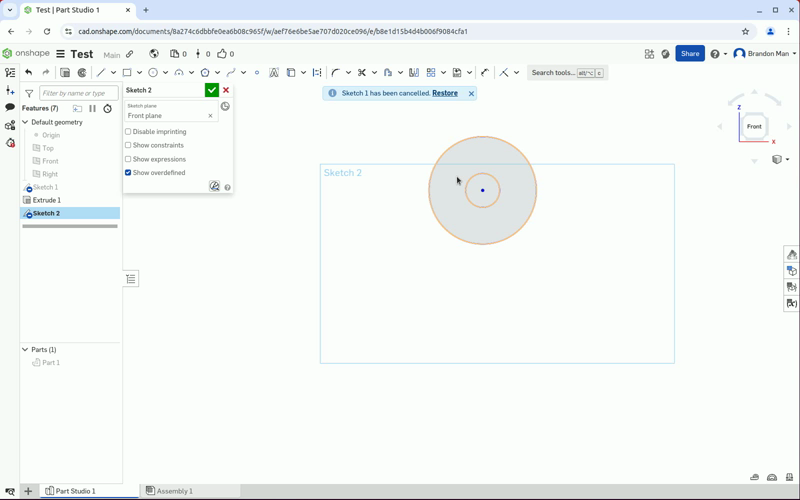
scroll(6)
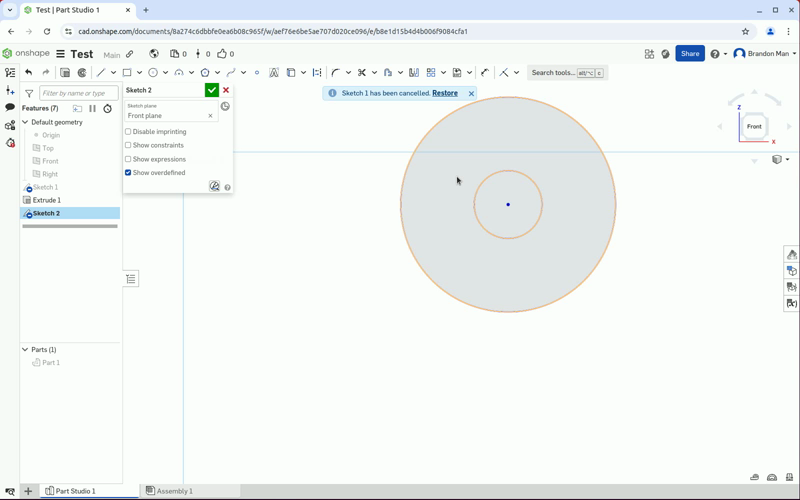
click(457, 176)
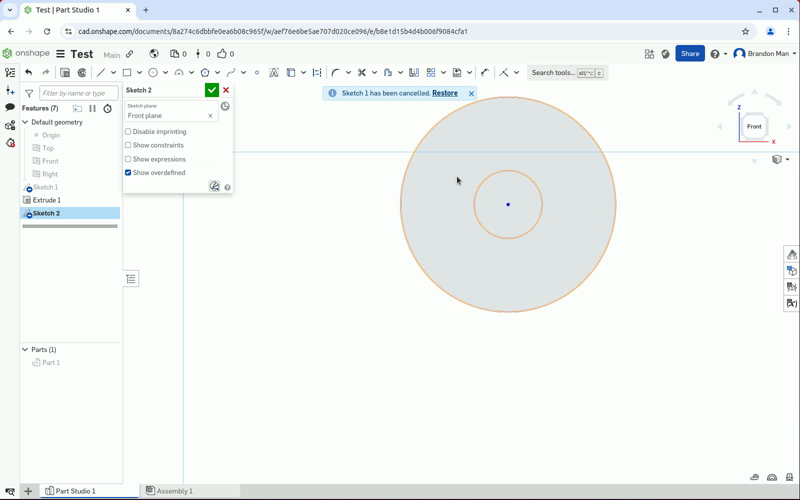
scroll(-6)
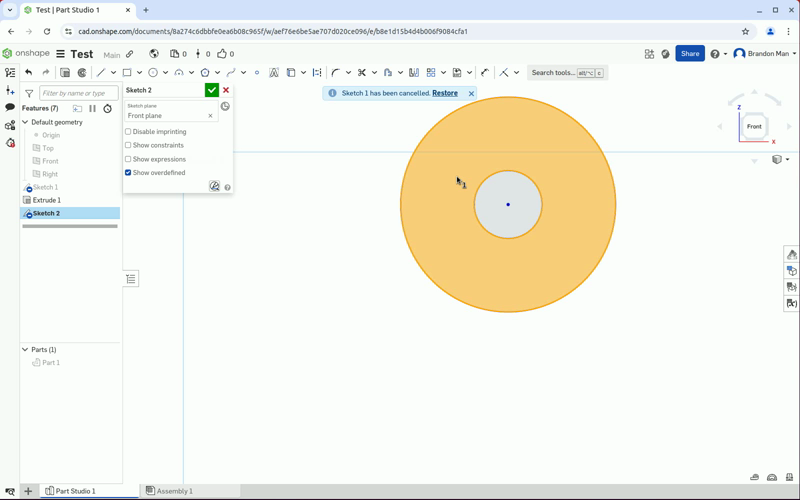
scroll(-6)
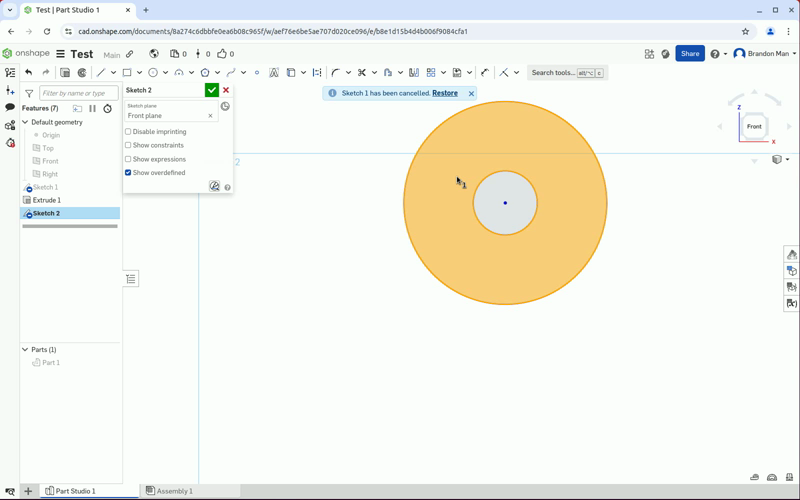
scroll(-6)
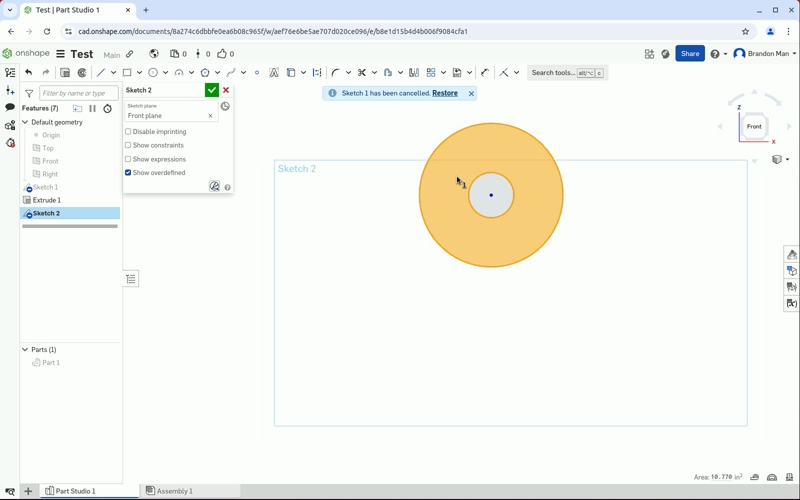
scroll(-6)
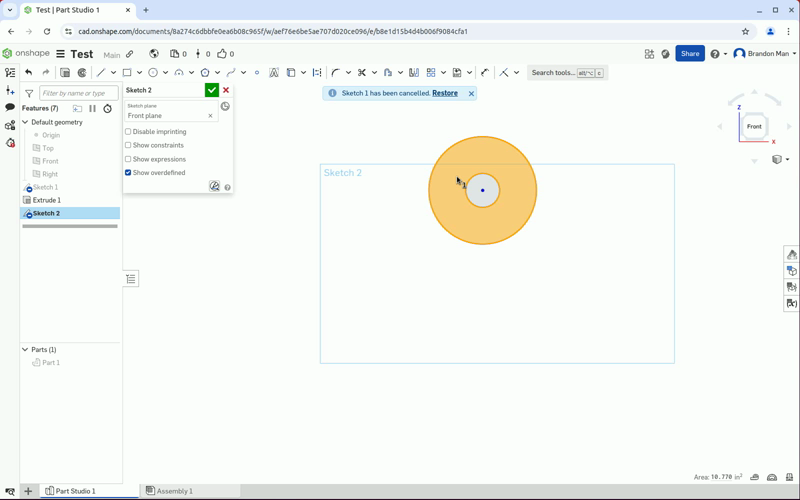
scroll(-6)
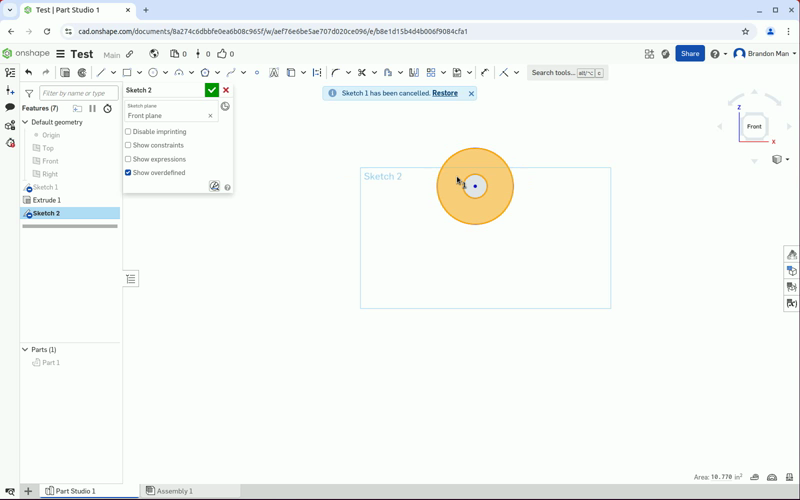
scroll(-6)
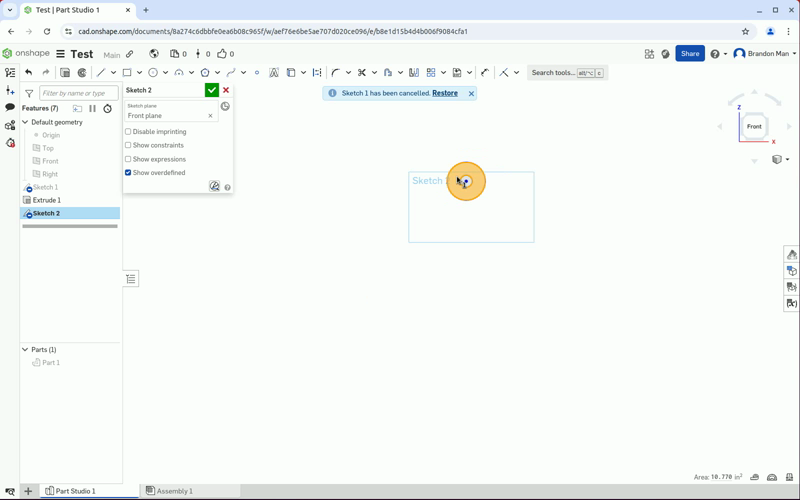
scroll(-6)
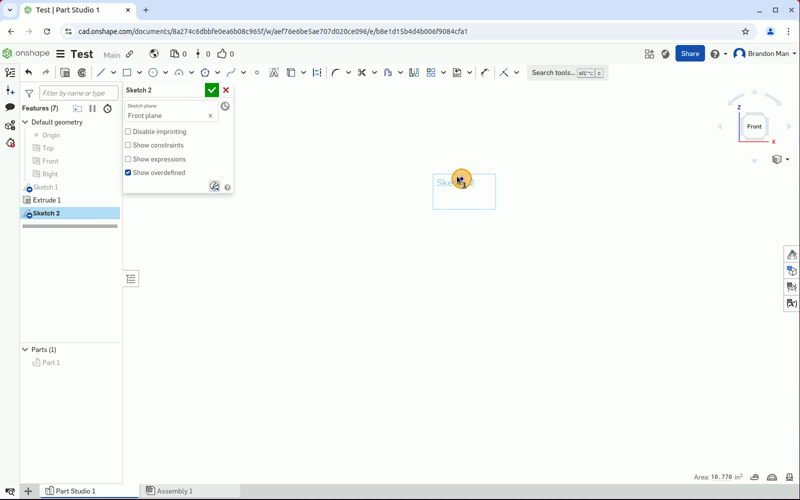
mouse_move(73, 352)
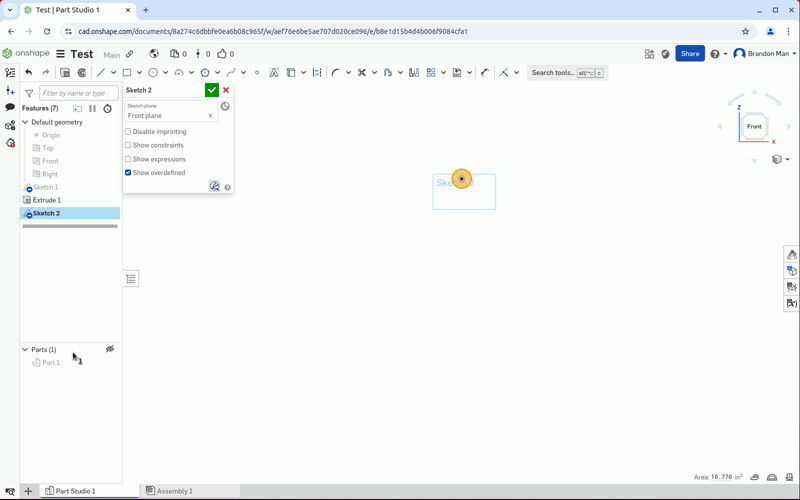
key(shift+y)
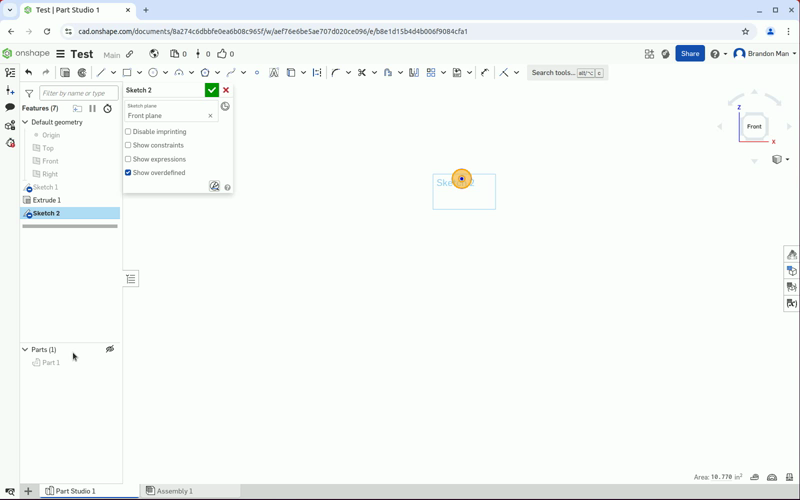
key(shift+e)
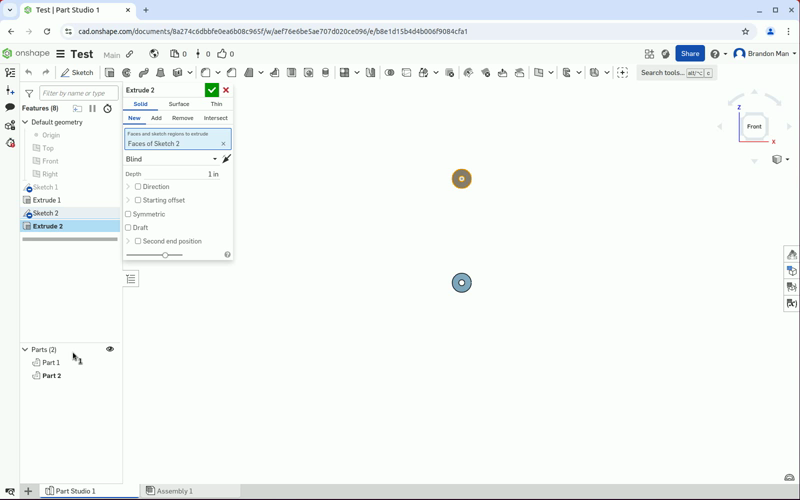
mouse_move(143, 106)
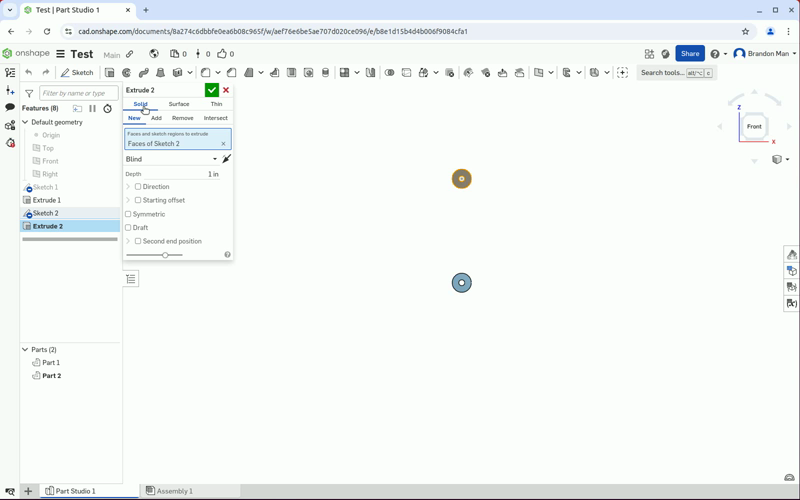
click(143, 106)
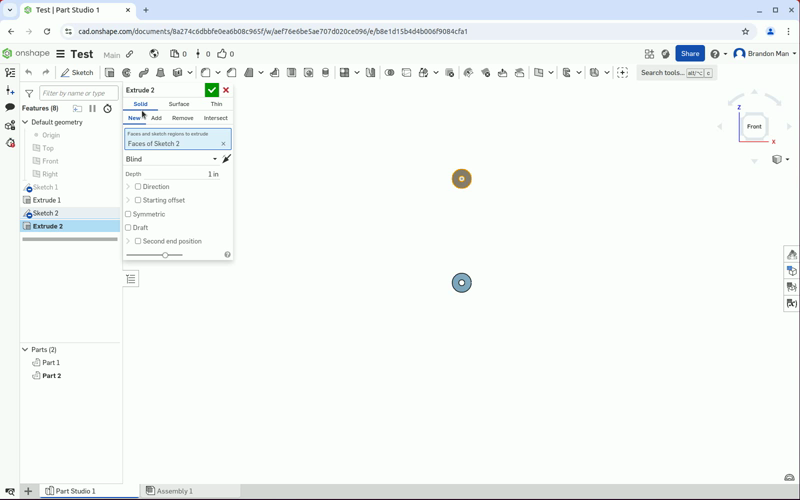
mouse_move(137, 120)
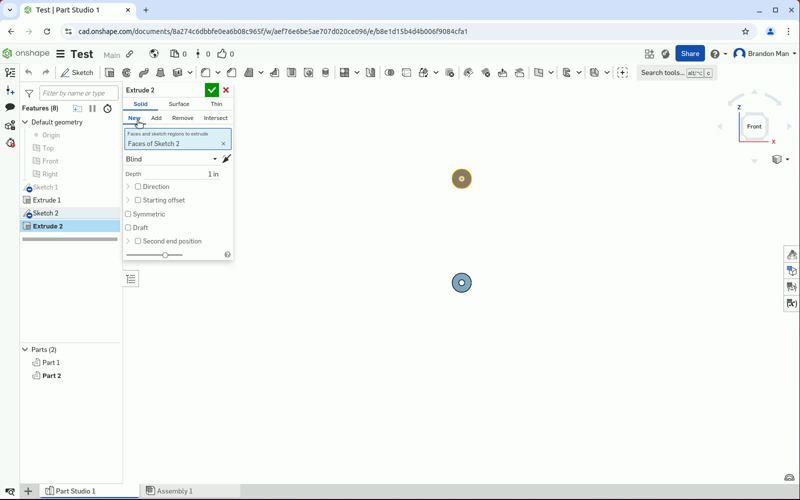
click(137, 120)
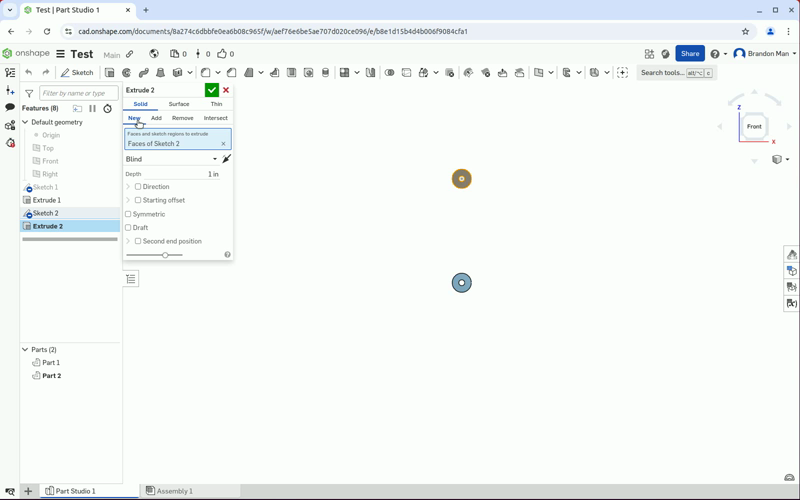
key(tab, 4)
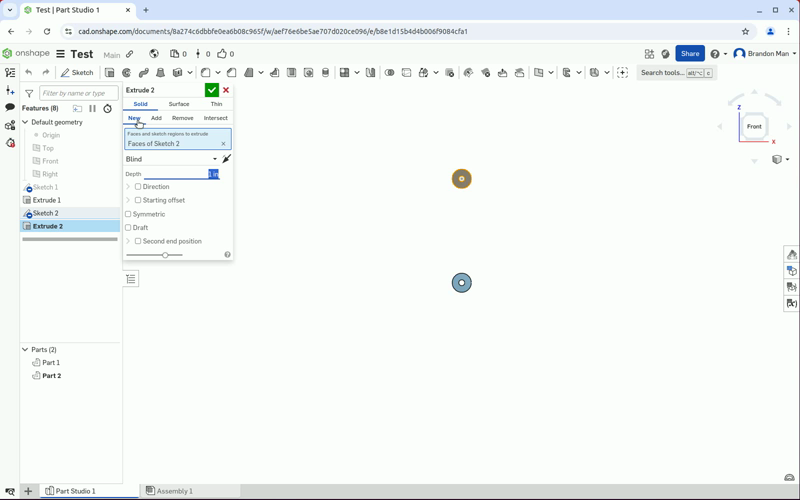
text(0.481)
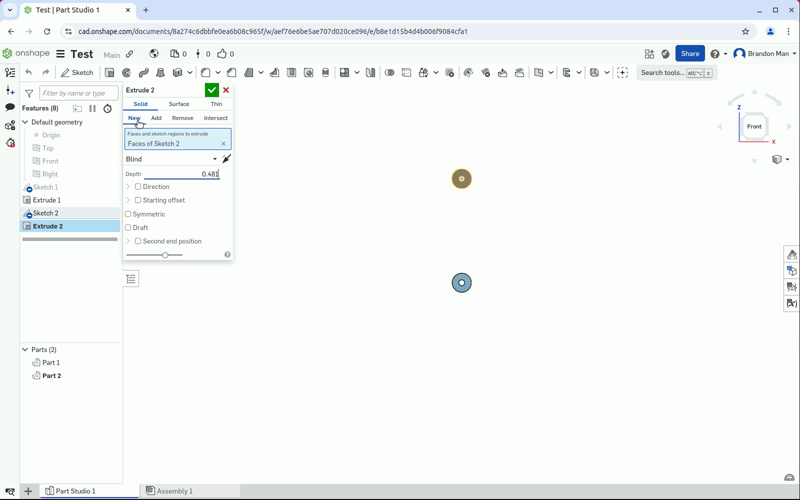
key(enter)
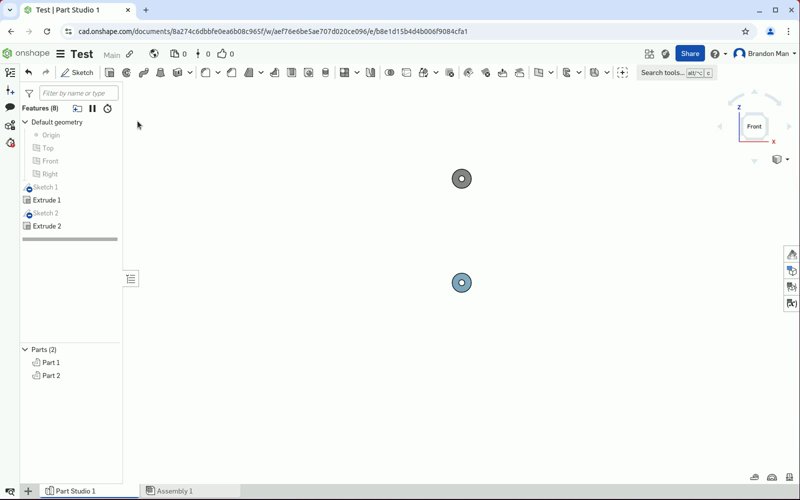
key(shift+h)
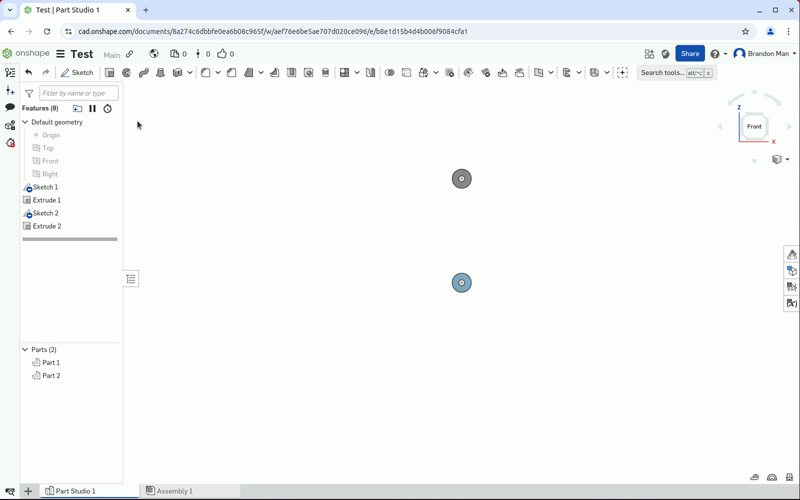
key(shift+h)
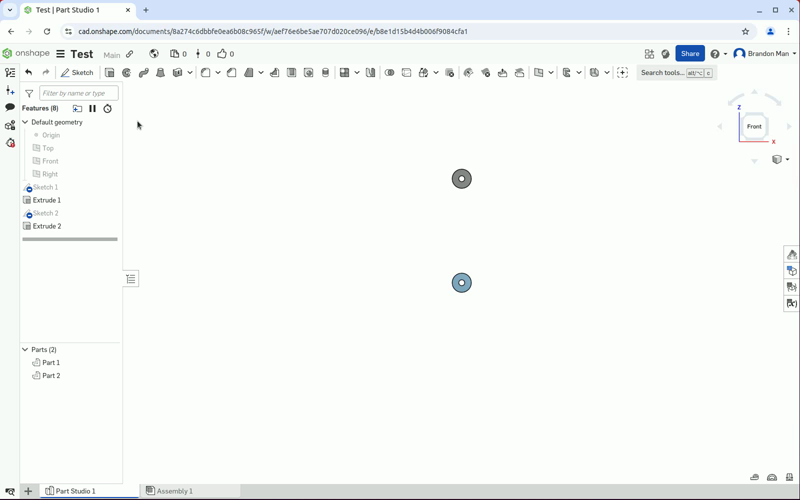
mouse_move(73, 189)
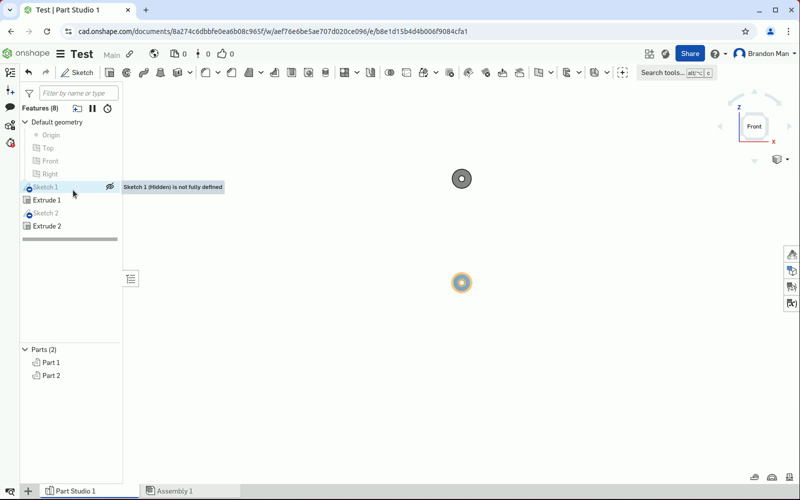
click(73, 189)
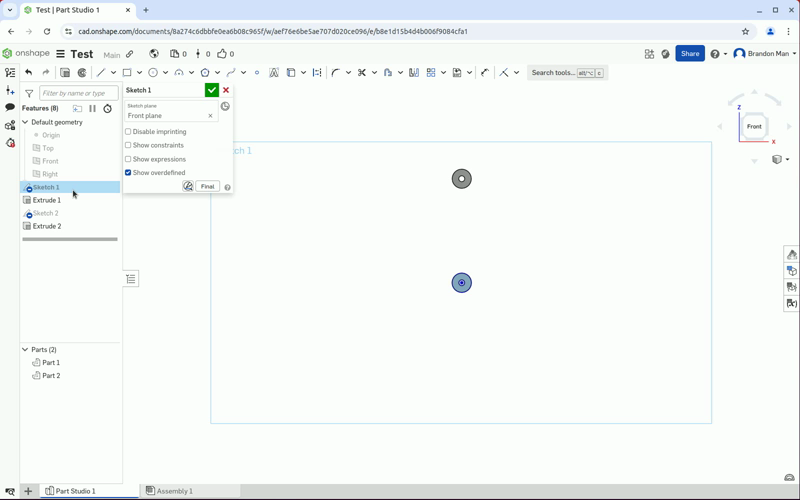
mouse_move(229, 92)
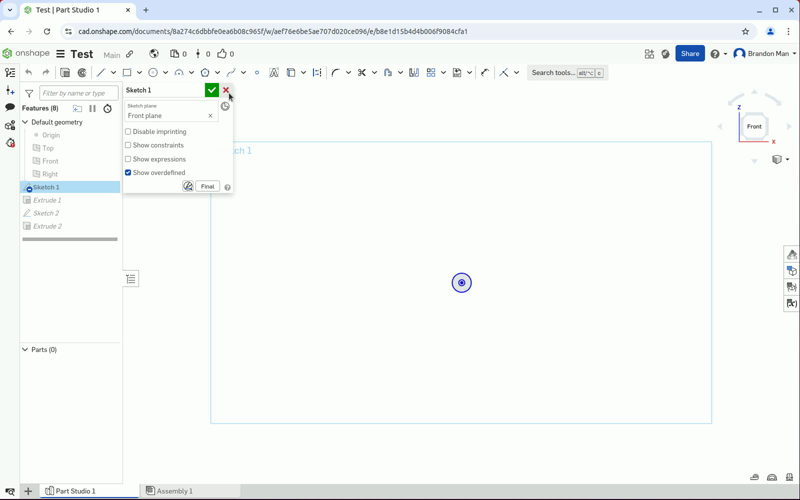
click(229, 92)
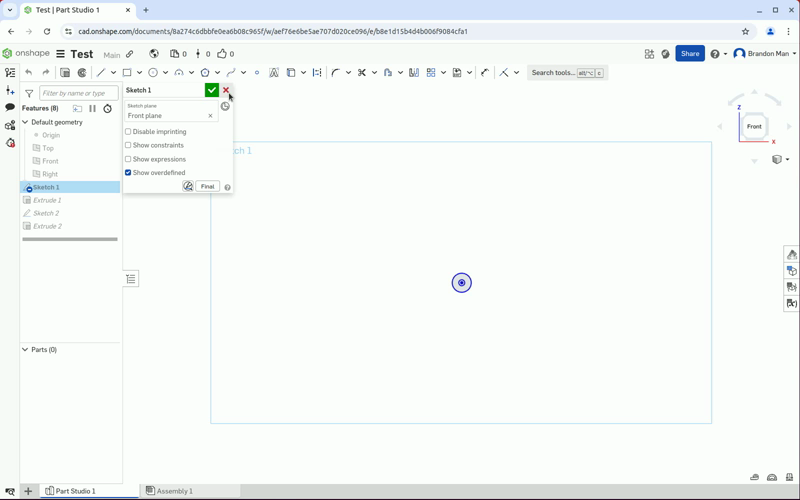
key(shift+s)
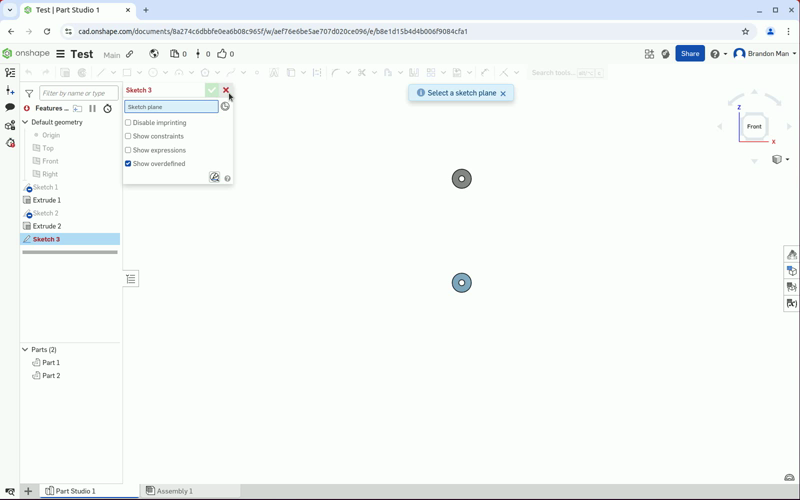
mouse_move(73, 163)
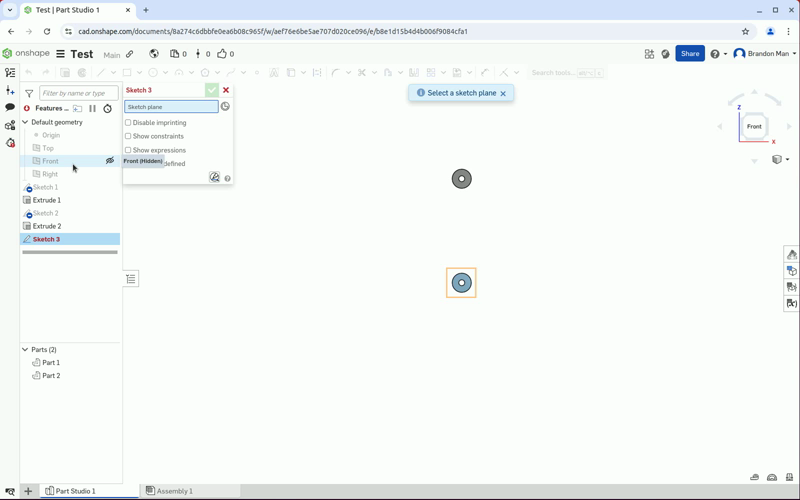
click(73, 163)
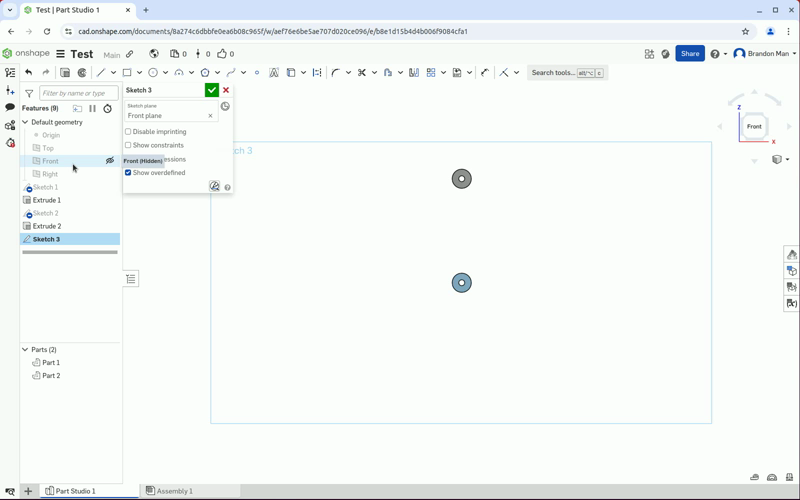
mouse_move(73, 352)
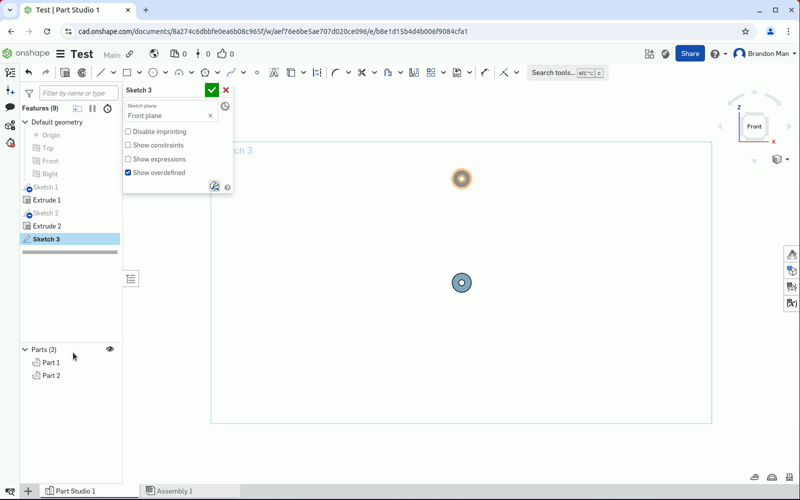
key(y)
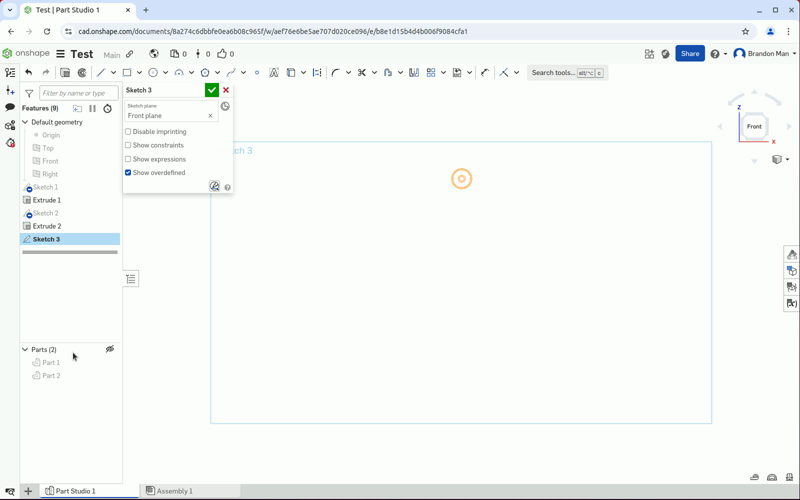
key(c)
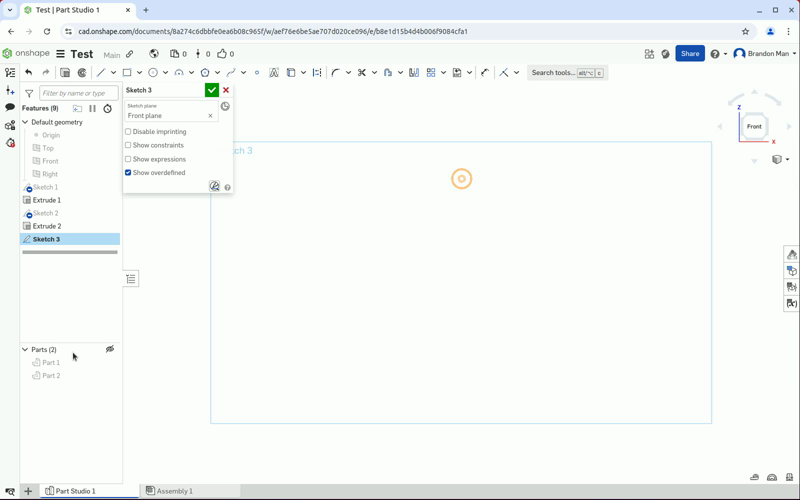
key_down(shift)
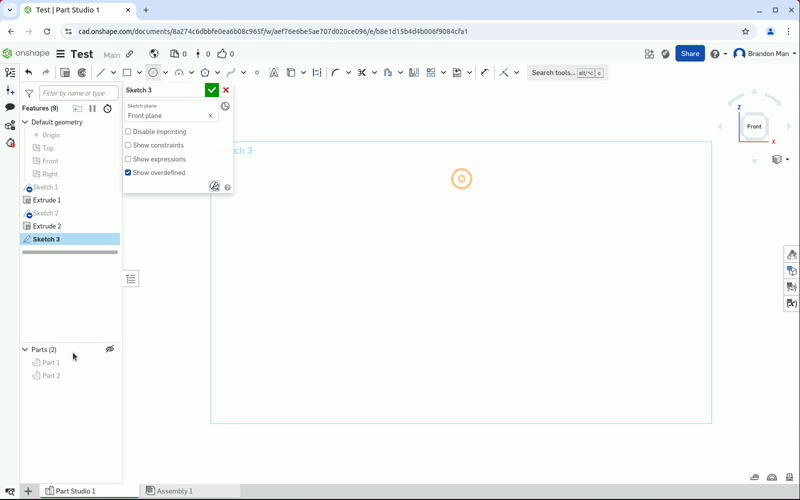
mouse_move(501, 282)
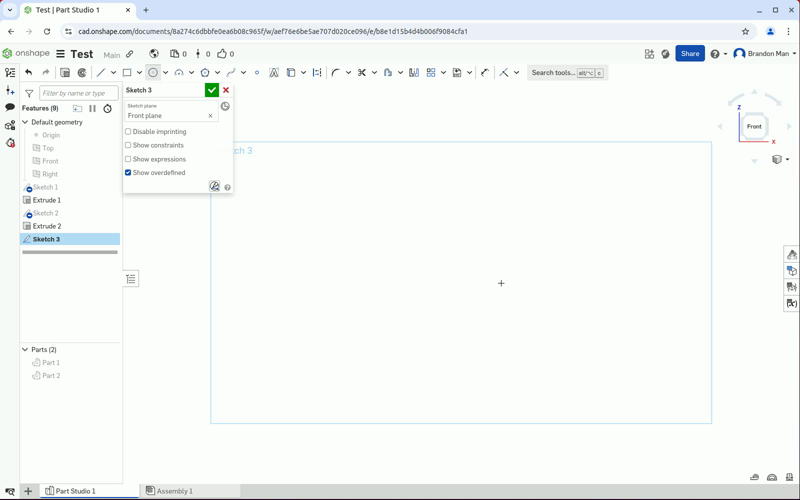
click(501, 282)
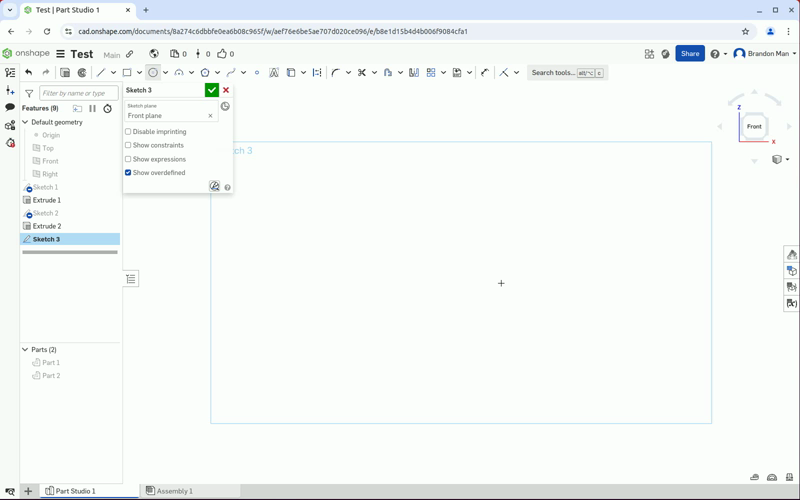
key_up(shift)
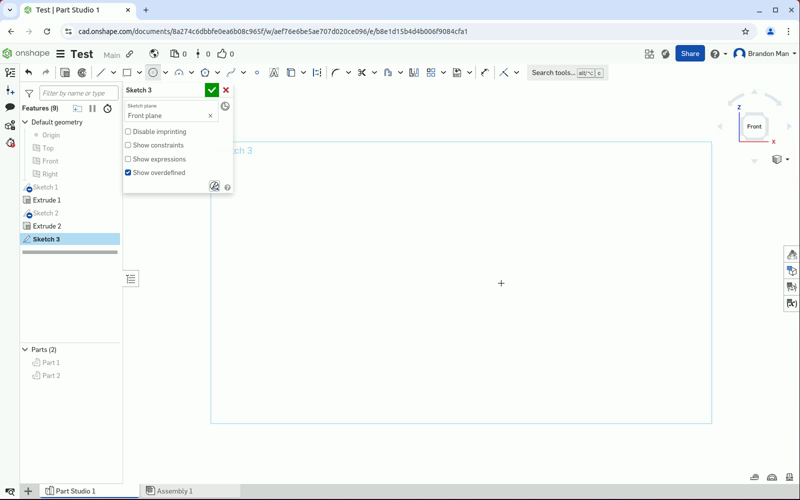
mouse_move(508, 282)
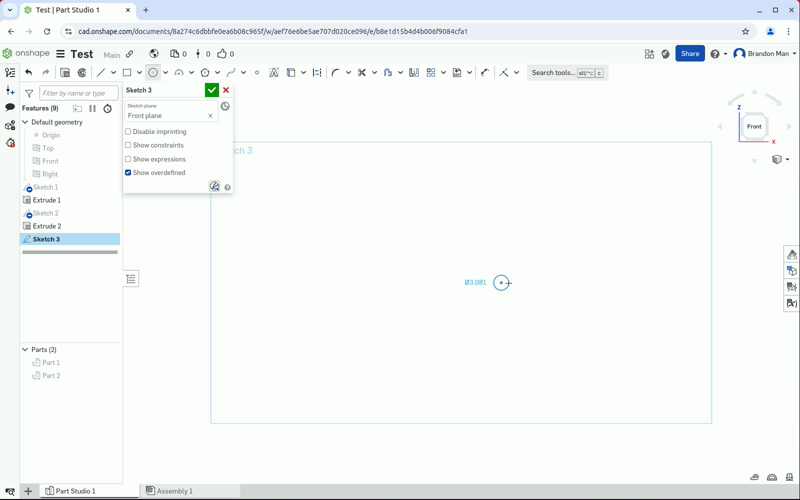
click(508, 282)
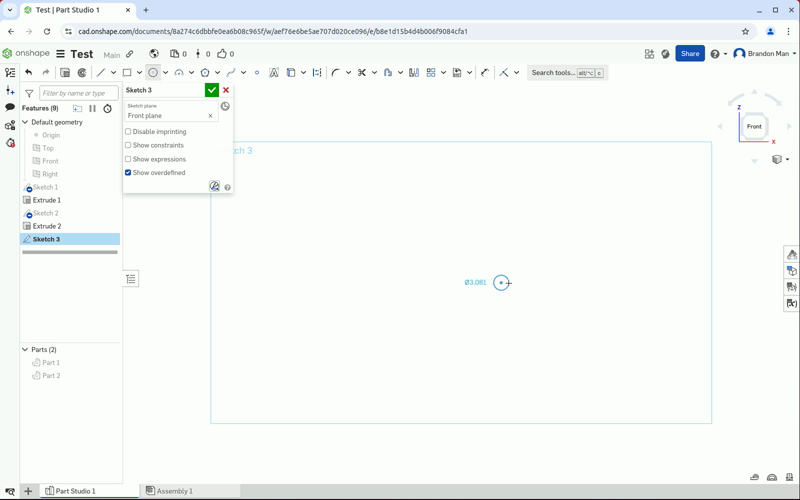
key(esc)
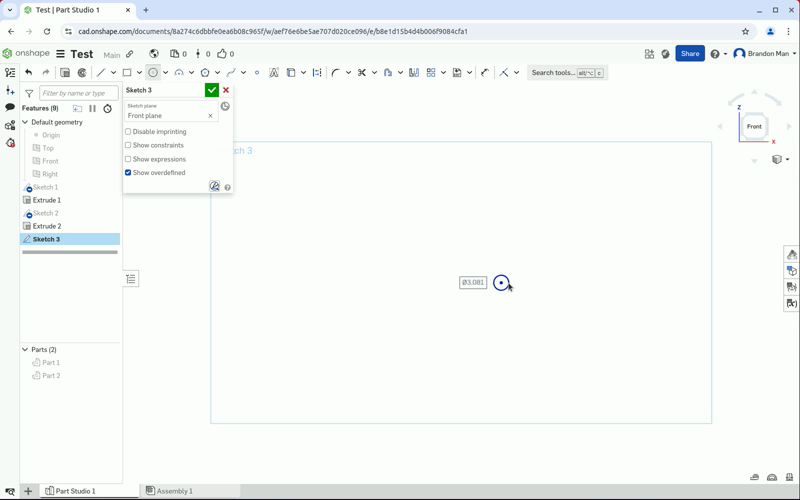
key(c)
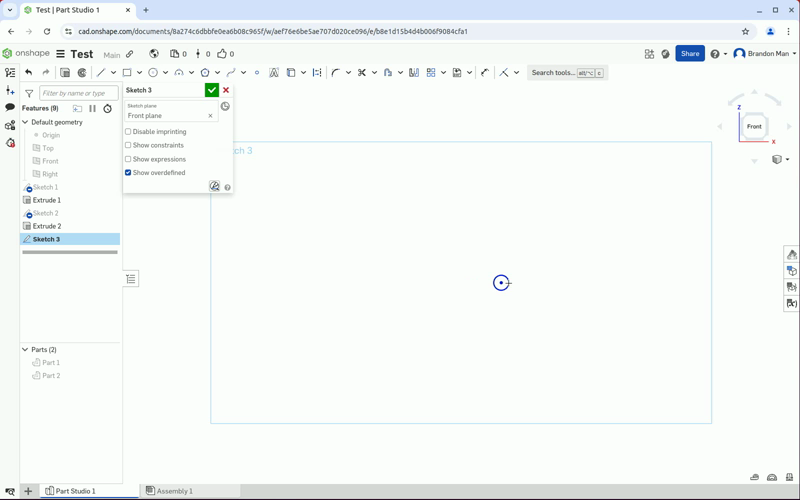
key_down(shift)
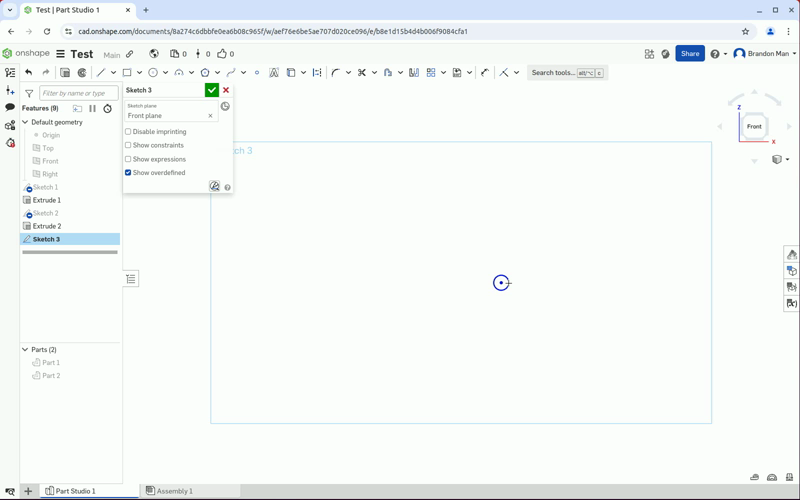
mouse_move(501, 282)
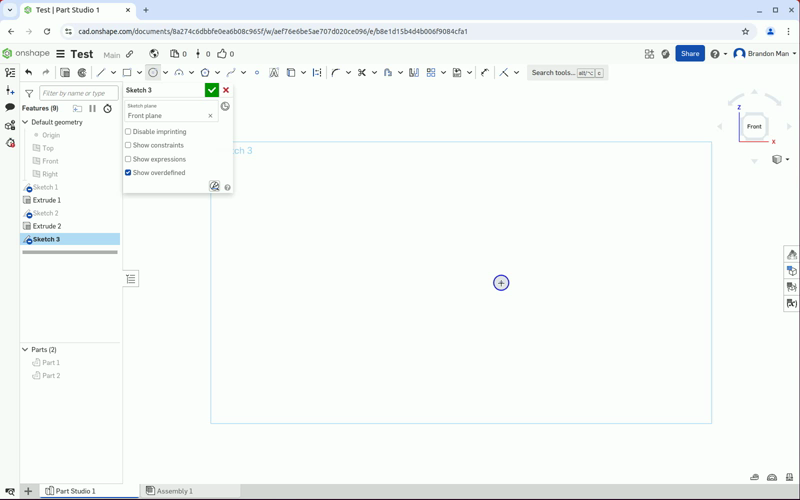
click(501, 282)
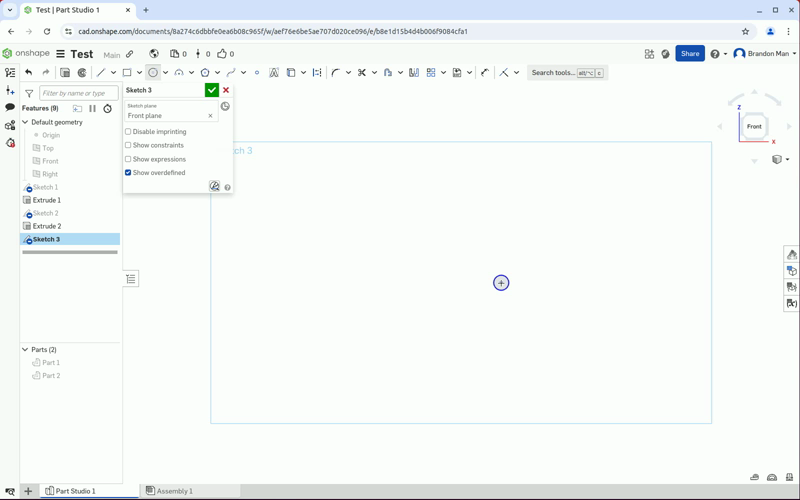
key_up(shift)
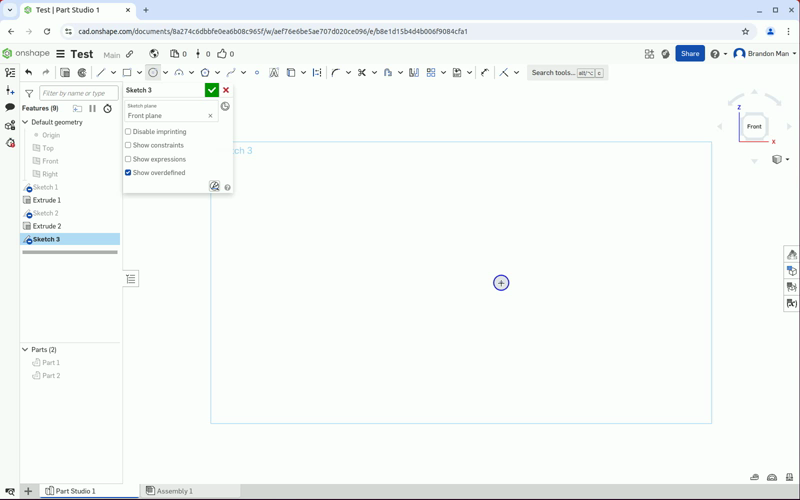
mouse_move(504, 282)
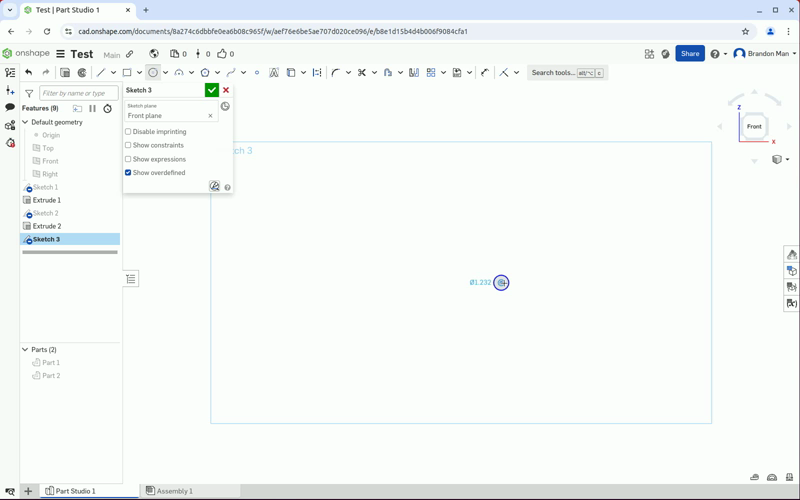
scroll(6)
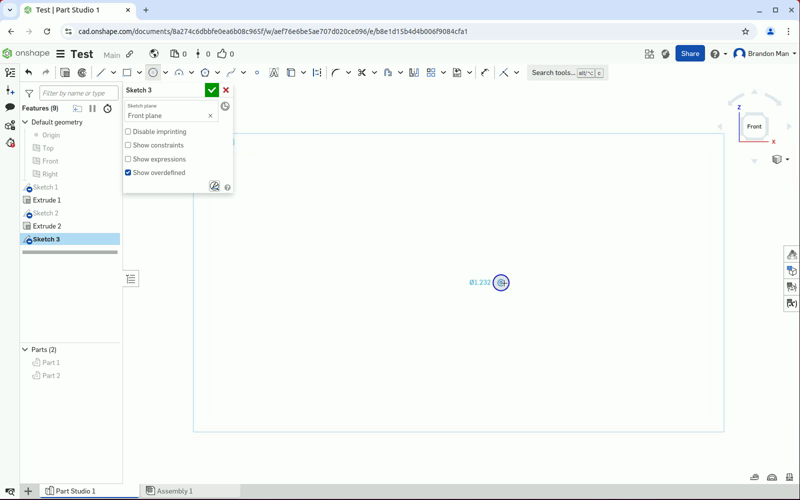
scroll(6)
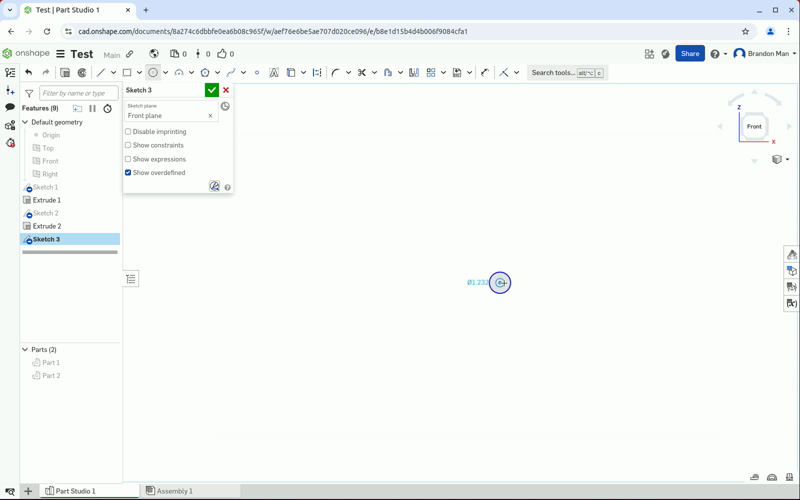
scroll(6)
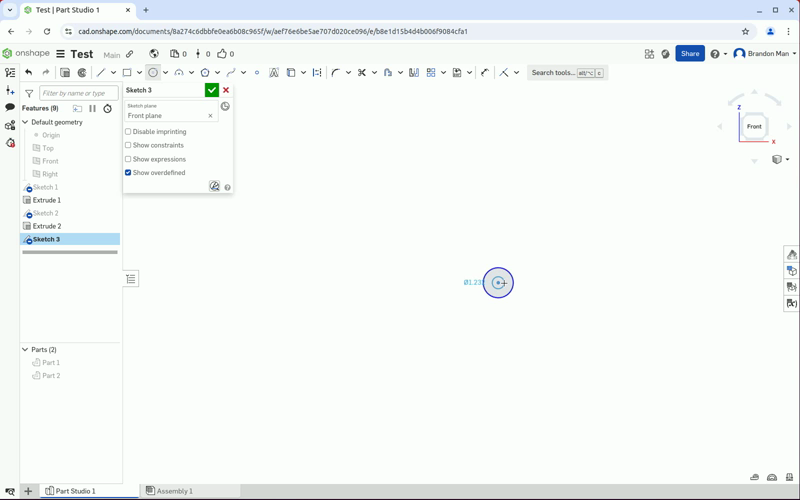
scroll(6)
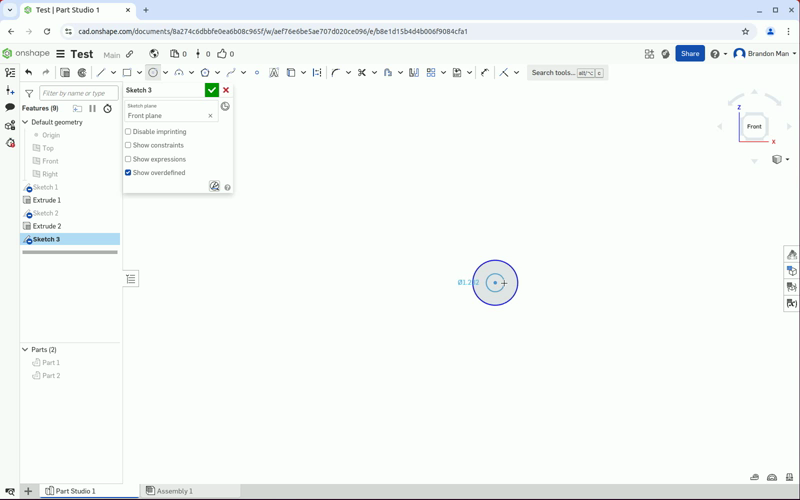
scroll(6)
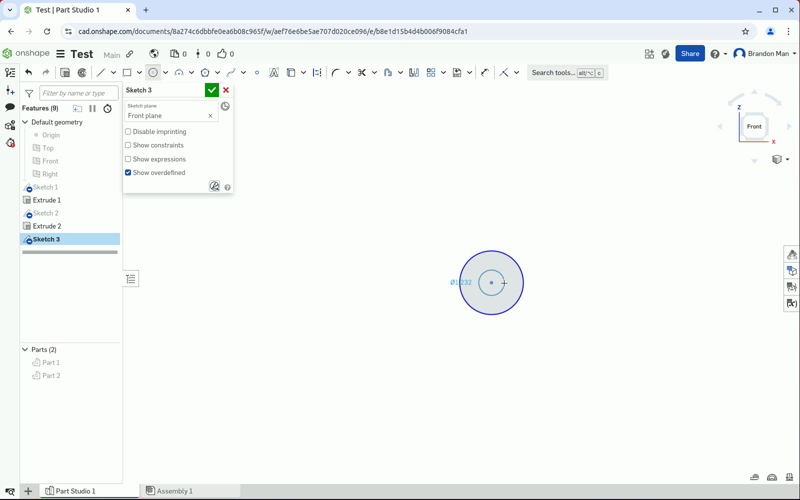
scroll(6)
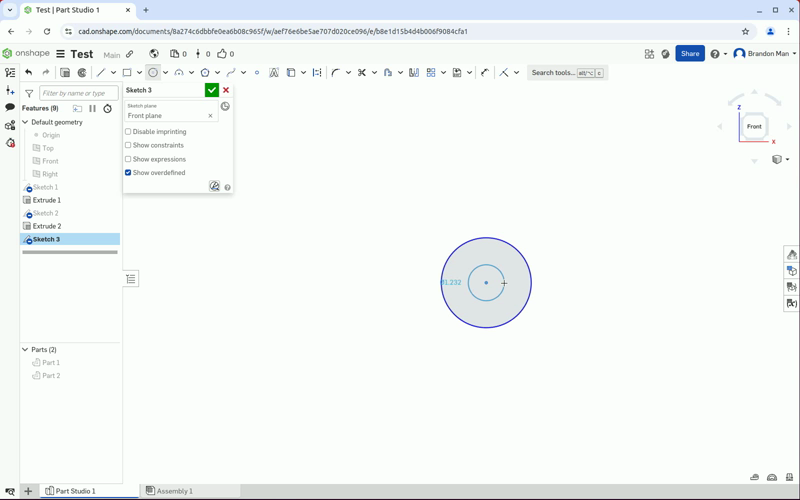
scroll(6)
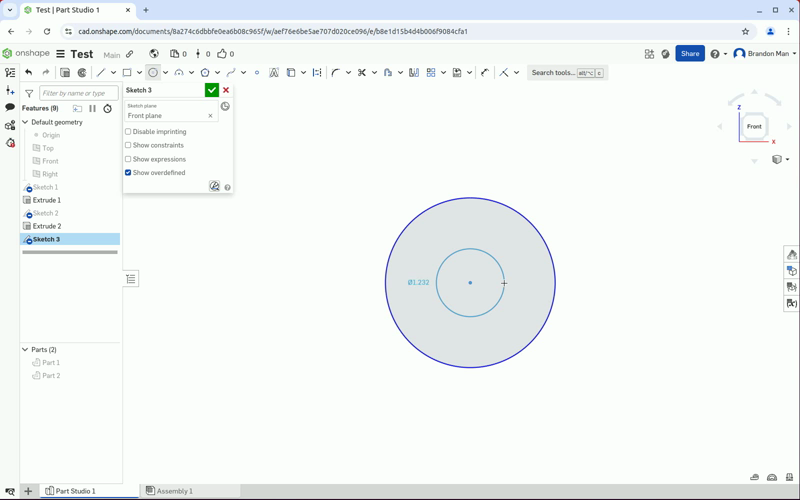
click(504, 282)
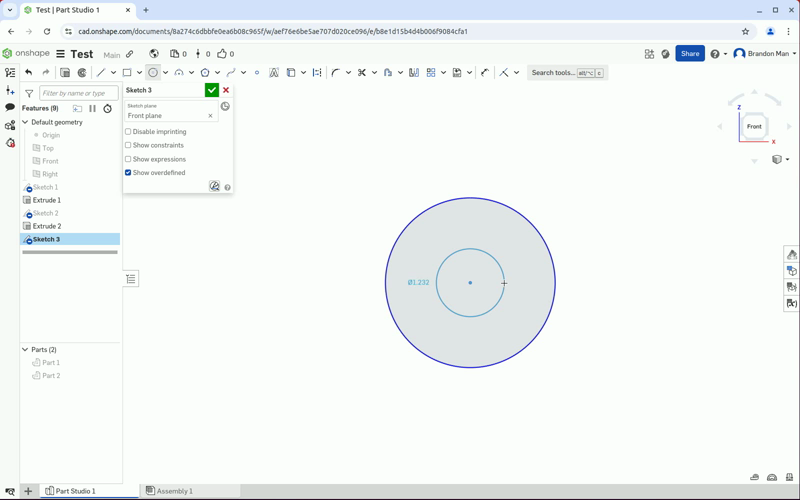
scroll(-6)
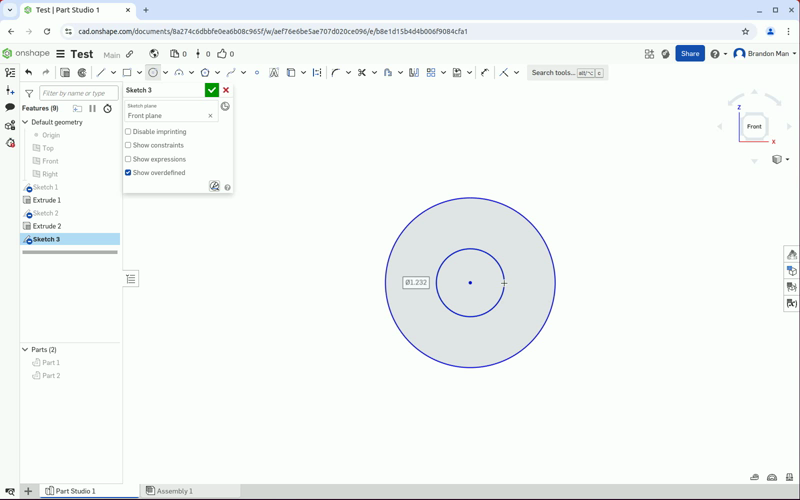
scroll(-6)
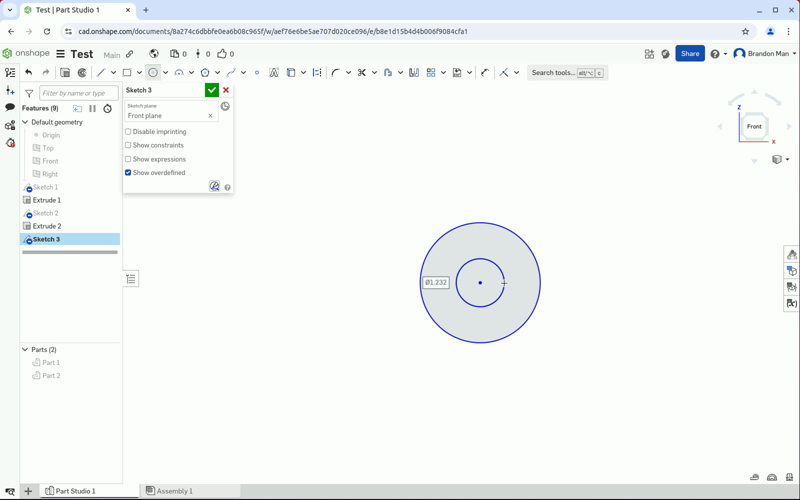
scroll(-6)
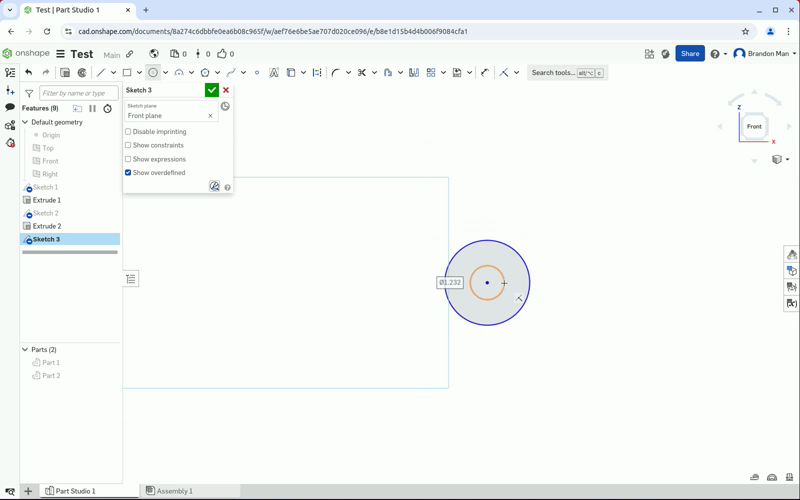
scroll(-6)
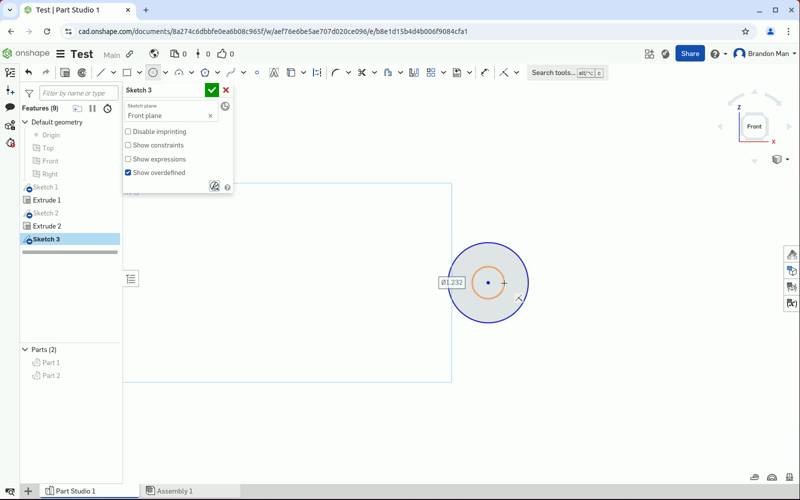
scroll(-6)
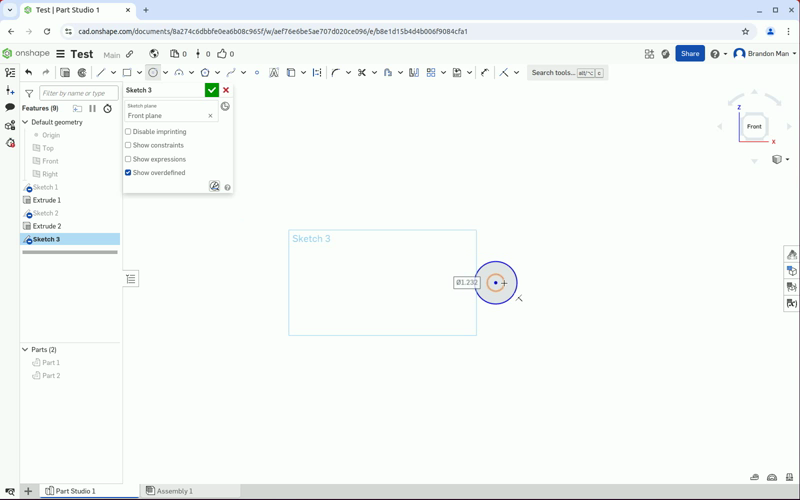
scroll(-6)
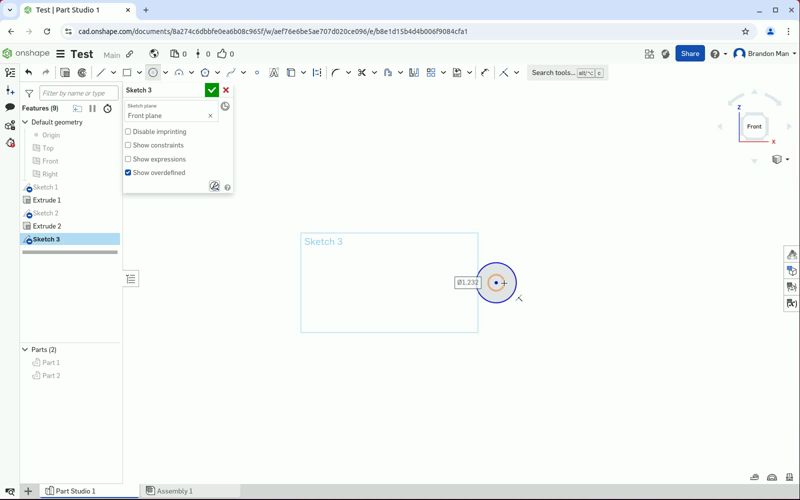
scroll(-6)
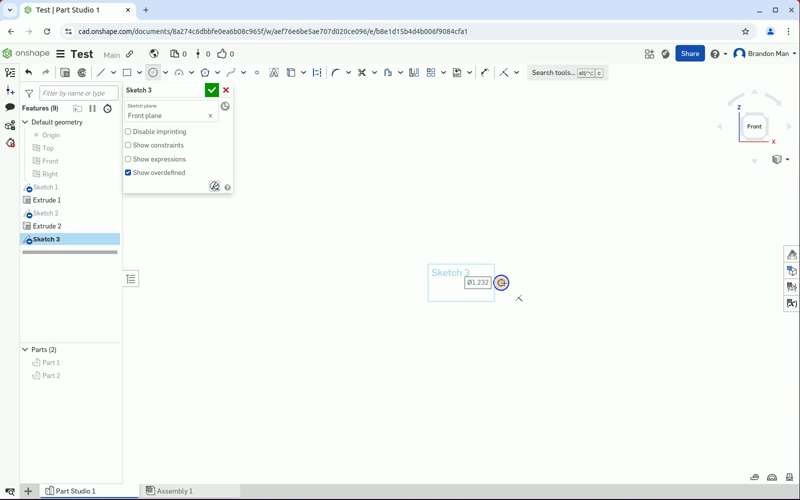
key(esc)
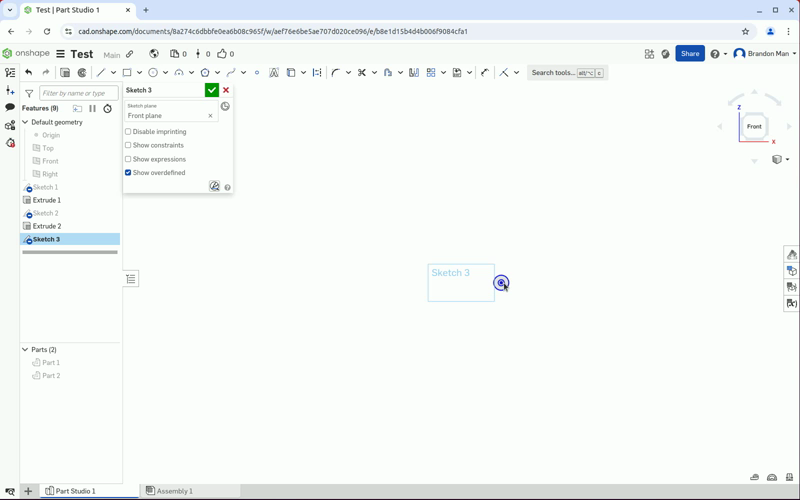
mouse_move(505, 286)
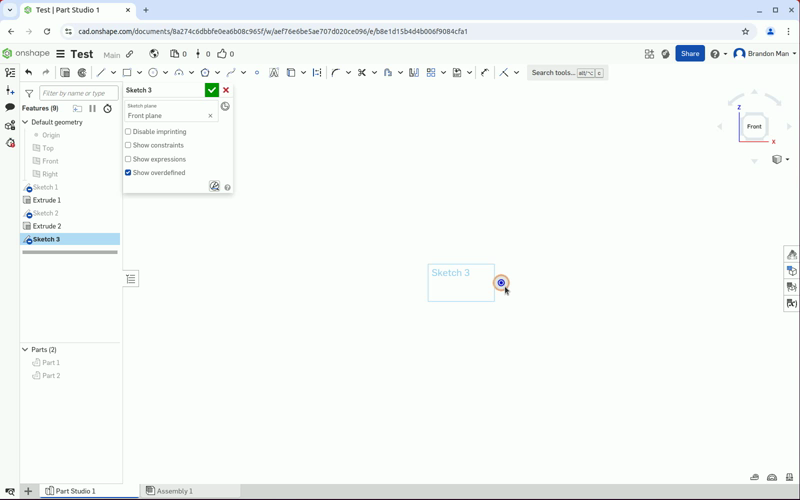
scroll(6)
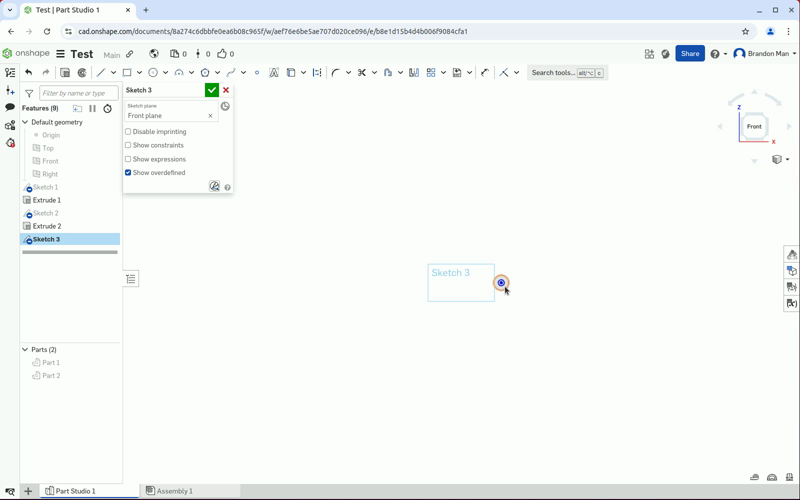
scroll(6)
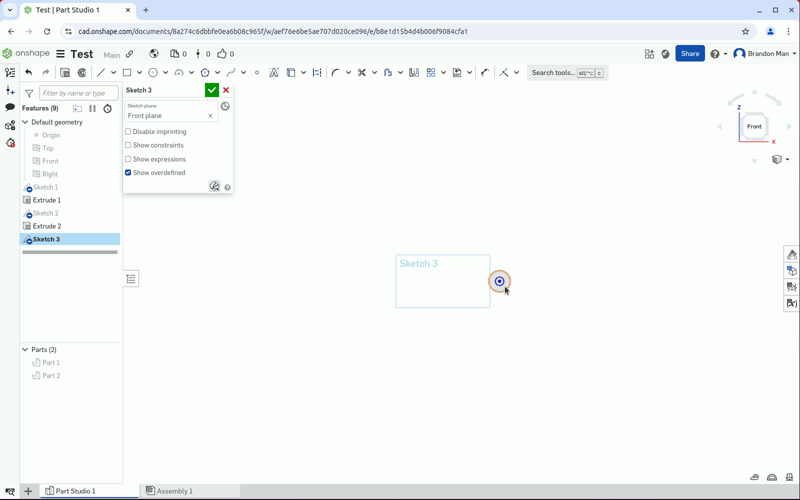
scroll(6)
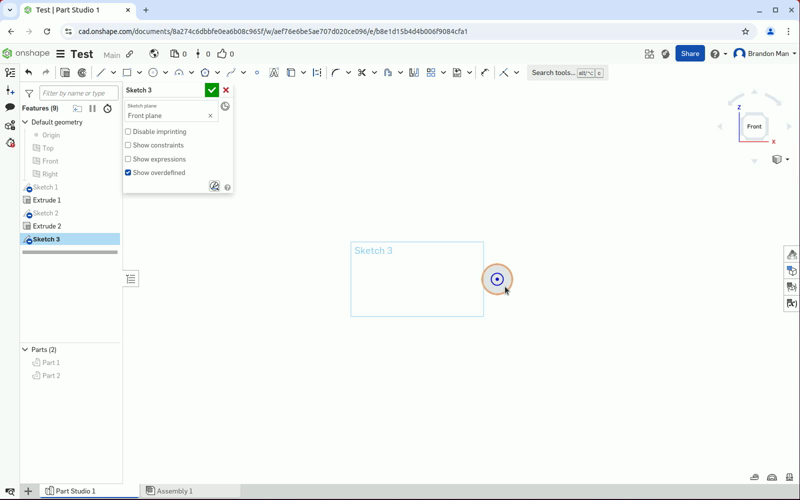
scroll(6)
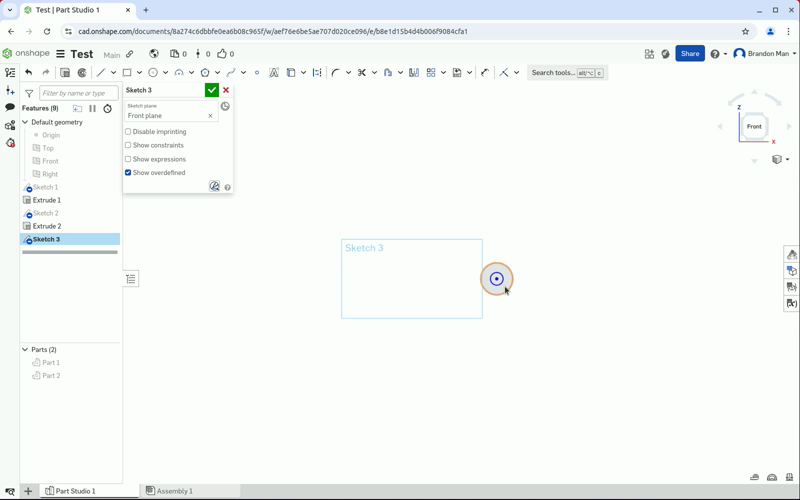
scroll(6)
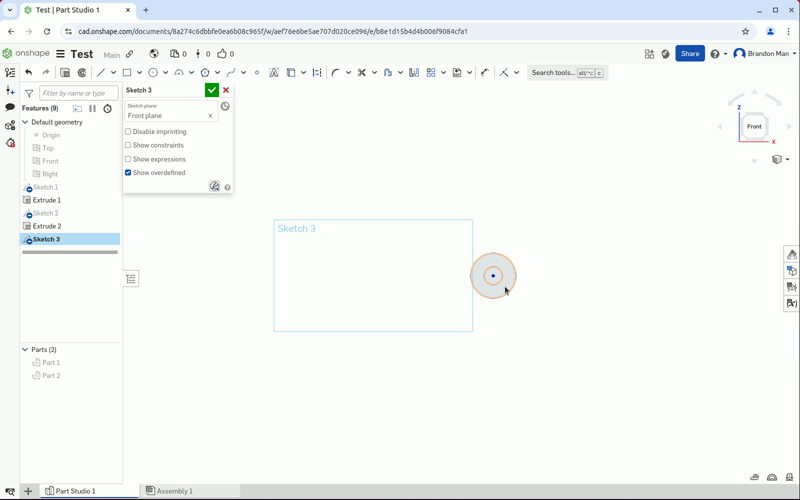
scroll(6)
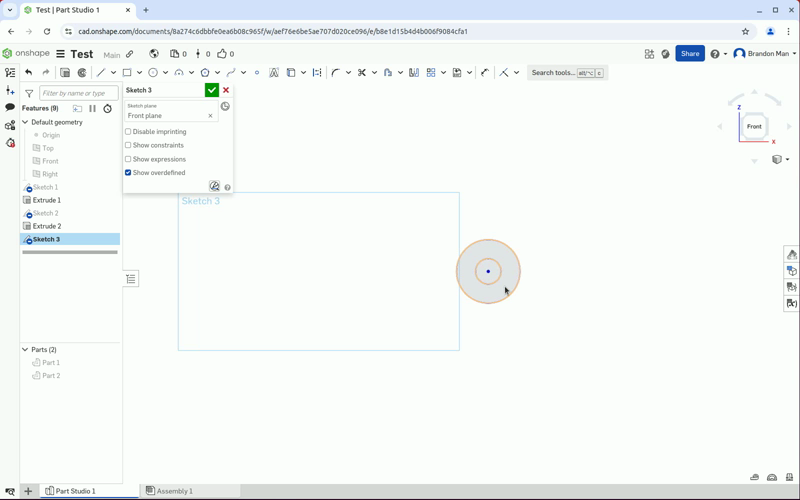
scroll(6)
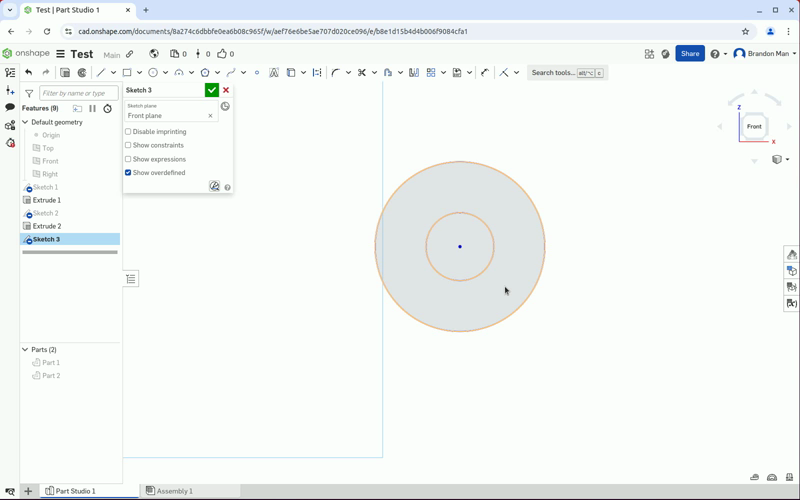
click(505, 286)
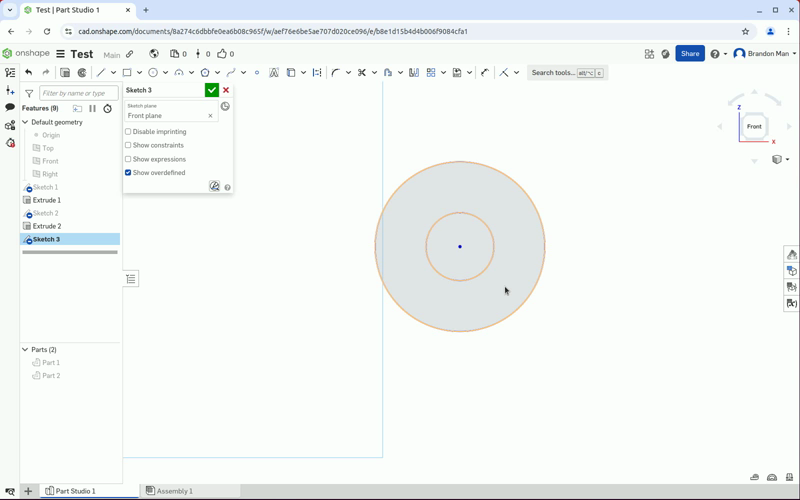
scroll(-6)
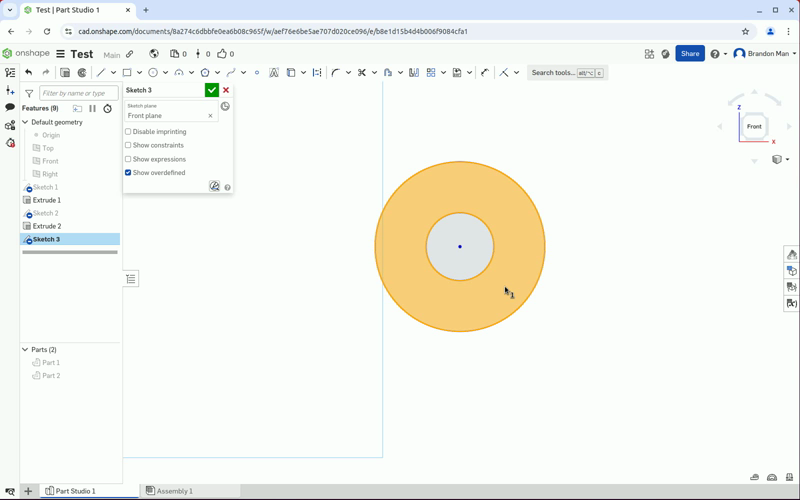
scroll(-6)
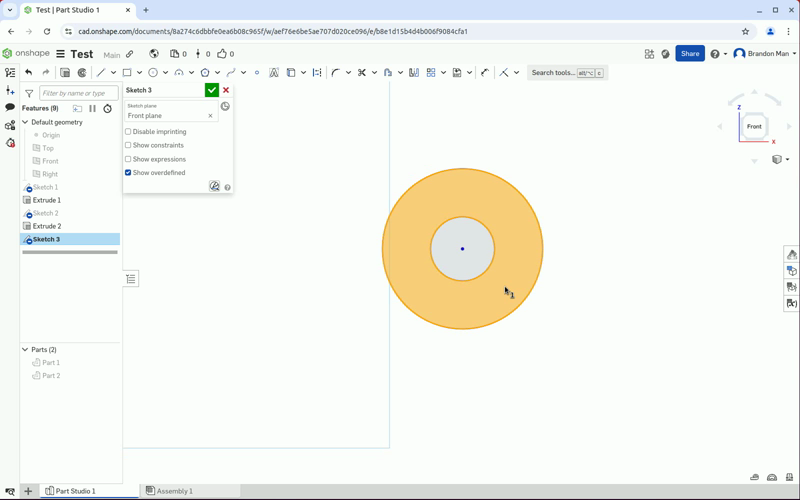
scroll(-6)
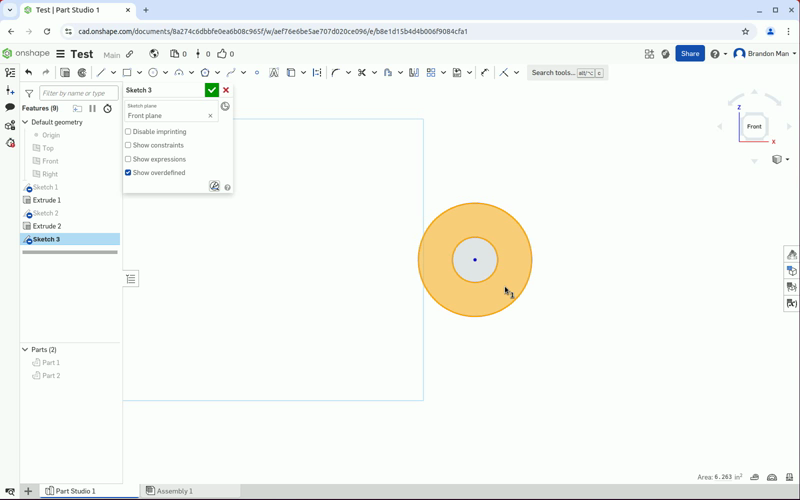
scroll(-6)
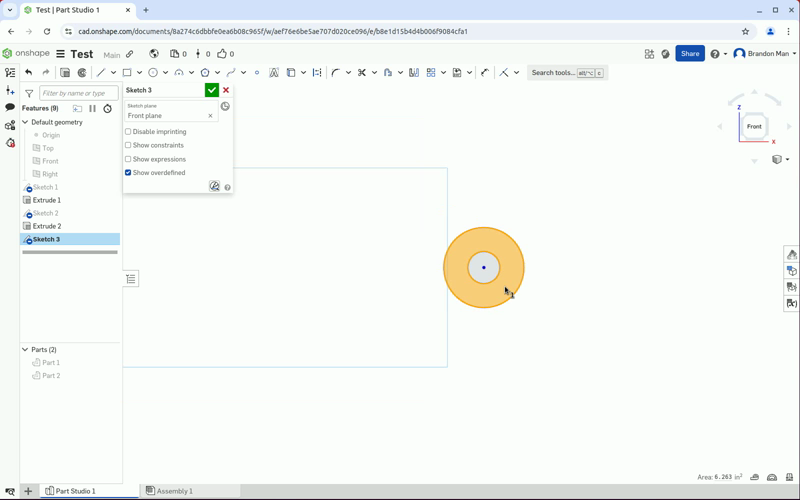
scroll(-6)
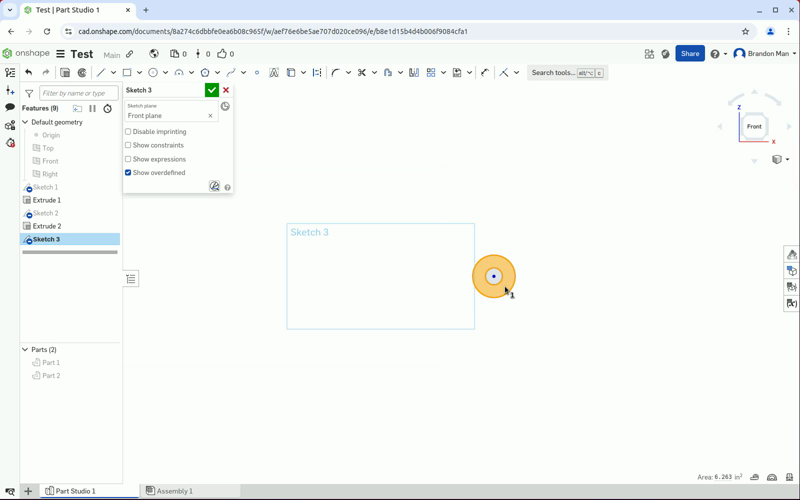
scroll(-6)
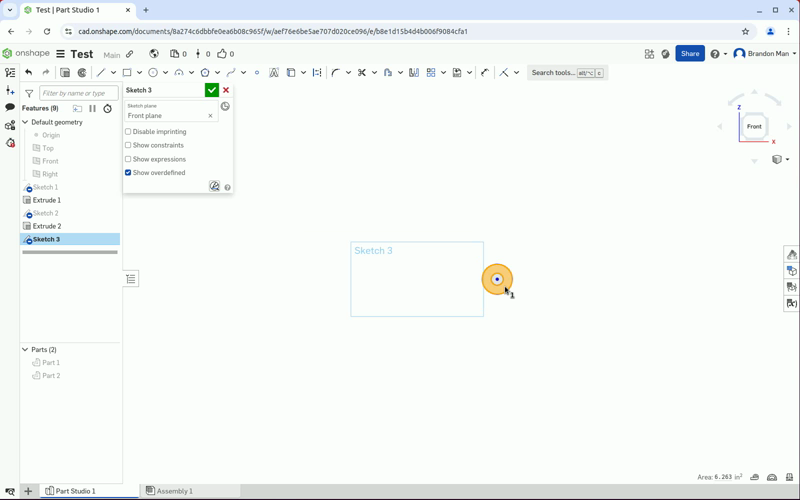
scroll(-6)
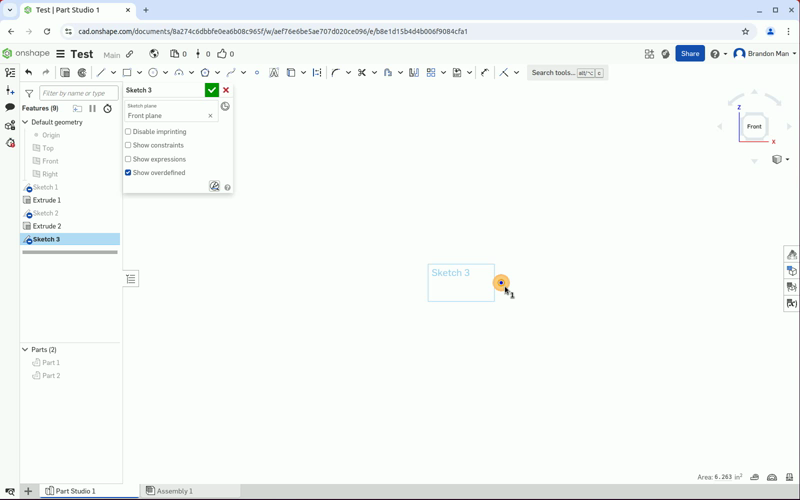
mouse_move(73, 352)
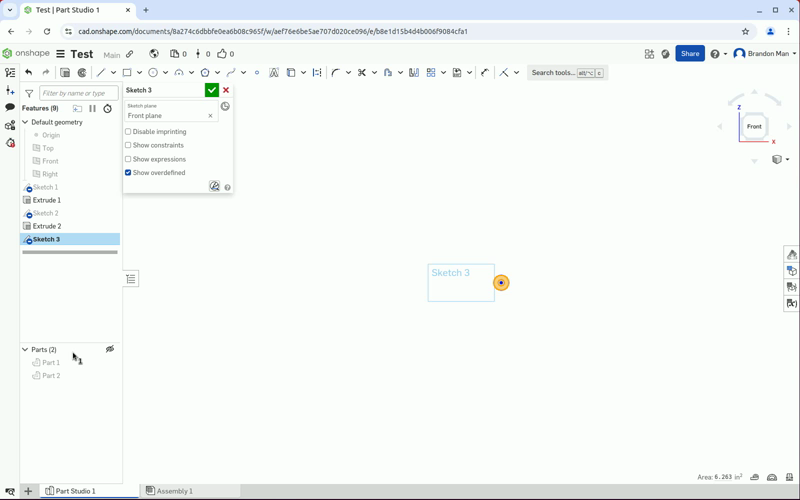
key(shift+y)
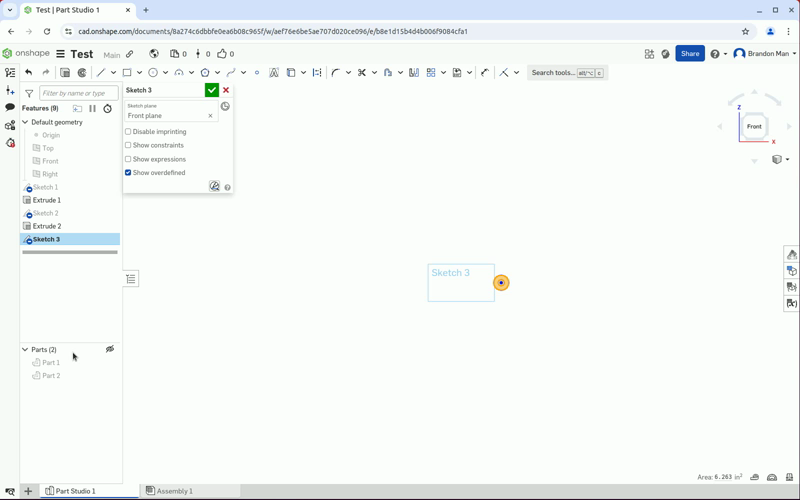
key(shift+e)
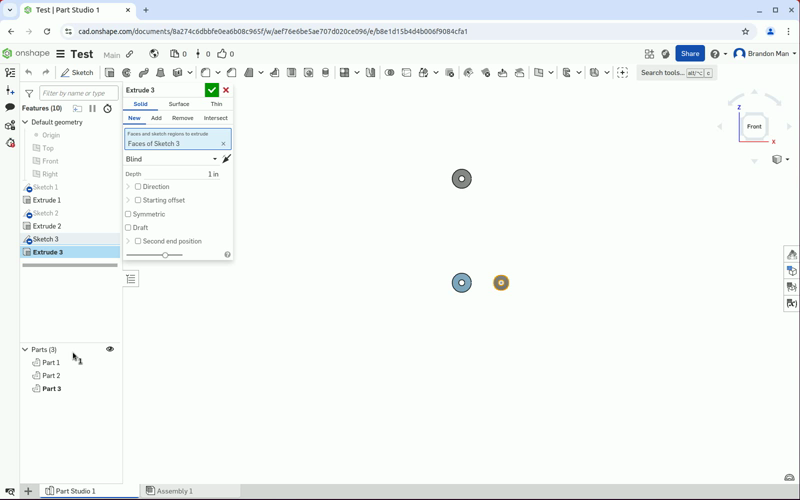
mouse_move(143, 106)
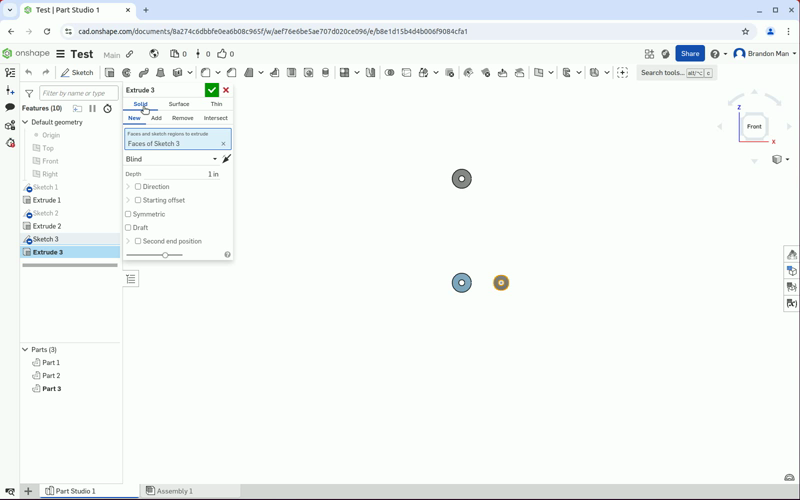
click(143, 106)
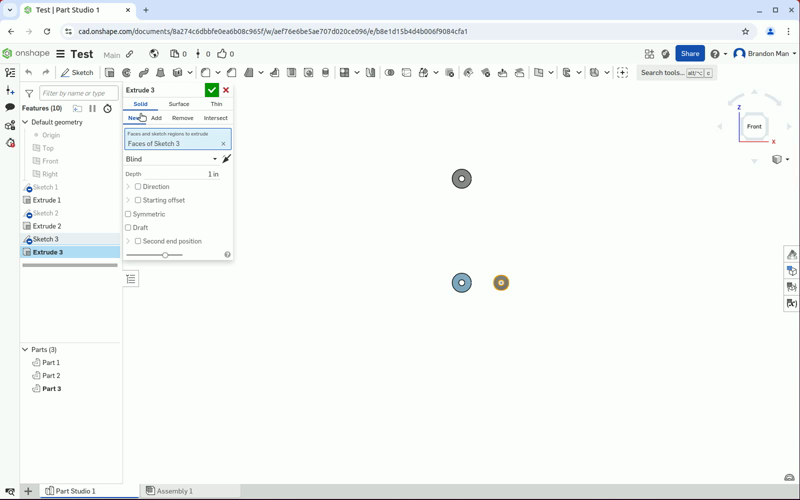
mouse_move(137, 120)
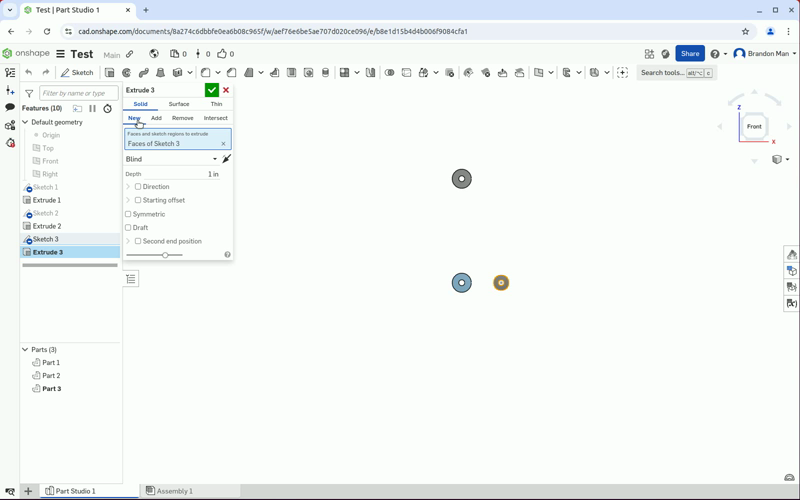
click(137, 120)
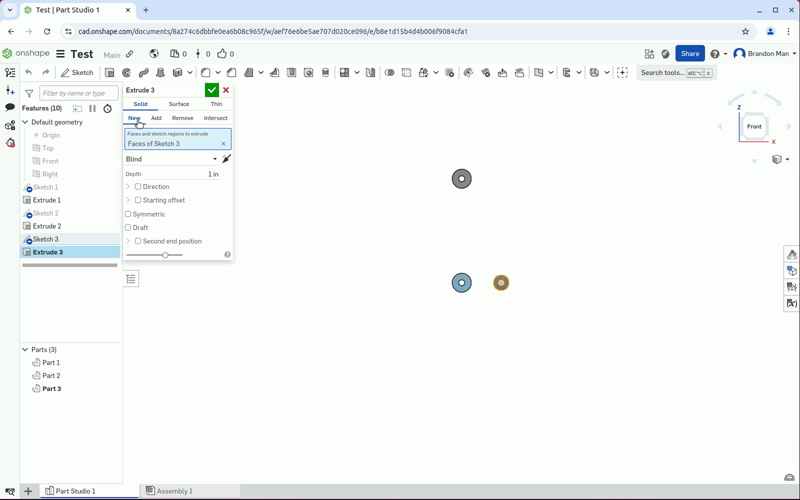
key(tab, 4)
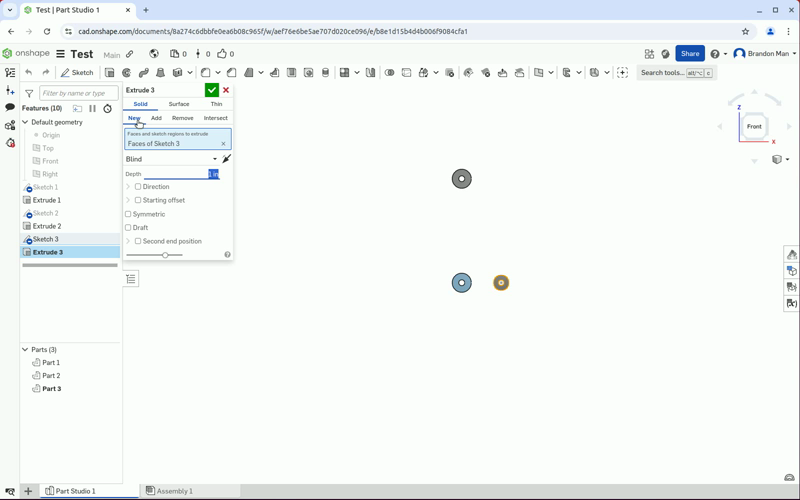
text(0.481)
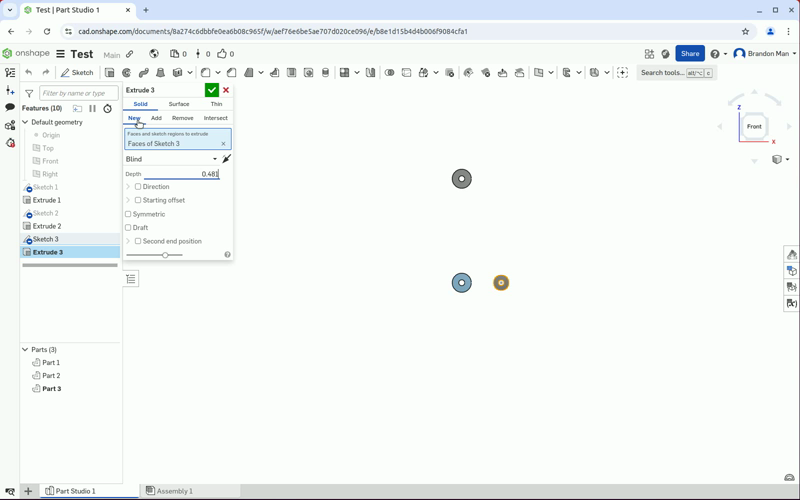
key(enter)
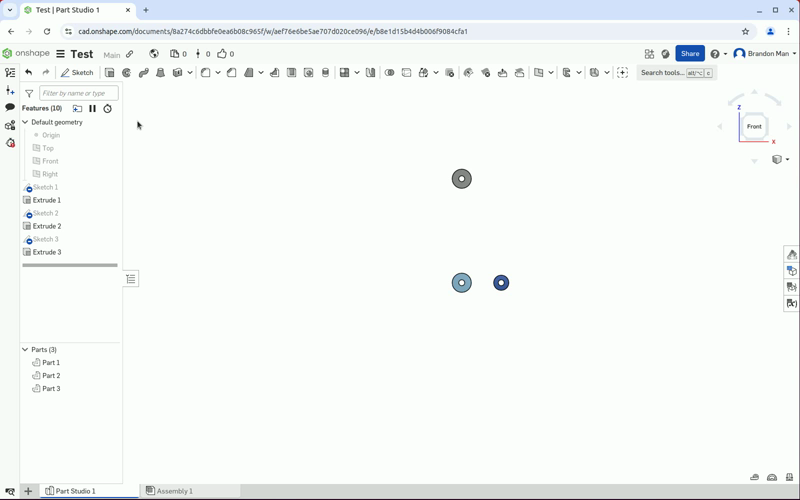
key(shift+h)
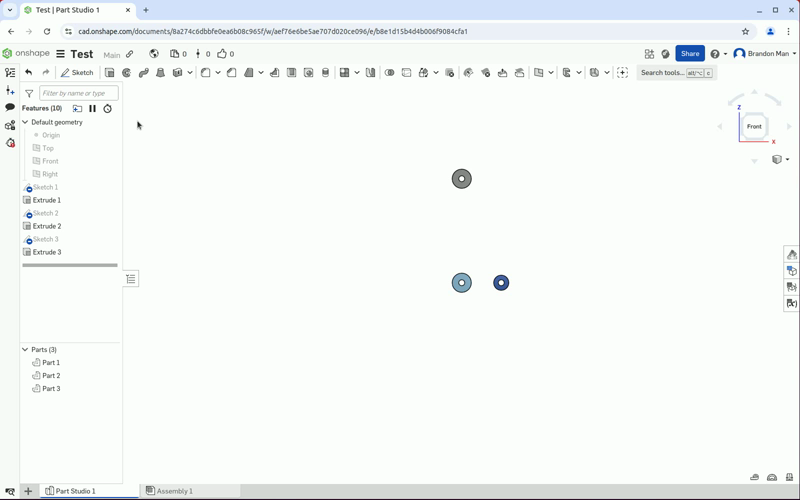
key(shift+h)
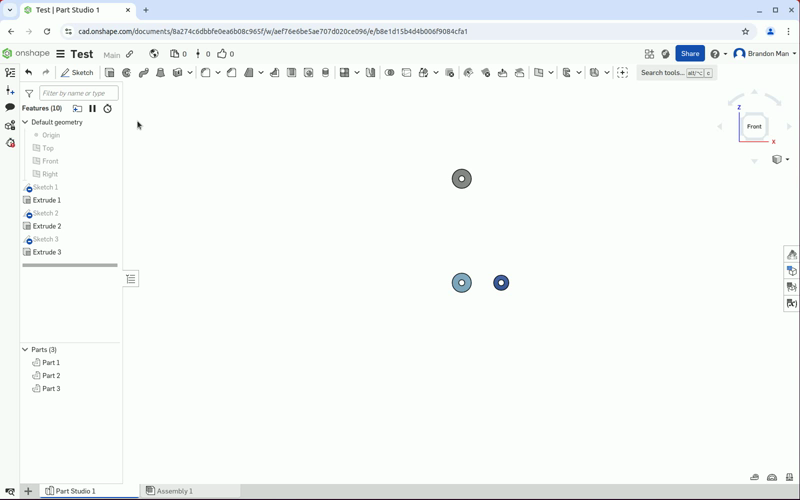
mouse_move(73, 189)
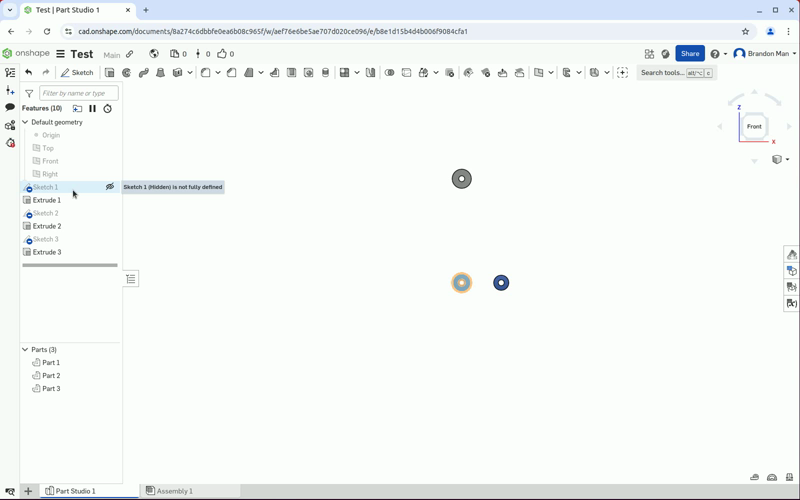
click(73, 189)
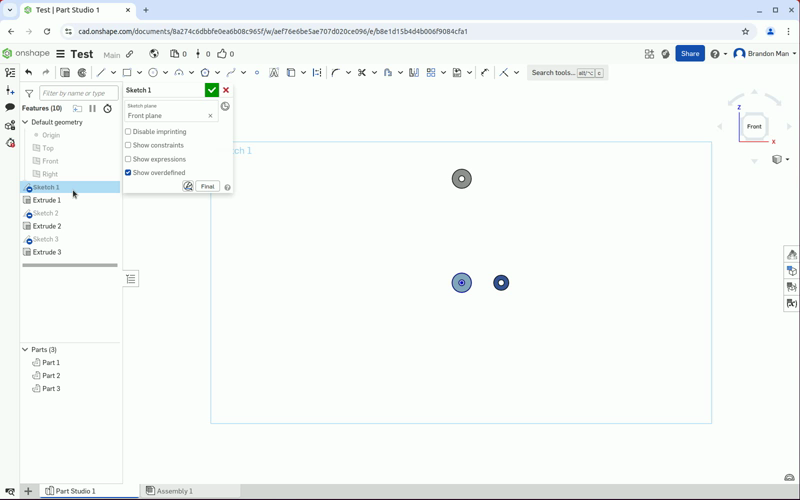
mouse_move(229, 92)
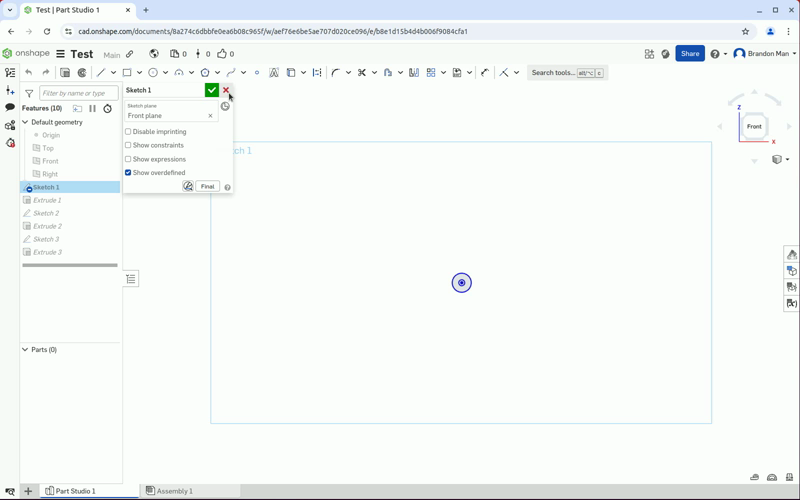
click(229, 92)
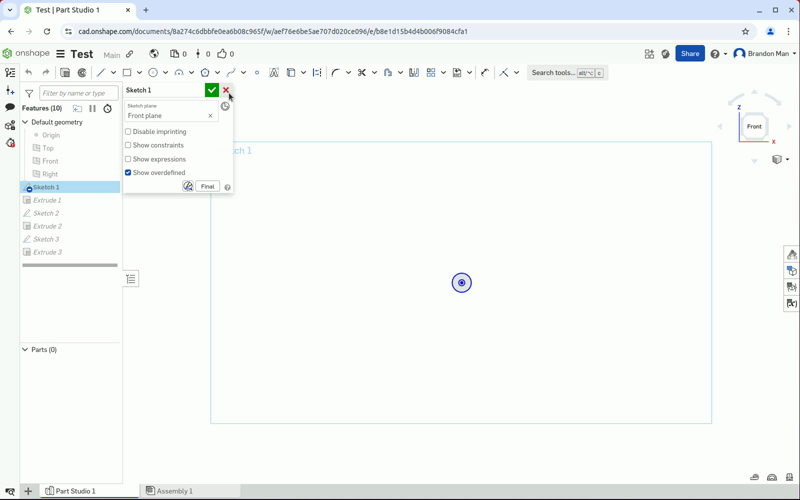
key(shift+s)
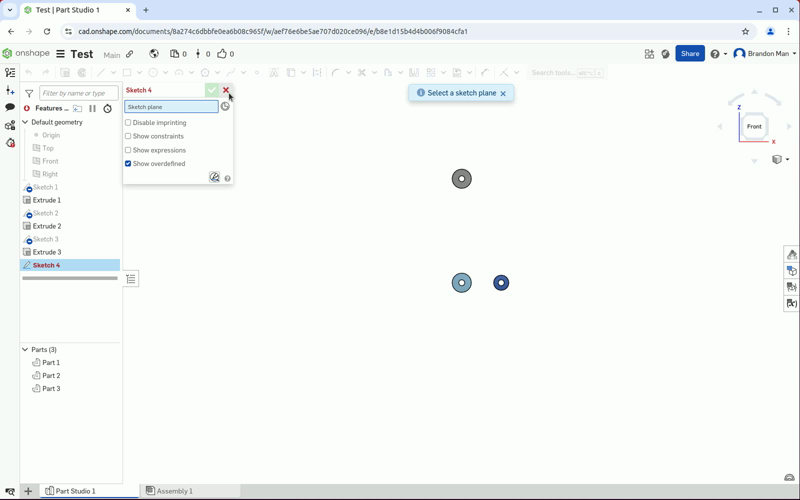
mouse_move(73, 163)
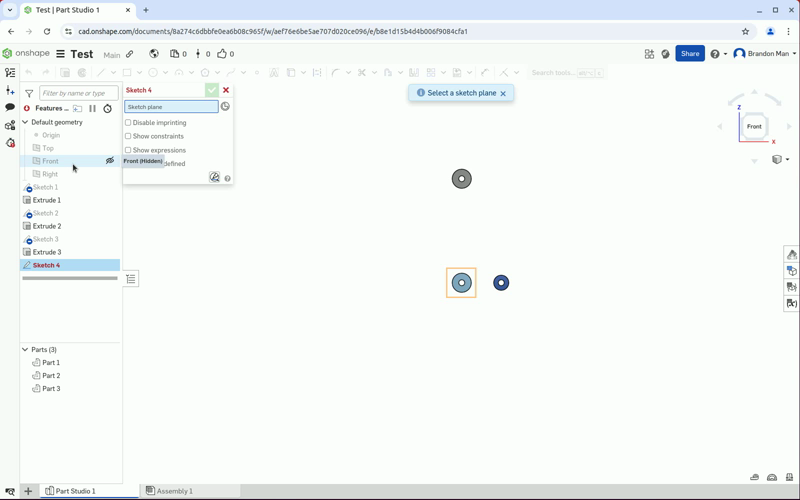
click(73, 163)
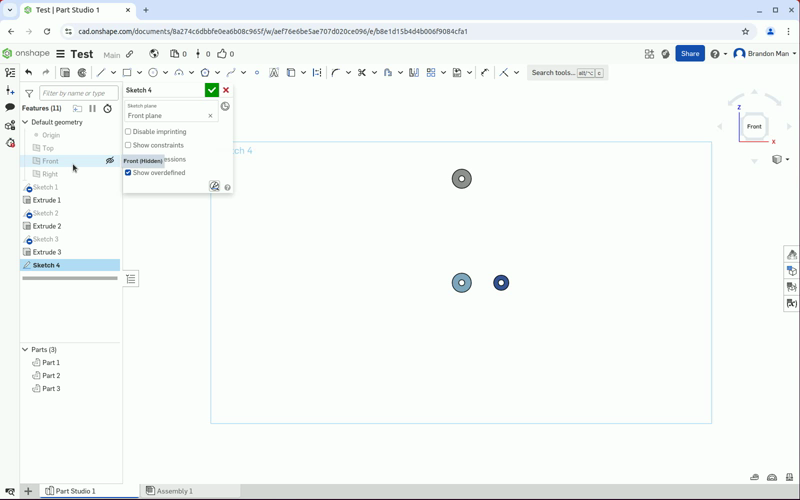
mouse_move(73, 352)
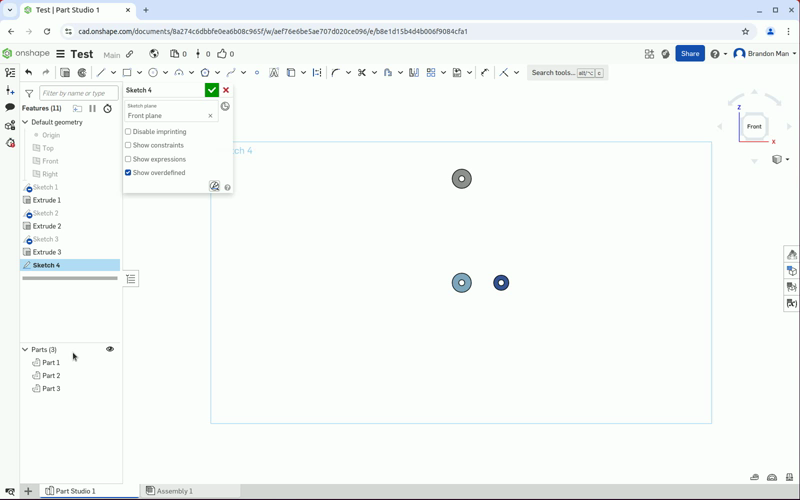
key(y)
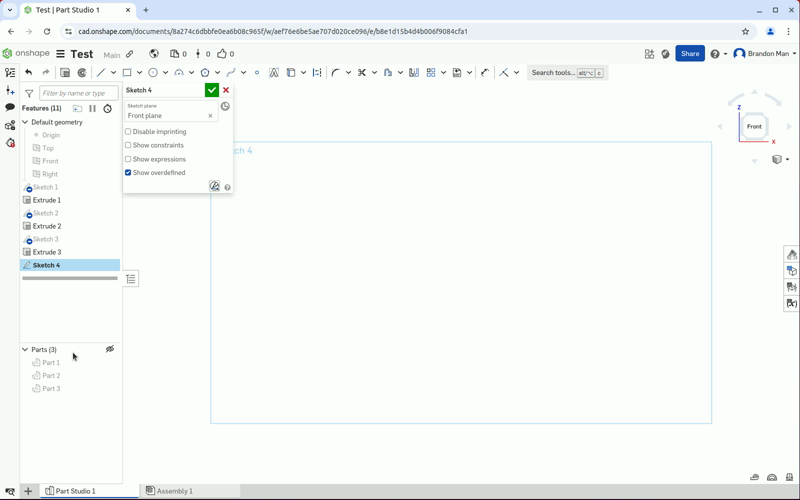
key(l)
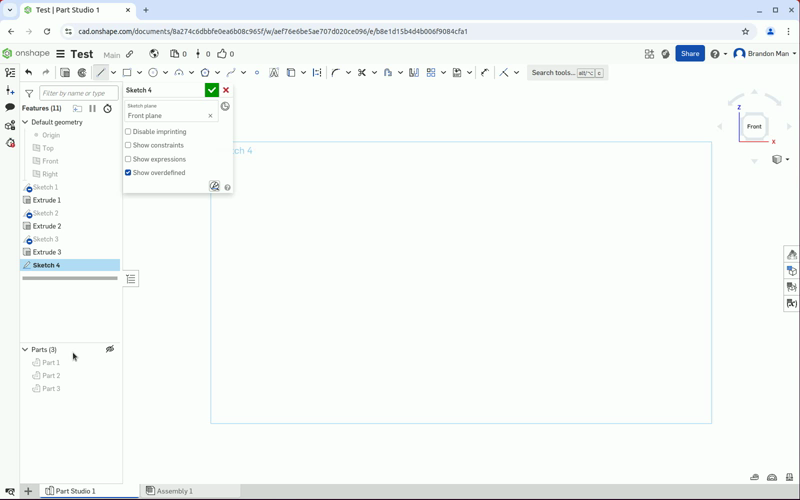
key_down(shift)
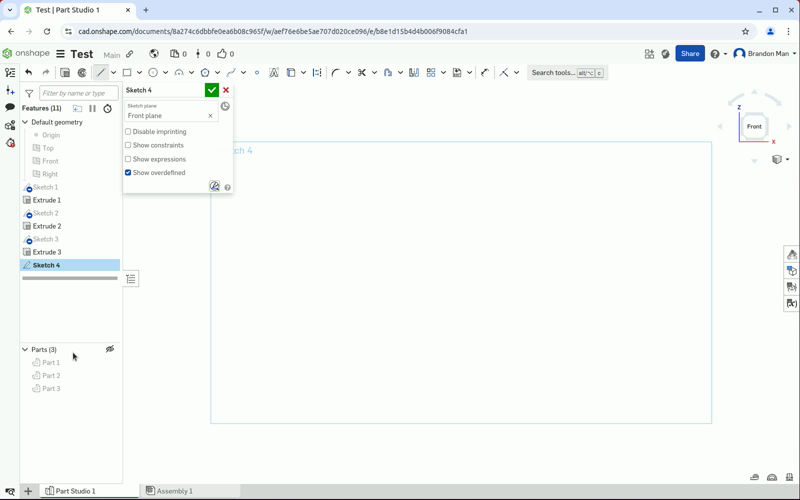
mouse_move(446, 226)
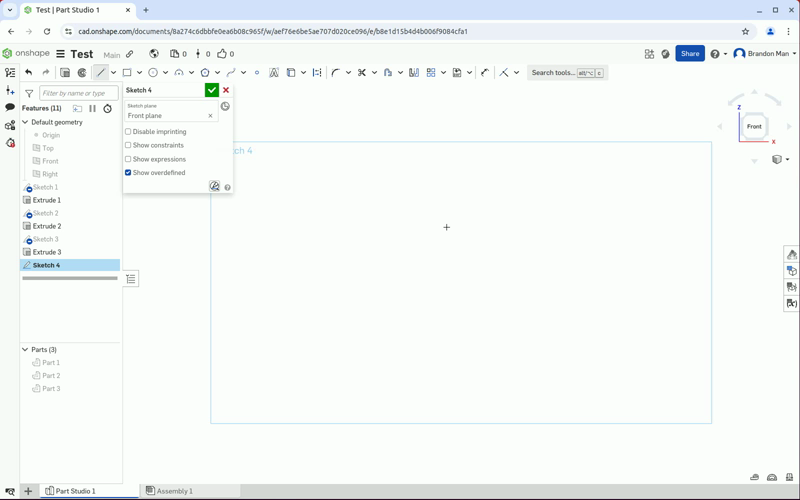
click(446, 226)
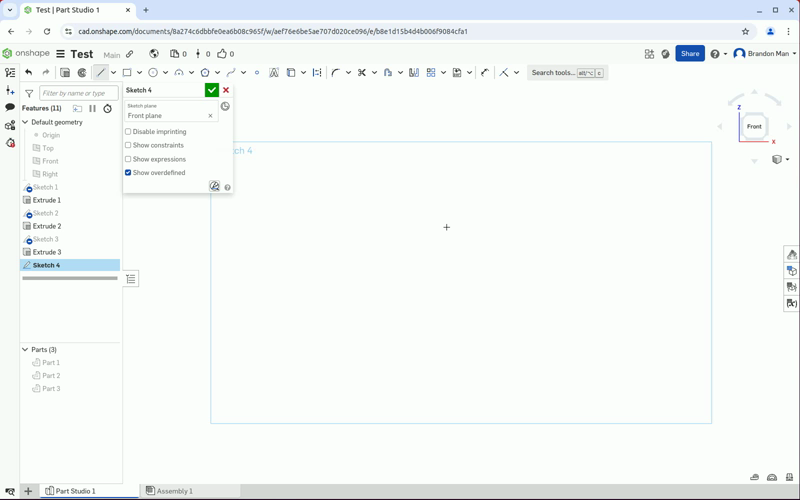
key_up(shift)
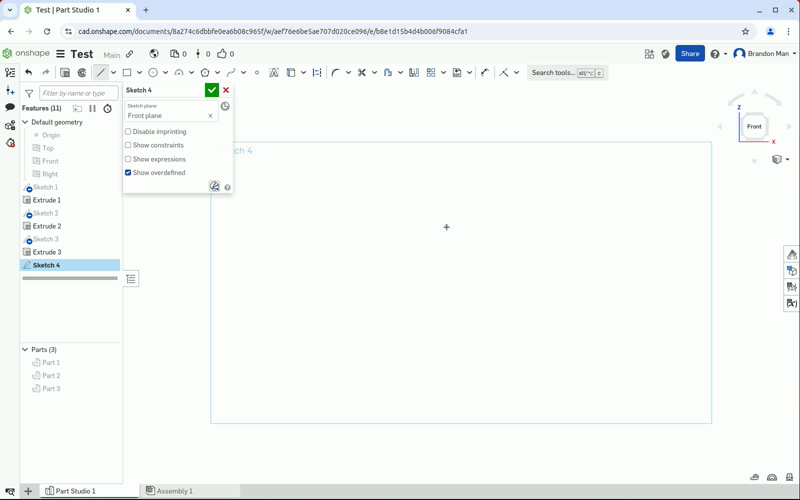
key_down(shift)
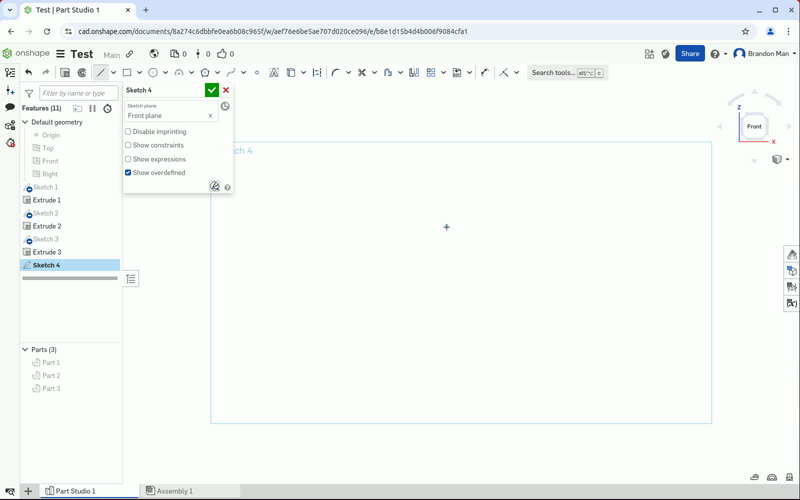
mouse_move(476, 226)
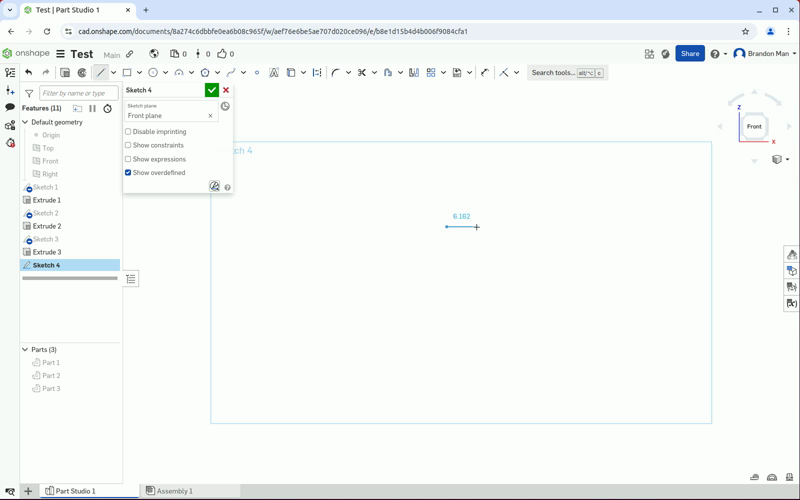
mouse_move(452, 284)
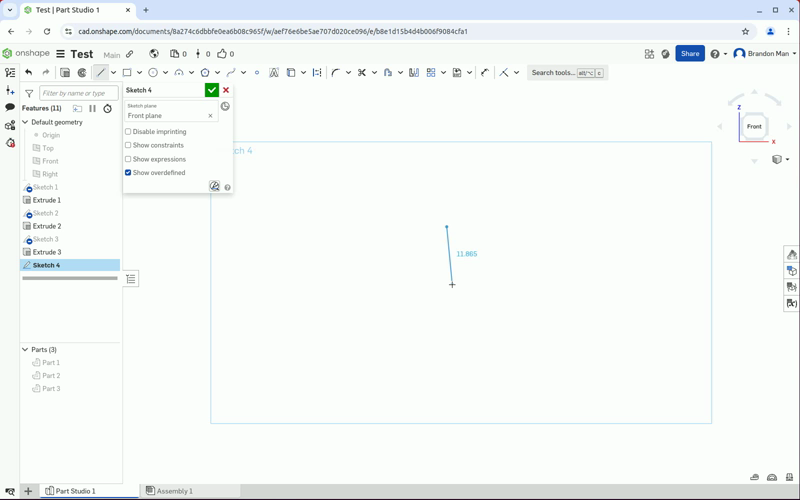
click(452, 284)
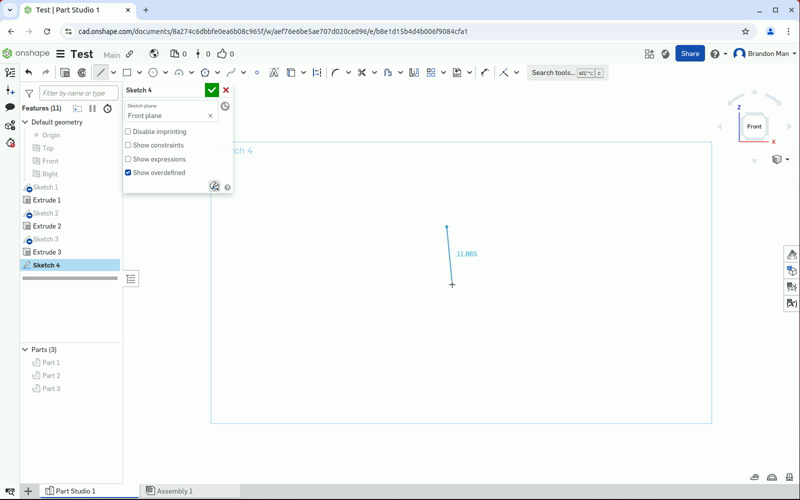
key_up(shift)
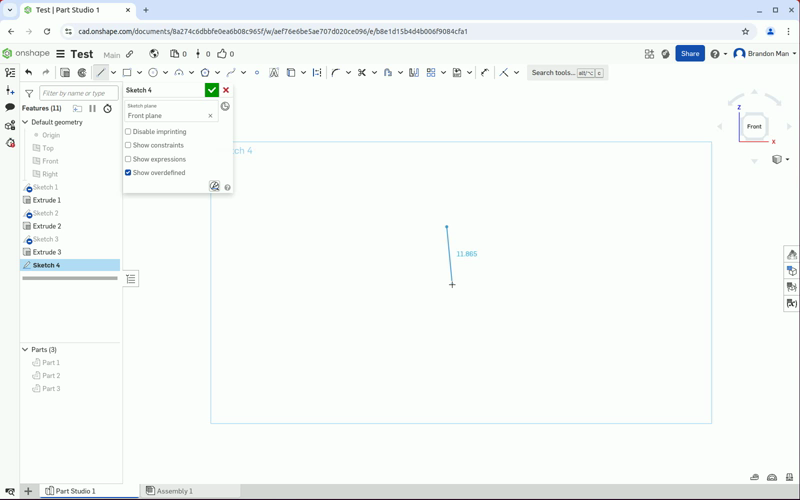
key(esc)
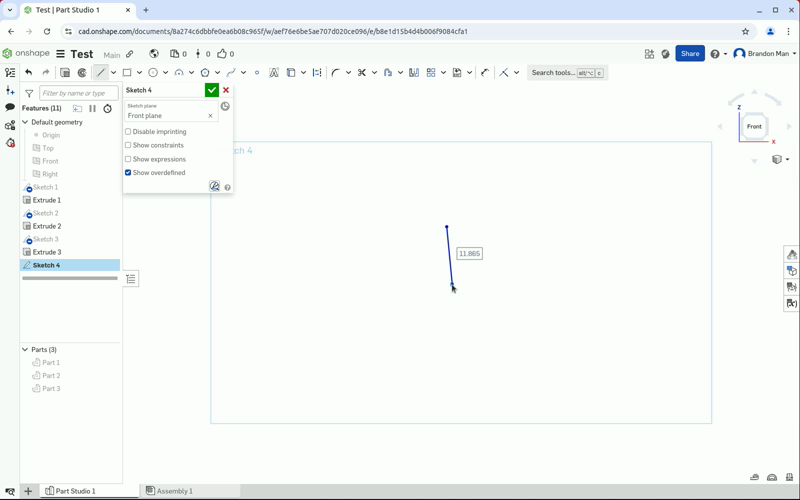
key(a)
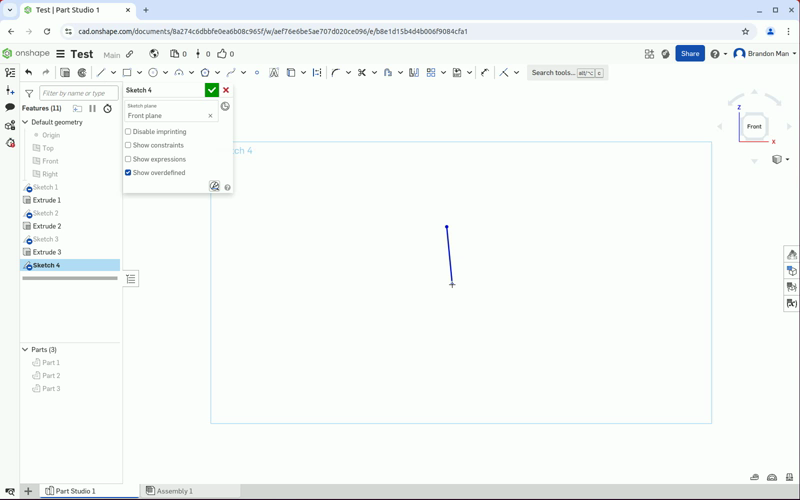
mouse_move(452, 284)
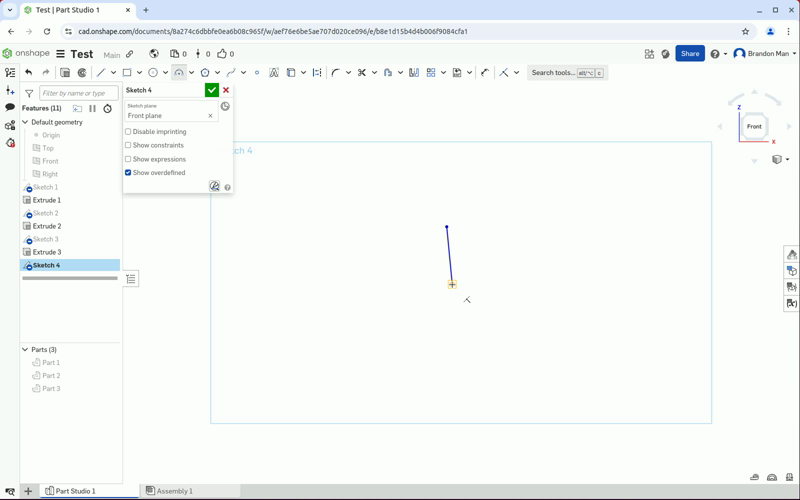
click(452, 284)
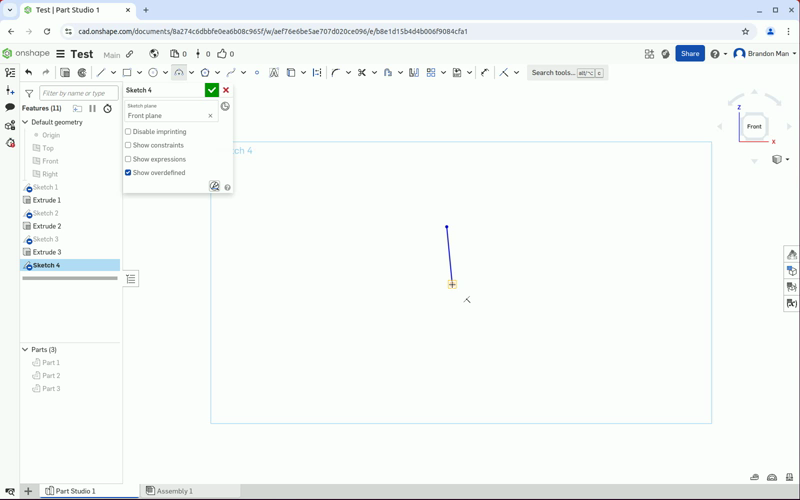
key_down(shift)
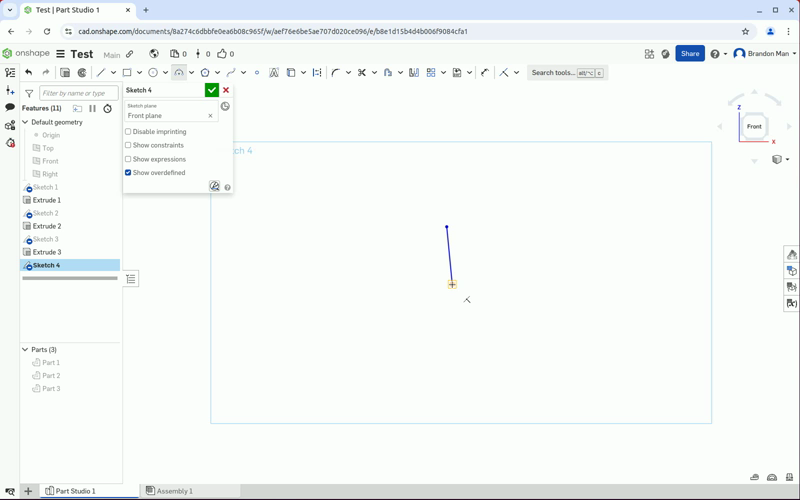
mouse_move(461, 291)
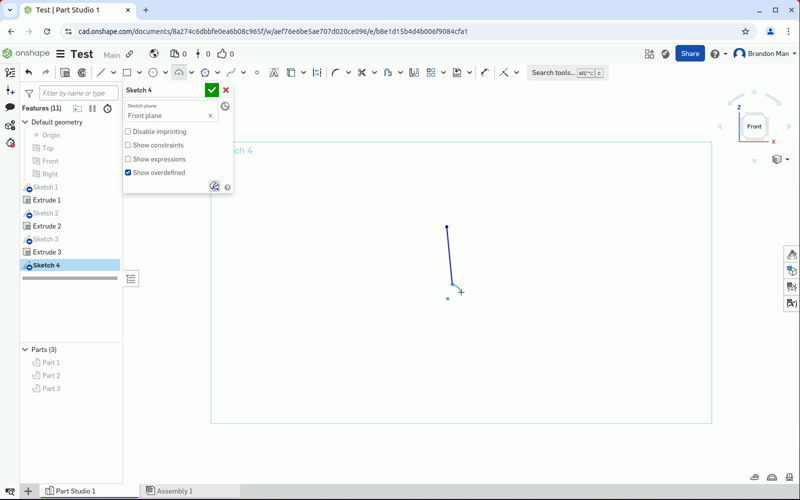
click(461, 291)
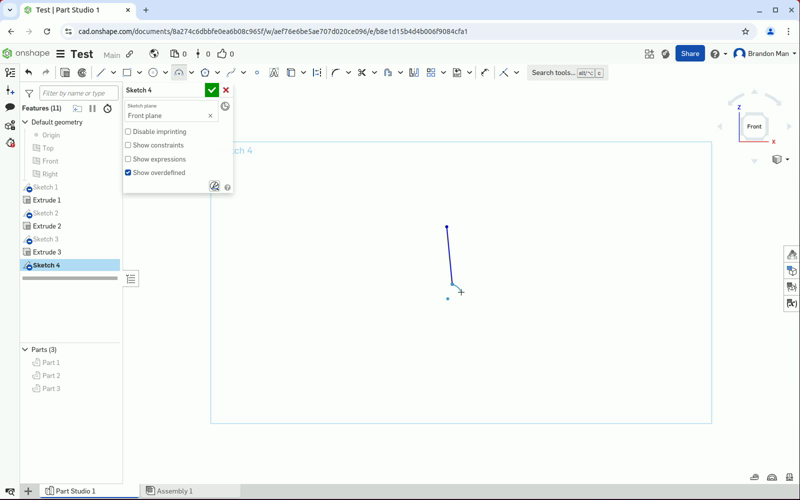
mouse_move(466, 276)
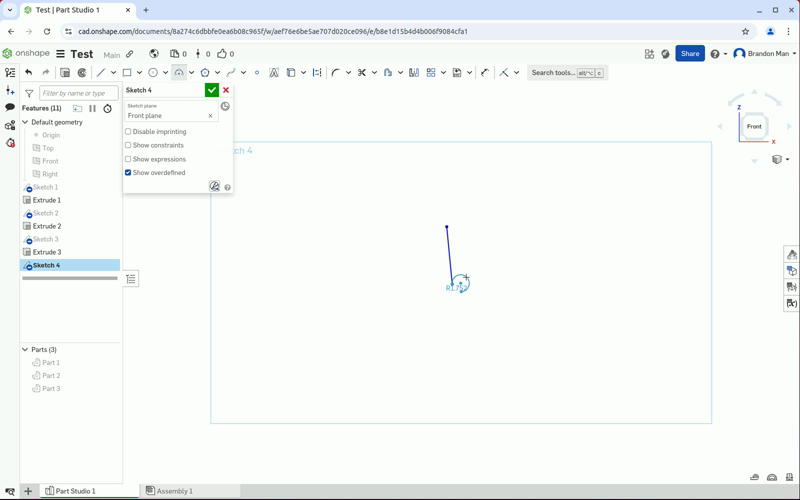
click(466, 276)
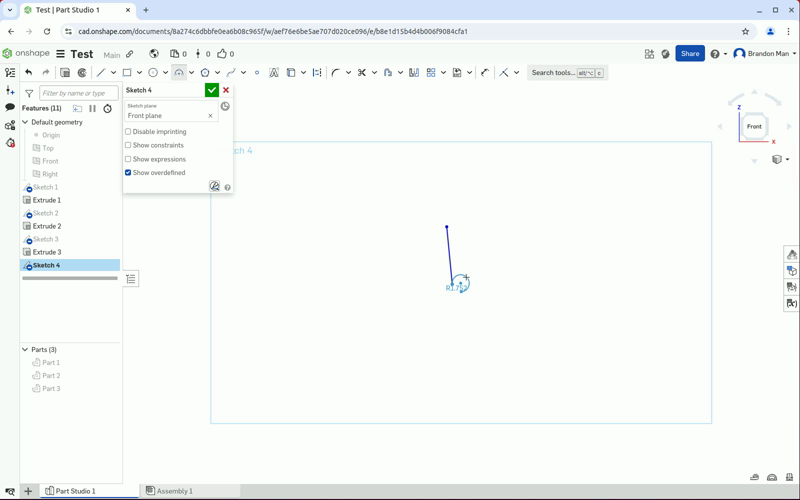
key_up(shift)
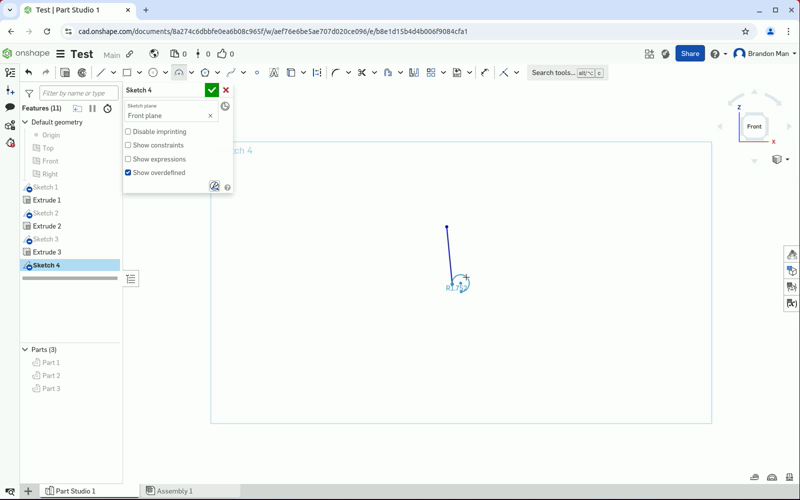
key(esc)
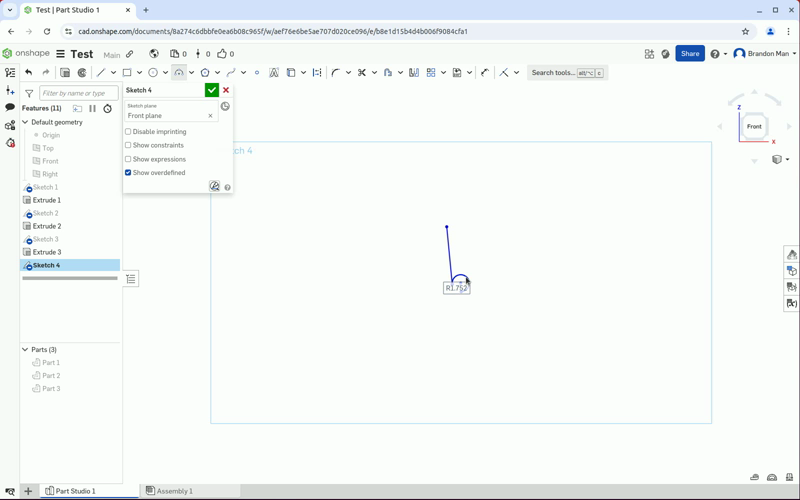
key(l)
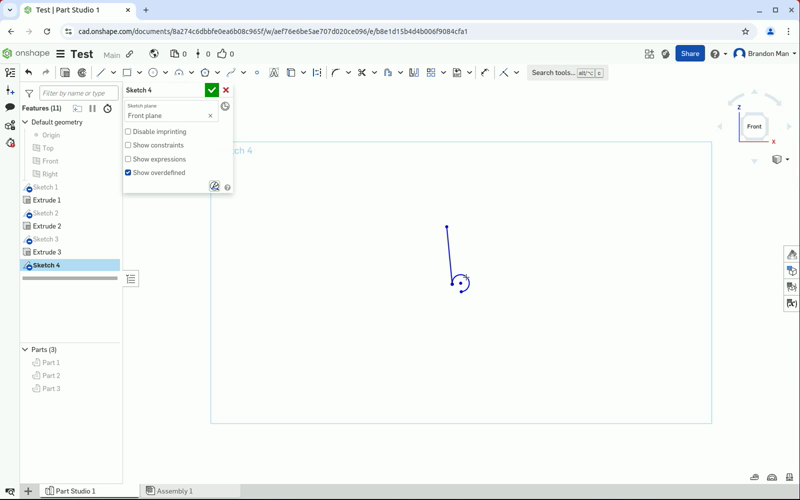
mouse_move(461, 291)
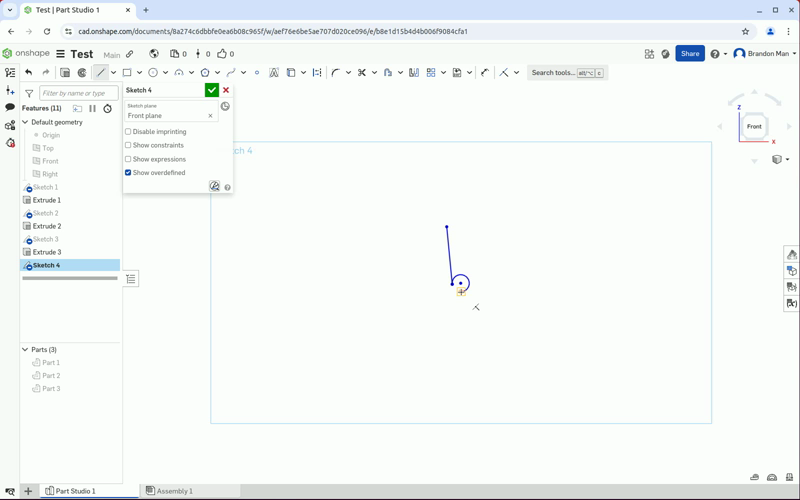
click(461, 291)
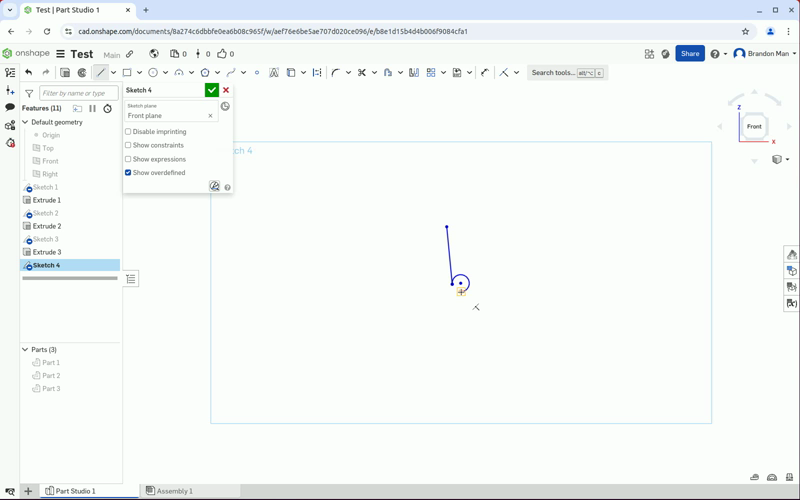
key_down(shift)
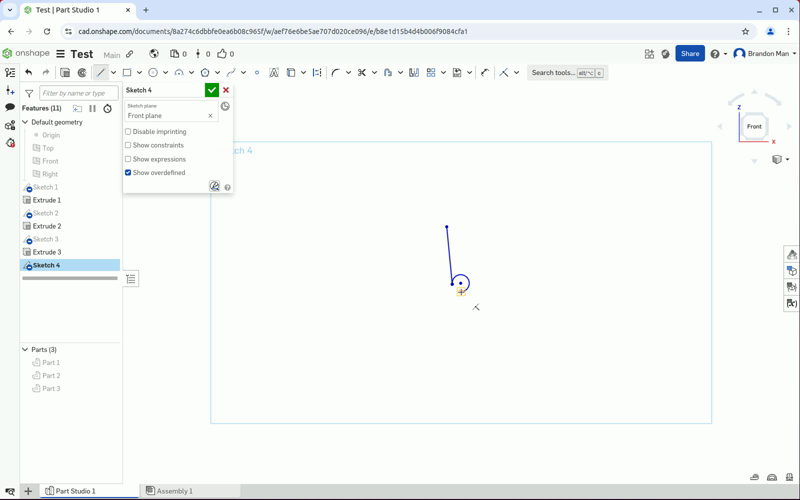
mouse_move(491, 291)
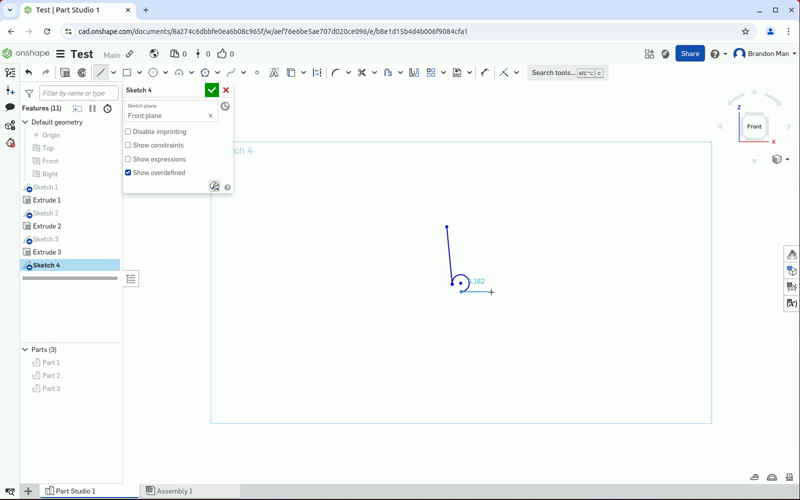
mouse_move(502, 290)
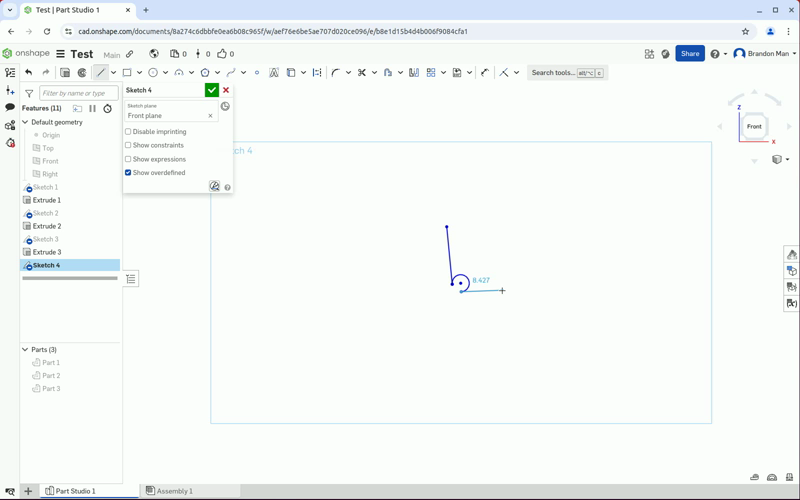
click(502, 290)
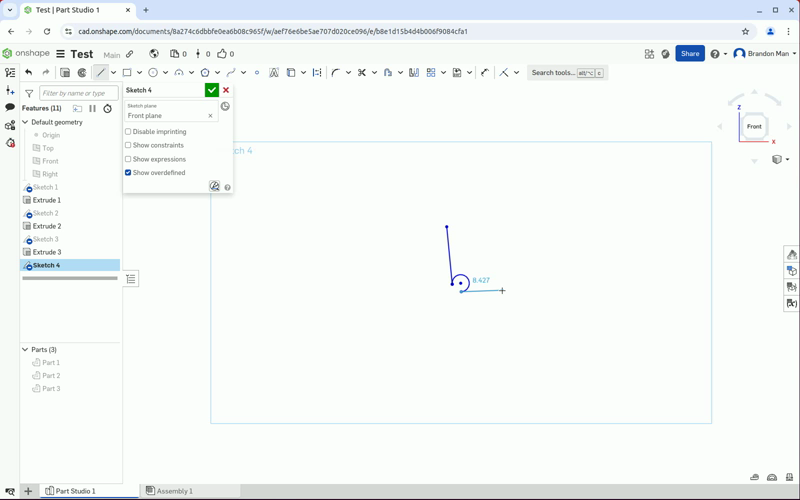
key_up(shift)
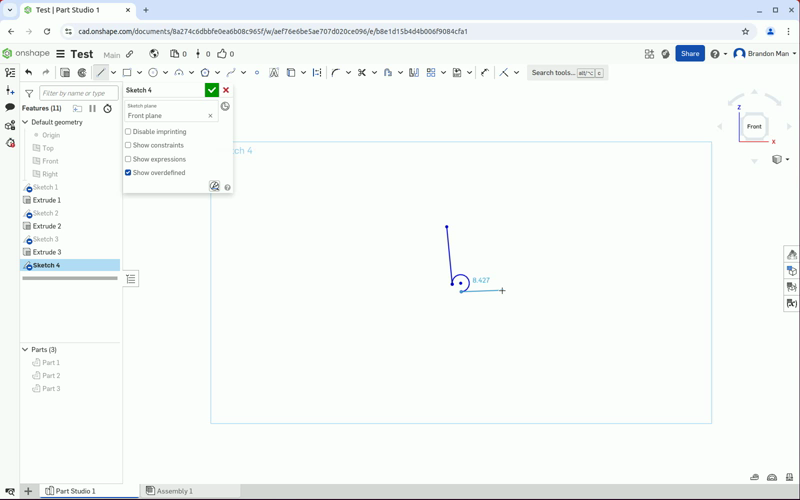
key(esc)
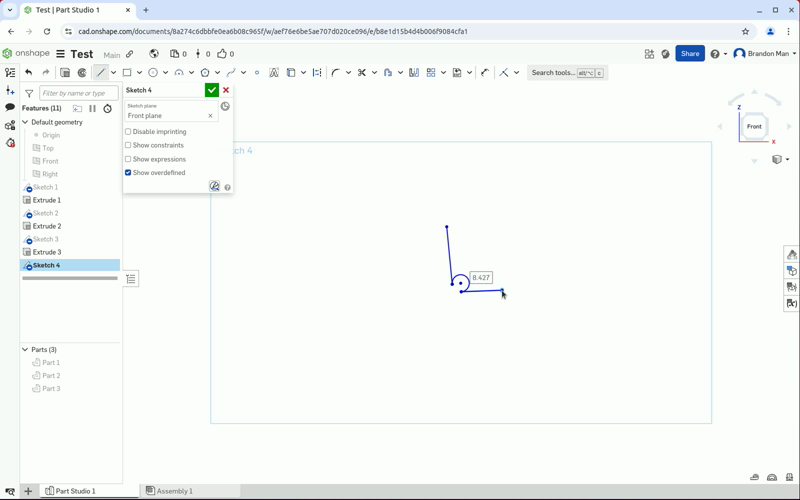
key(a)
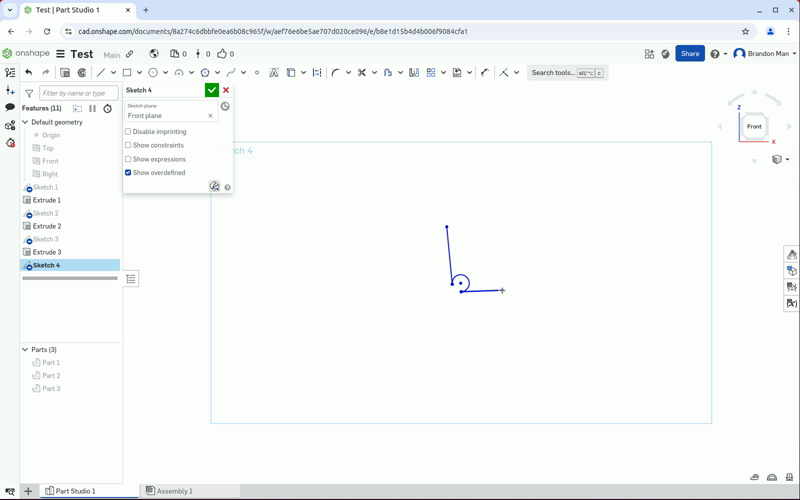
mouse_move(502, 290)
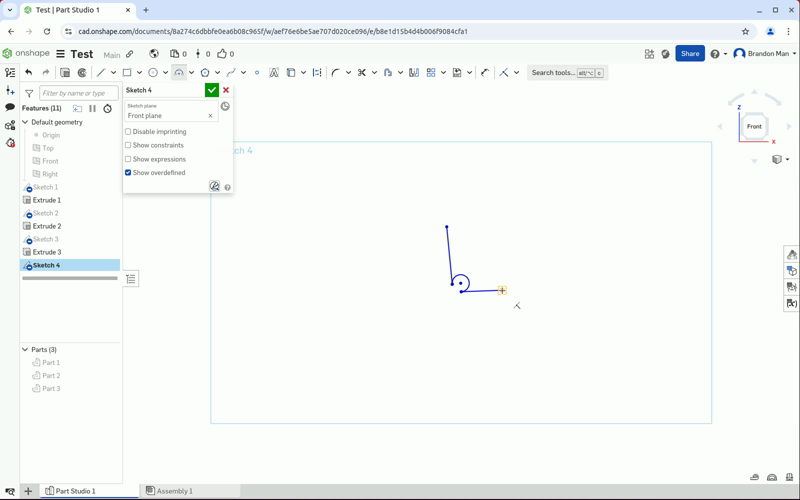
click(502, 290)
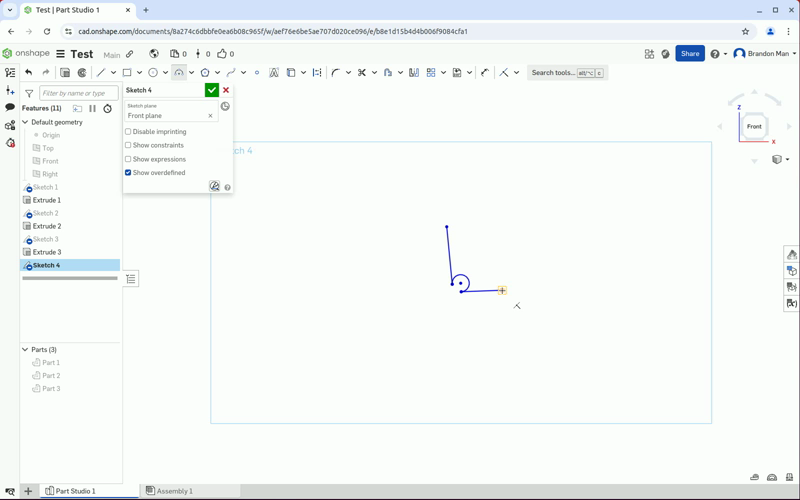
key_down(shift)
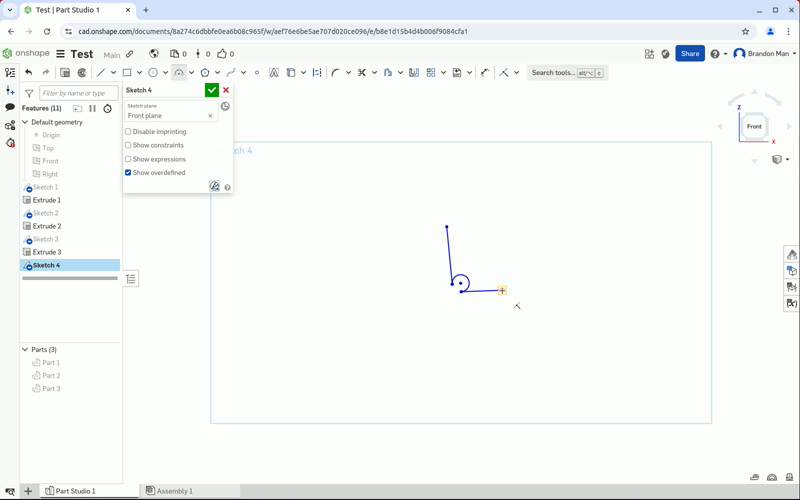
mouse_move(502, 276)
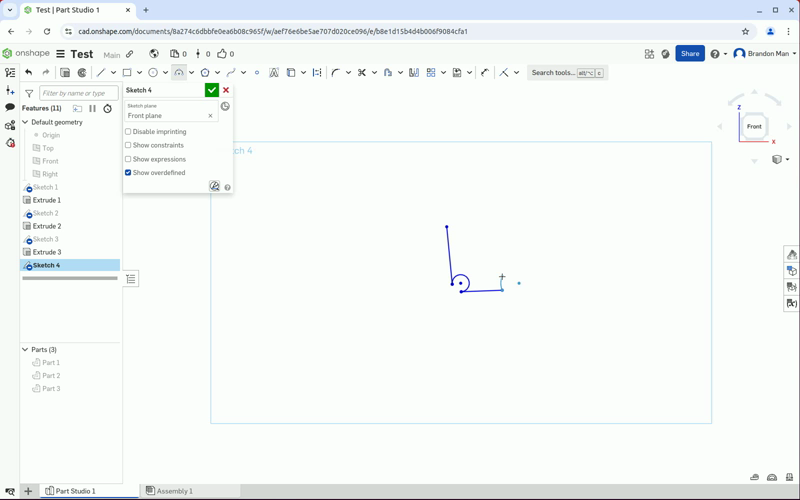
click(502, 276)
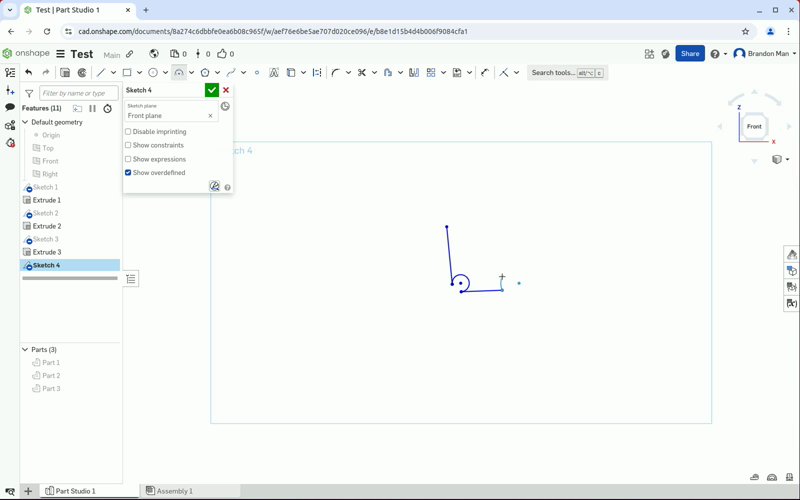
mouse_move(494, 282)
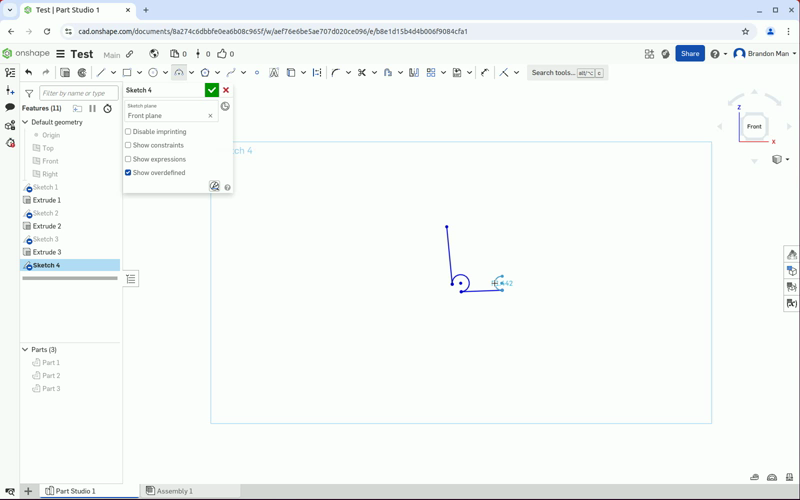
click(494, 282)
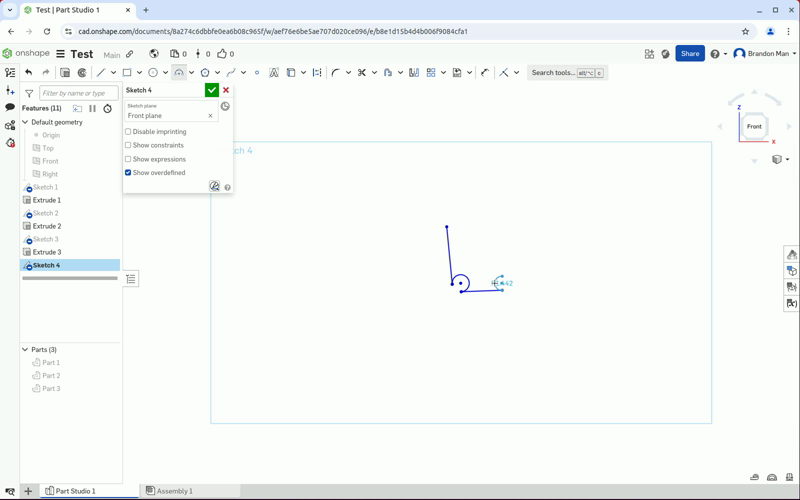
key_up(shift)
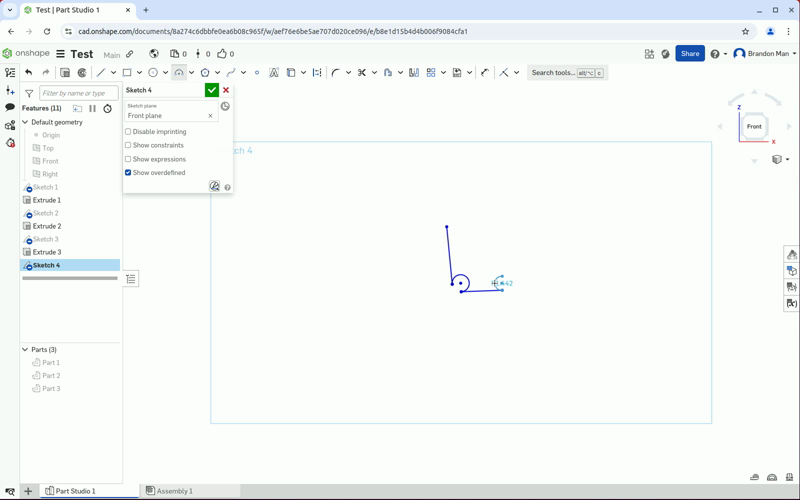
key(esc)
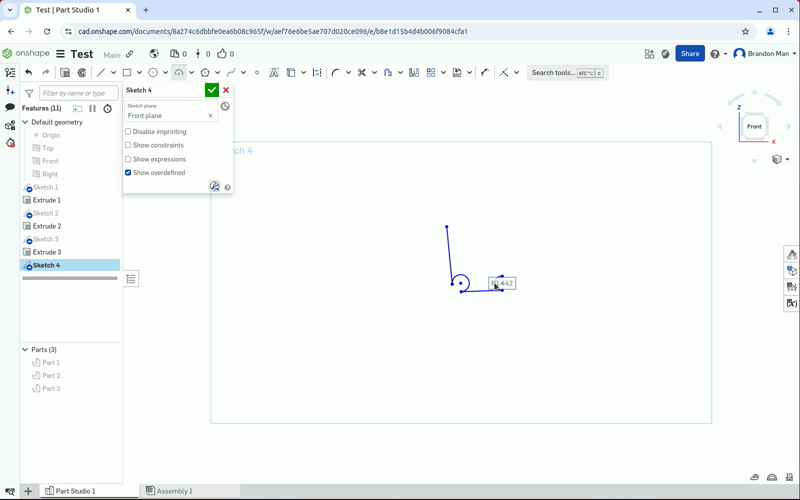
key(l)
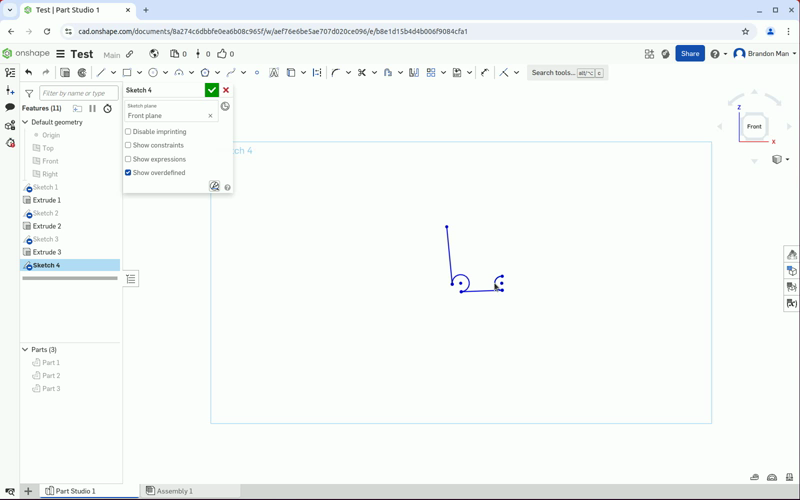
mouse_move(502, 276)
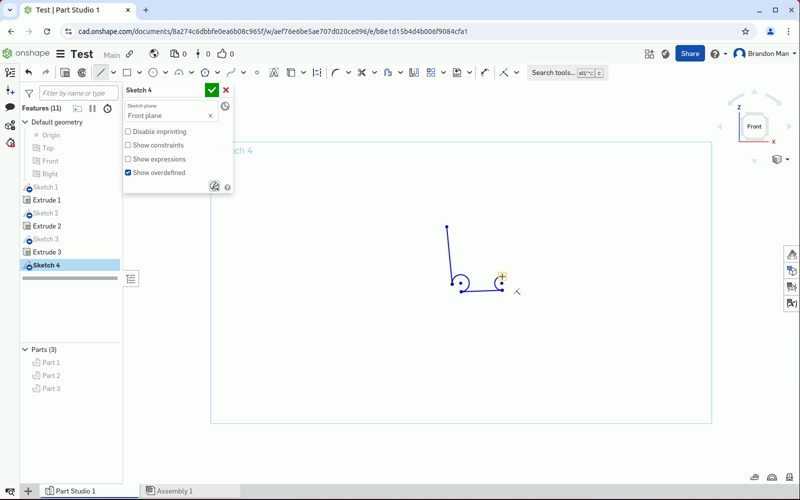
click(502, 276)
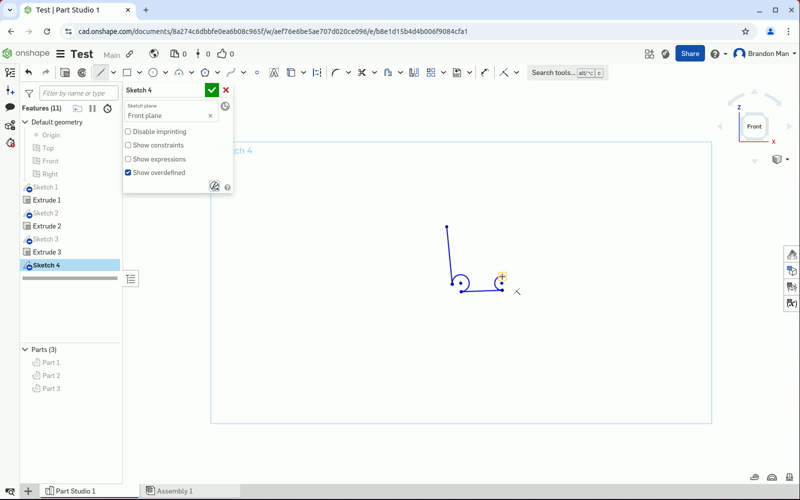
key_down(shift)
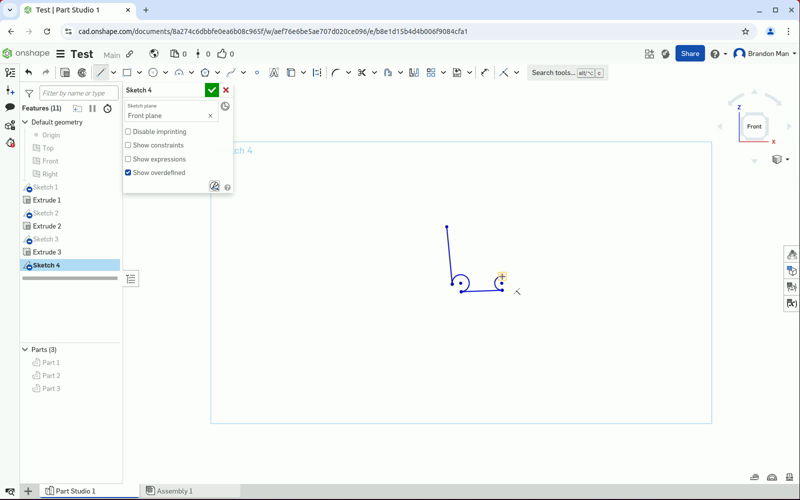
mouse_move(532, 276)
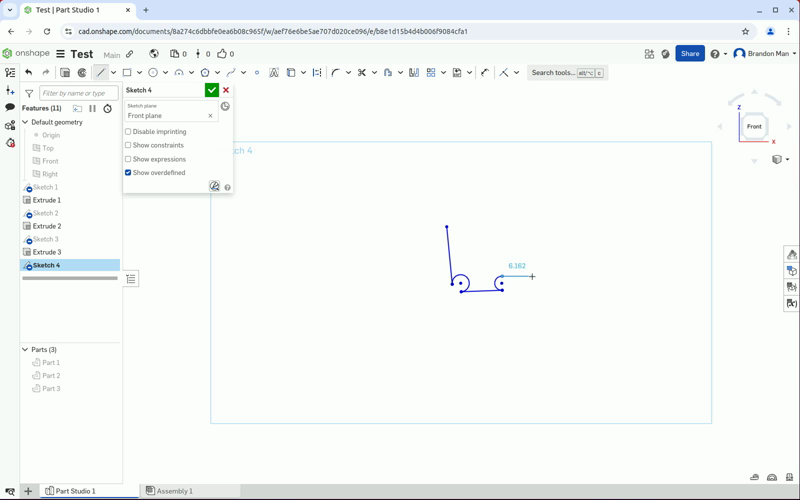
mouse_move(478, 275)
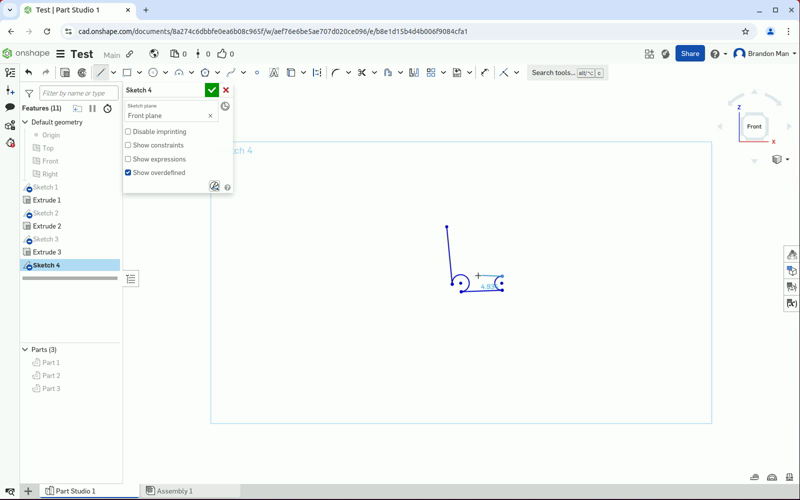
click(478, 275)
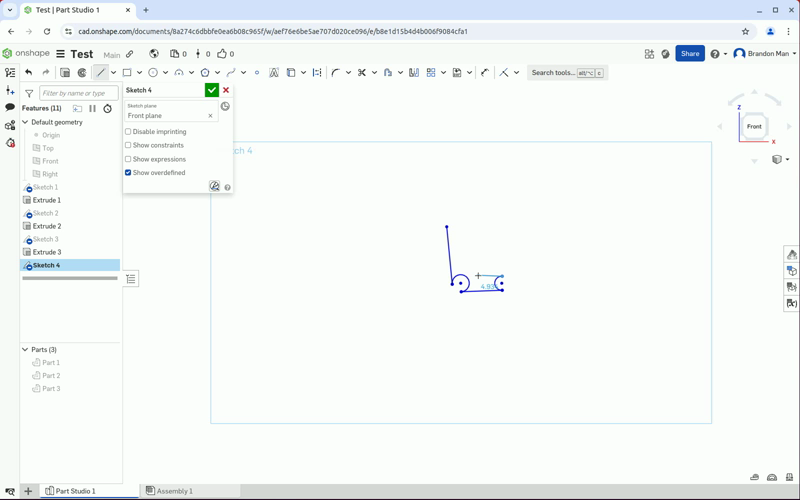
key_up(shift)
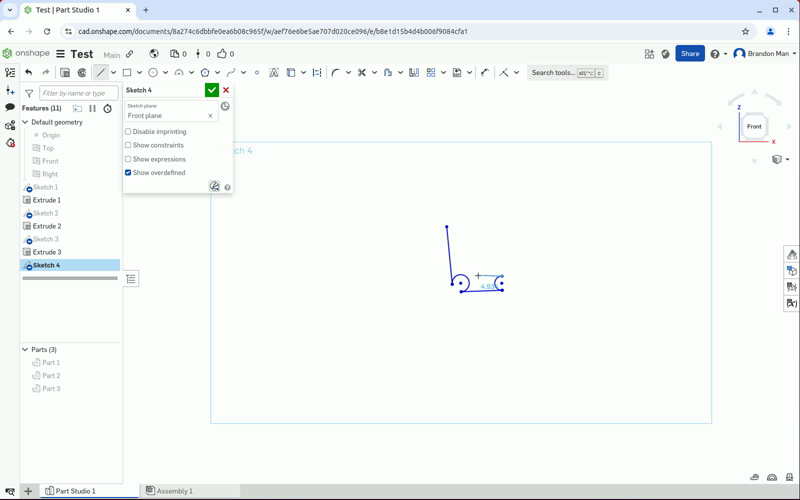
key(esc)
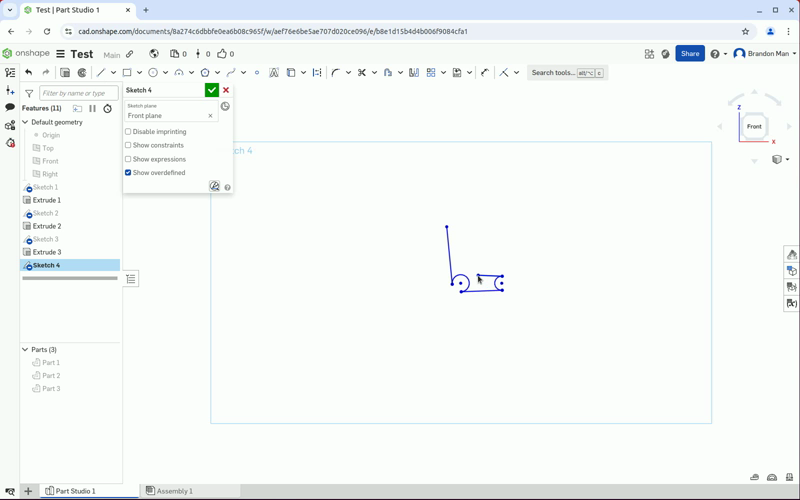
key(a)
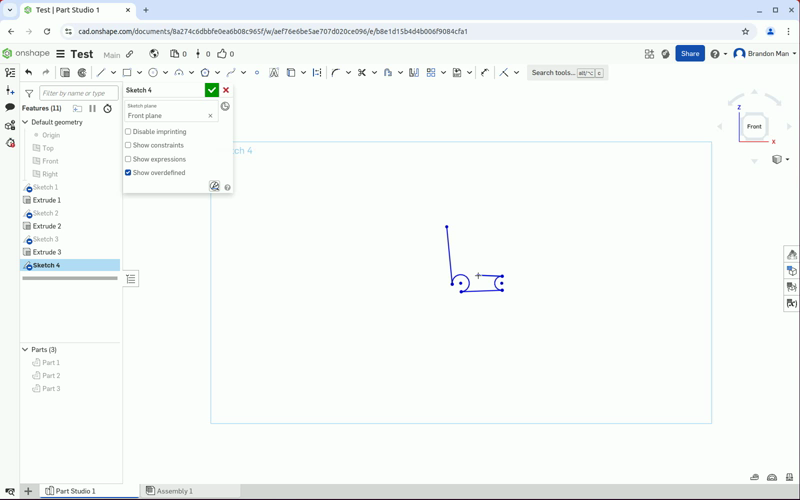
mouse_move(478, 275)
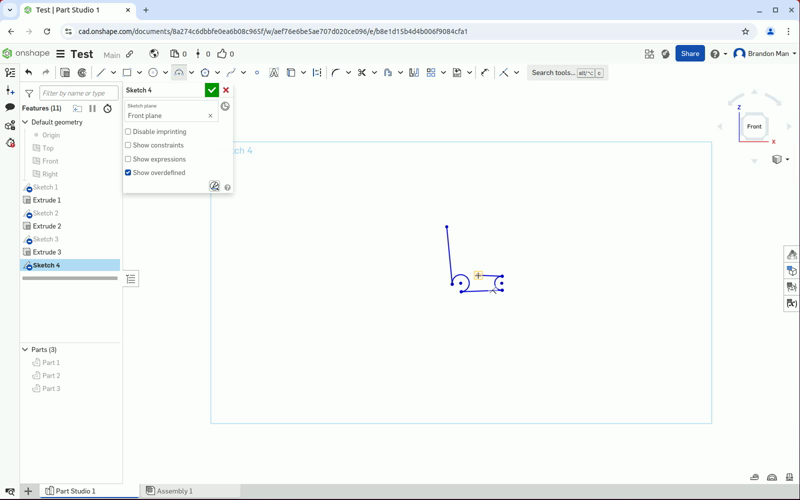
click(478, 275)
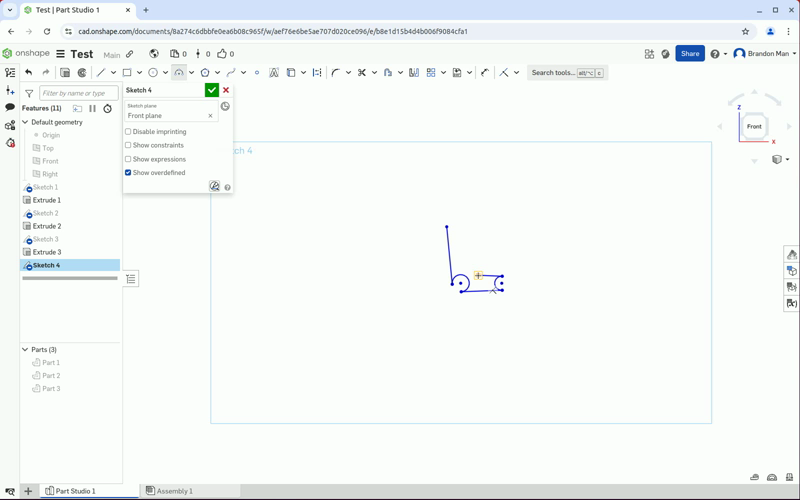
key_down(shift)
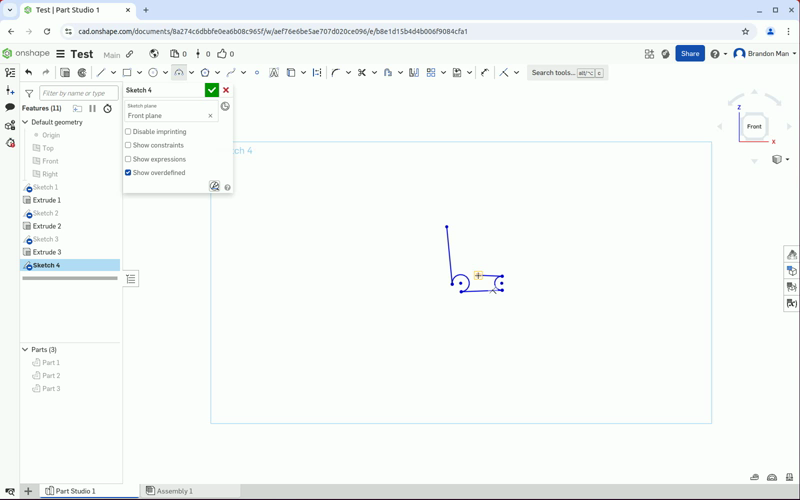
mouse_move(471, 267)
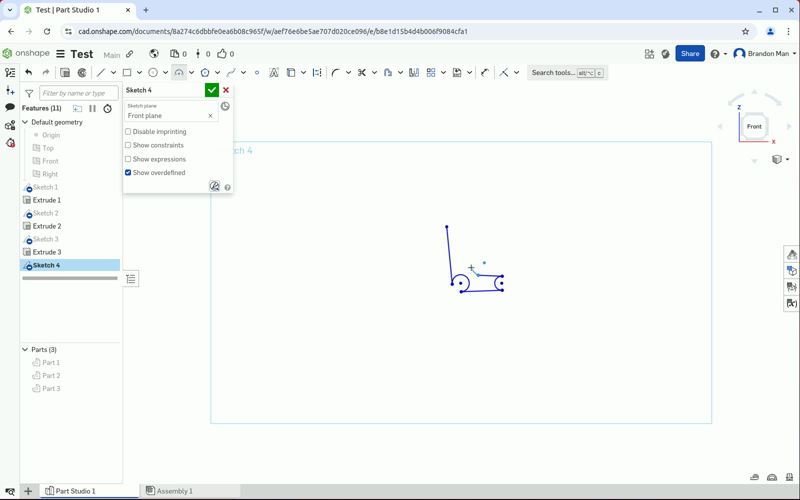
click(471, 267)
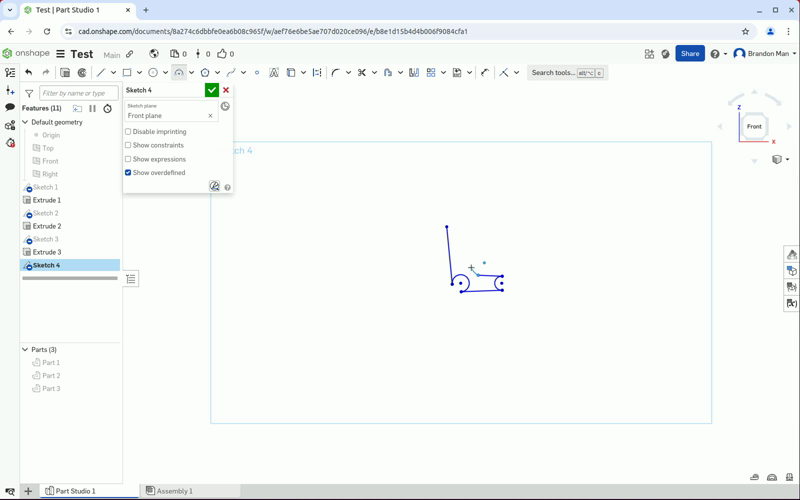
mouse_move(472, 272)
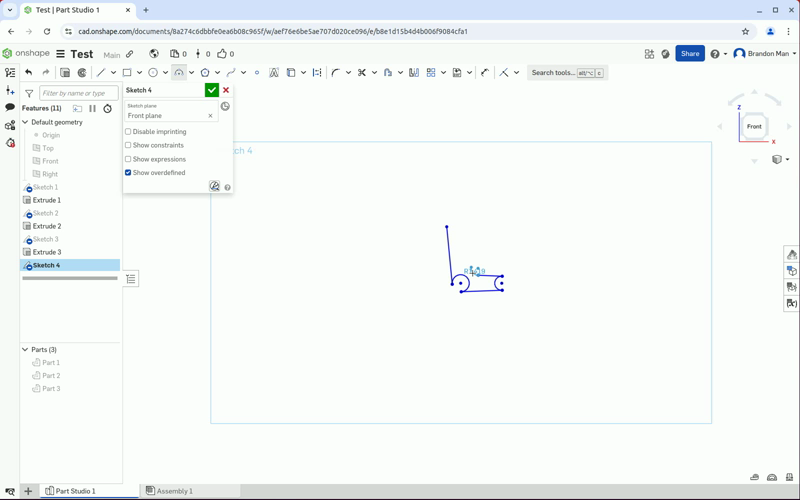
click(472, 272)
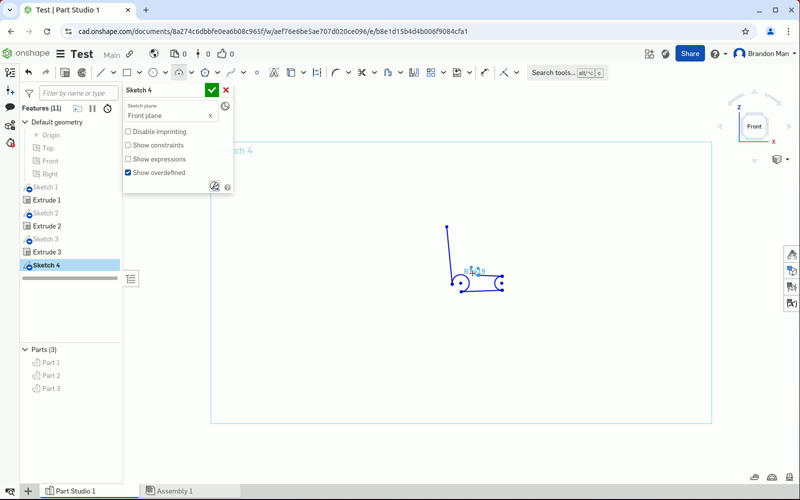
key_up(shift)
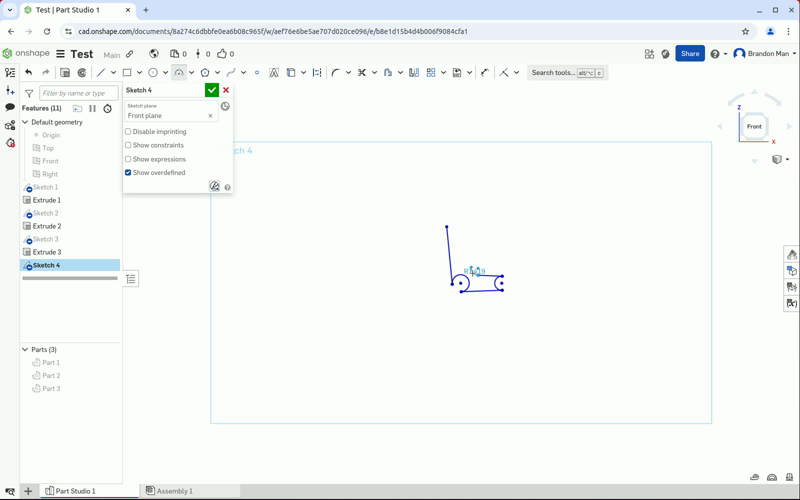
key(esc)
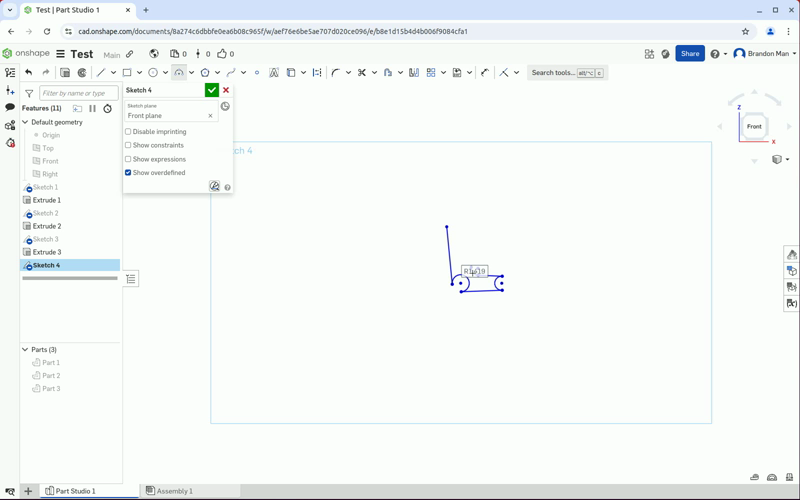
key(l)
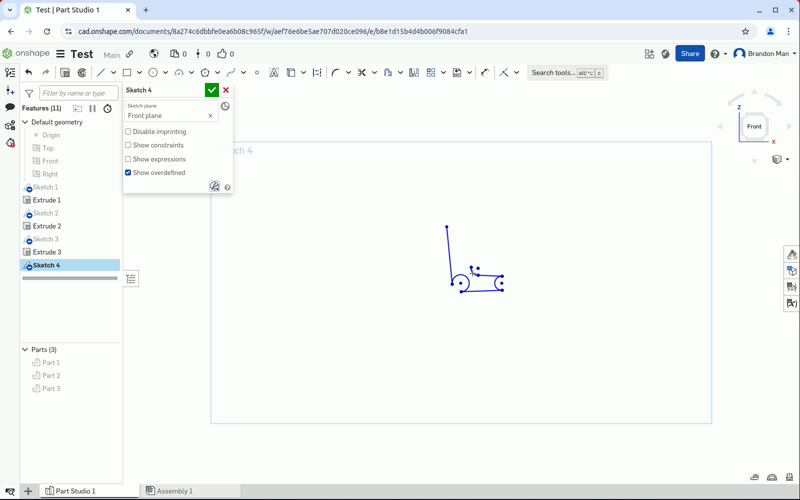
mouse_move(471, 267)
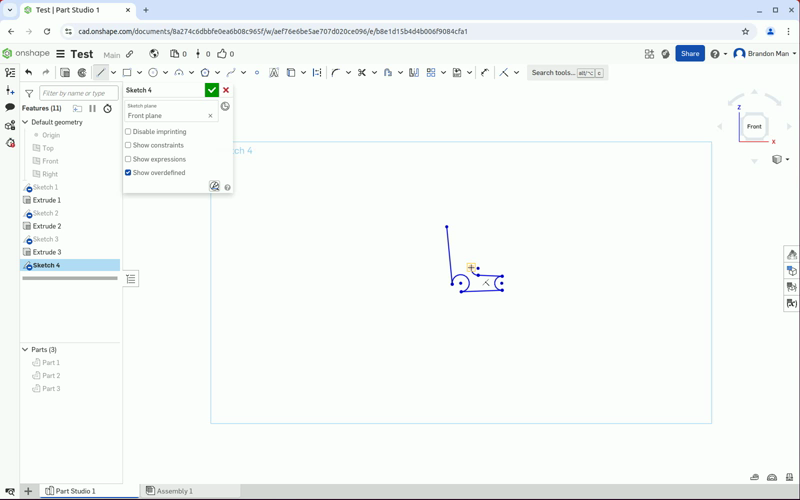
click(471, 267)
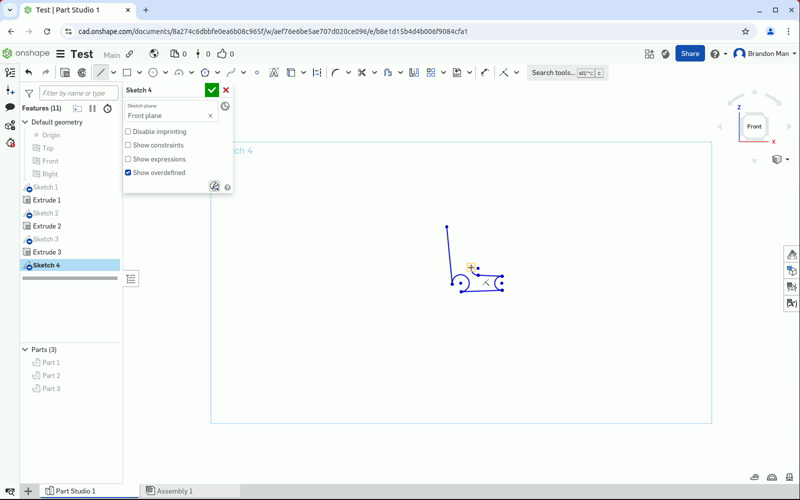
key_down(shift)
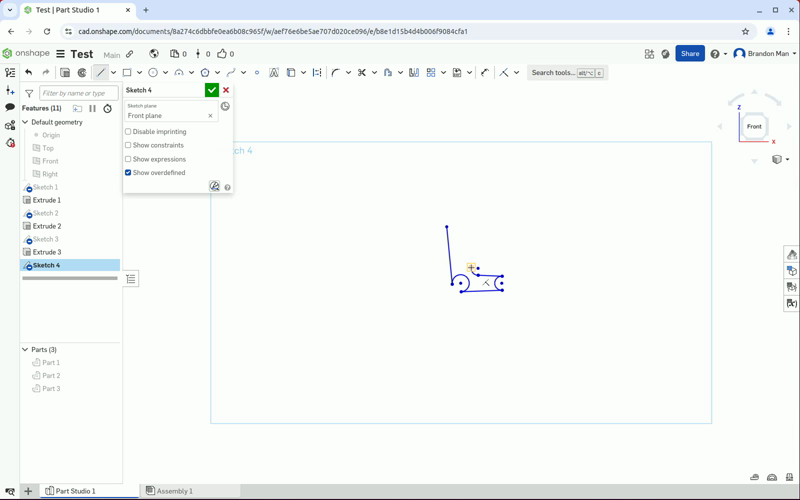
mouse_move(501, 267)
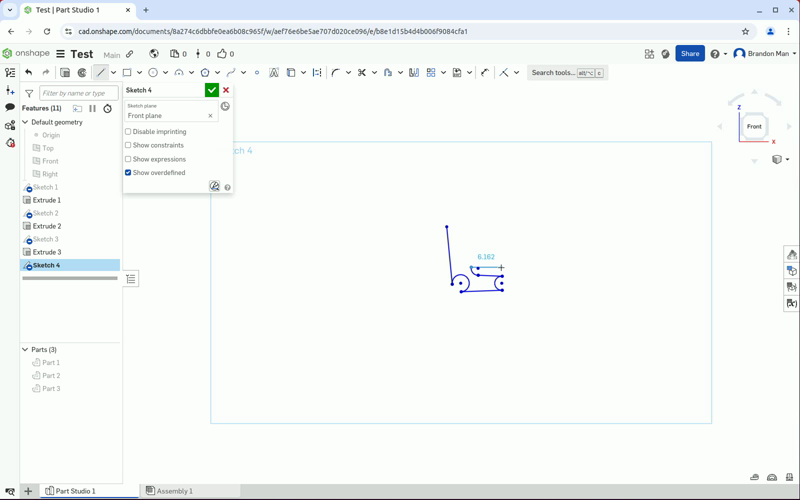
mouse_move(475, 226)
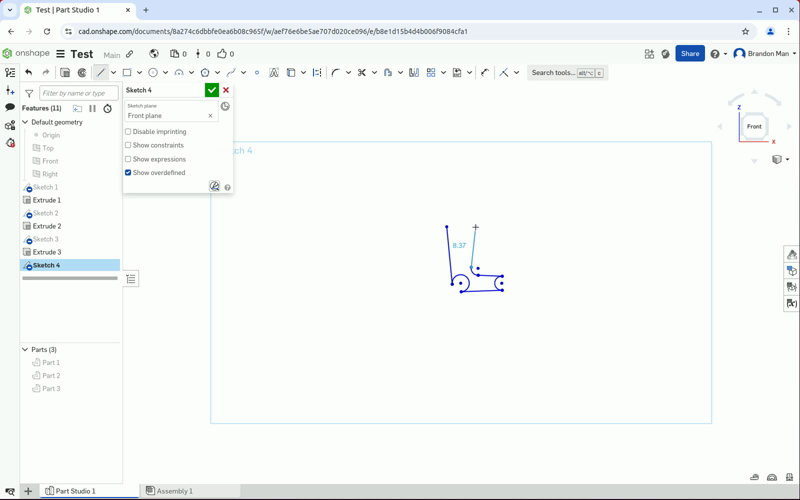
click(475, 226)
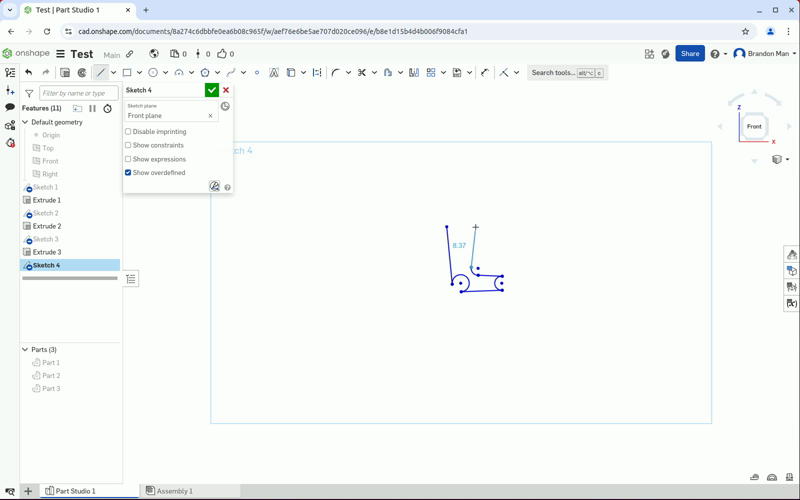
key_up(shift)
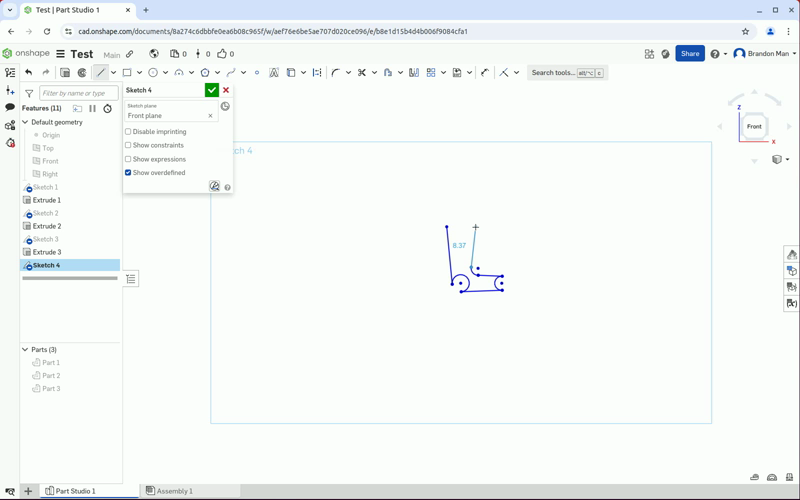
key(esc)
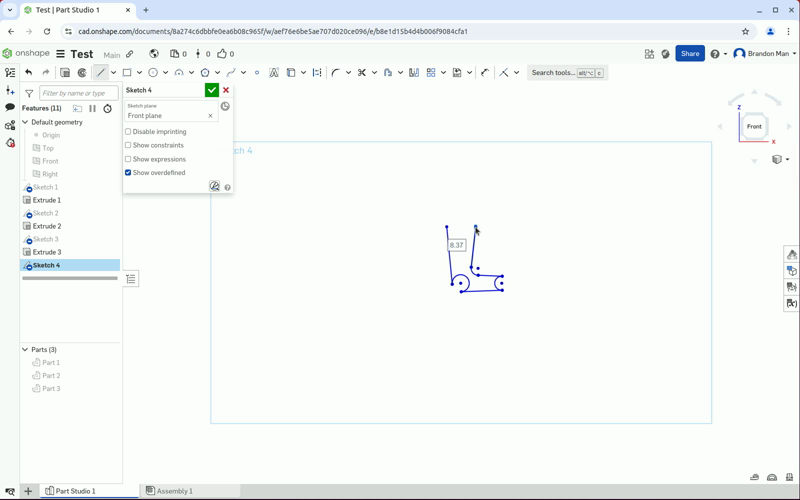
key(a)
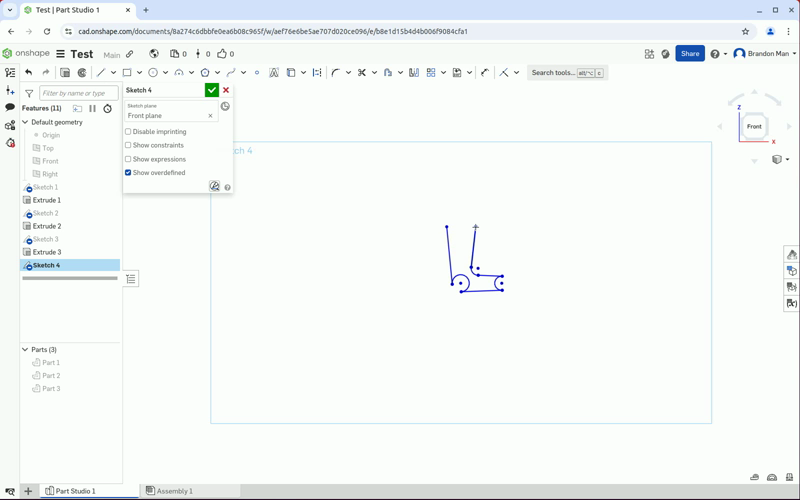
mouse_move(475, 226)
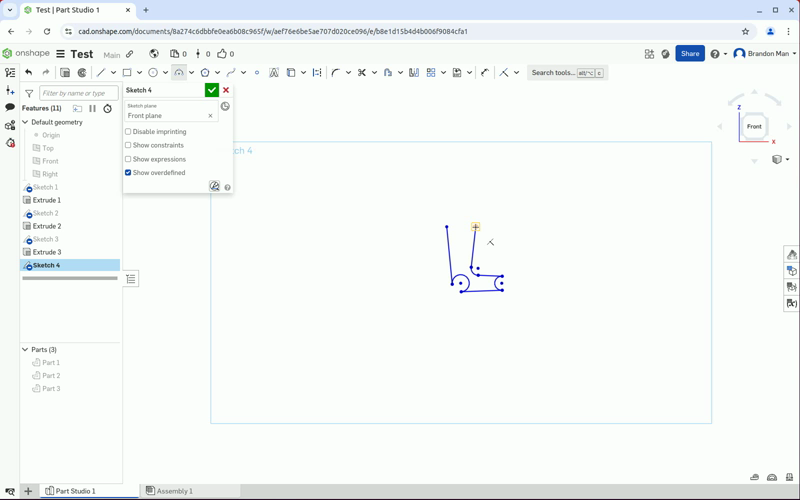
click(475, 226)
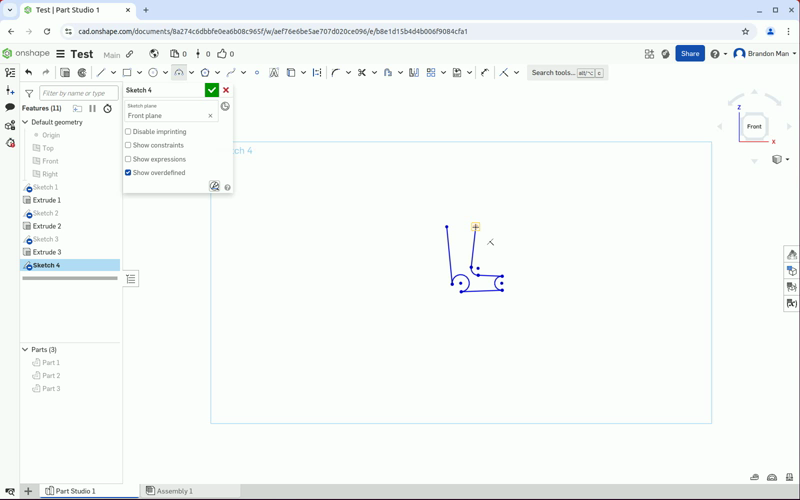
mouse_move(446, 226)
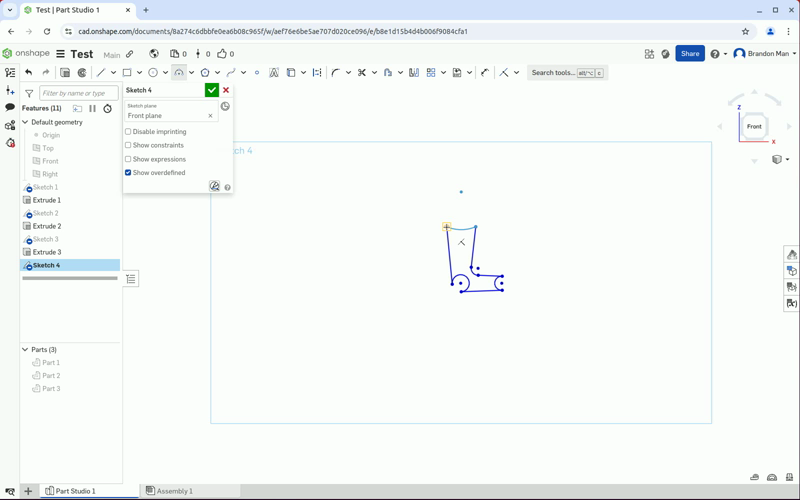
click(446, 226)
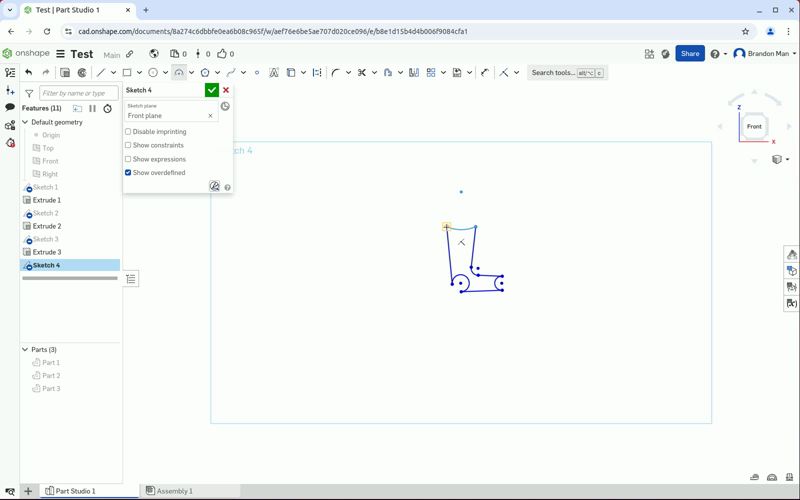
key_down(shift)
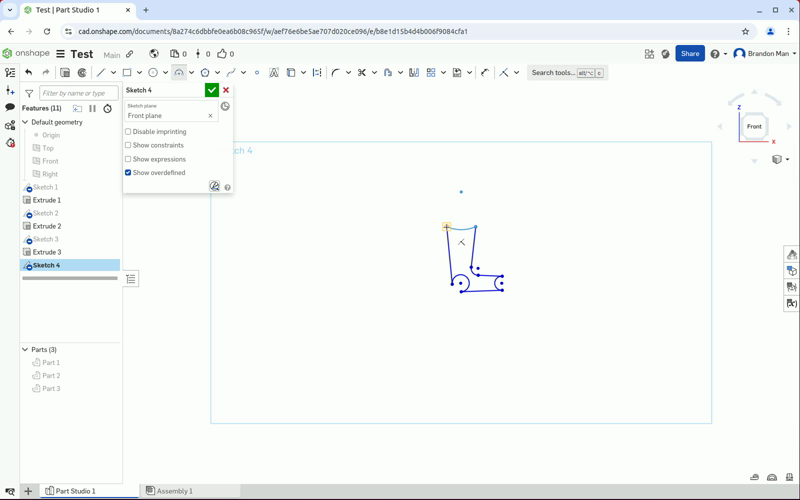
mouse_move(461, 239)
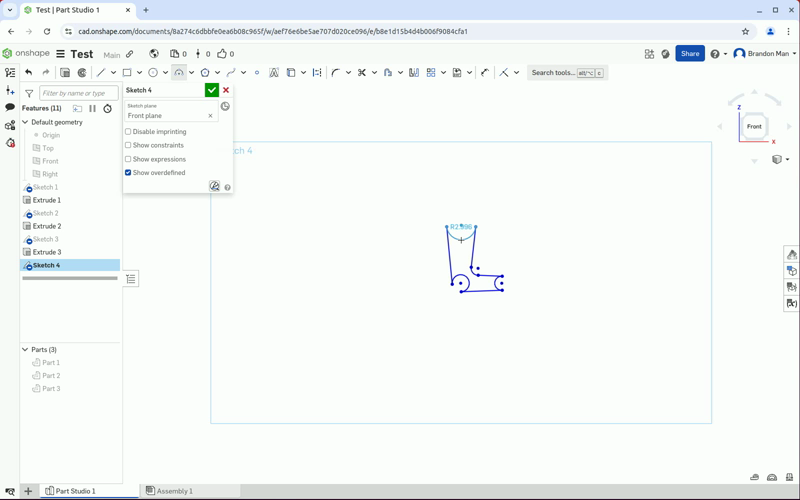
click(461, 239)
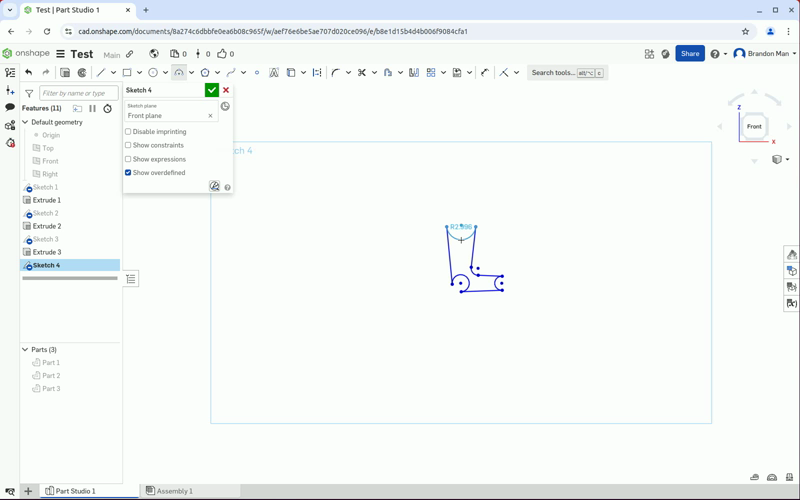
key_up(shift)
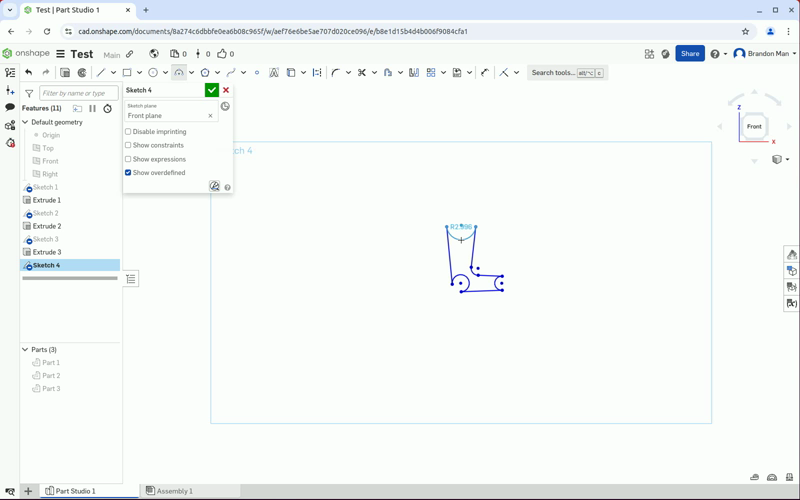
key(esc)
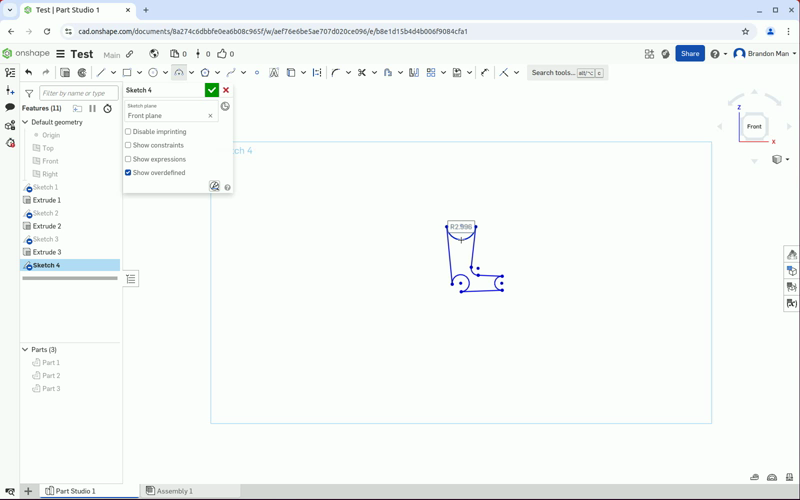
mouse_move(465, 269)
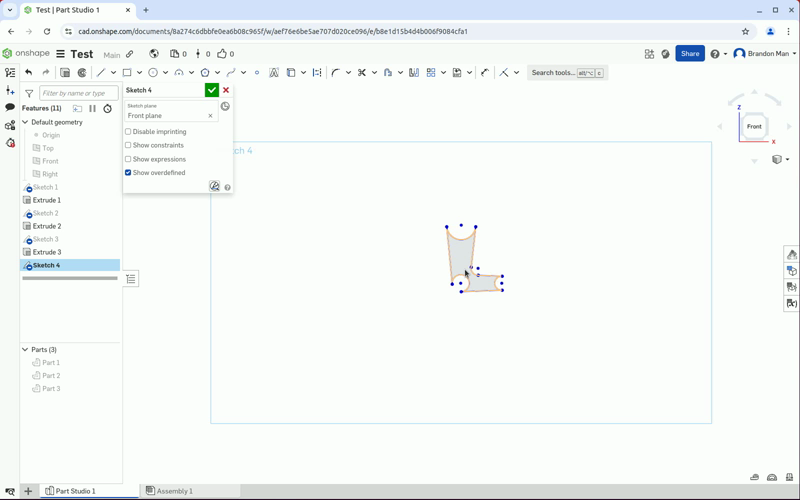
scroll(6)
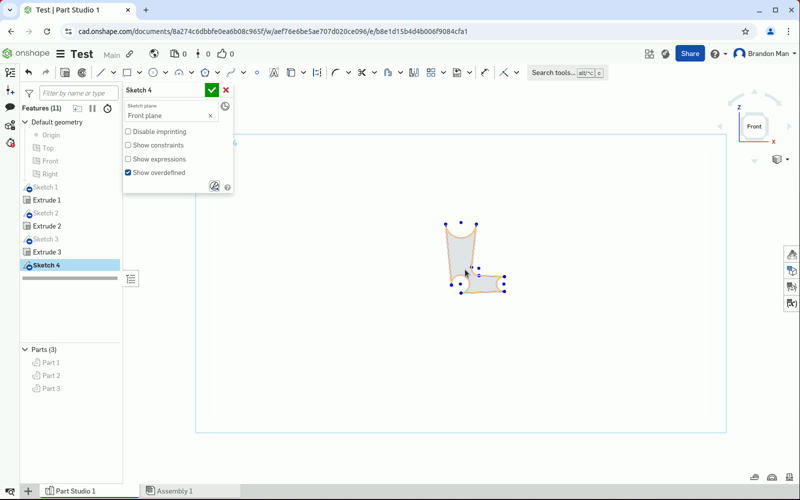
scroll(6)
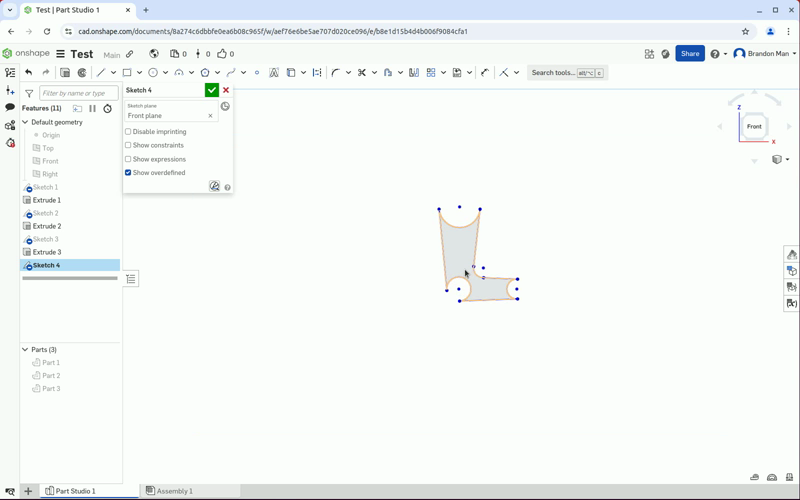
scroll(6)
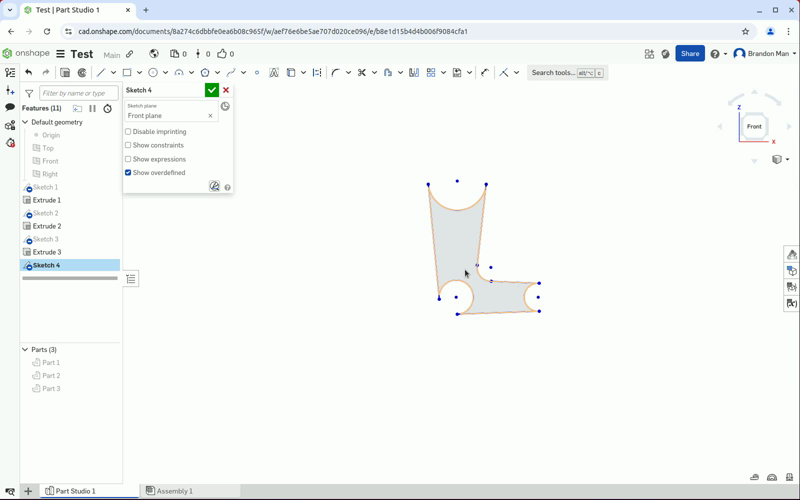
scroll(6)
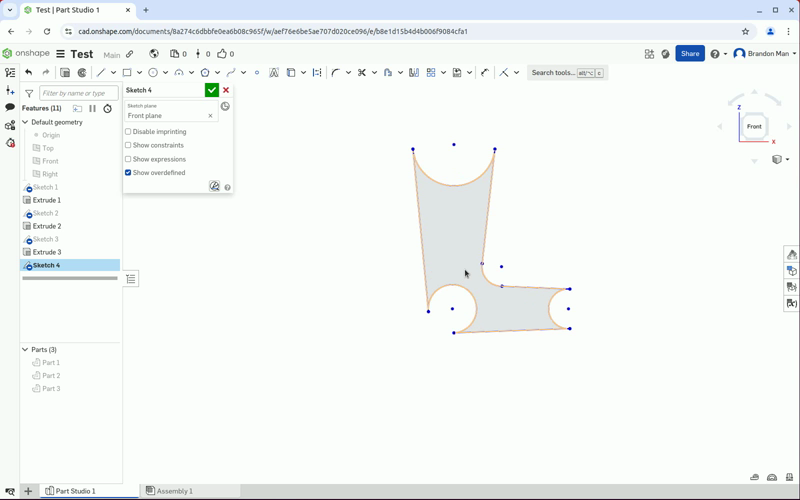
scroll(6)
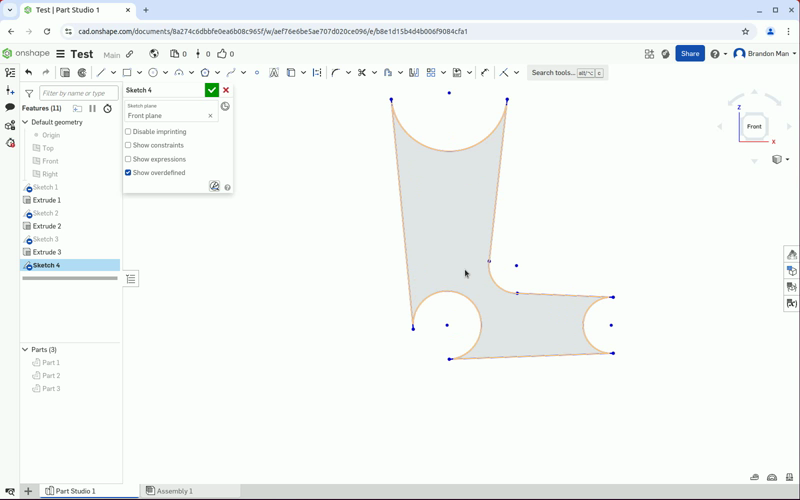
scroll(6)
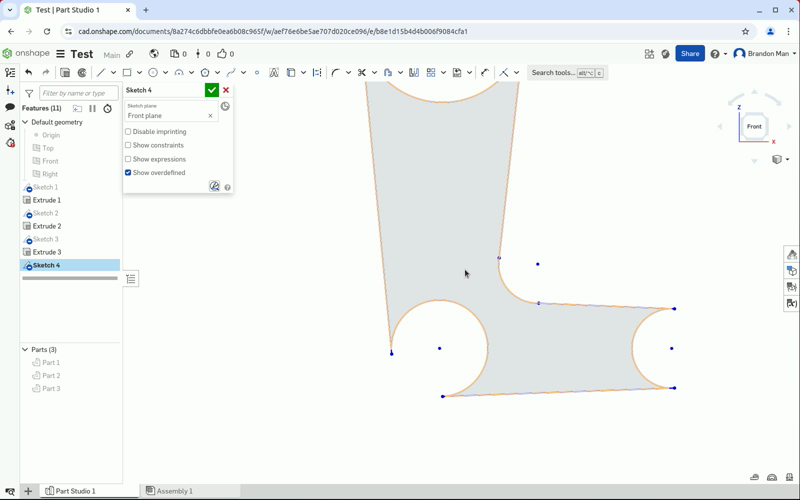
scroll(6)
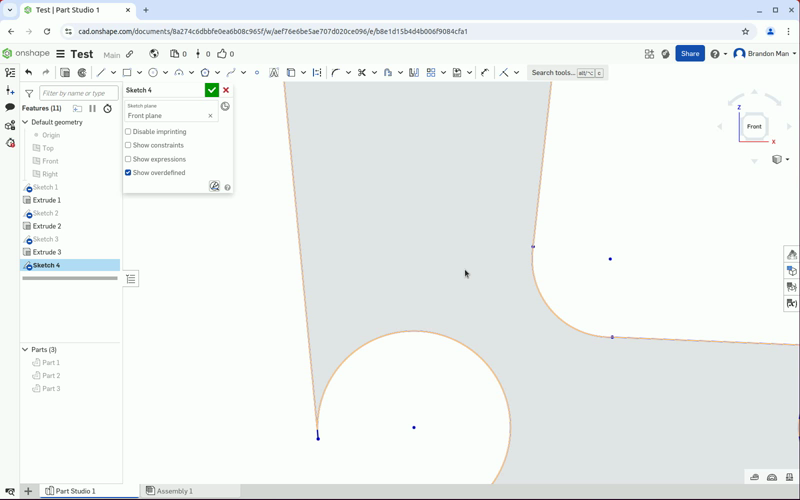
click(465, 269)
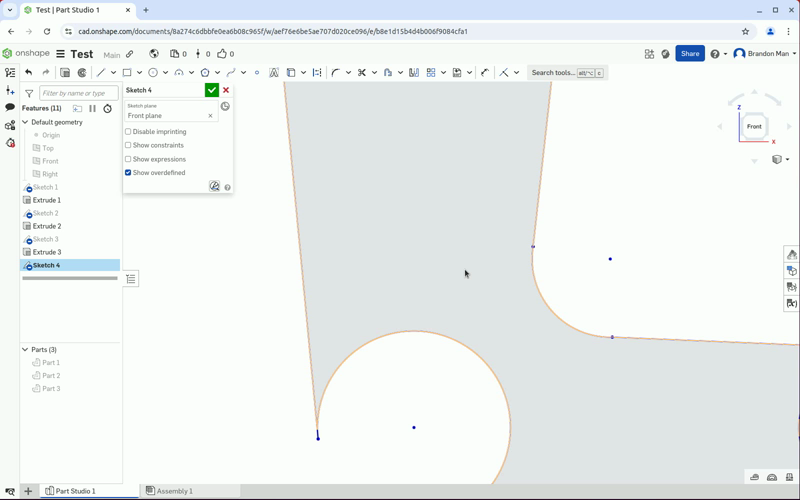
scroll(-6)
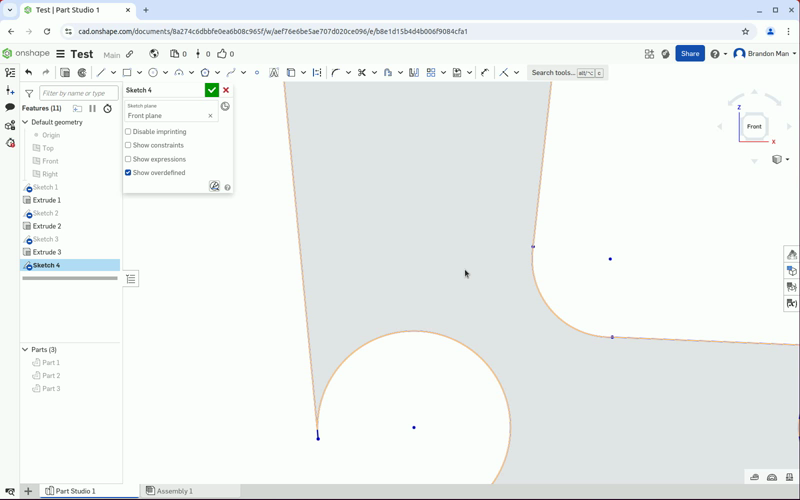
scroll(-6)
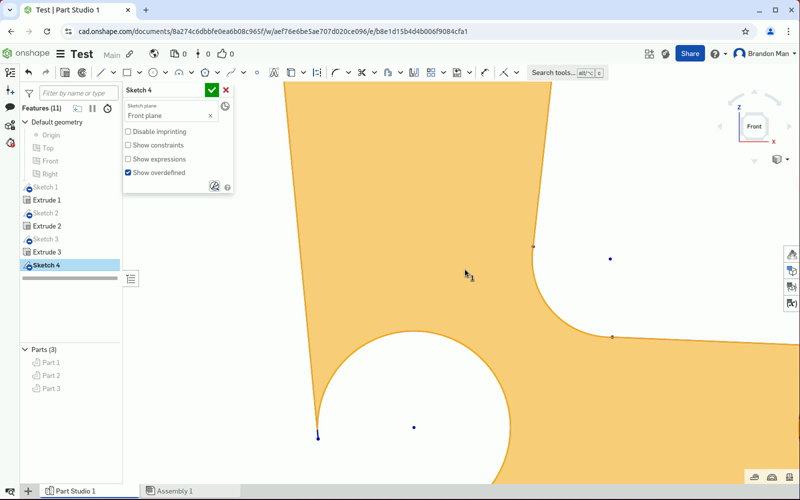
scroll(-6)
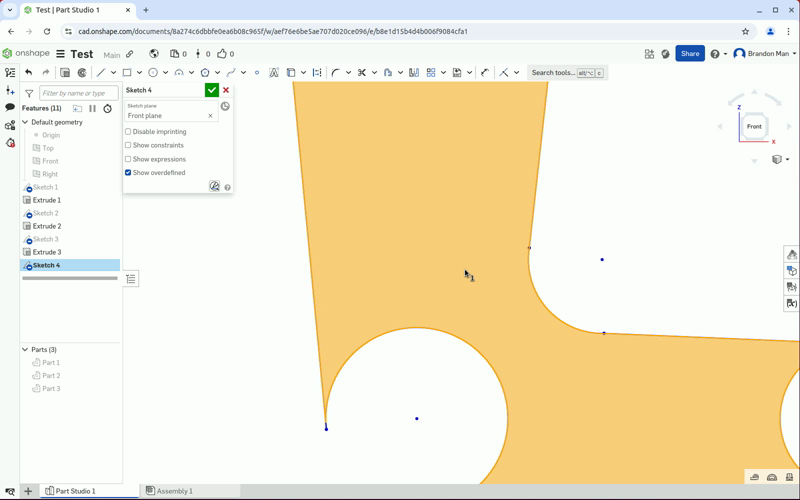
scroll(-6)
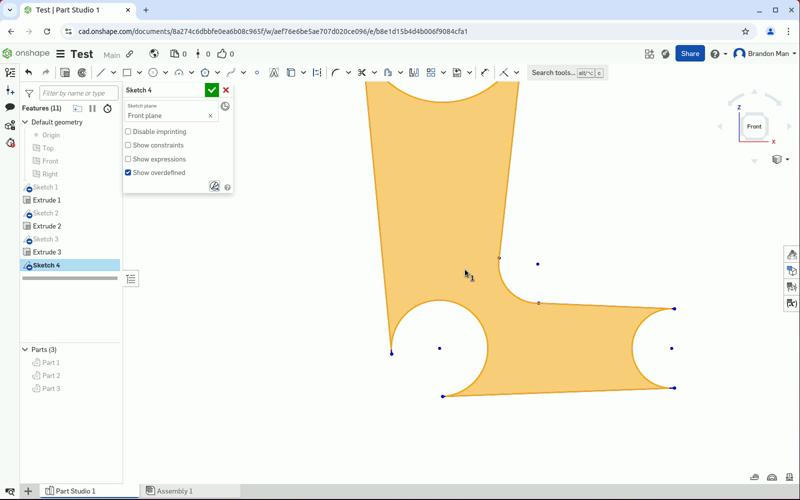
scroll(-6)
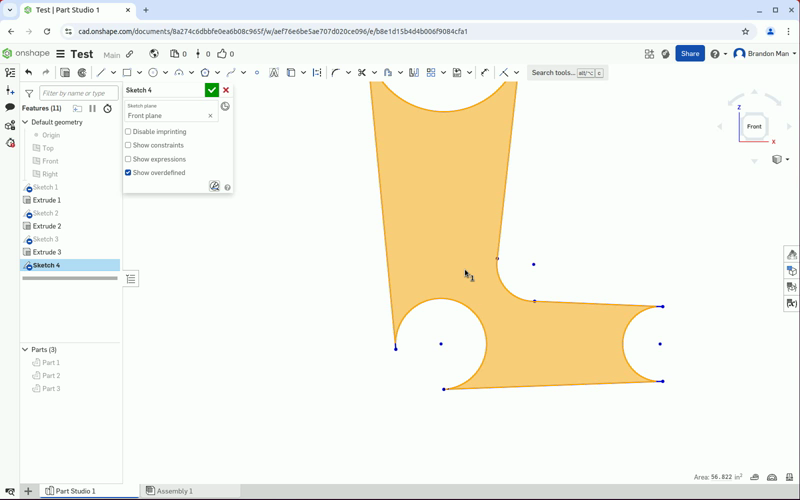
scroll(-6)
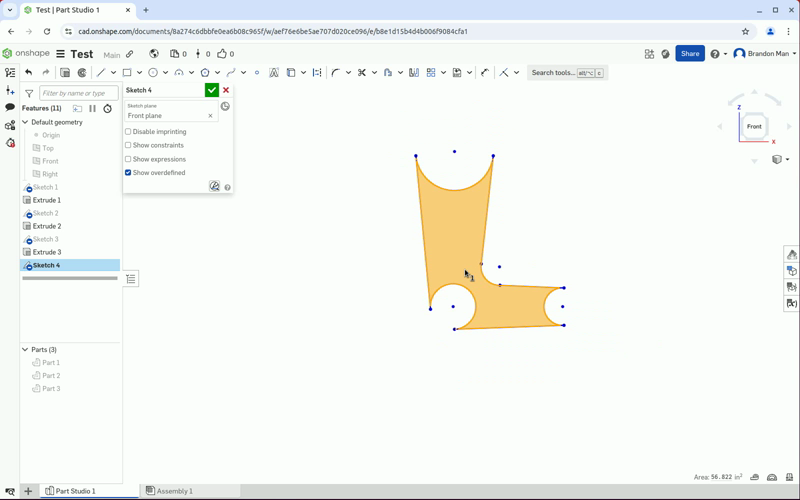
scroll(-6)
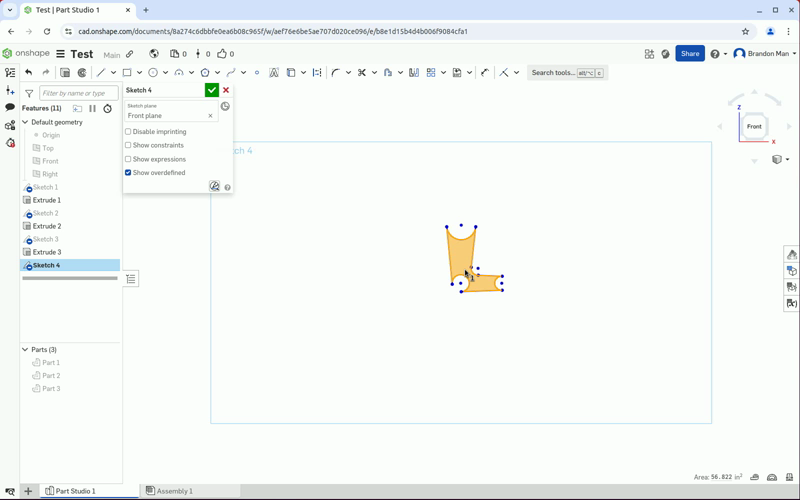
mouse_move(73, 352)
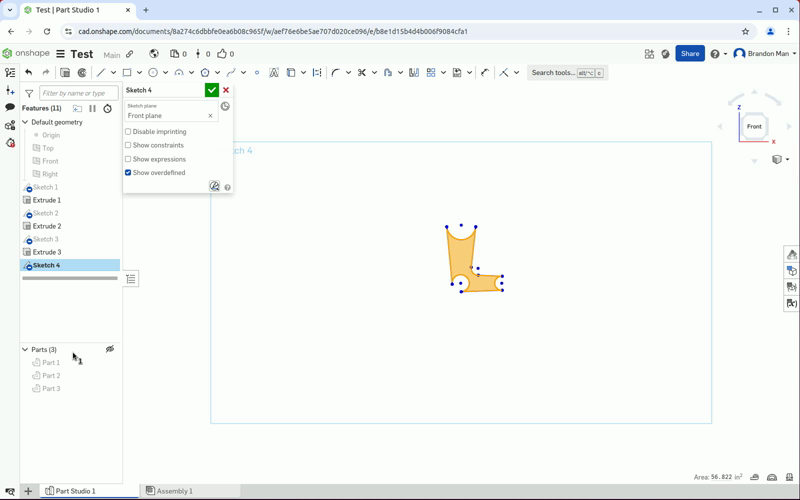
key(shift+y)
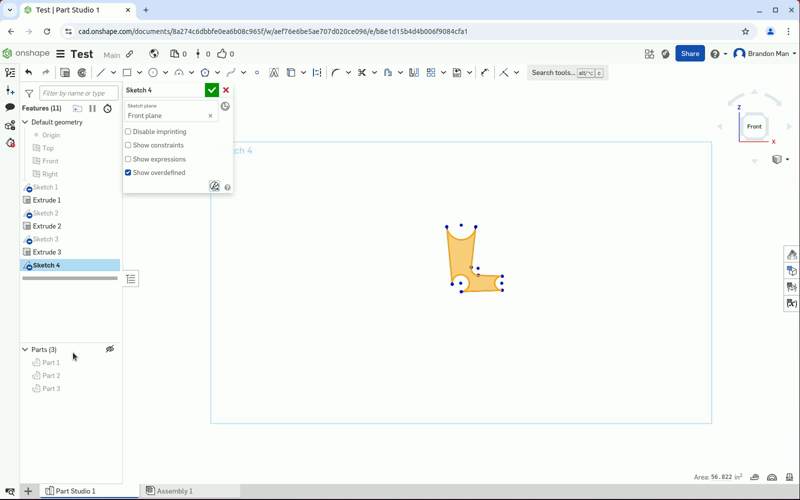
key(shift+e)
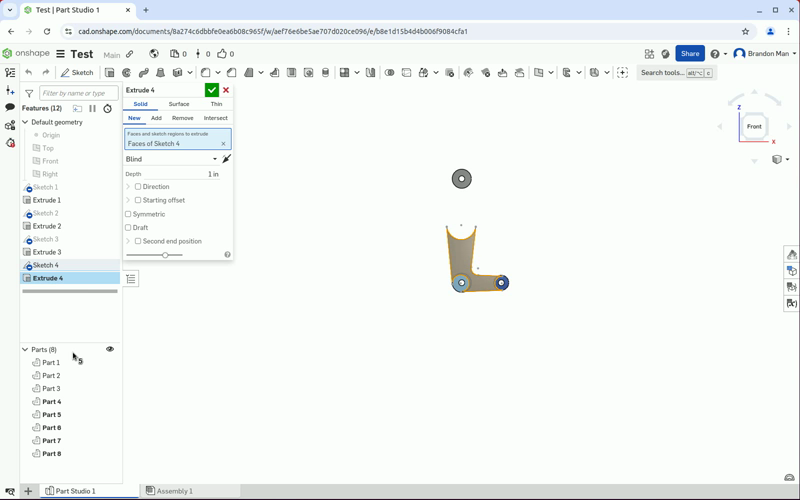
mouse_move(143, 106)
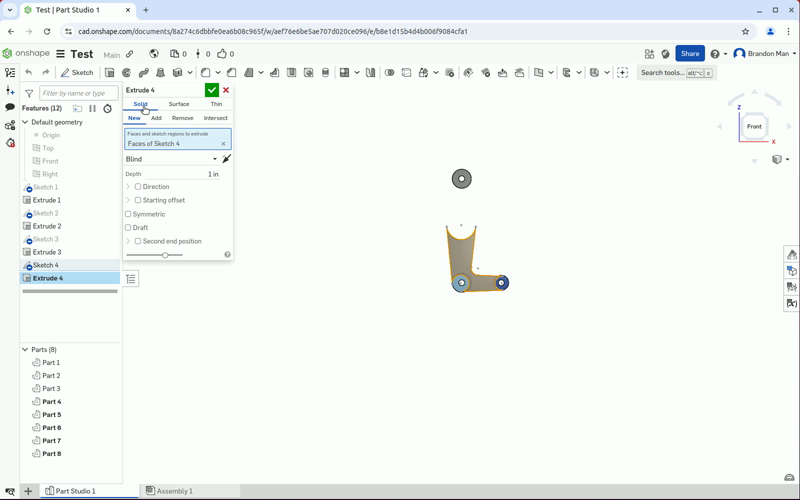
click(143, 106)
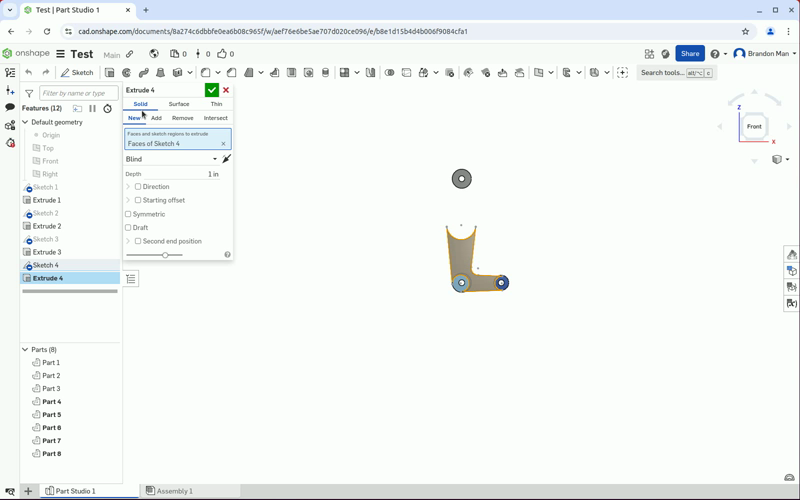
mouse_move(137, 120)
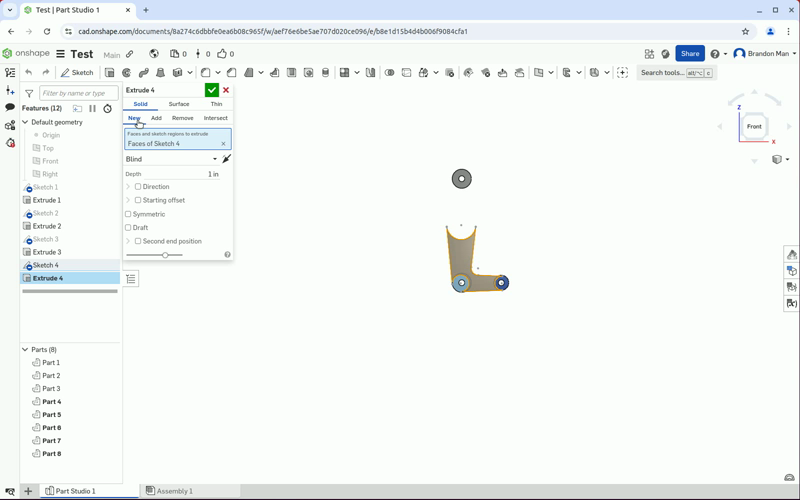
click(137, 120)
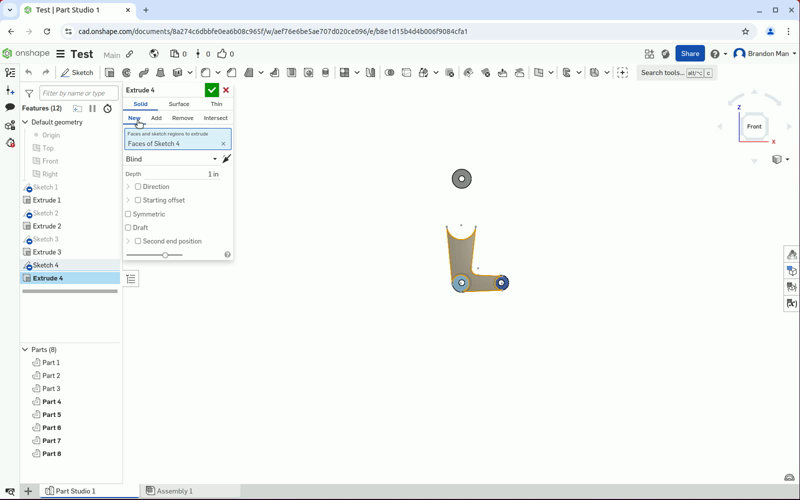
key(tab, 4)
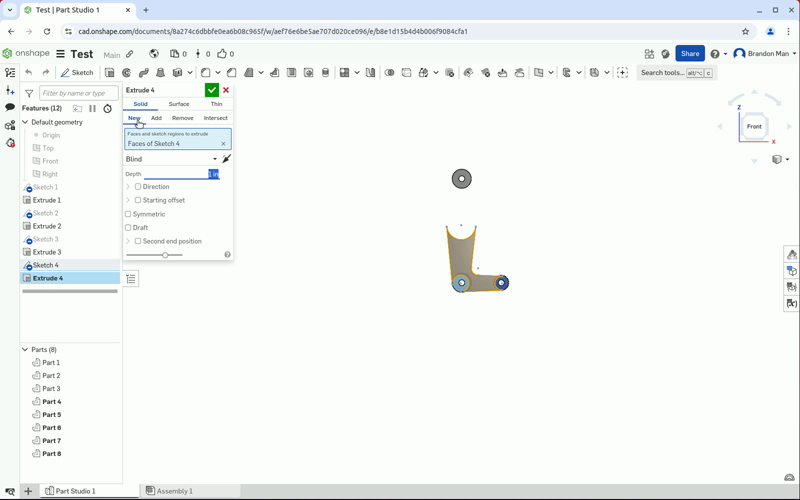
text(0.481)
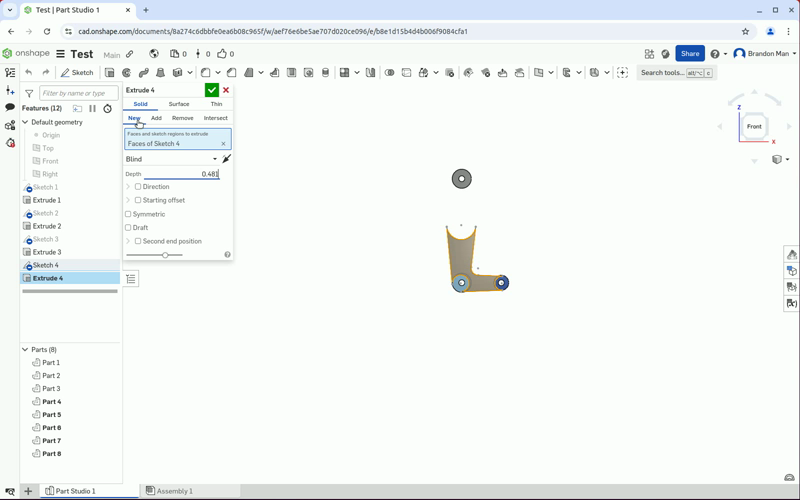
key(enter)
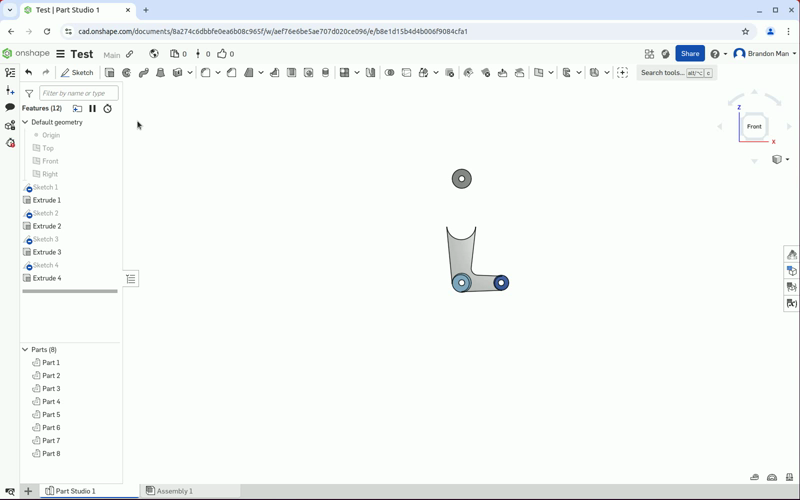
key(shift+h)
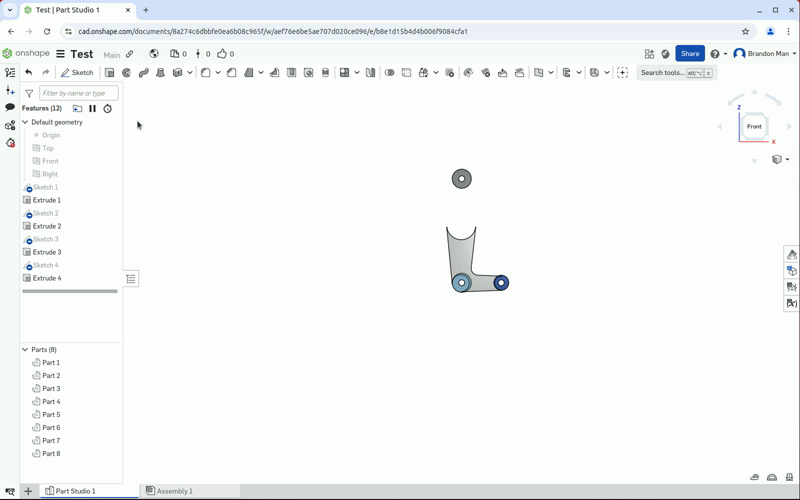
key(shift+h)
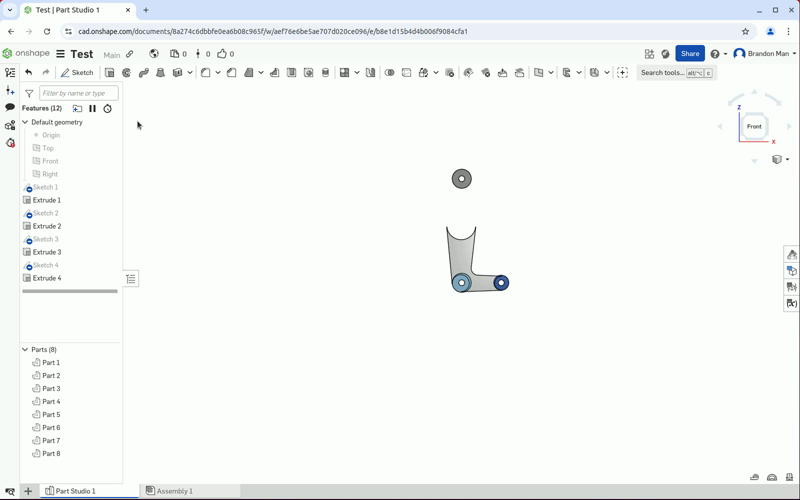
mouse_move(73, 189)
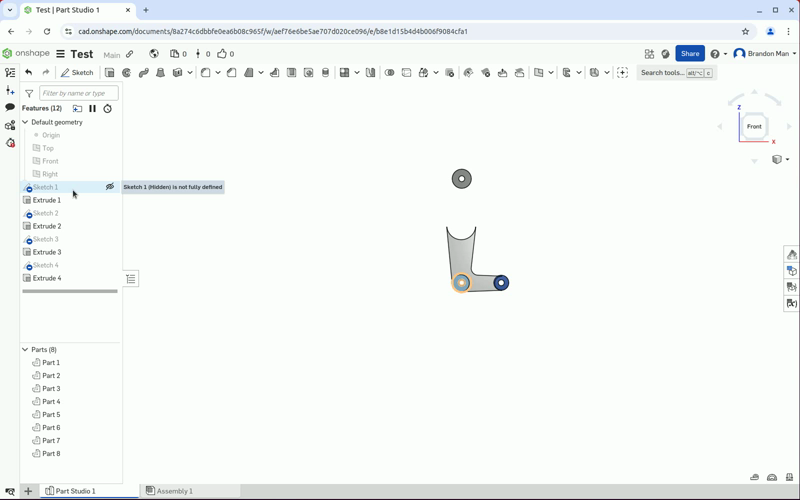
click(73, 189)
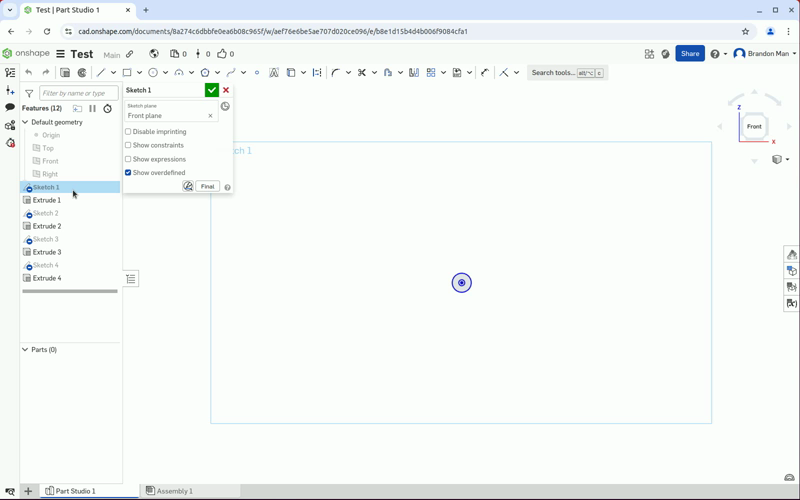
mouse_move(229, 92)
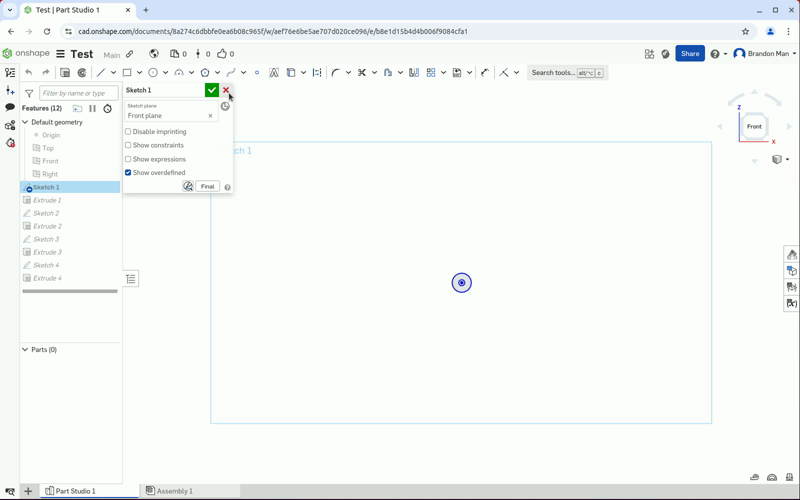
click(229, 92)
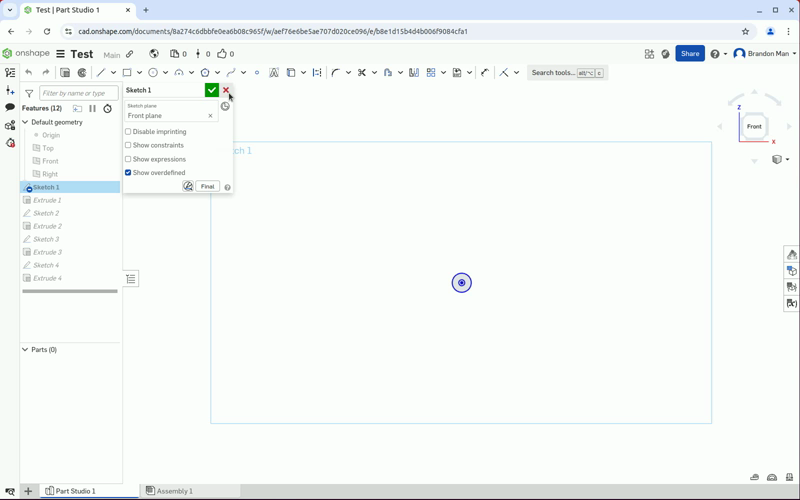
key(shift+s)
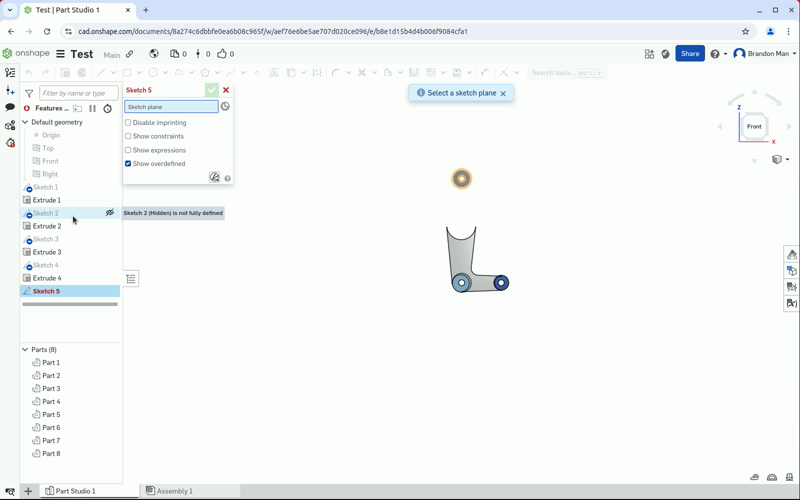
scroll(3)
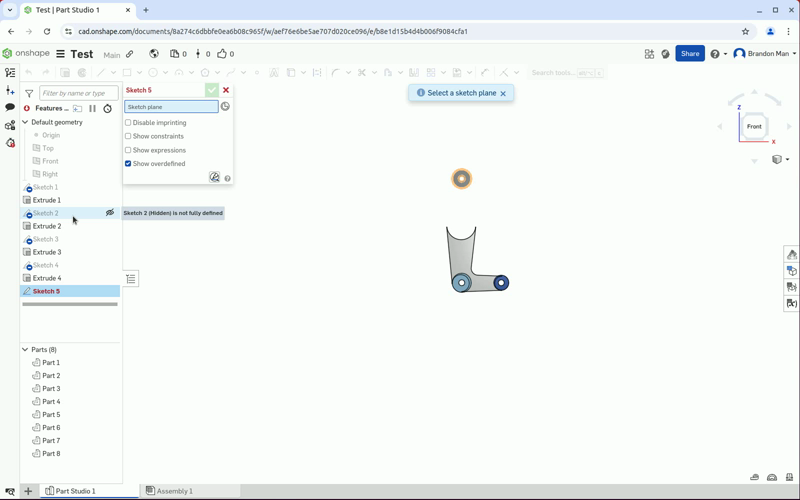
mouse_move(73, 163)
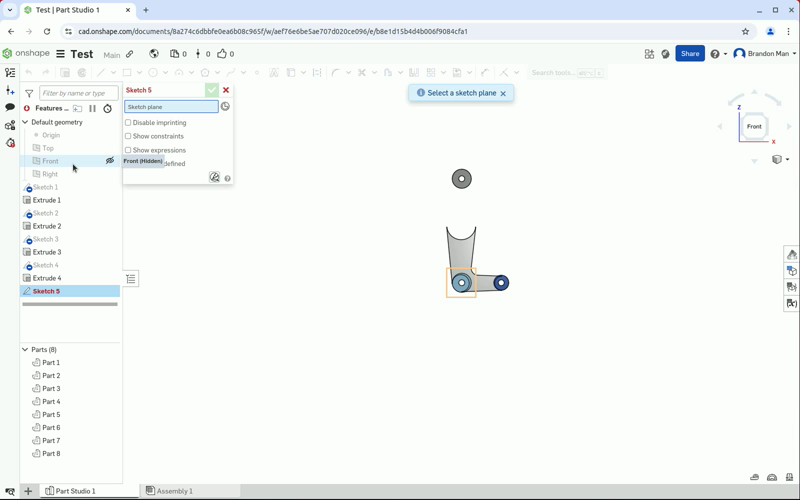
click(73, 163)
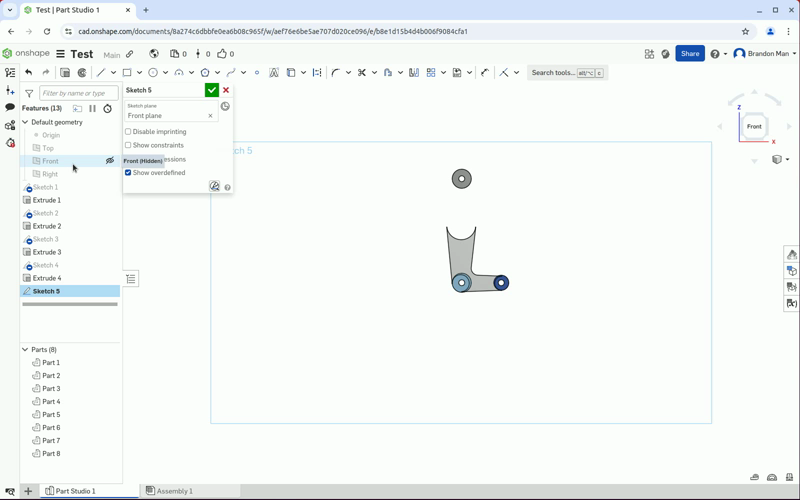
mouse_move(73, 352)
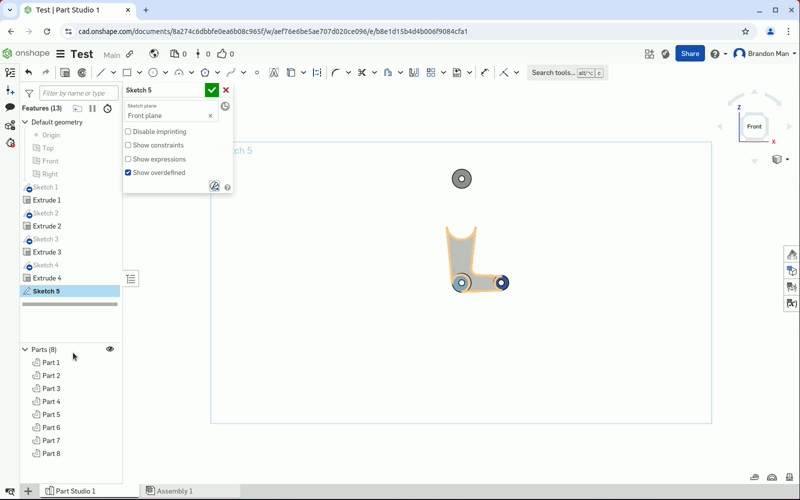
key(y)
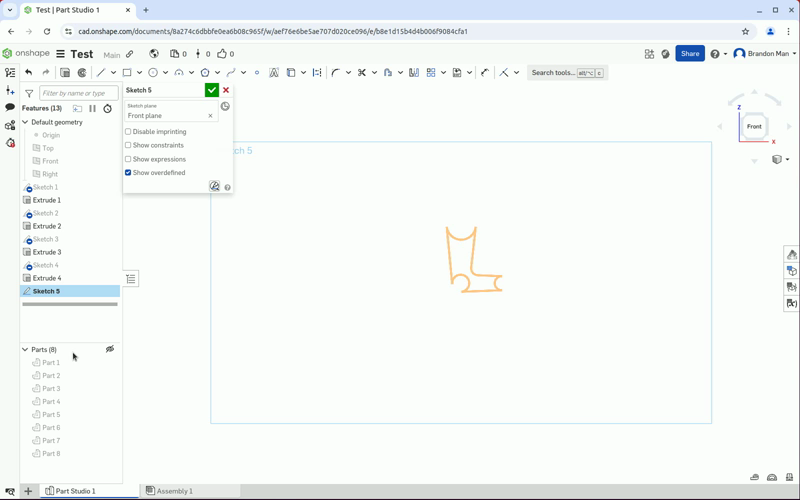
key(a)
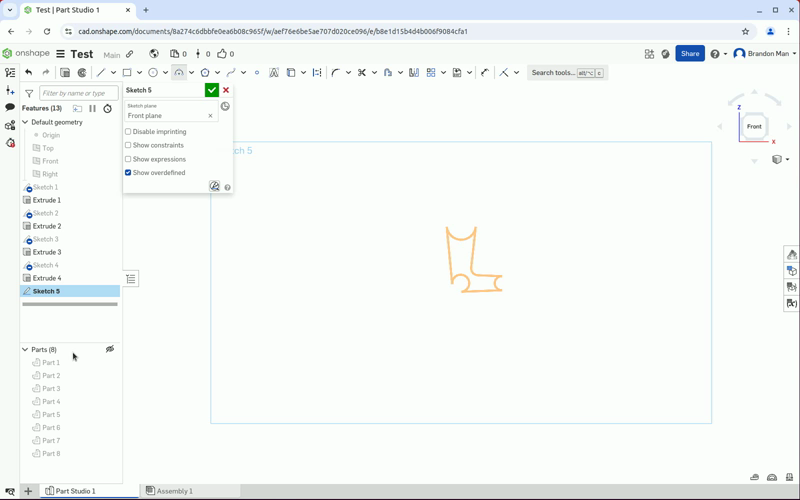
key_down(shift)
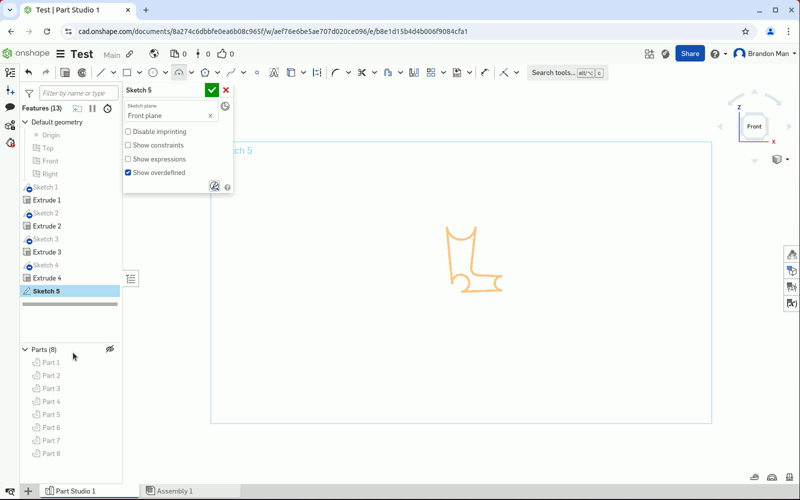
mouse_move(446, 223)
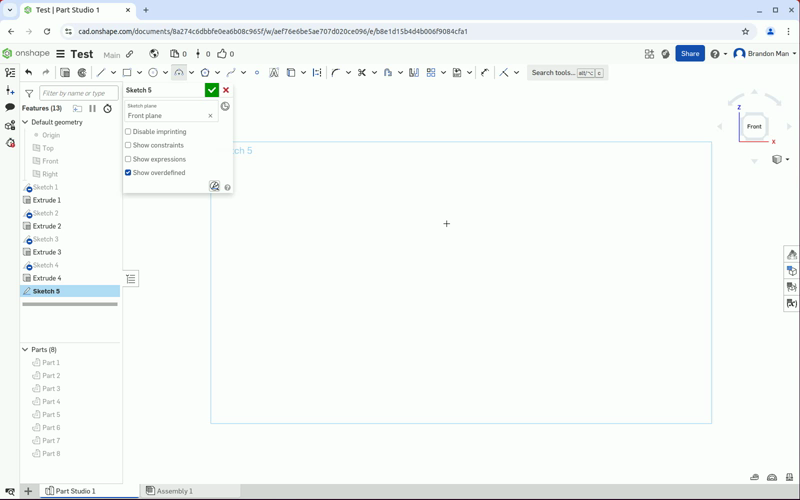
click(446, 223)
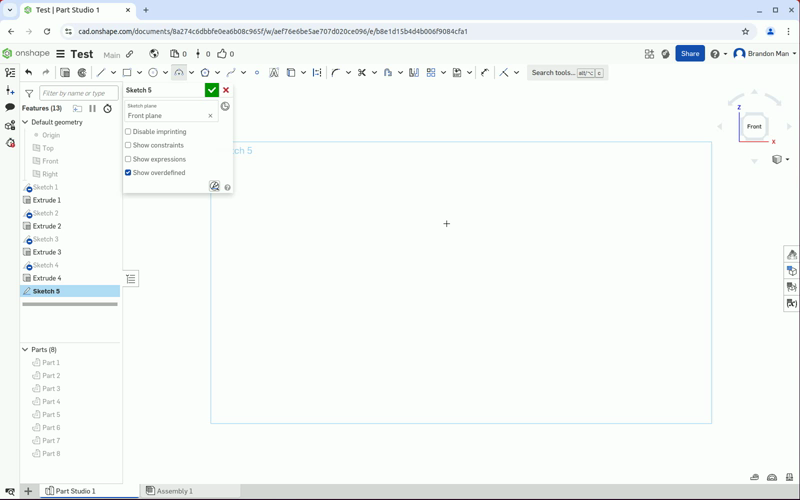
key_up(shift)
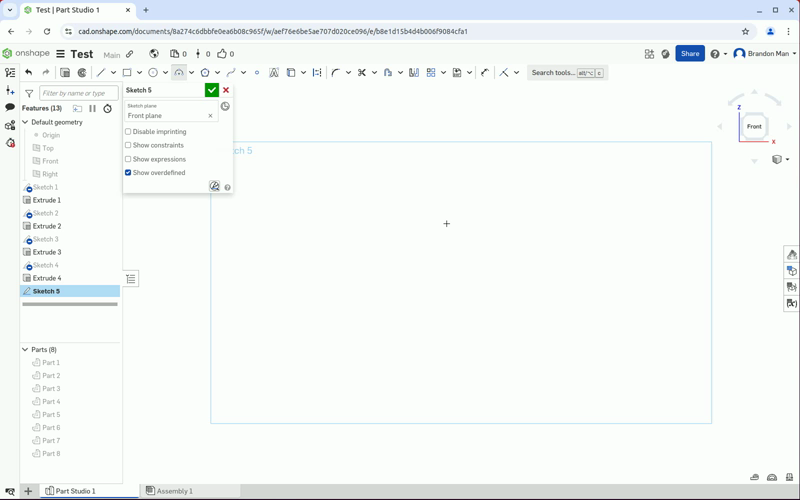
key_down(shift)
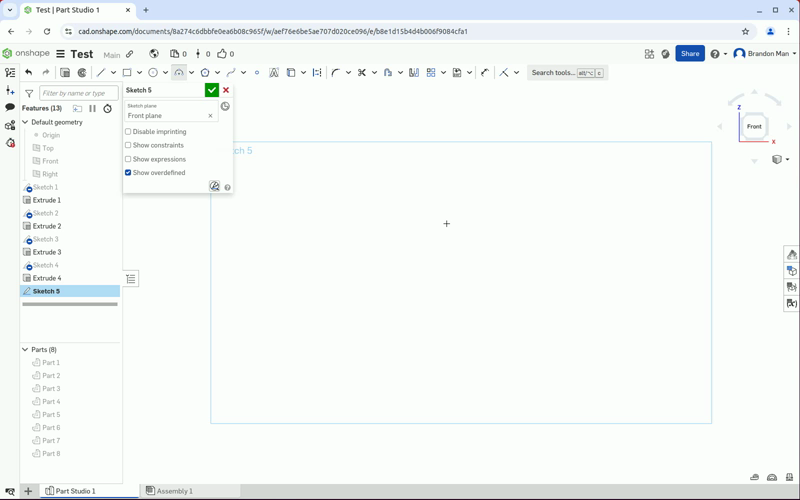
mouse_move(476, 223)
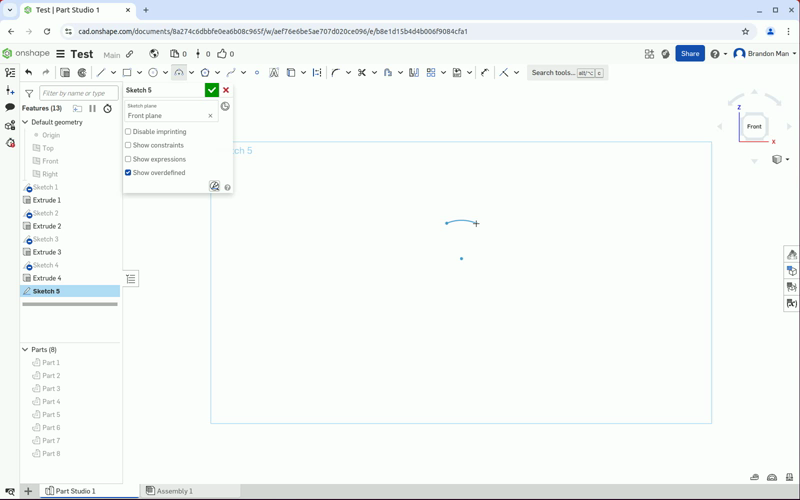
click(476, 223)
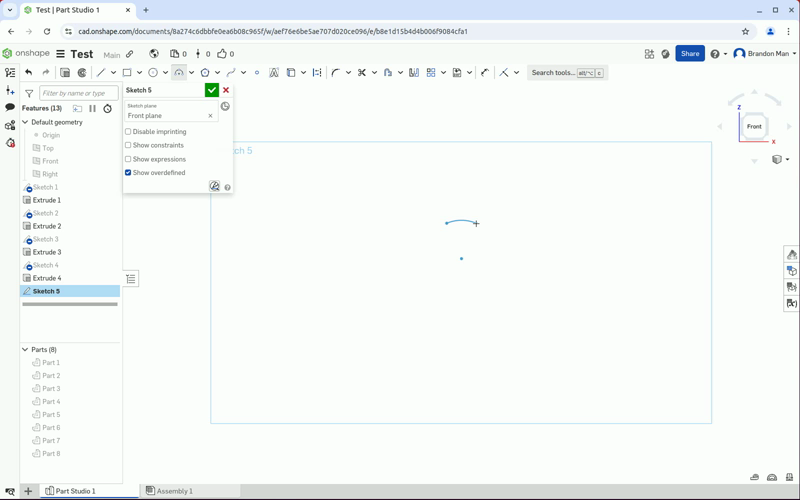
mouse_move(461, 210)
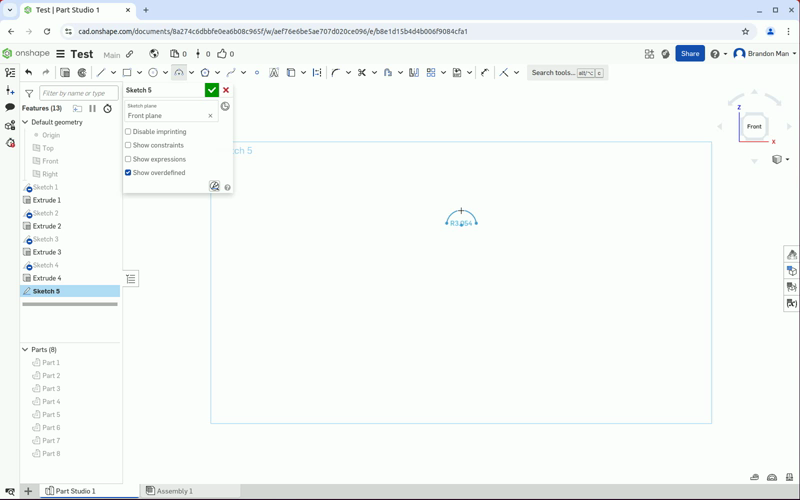
click(461, 210)
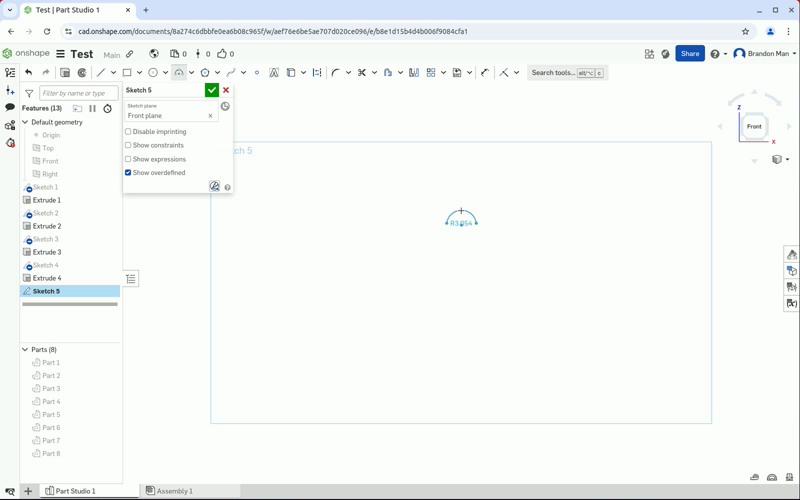
key_up(shift)
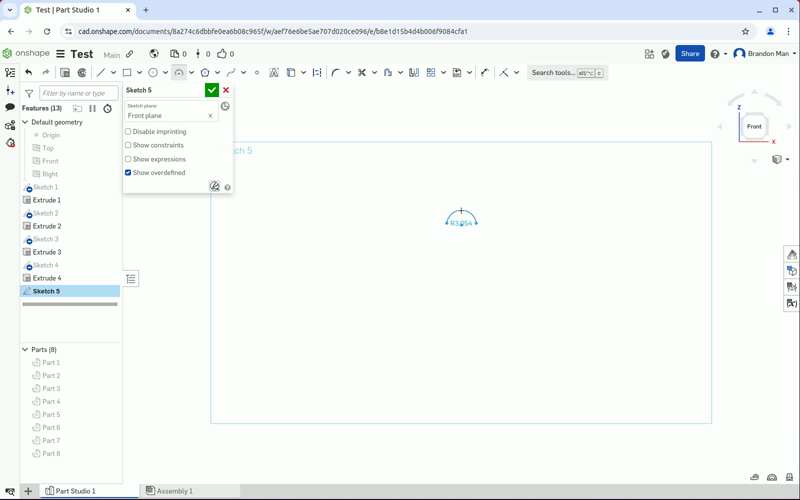
key(esc)
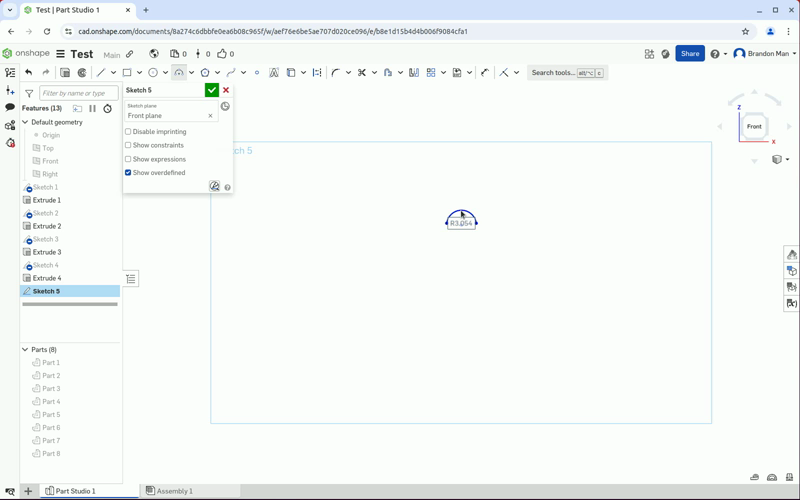
key(l)
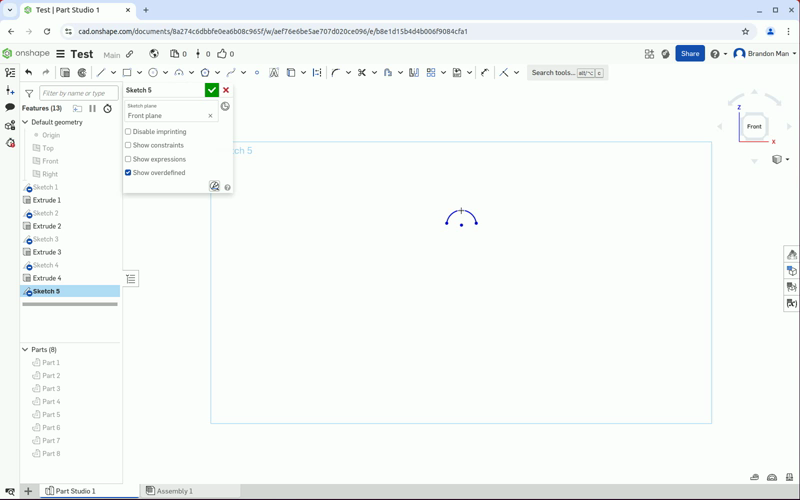
mouse_move(476, 223)
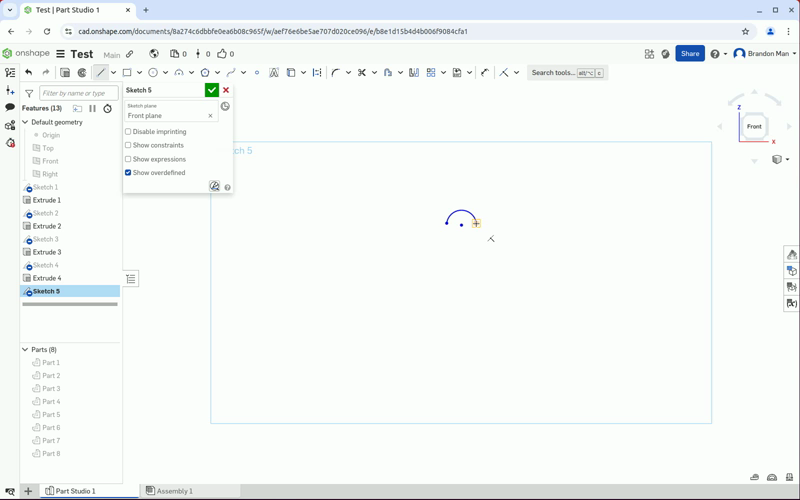
click(476, 223)
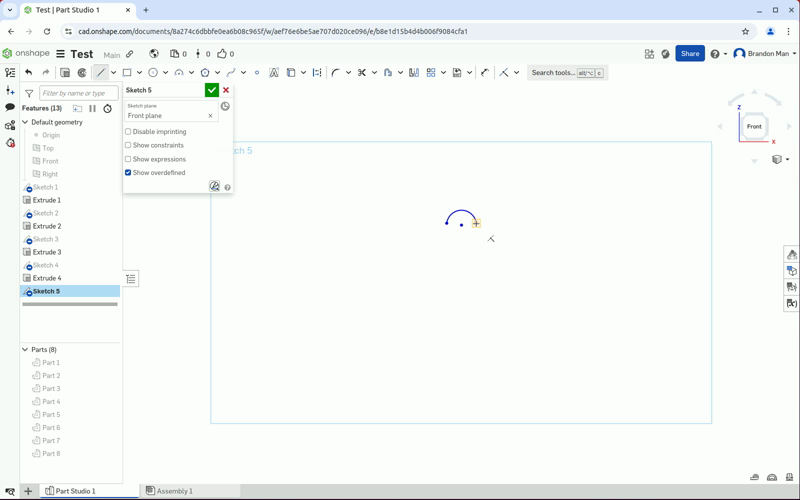
key_down(shift)
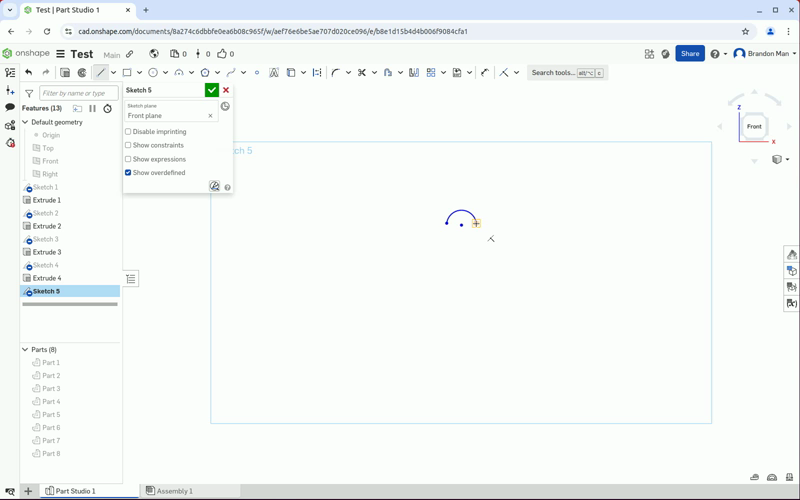
mouse_move(506, 223)
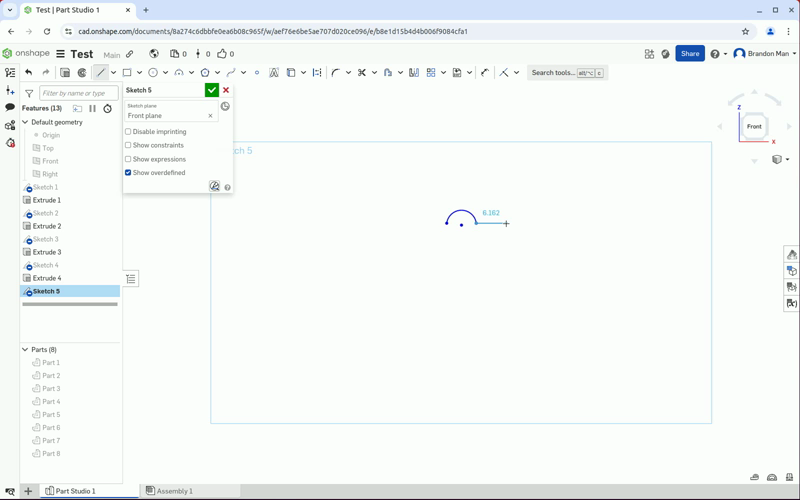
mouse_move(470, 176)
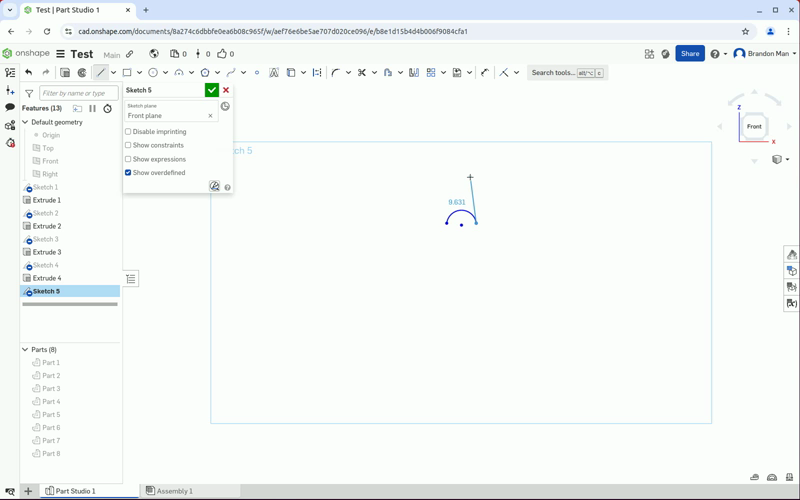
click(470, 176)
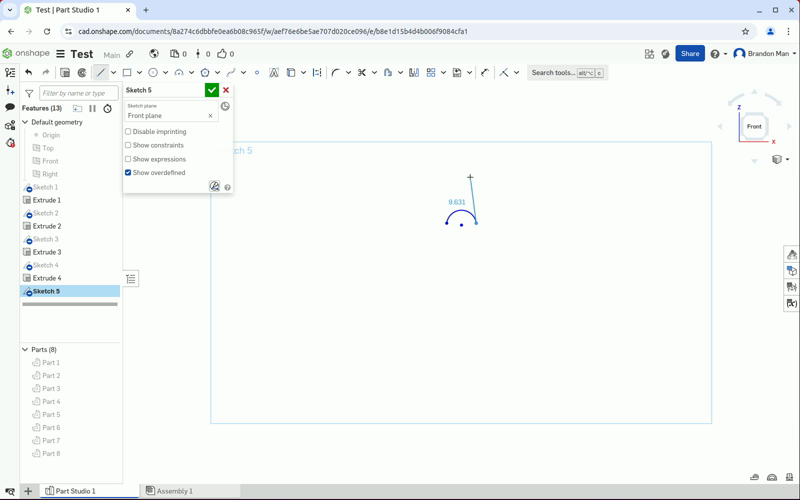
key_up(shift)
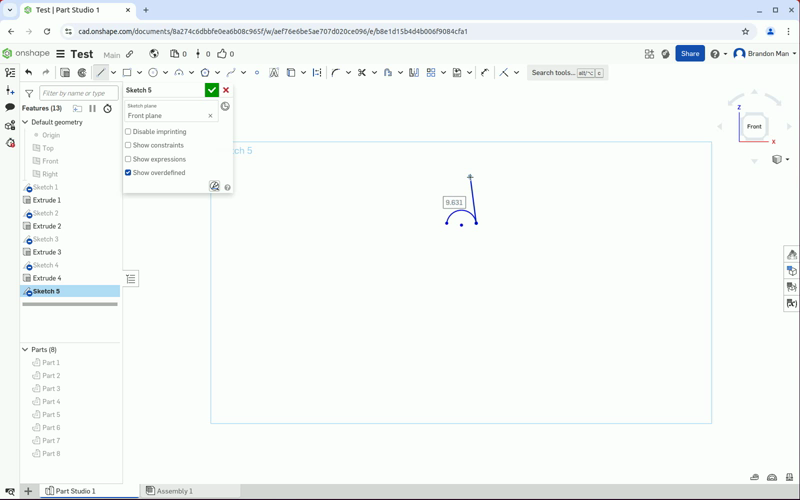
key(esc)
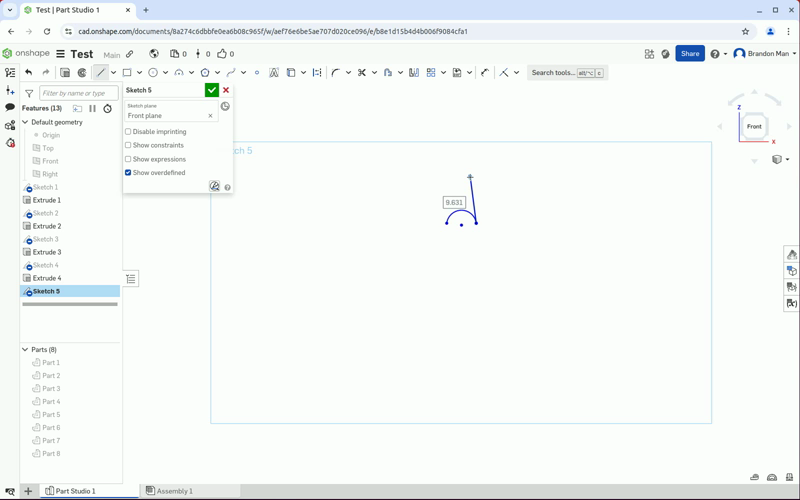
key(a)
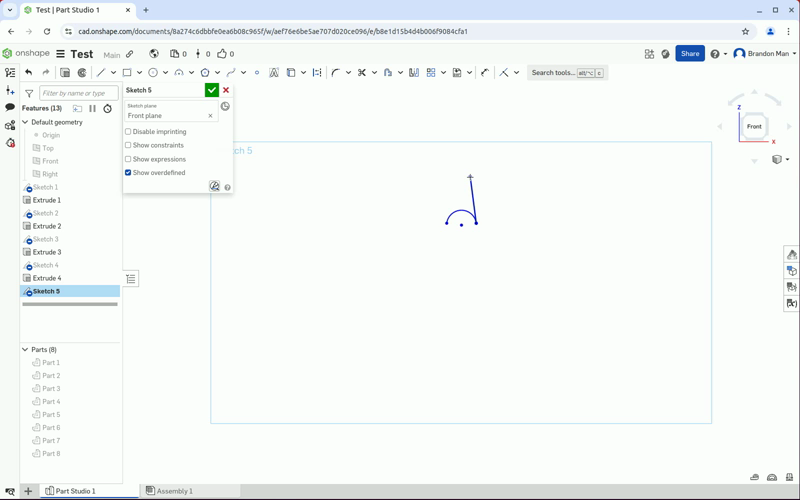
mouse_move(470, 176)
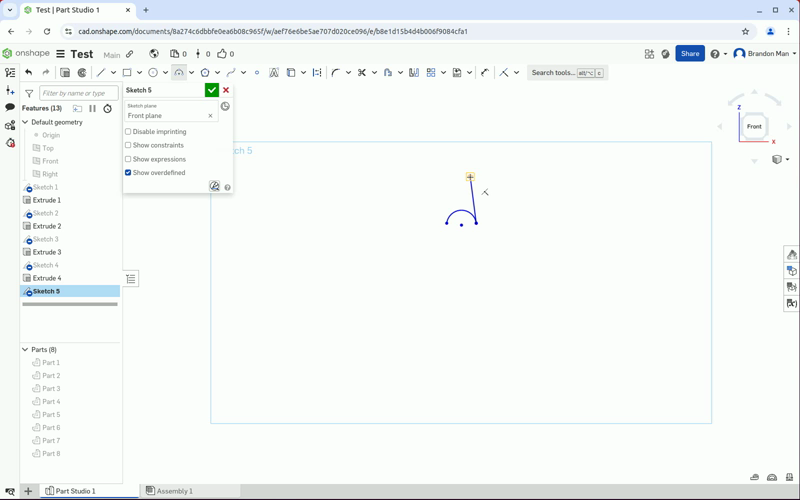
click(470, 176)
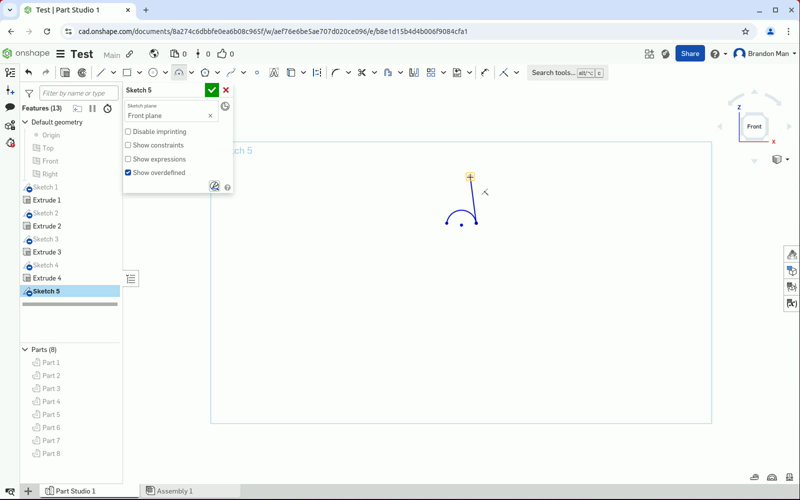
key_down(shift)
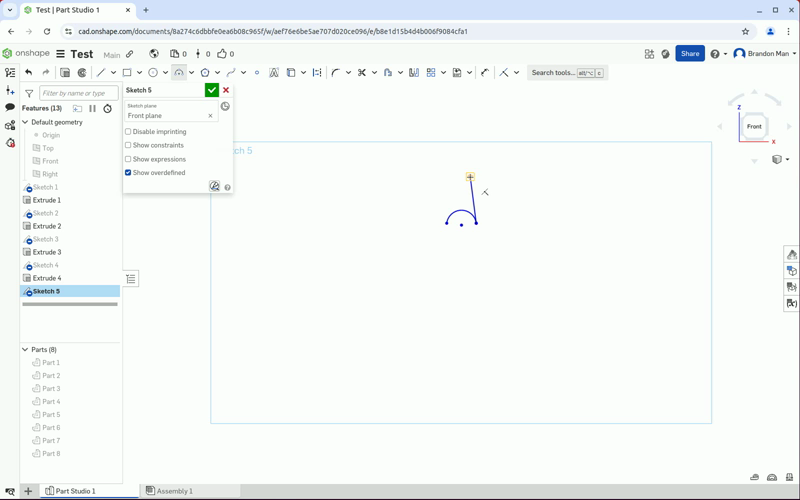
mouse_move(452, 176)
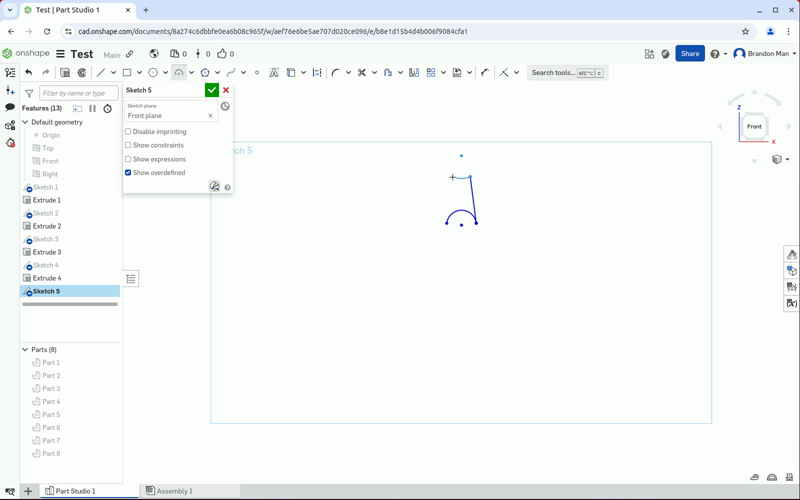
click(452, 176)
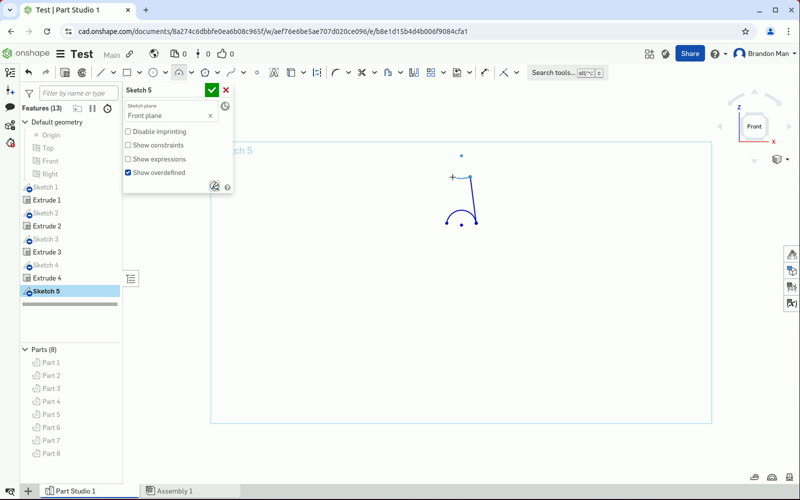
mouse_move(461, 186)
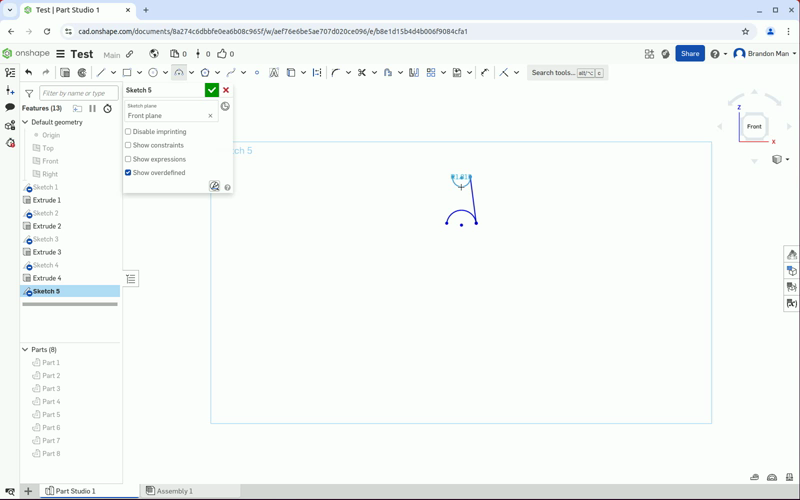
click(461, 186)
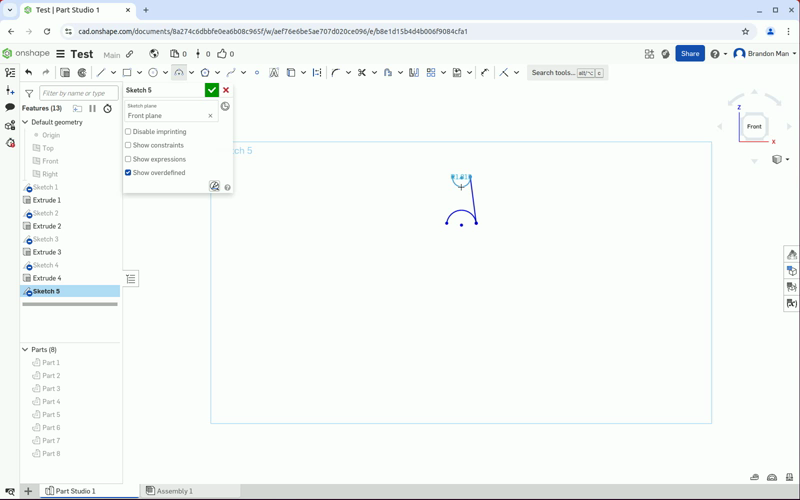
key_up(shift)
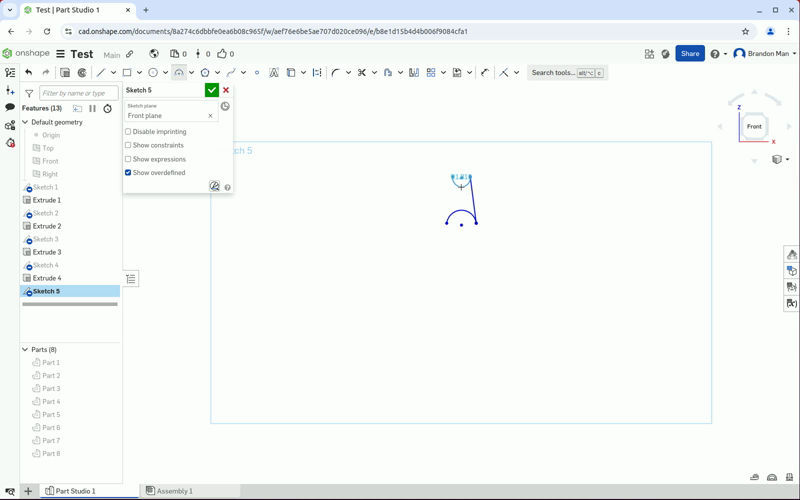
key(esc)
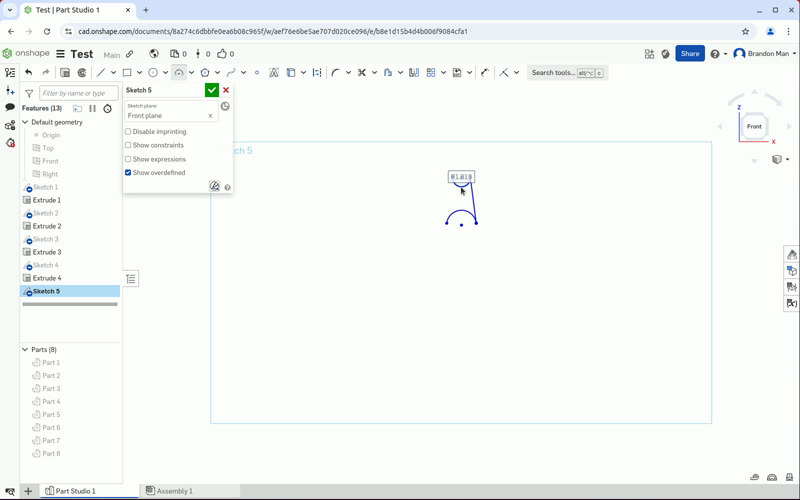
key(l)
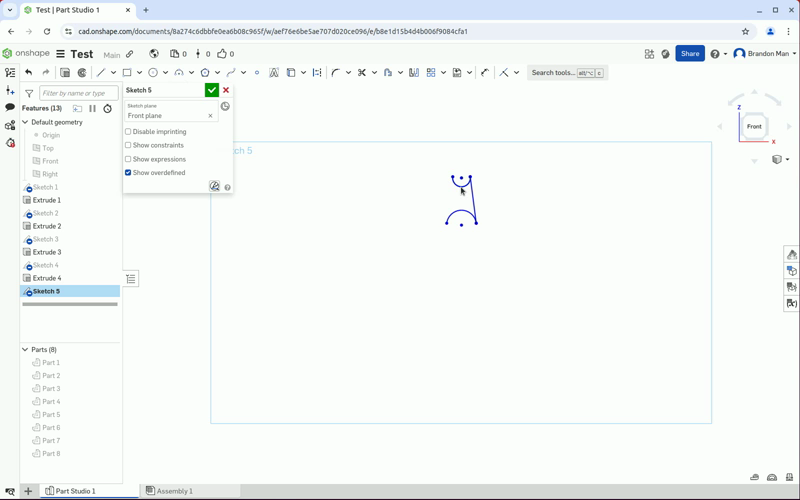
mouse_move(452, 176)
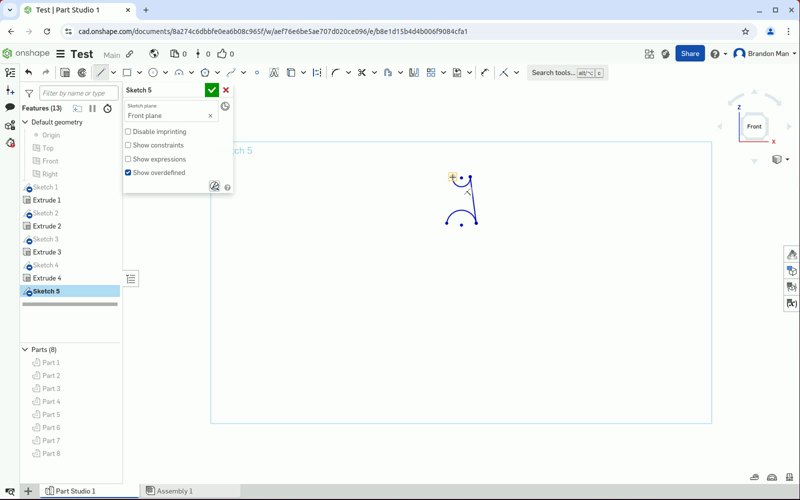
click(452, 176)
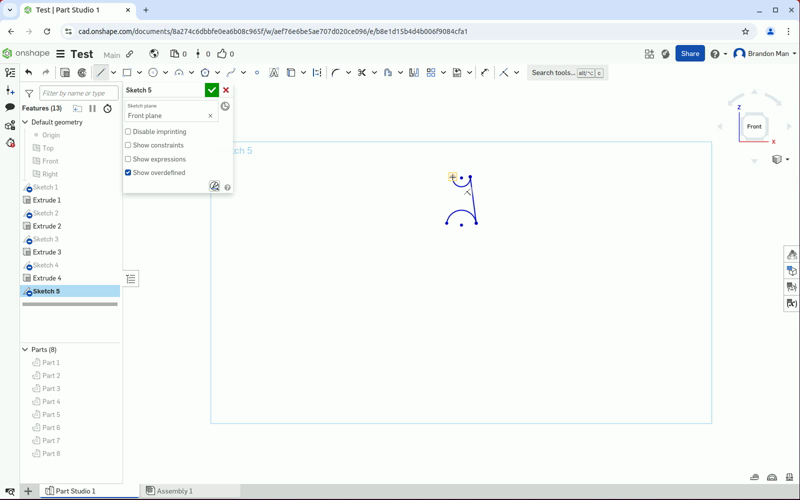
mouse_move(482, 176)
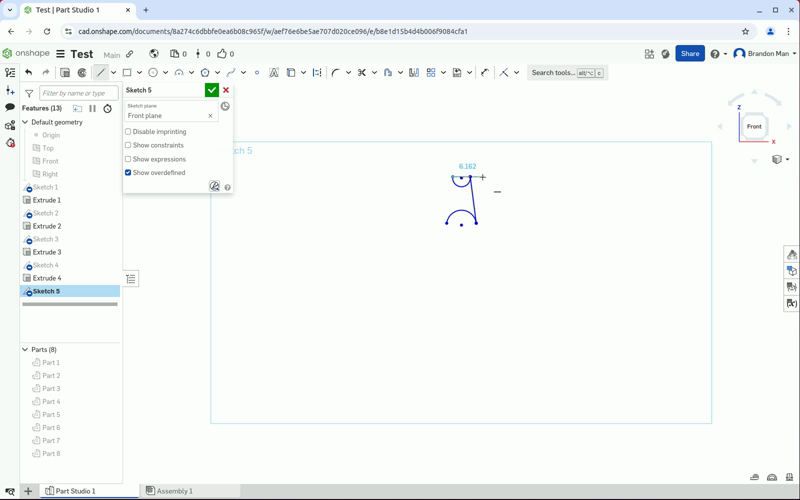
key_down(shift)
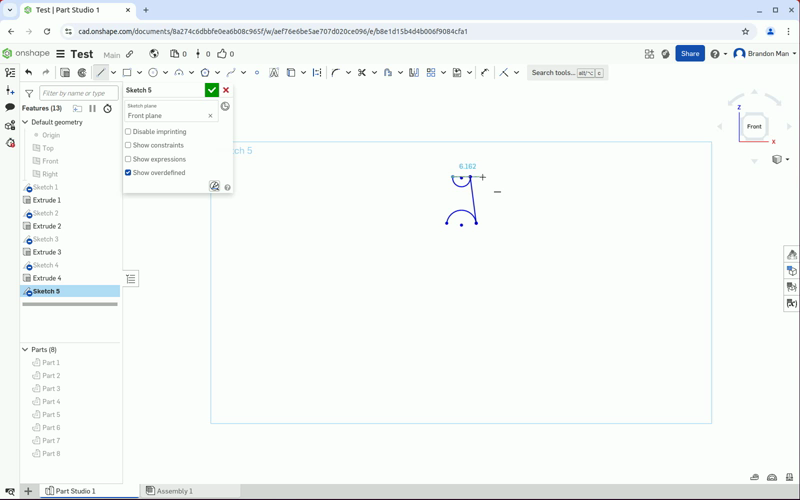
mouse_move(446, 223)
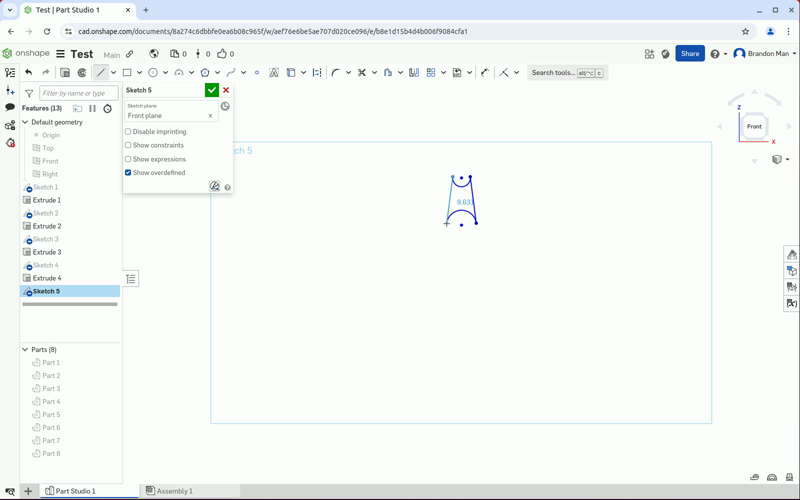
key_up(shift)
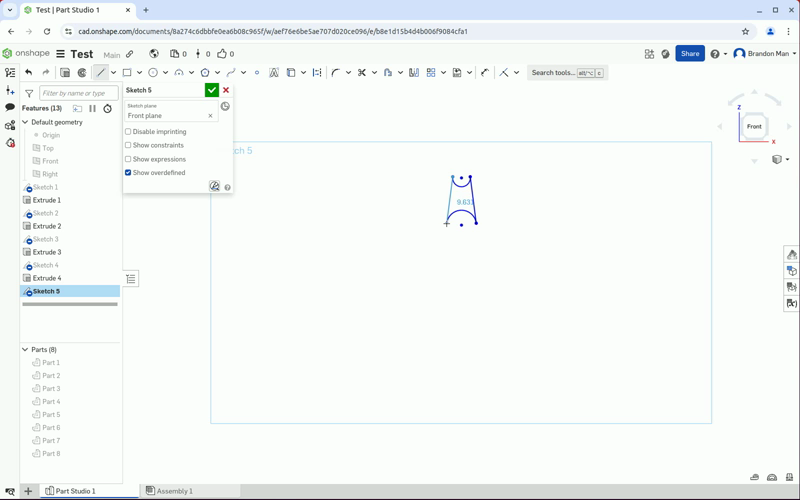
click(446, 223)
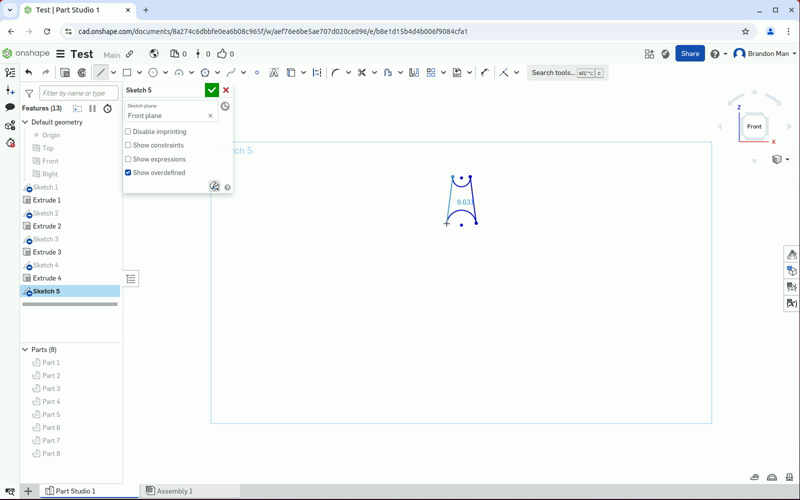
key(esc)
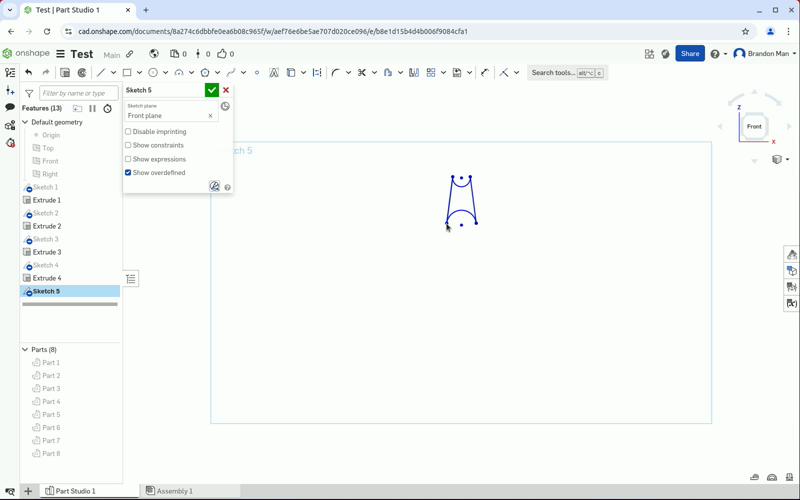
key(c)
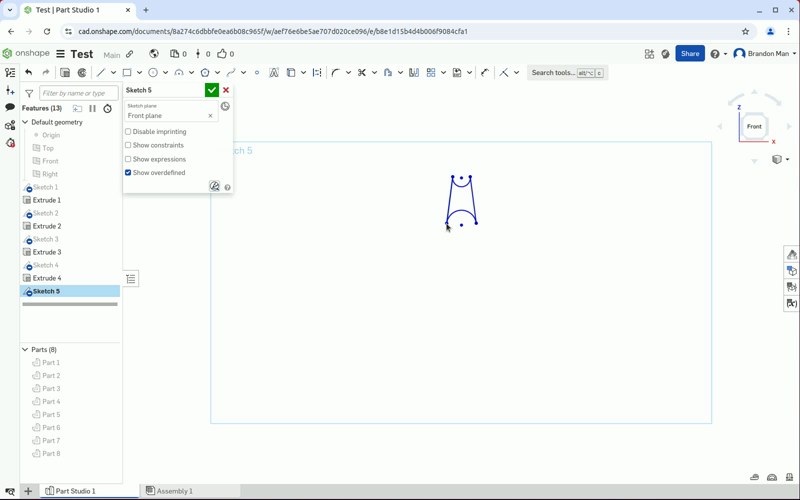
key_down(shift)
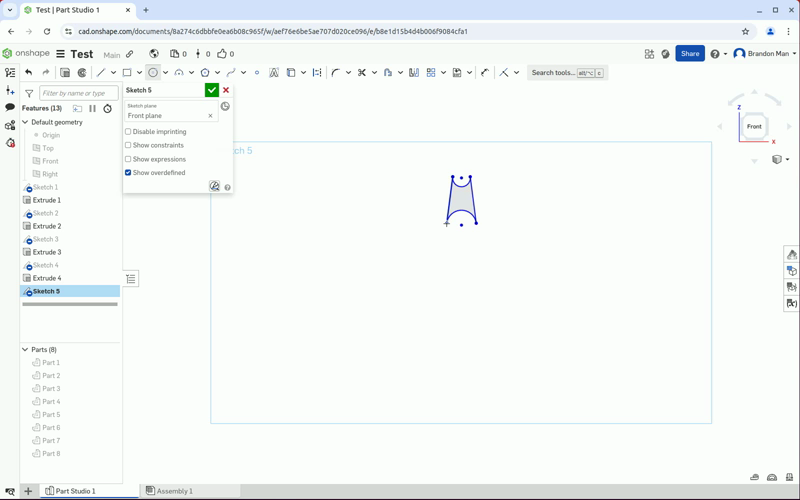
mouse_move(458, 191)
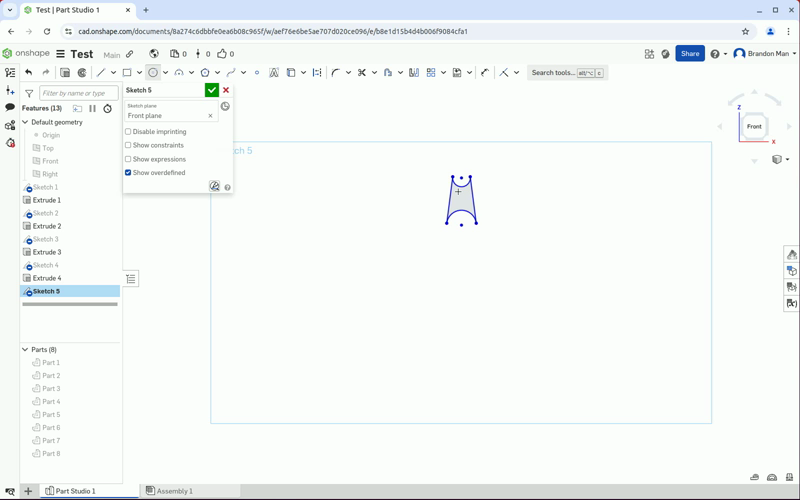
click(458, 191)
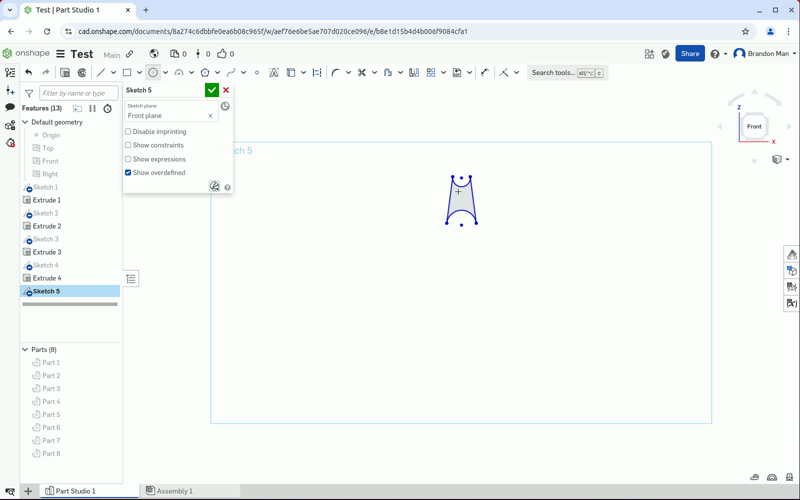
key_up(shift)
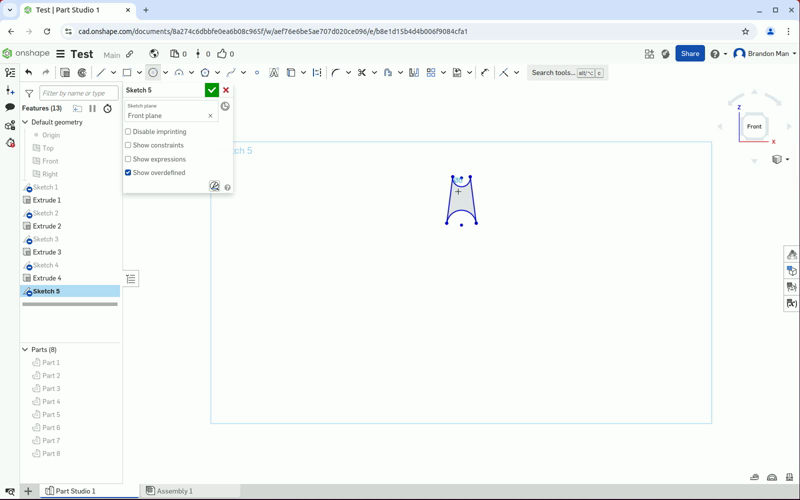
mouse_move(461, 191)
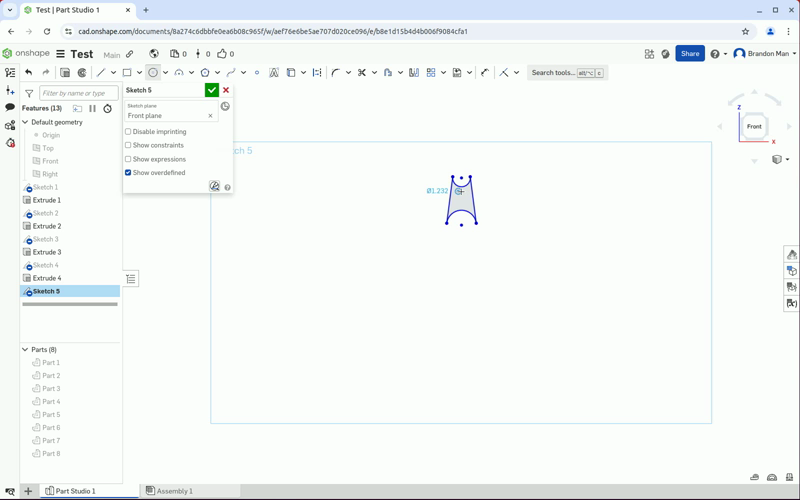
scroll(6)
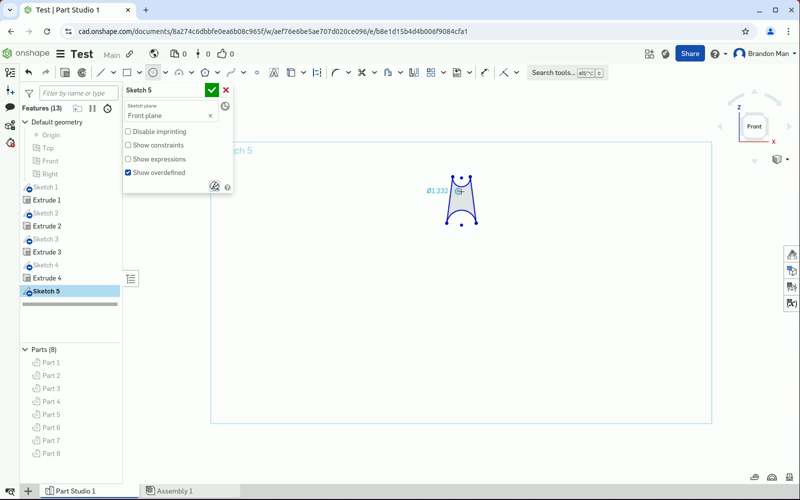
scroll(6)
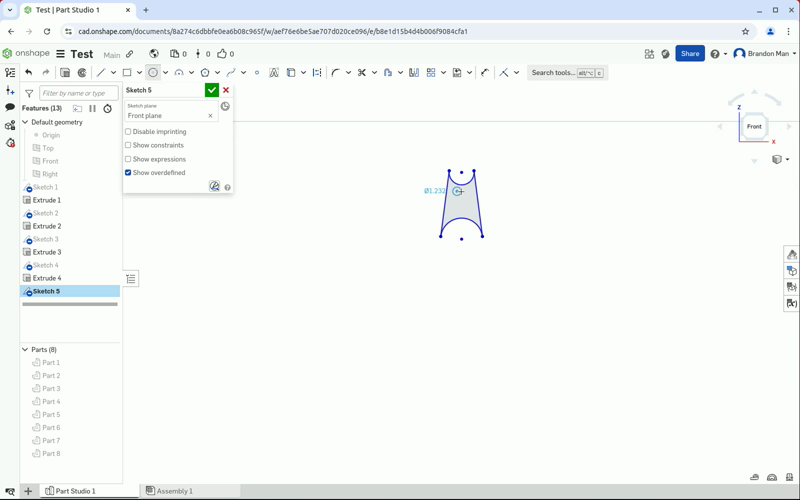
scroll(6)
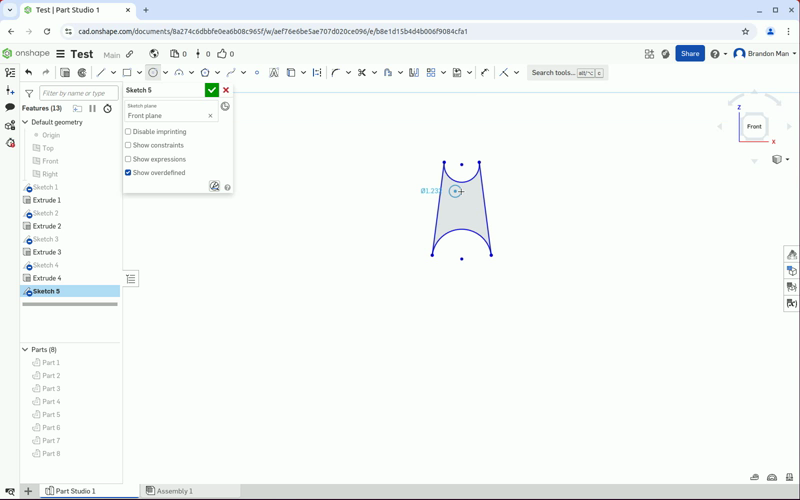
scroll(6)
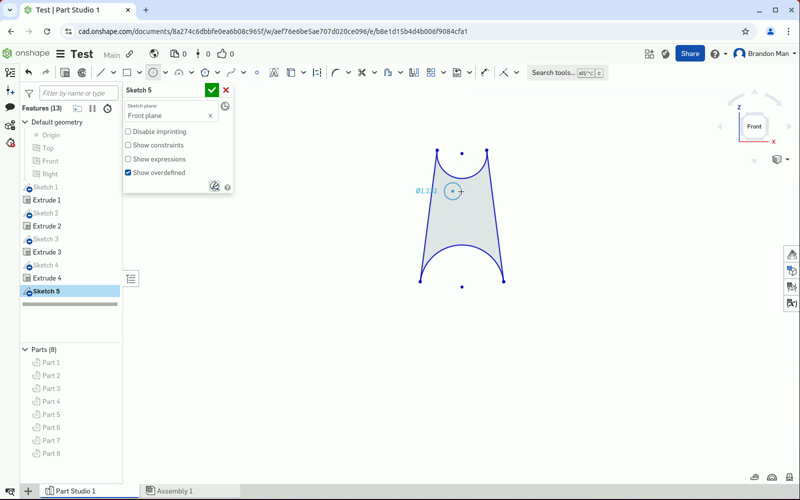
scroll(6)
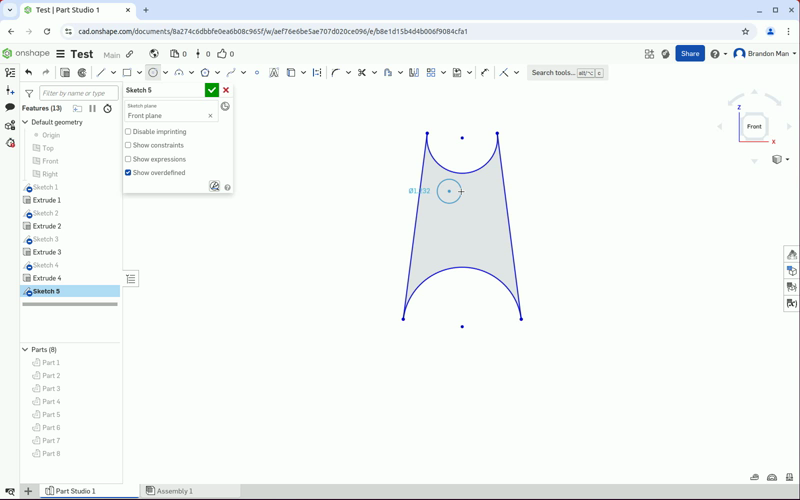
scroll(6)
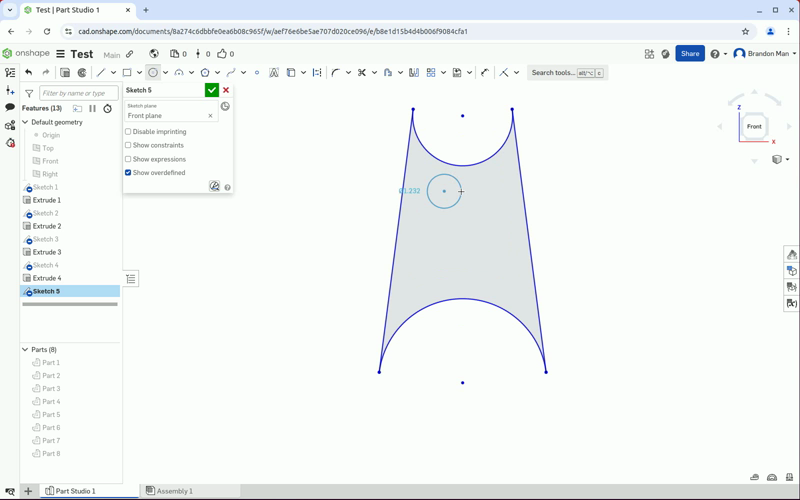
scroll(6)
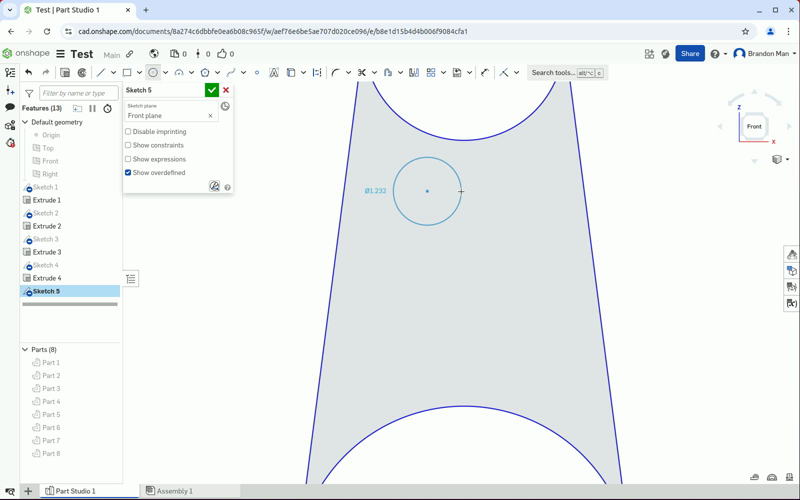
click(461, 191)
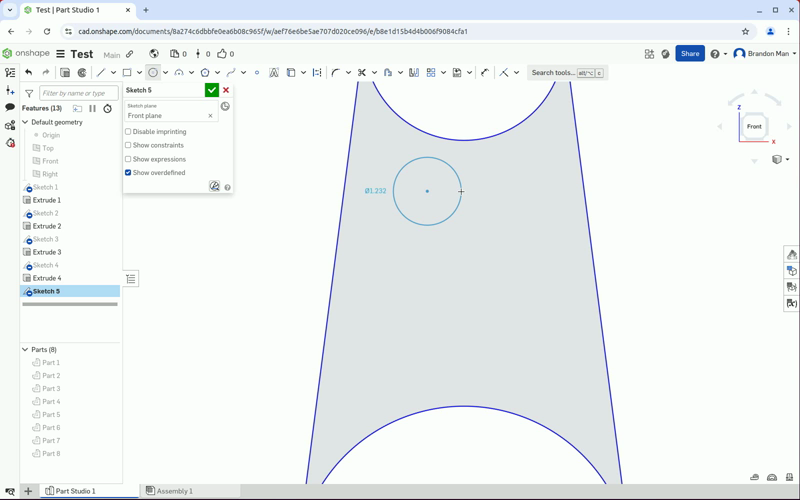
scroll(-6)
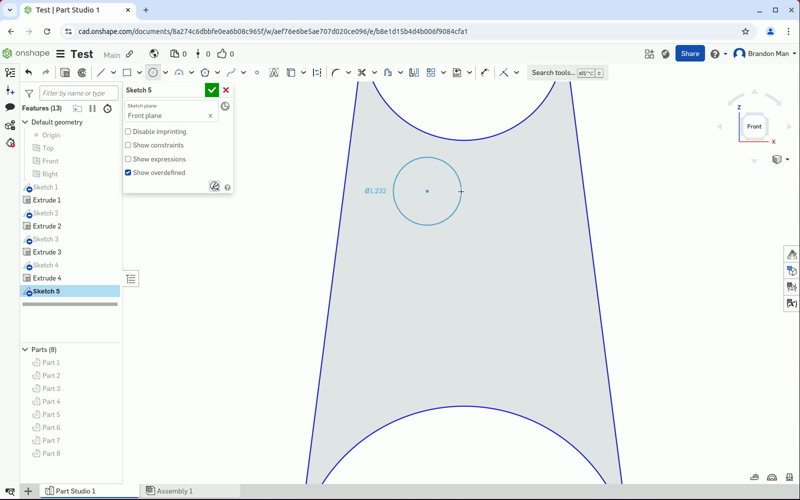
scroll(-6)
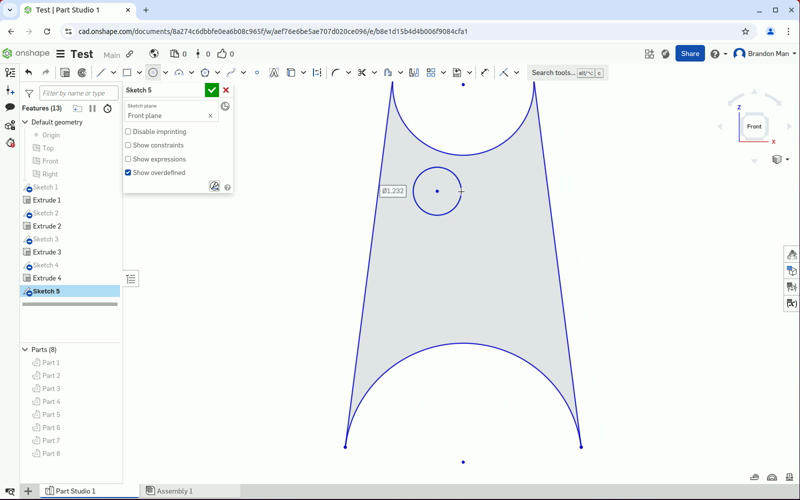
scroll(-6)
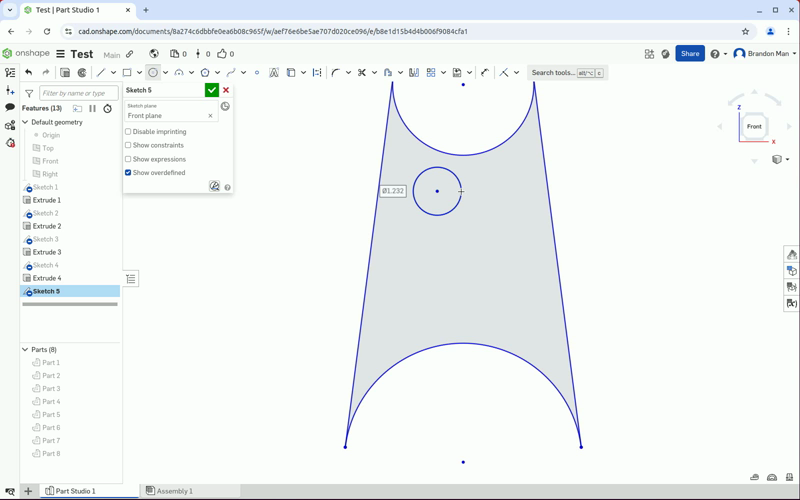
scroll(-6)
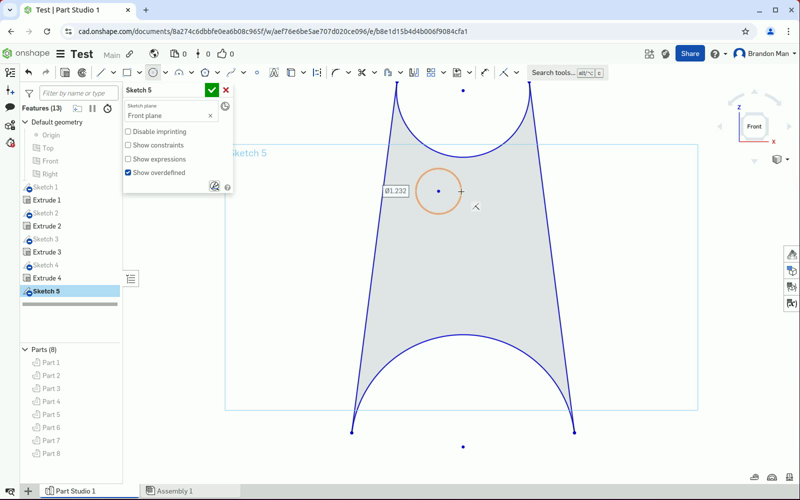
scroll(-6)
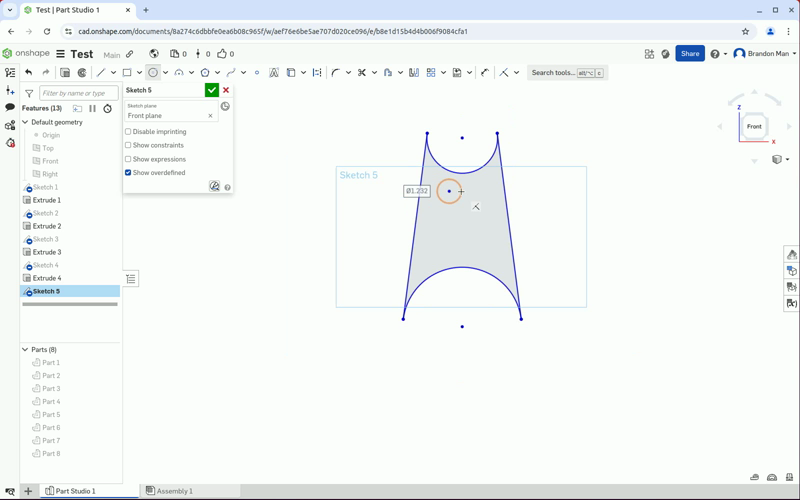
scroll(-6)
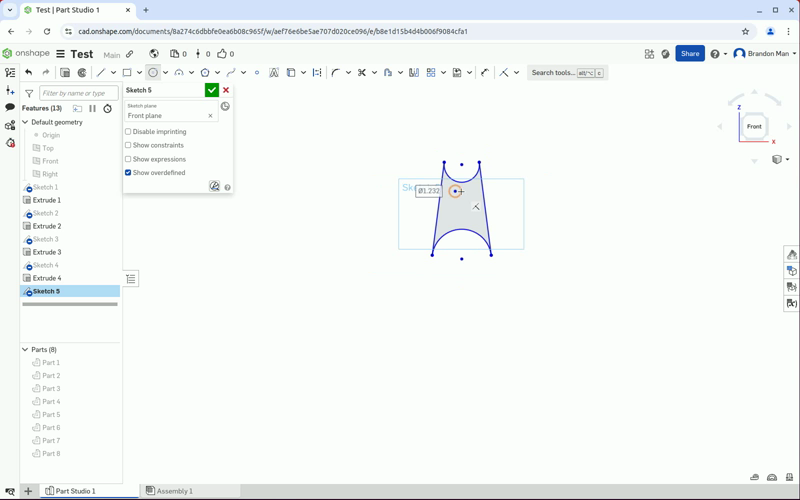
scroll(-6)
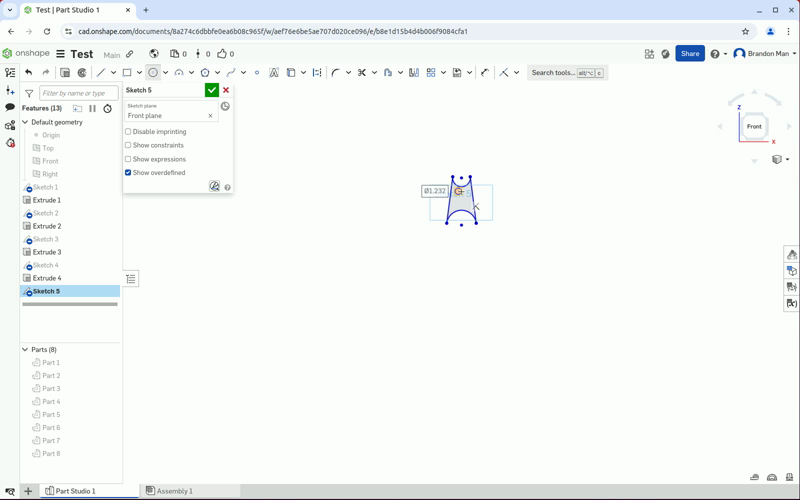
key(esc)
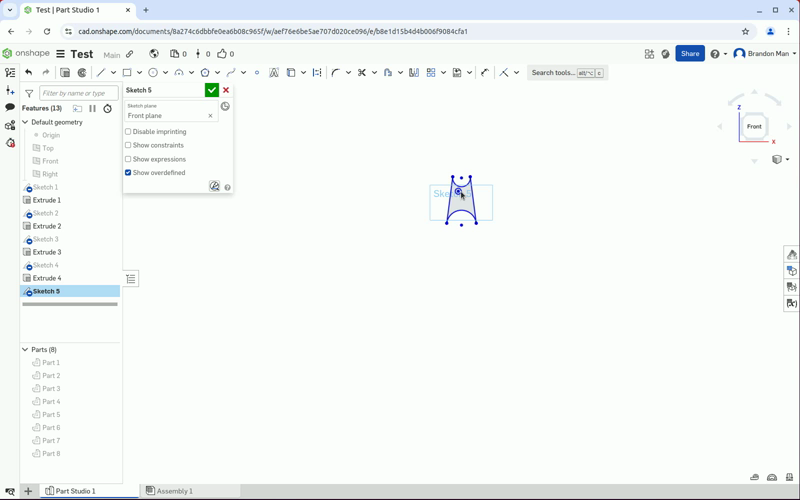
mouse_move(454, 206)
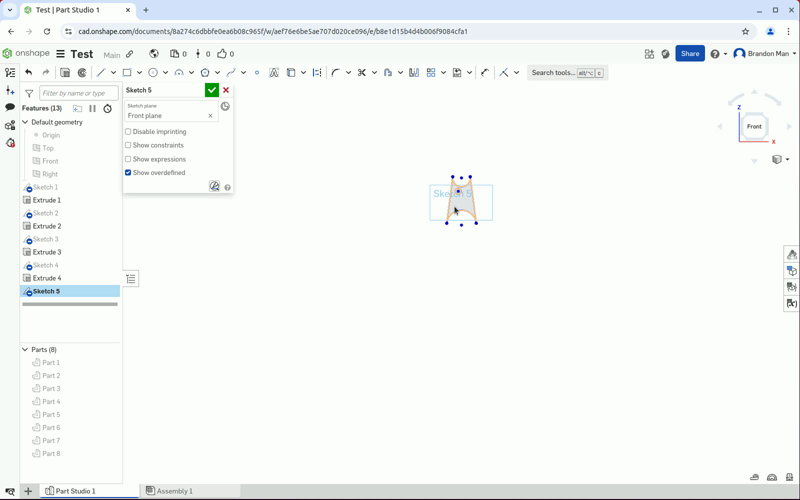
scroll(6)
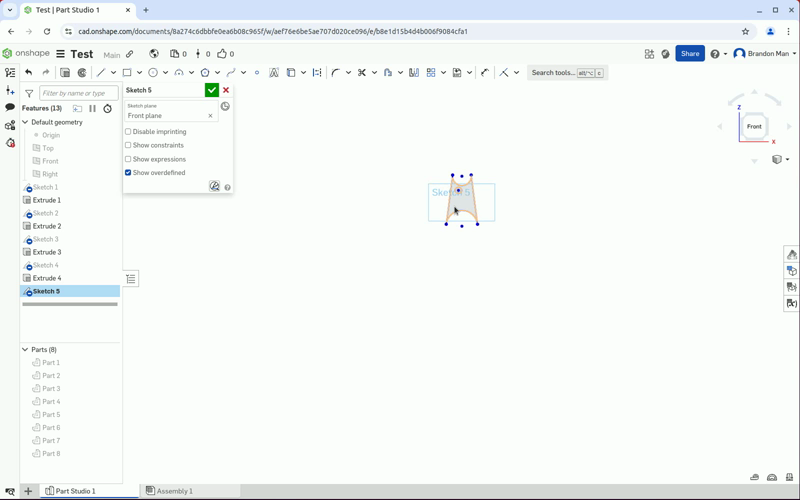
scroll(6)
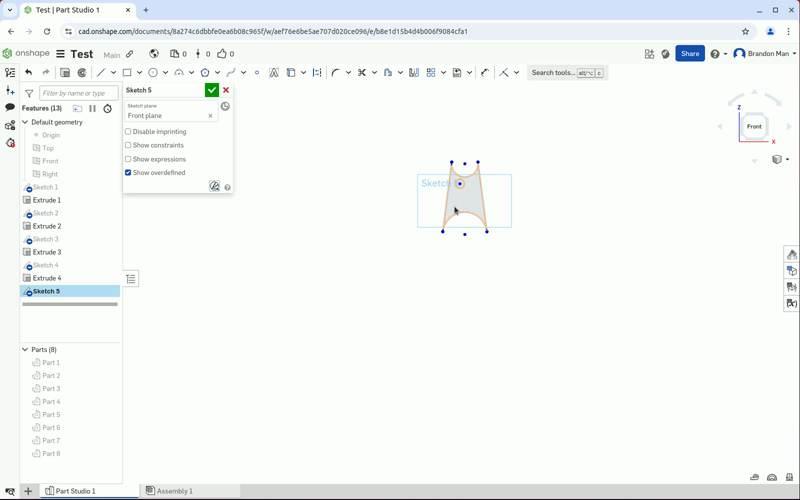
scroll(6)
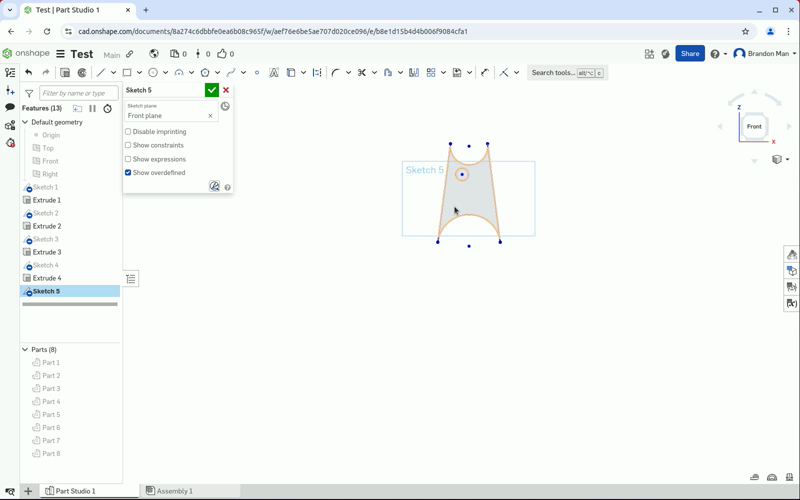
scroll(6)
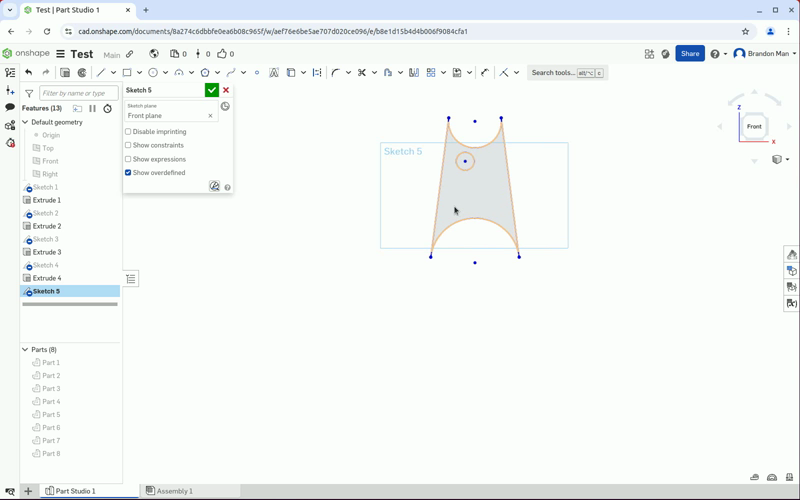
scroll(6)
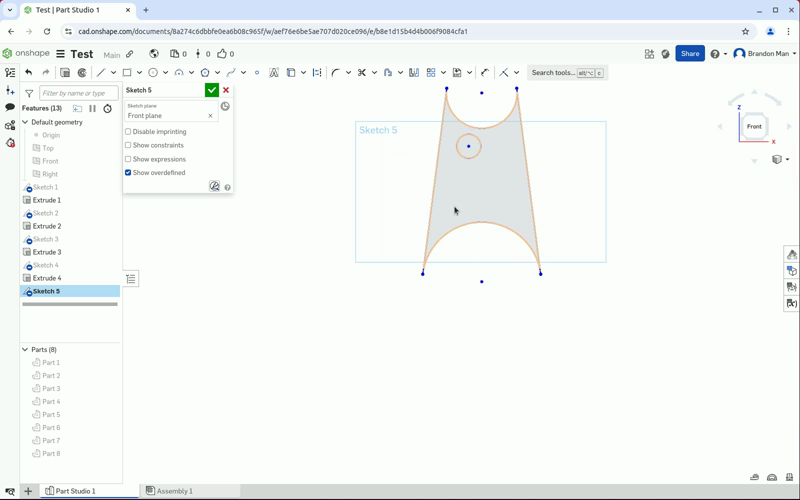
scroll(6)
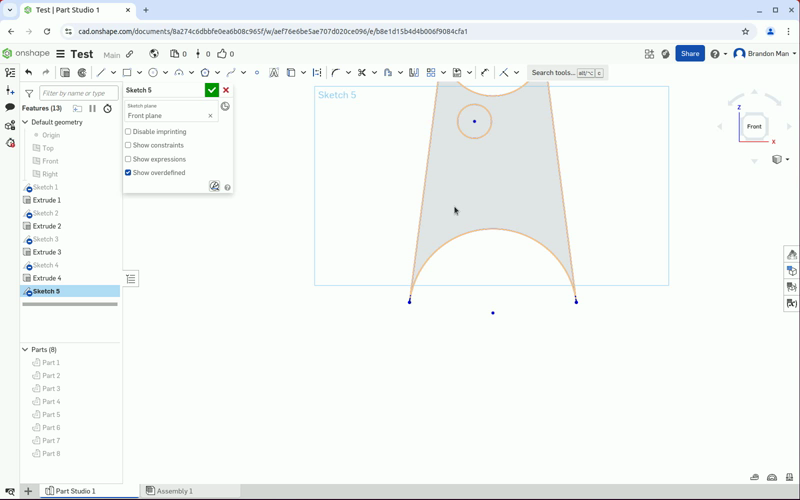
scroll(6)
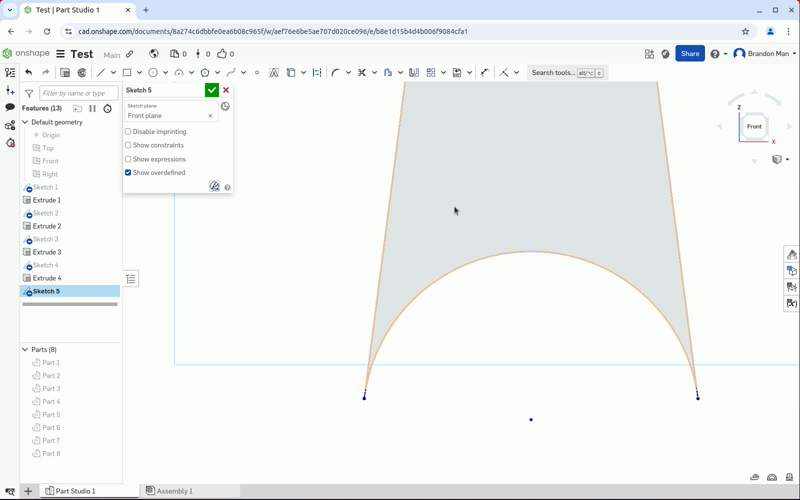
click(454, 206)
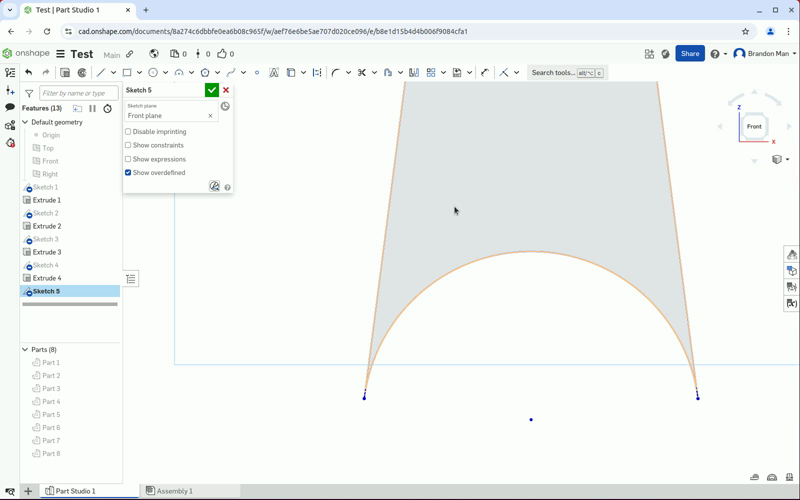
scroll(-6)
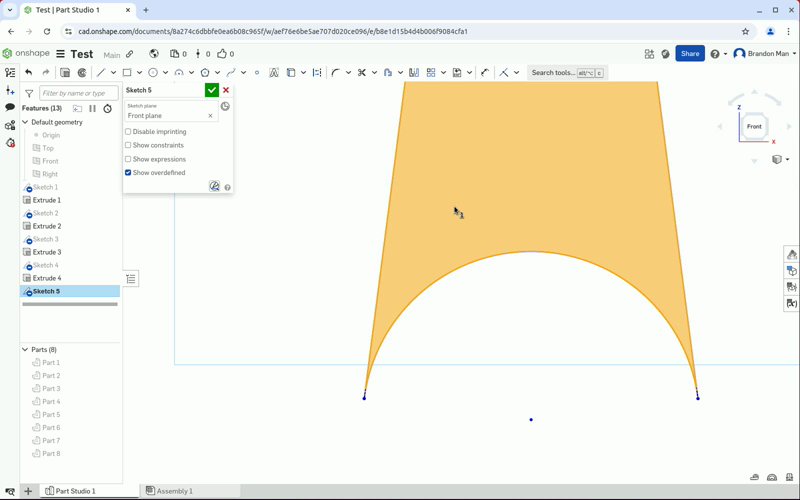
scroll(-6)
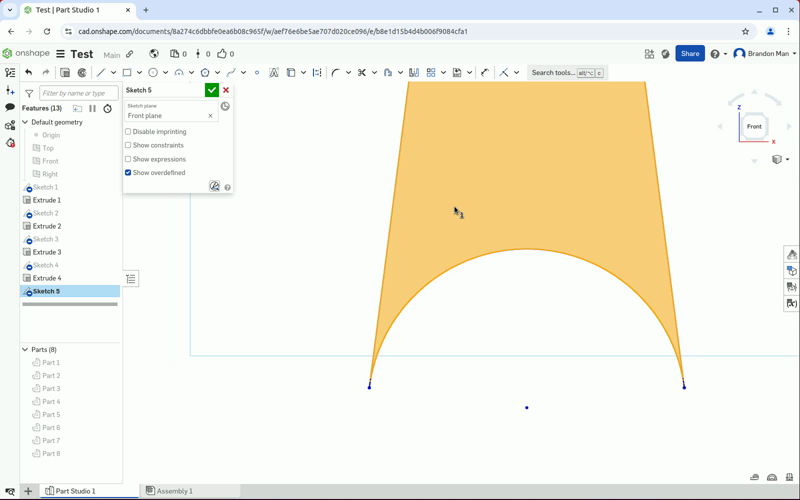
scroll(-6)
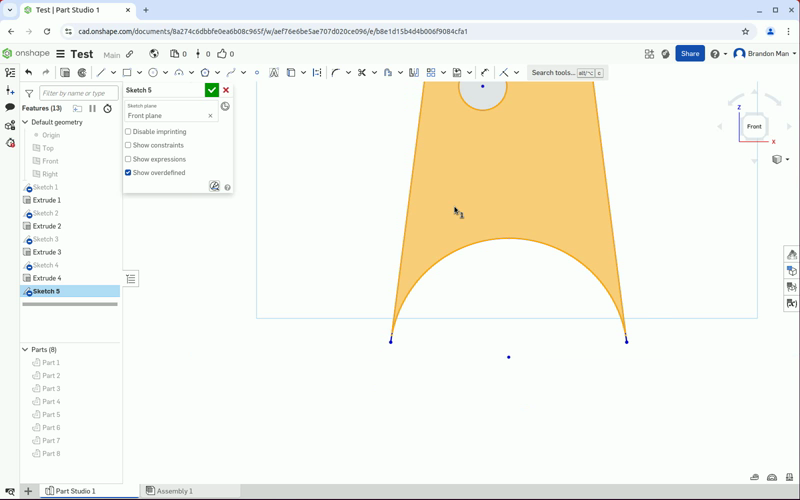
scroll(-6)
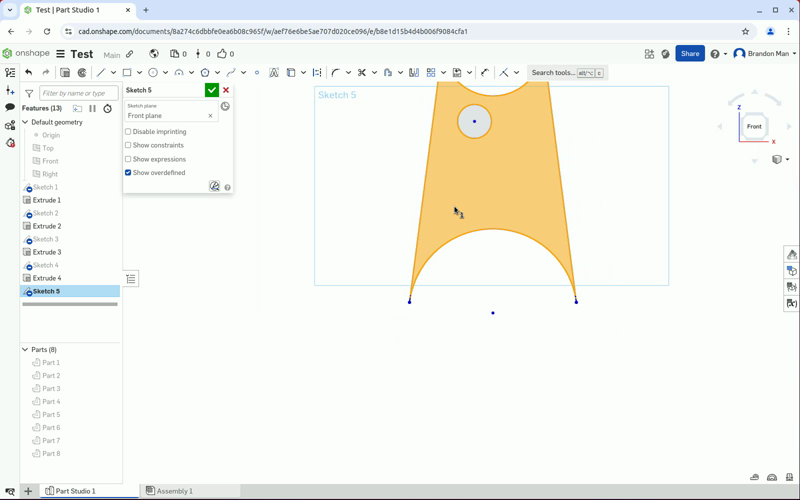
scroll(-6)
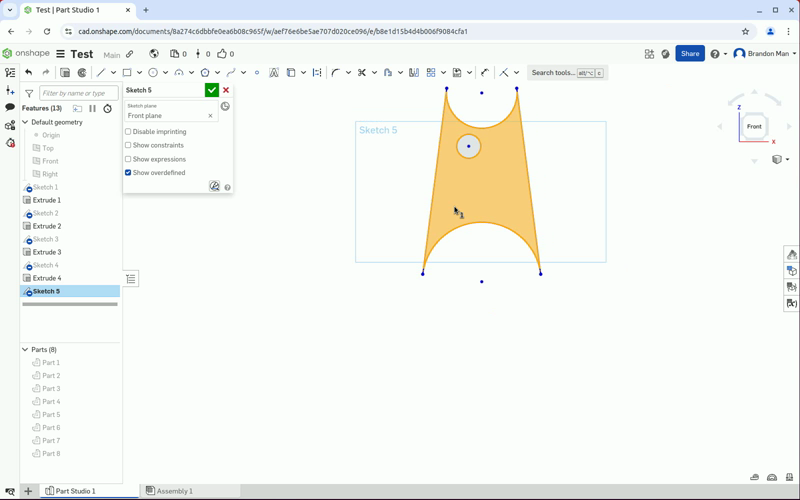
scroll(-6)
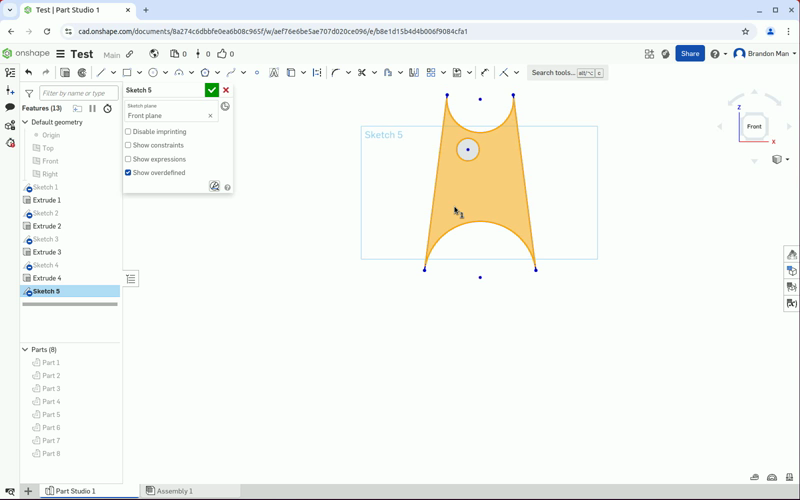
scroll(-6)
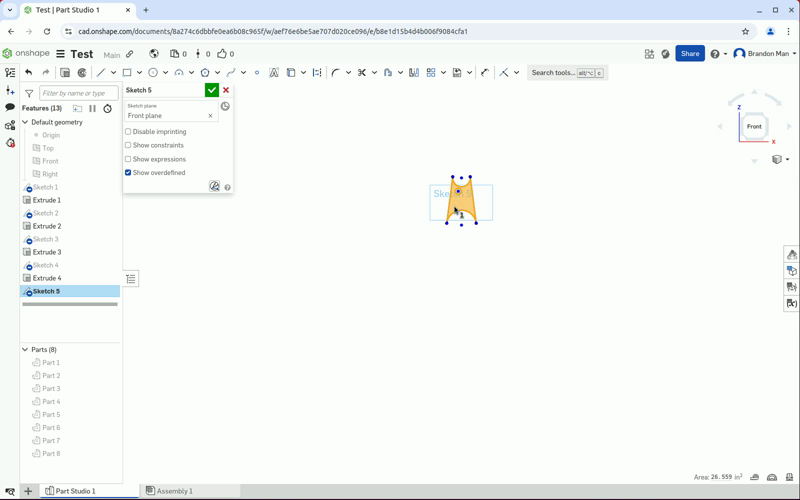
mouse_move(73, 352)
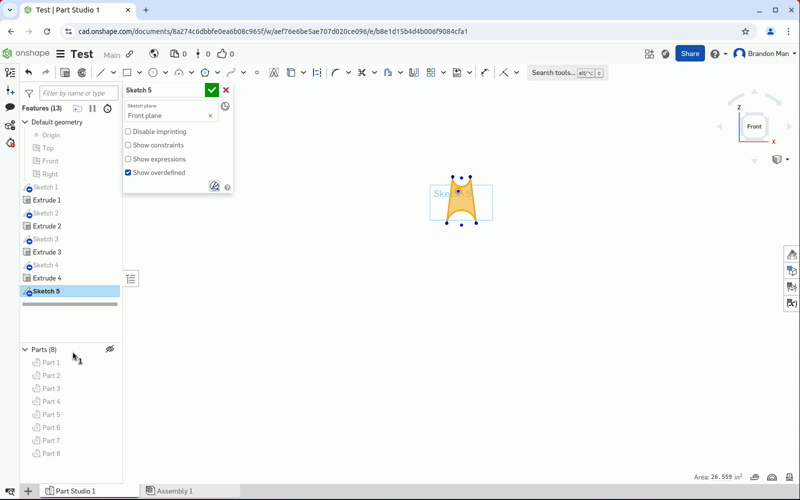
key(shift+y)
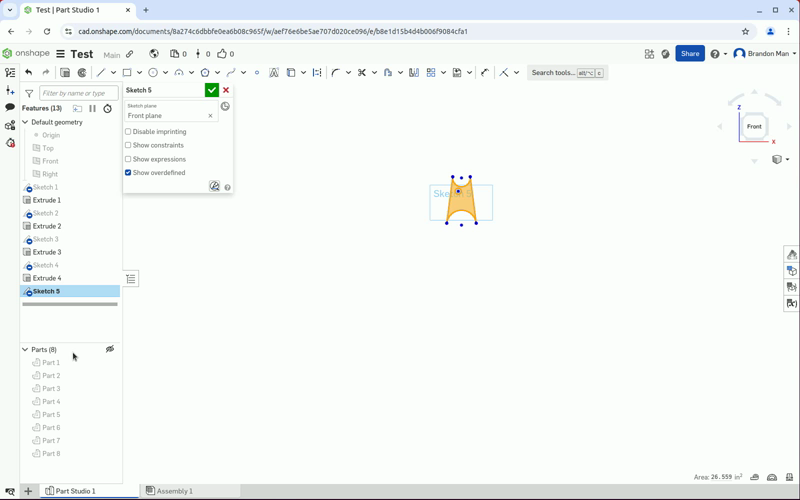
key(shift+e)
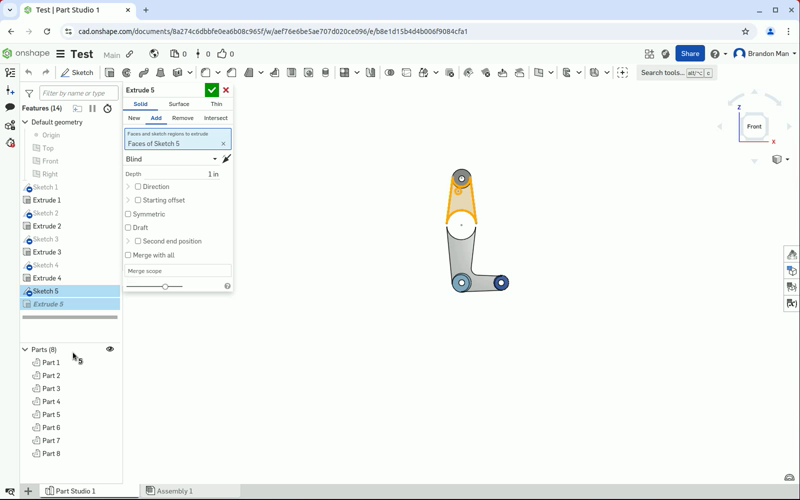
mouse_move(143, 106)
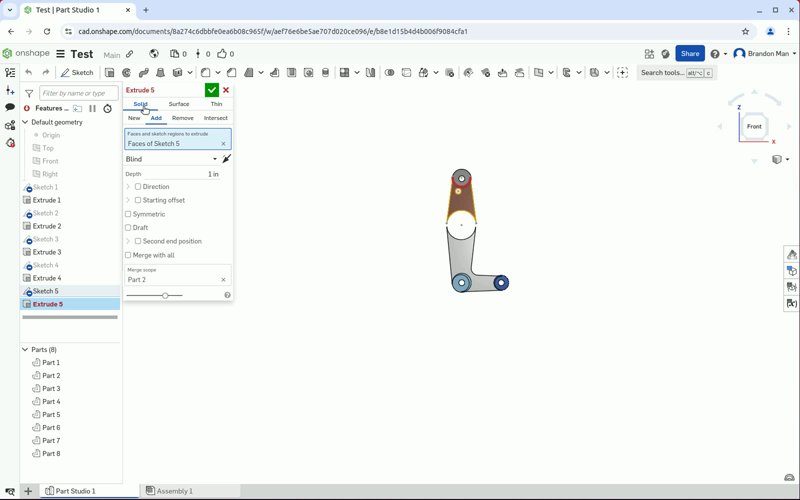
click(143, 106)
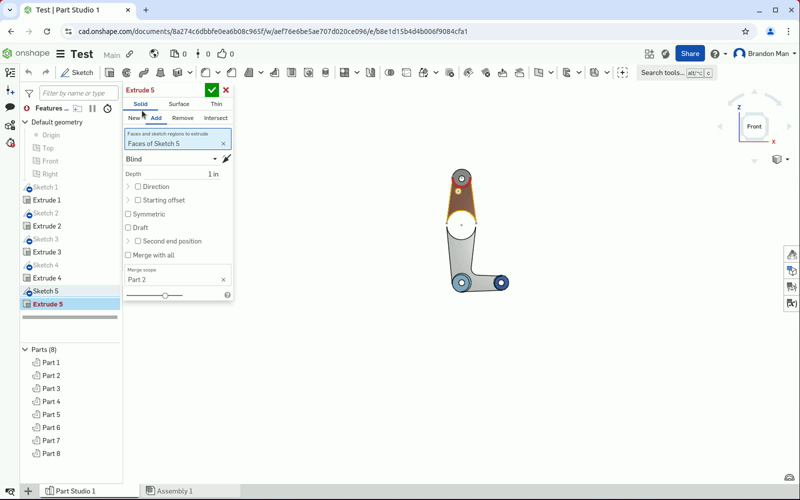
mouse_move(137, 120)
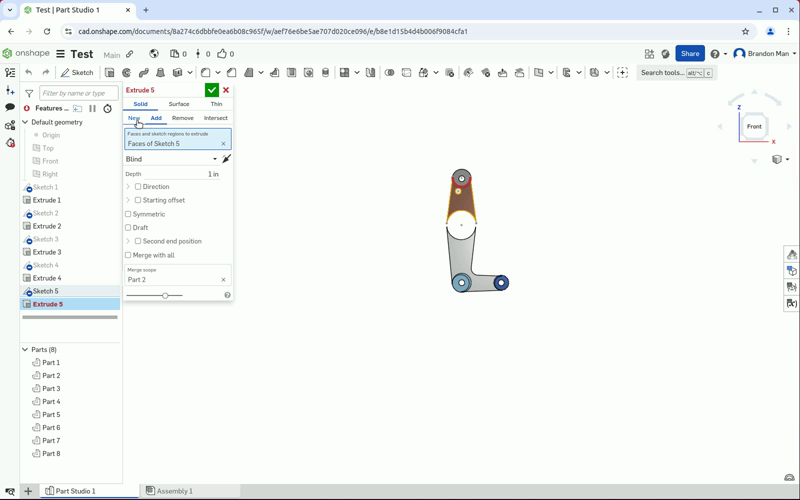
click(137, 120)
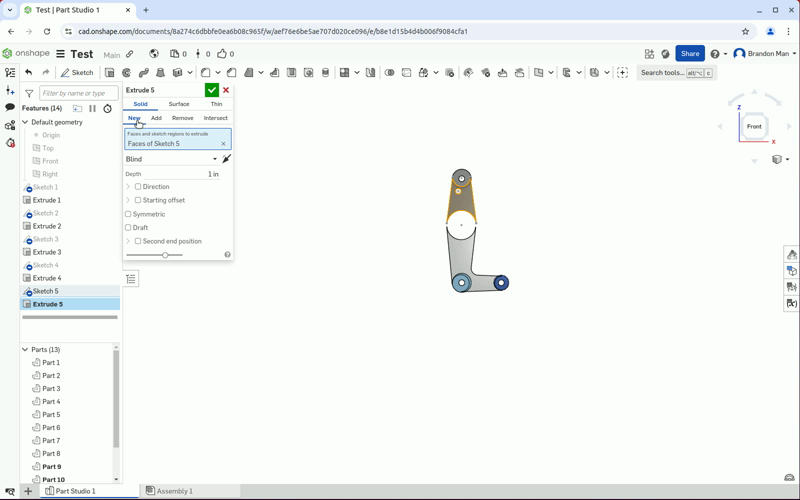
key(tab, 4)
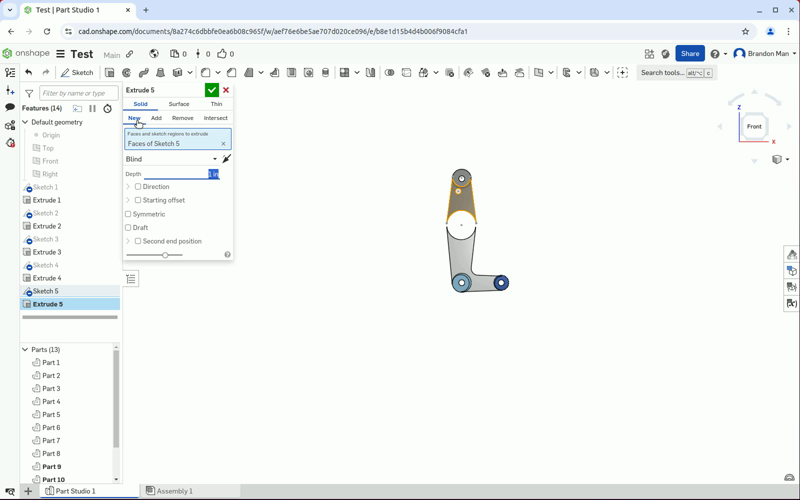
text(0.481)
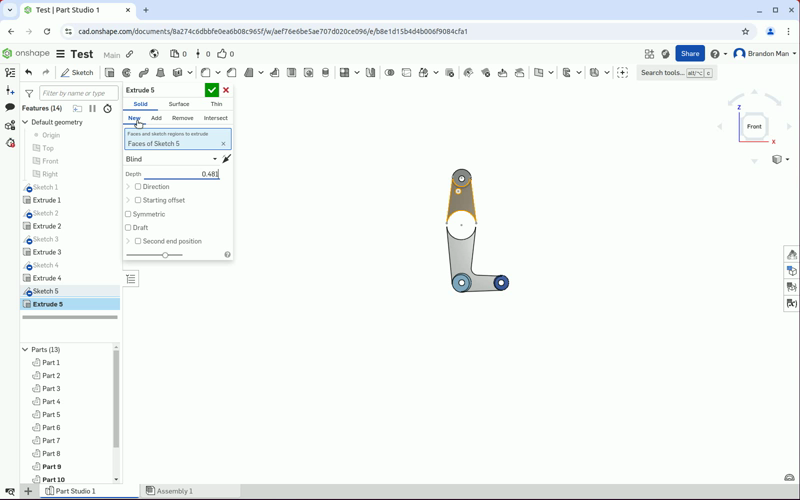
key(enter)
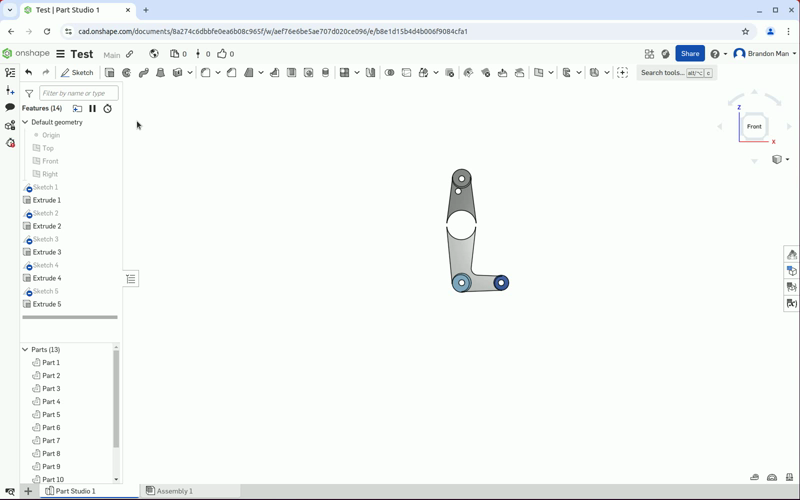
key(shift+h)
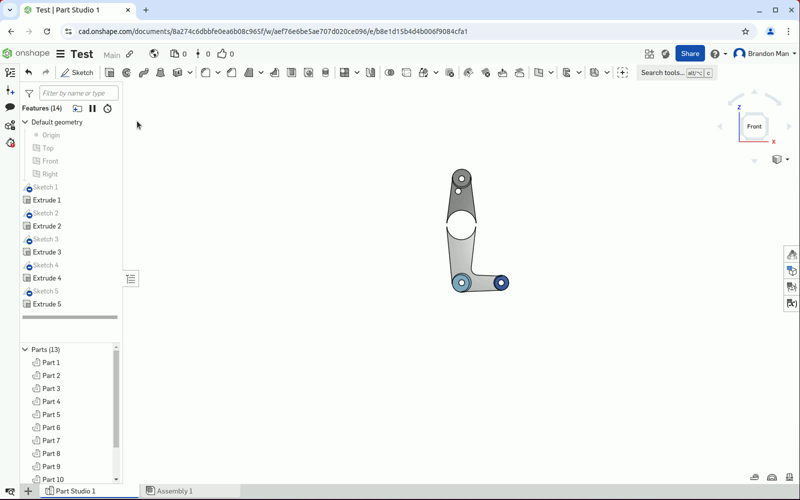
key(shift+h)
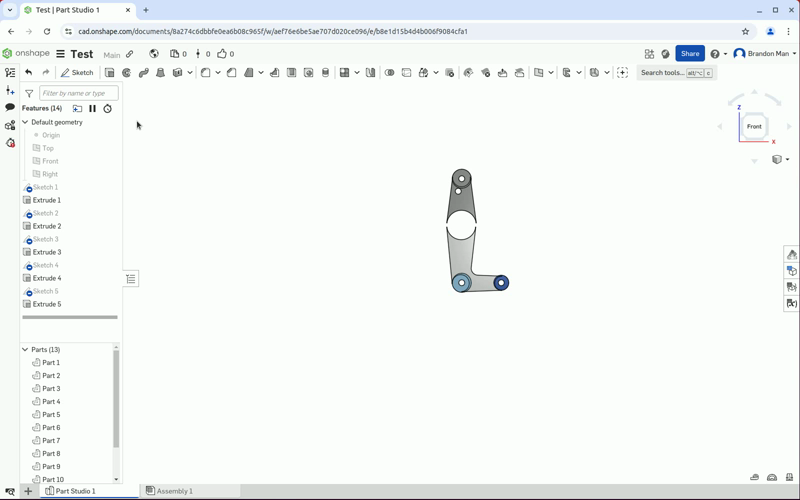
mouse_move(73, 189)
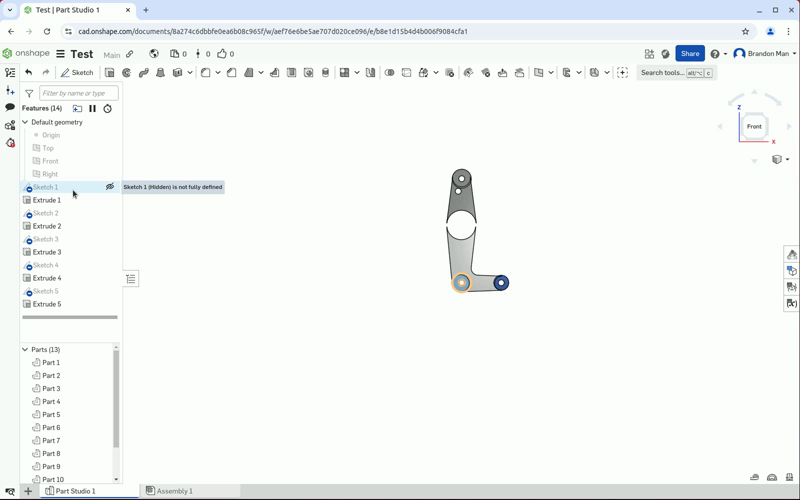
click(73, 189)
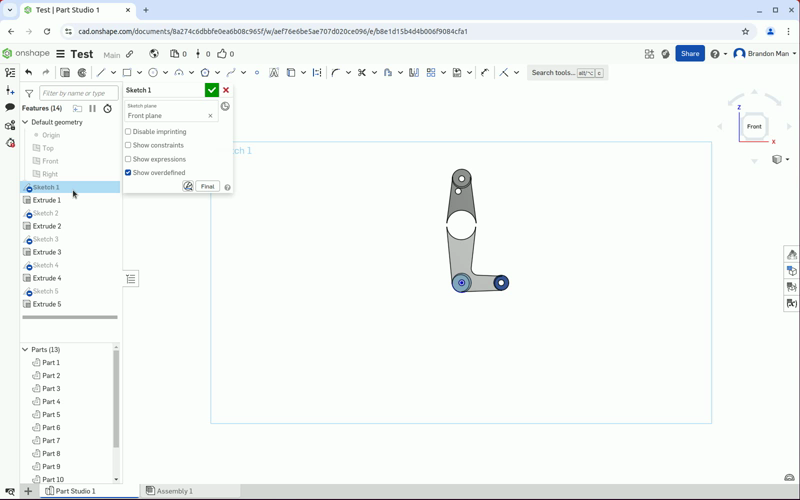
mouse_move(229, 92)
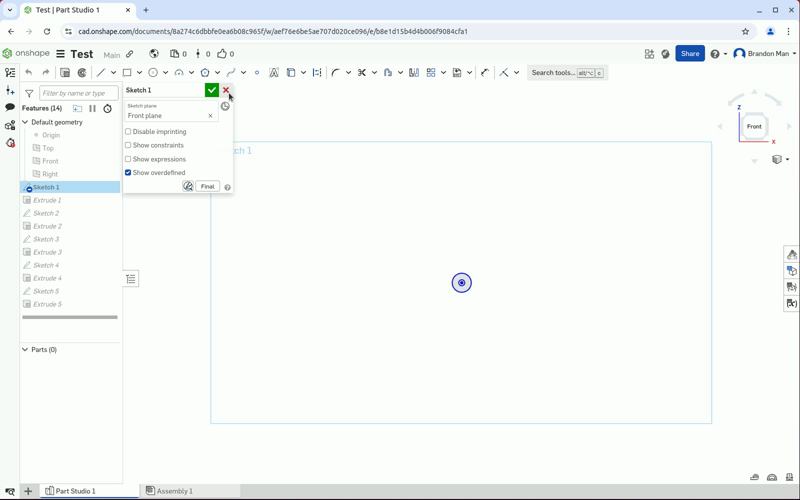
click(229, 92)
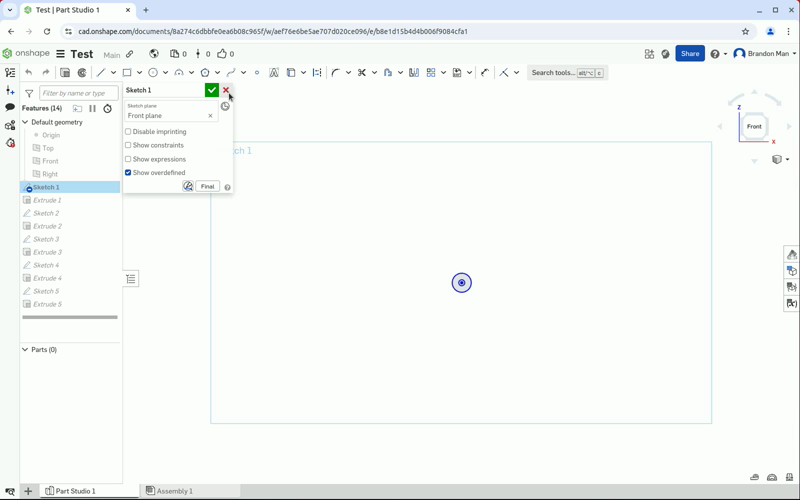
key(shift+s)
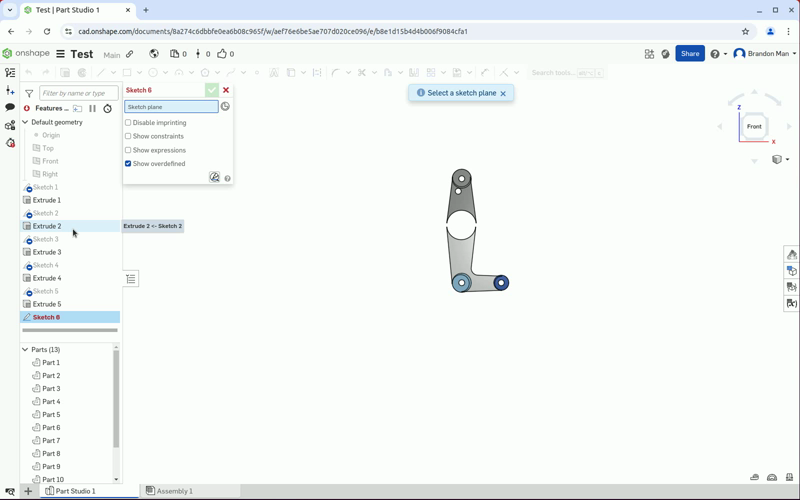
scroll(3)
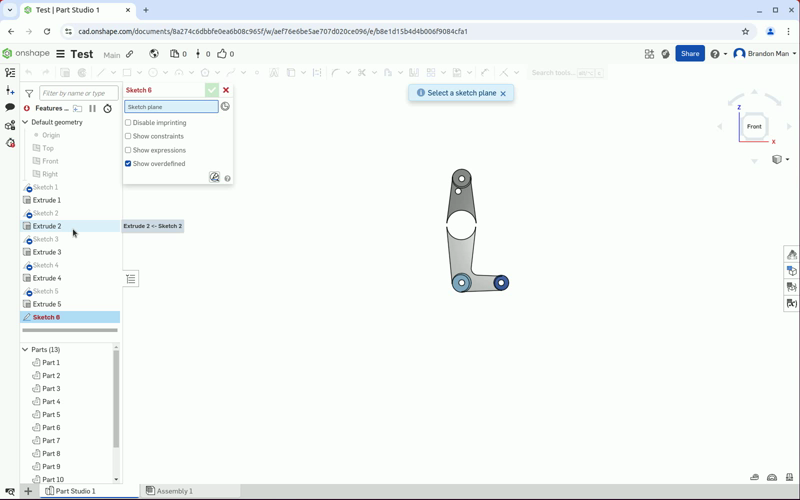
mouse_move(73, 163)
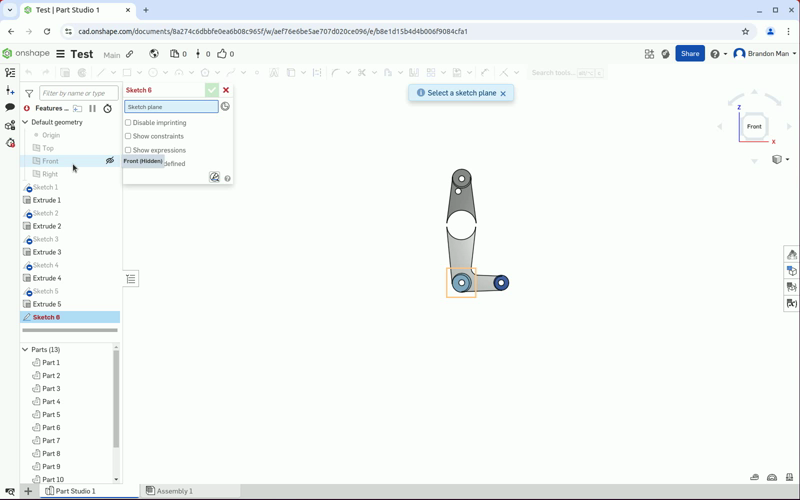
click(73, 163)
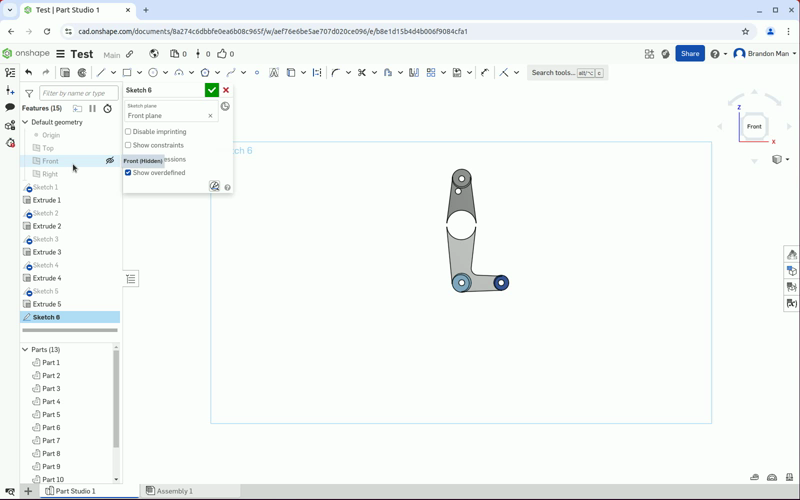
mouse_move(69, 352)
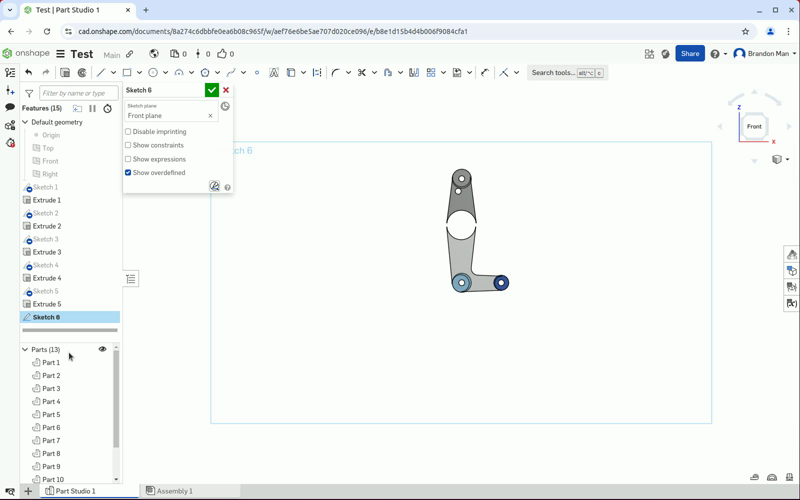
key(y)
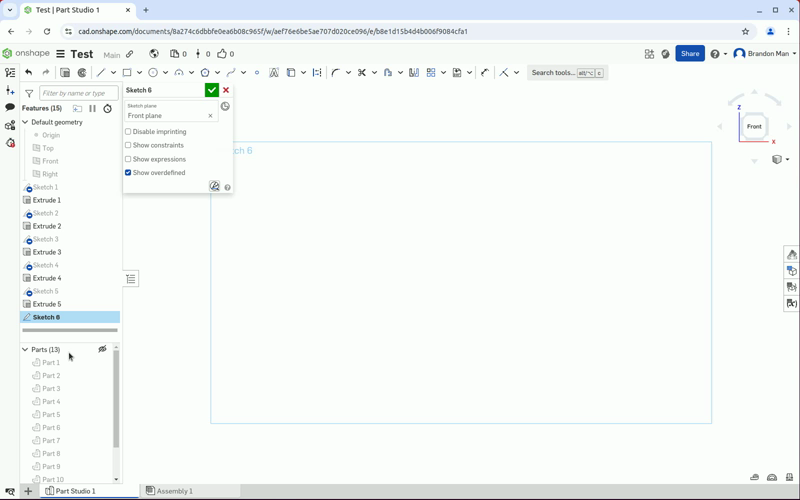
key(c)
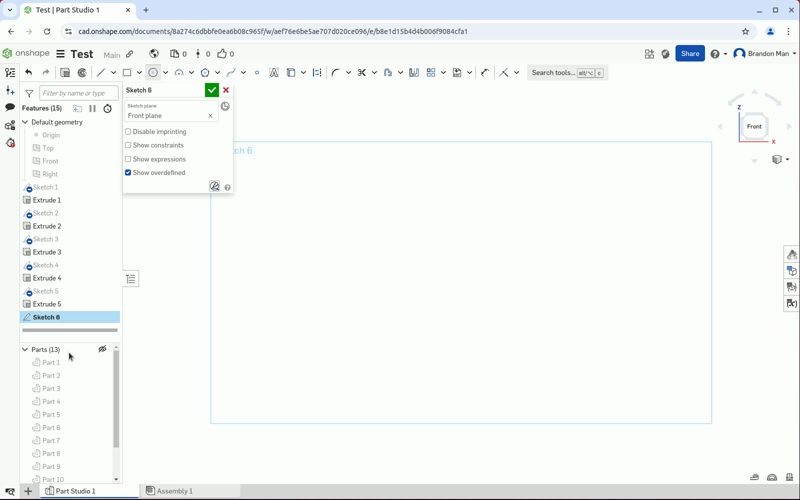
key_down(shift)
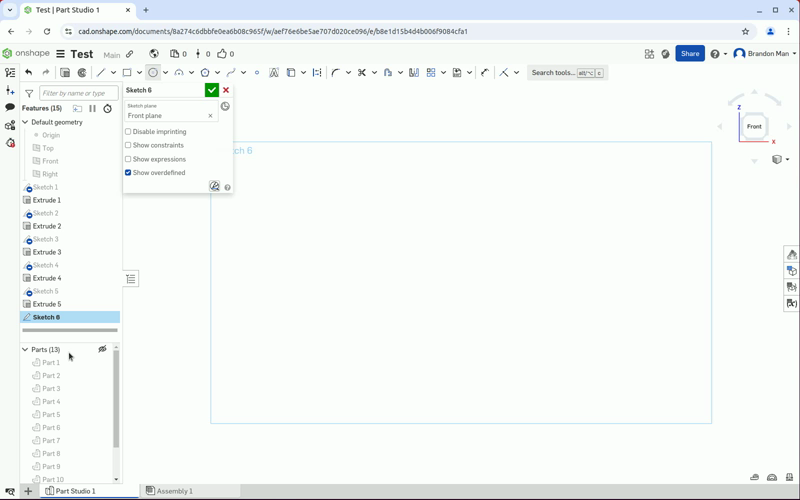
mouse_move(461, 225)
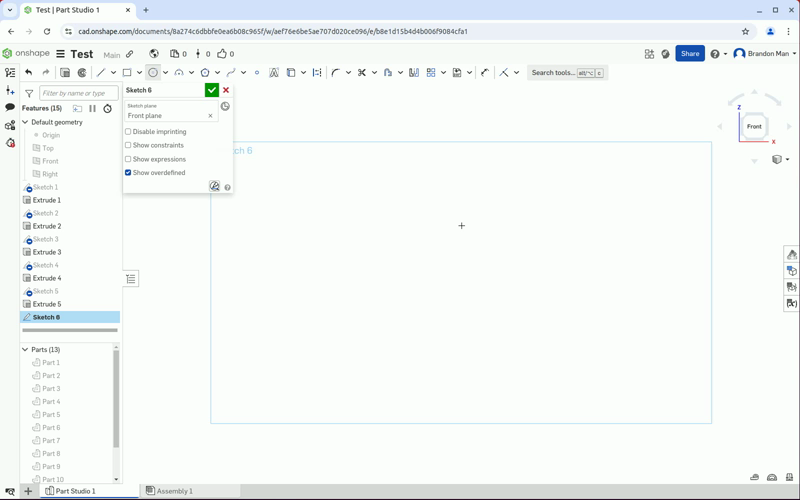
click(461, 225)
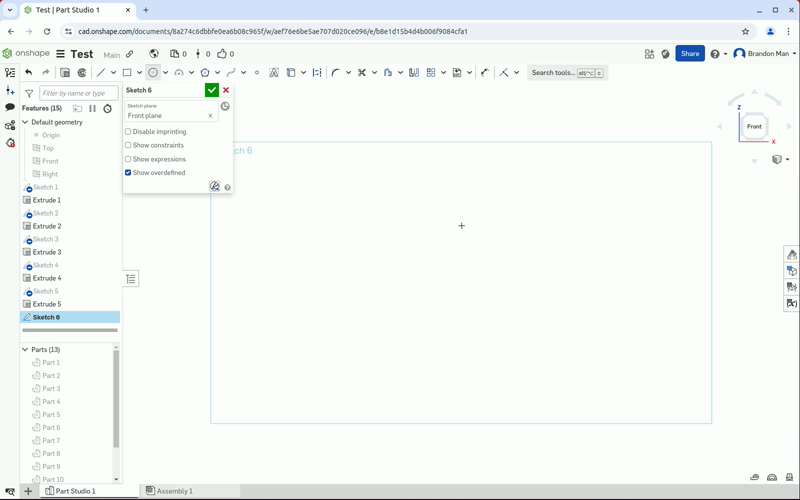
key_up(shift)
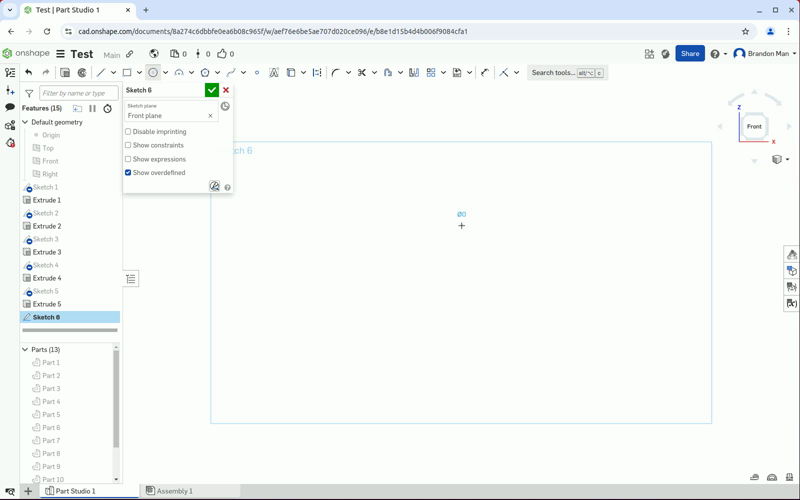
mouse_move(477, 225)
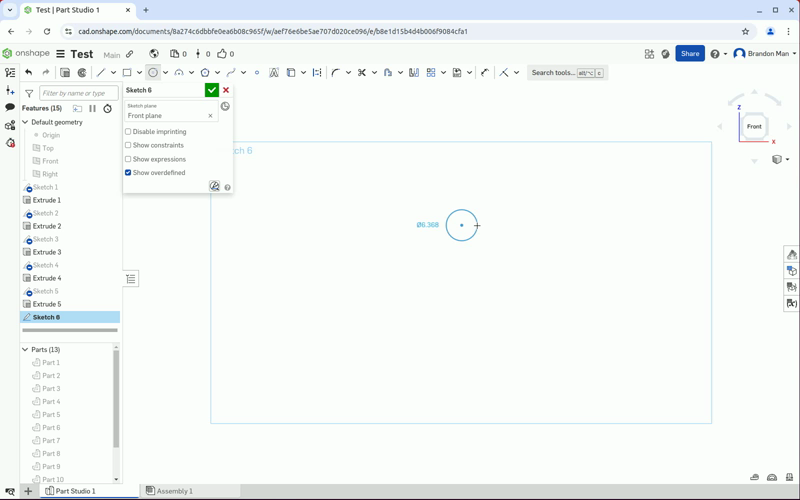
click(477, 225)
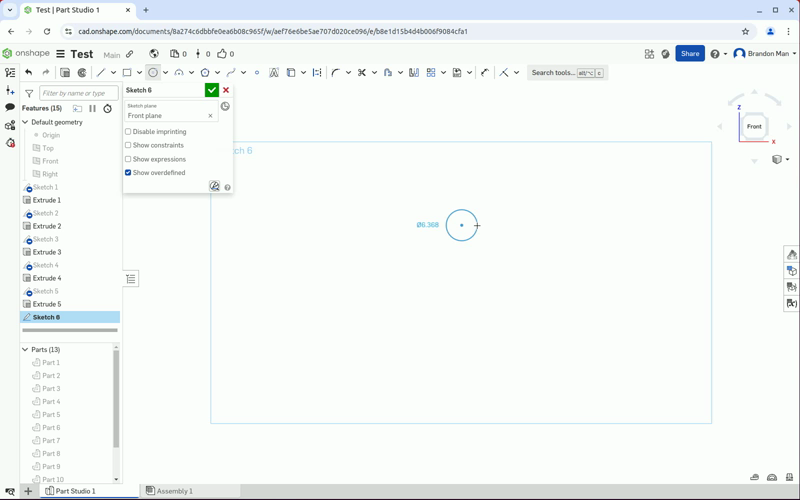
key(esc)
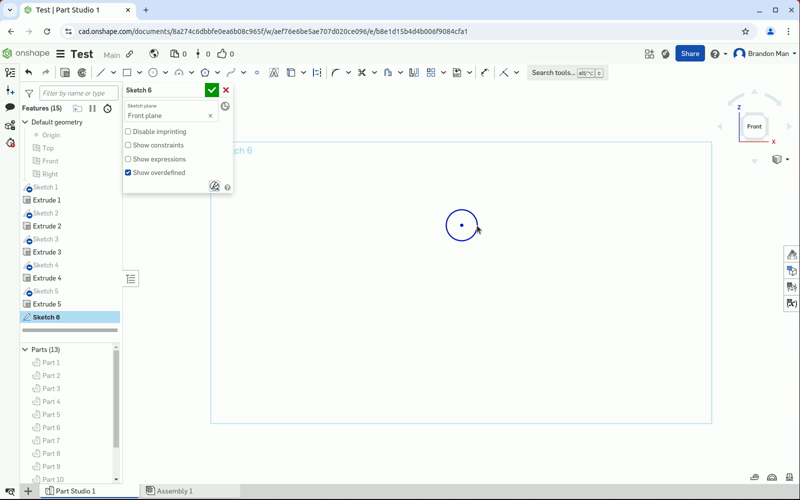
key(c)
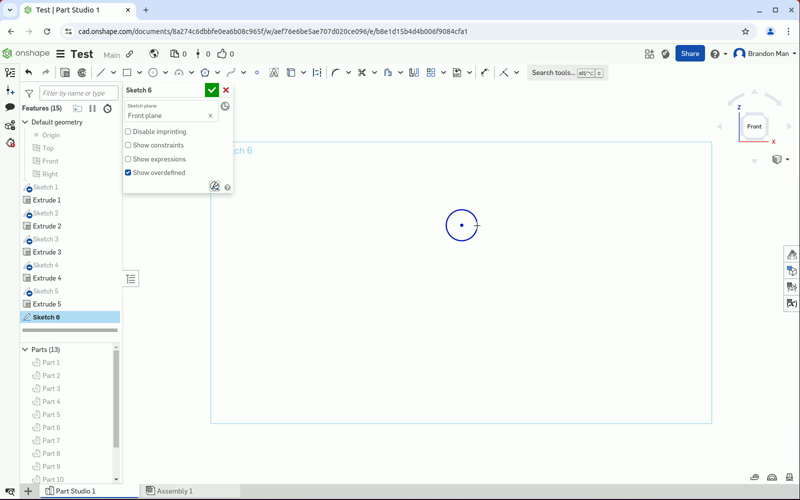
key_down(shift)
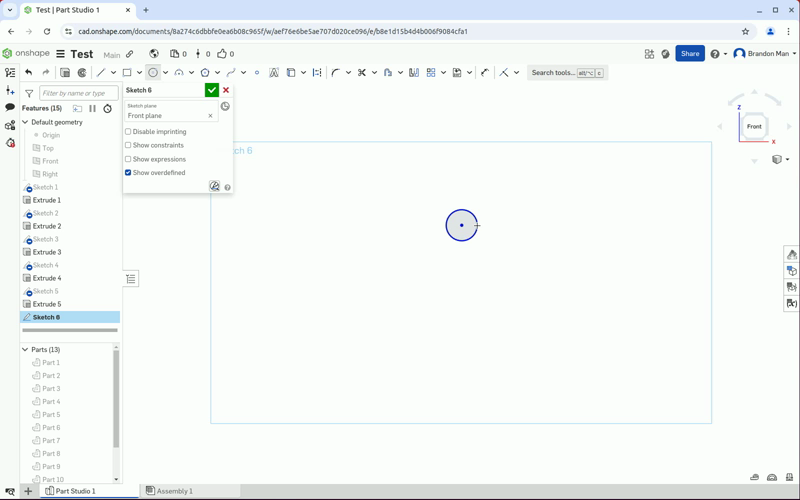
mouse_move(461, 225)
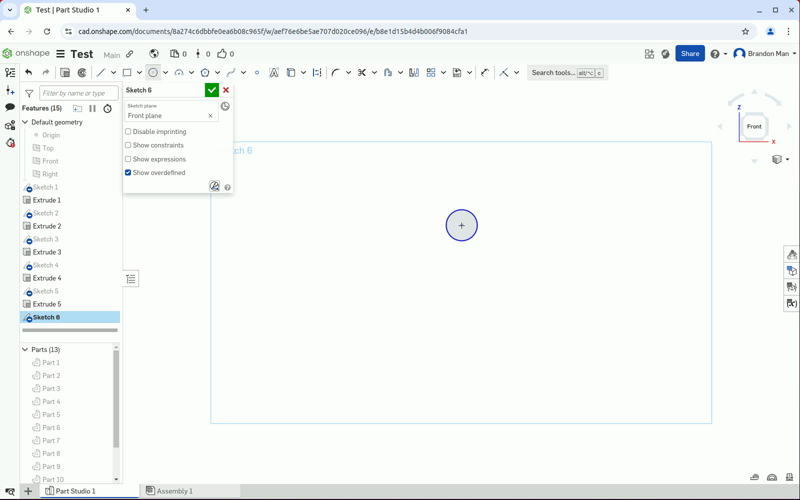
click(461, 225)
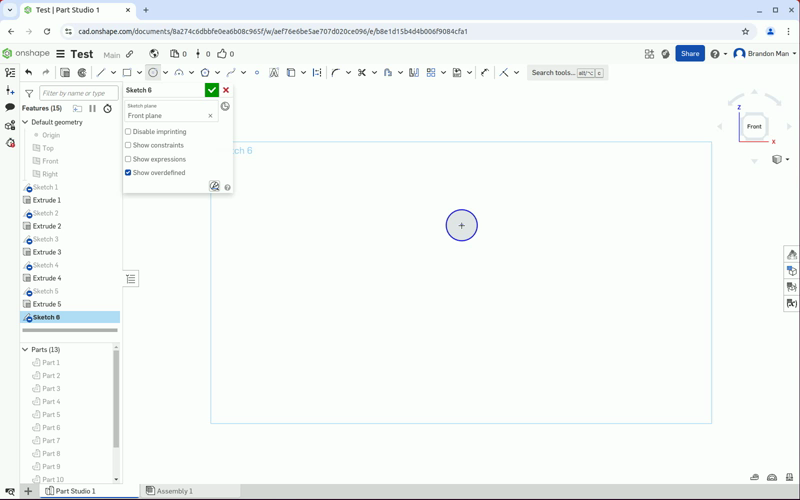
key_up(shift)
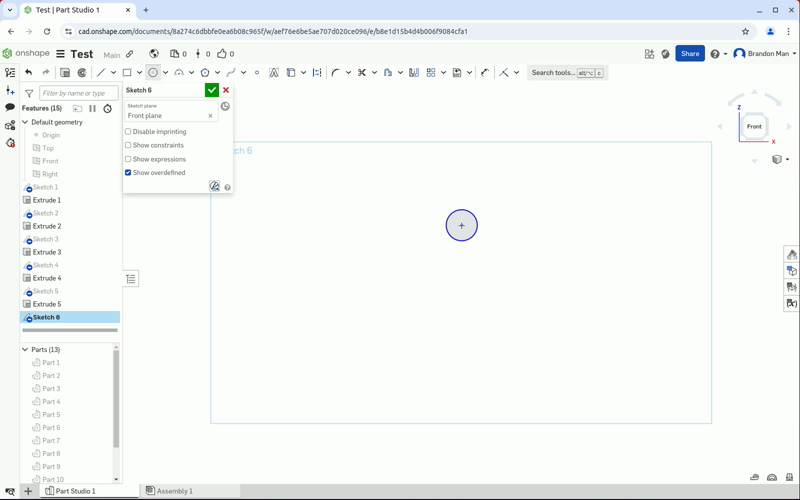
mouse_move(465, 225)
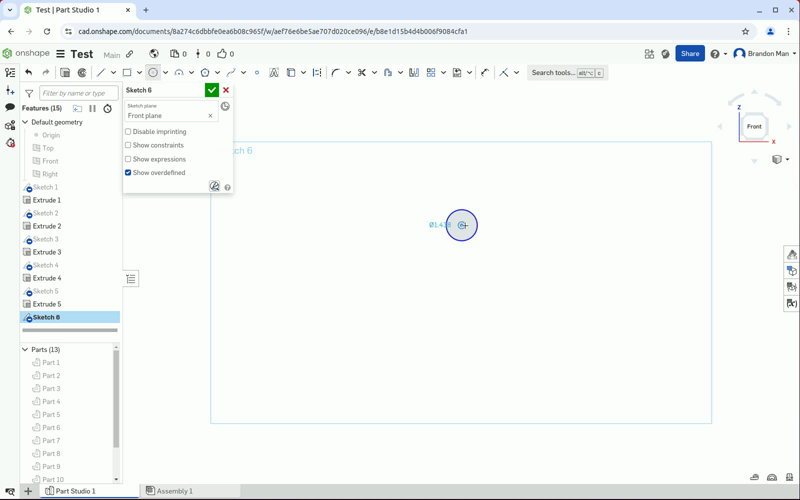
scroll(6)
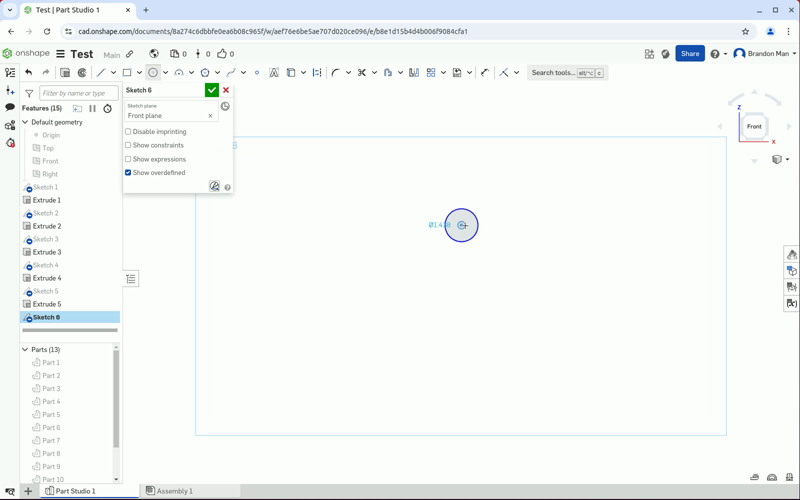
scroll(6)
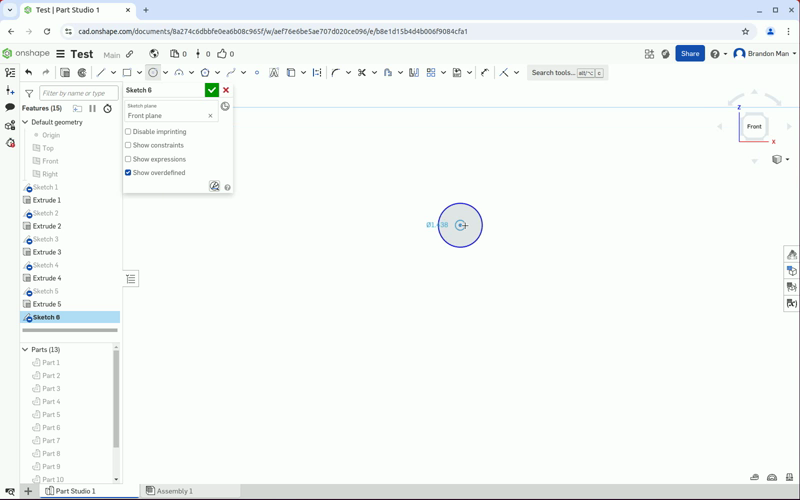
scroll(6)
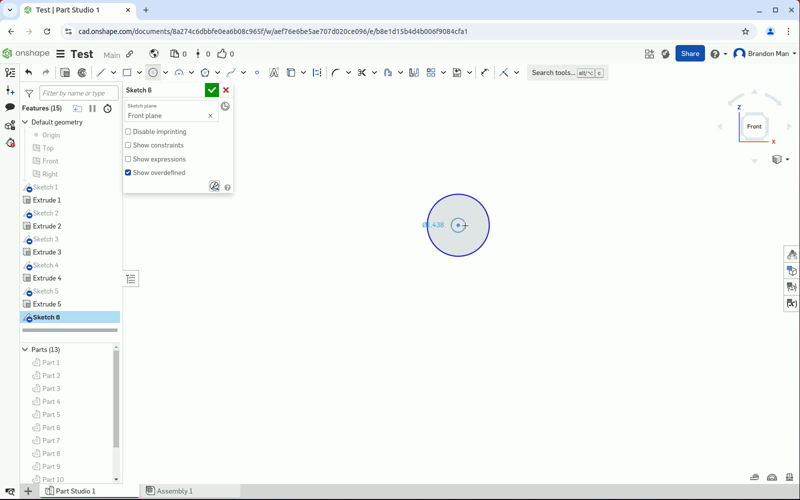
scroll(6)
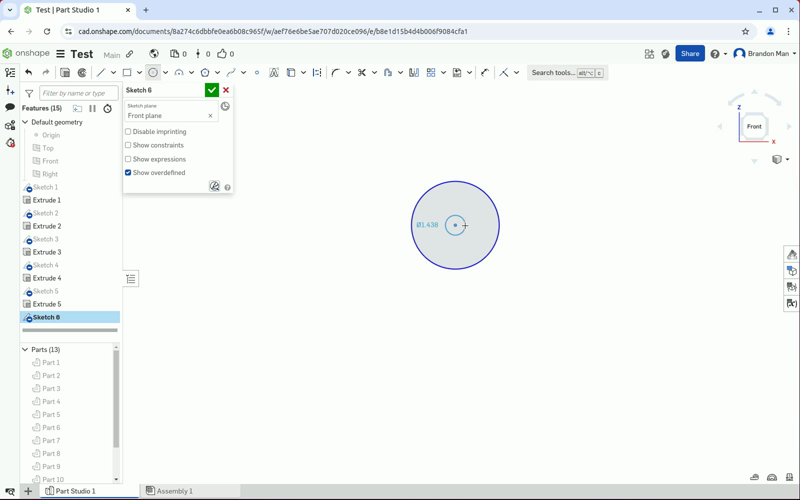
scroll(6)
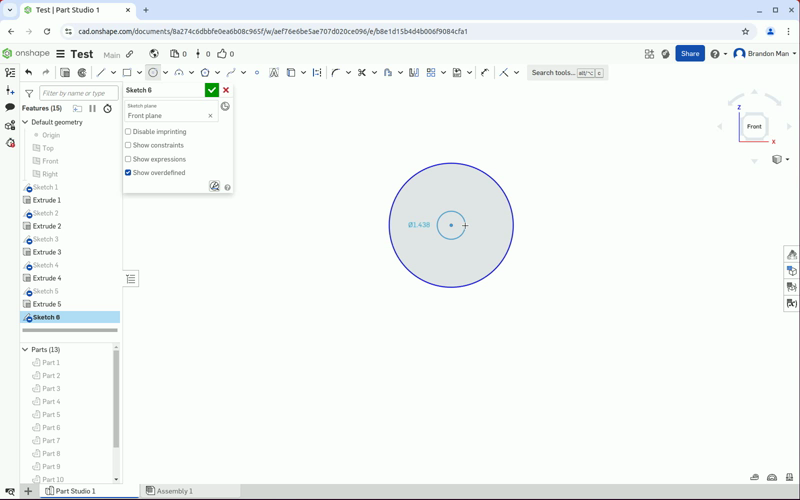
scroll(6)
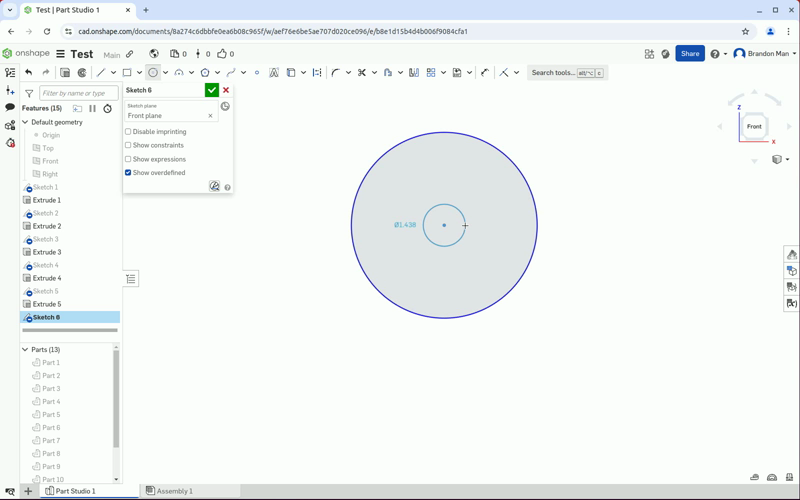
scroll(6)
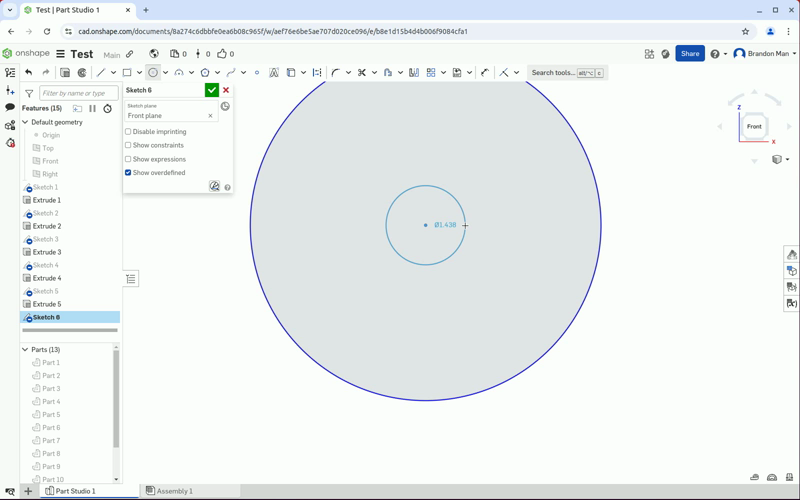
click(465, 225)
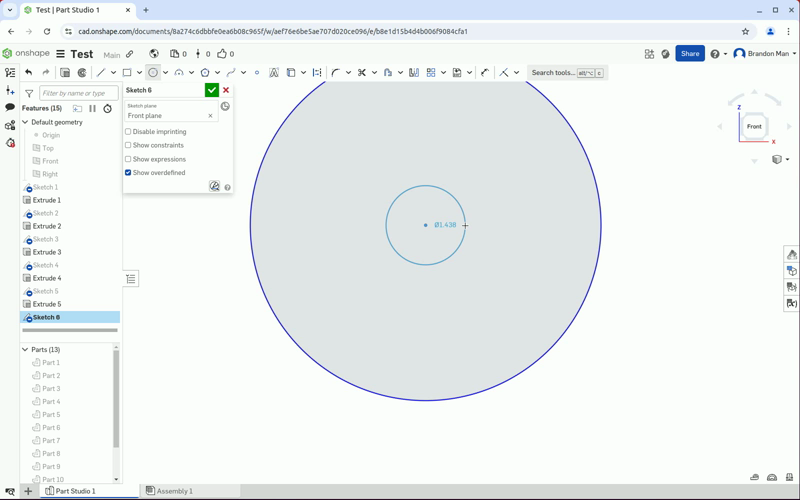
scroll(-6)
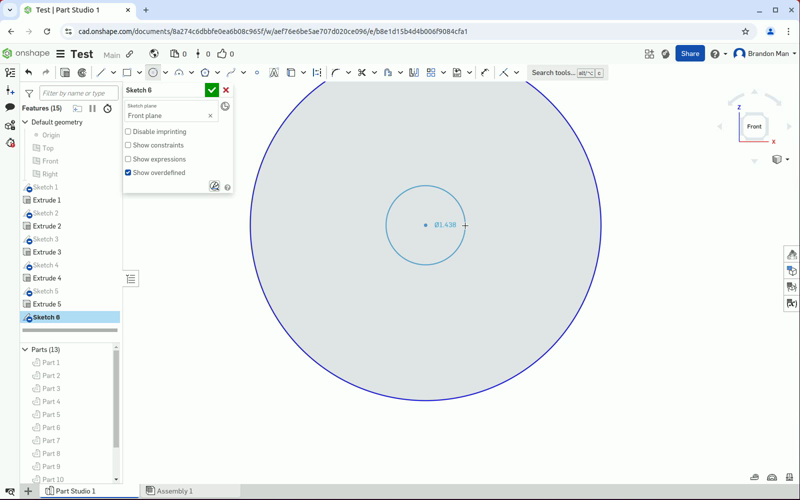
scroll(-6)
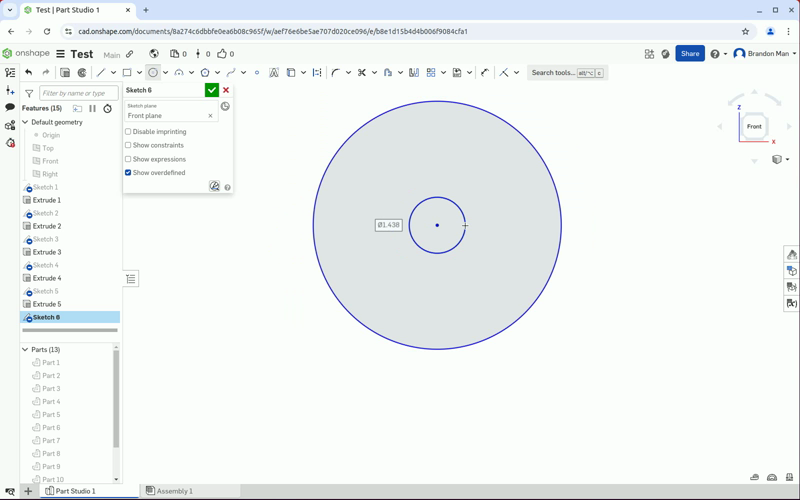
scroll(-6)
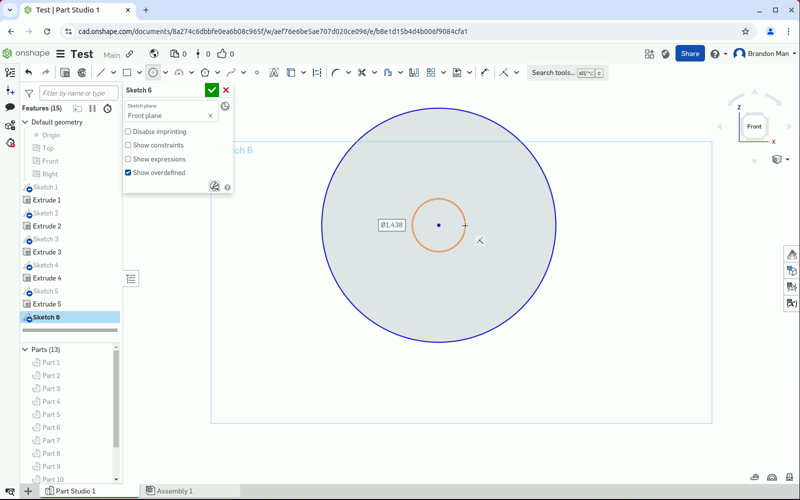
scroll(-6)
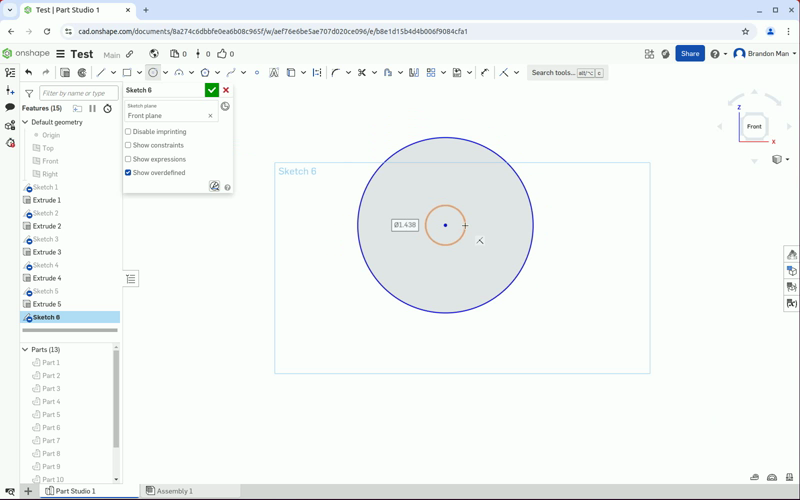
scroll(-6)
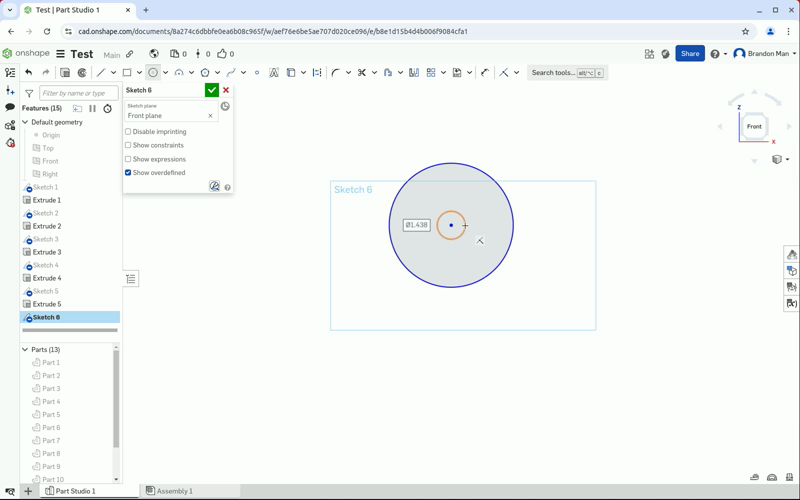
scroll(-6)
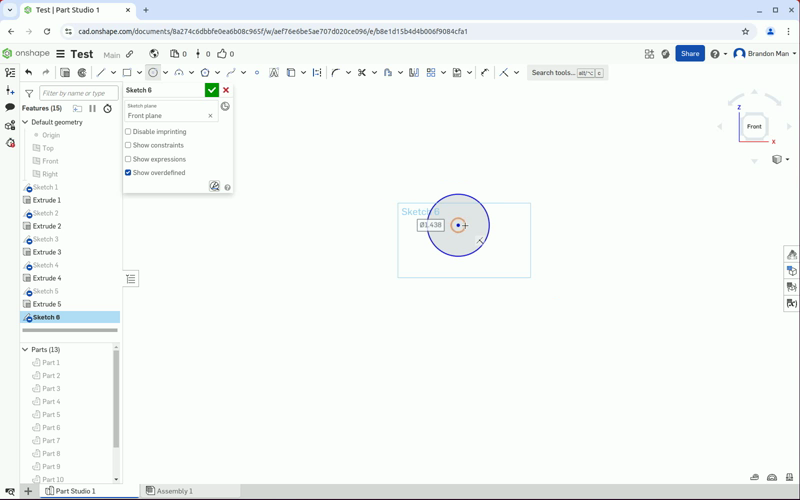
scroll(-6)
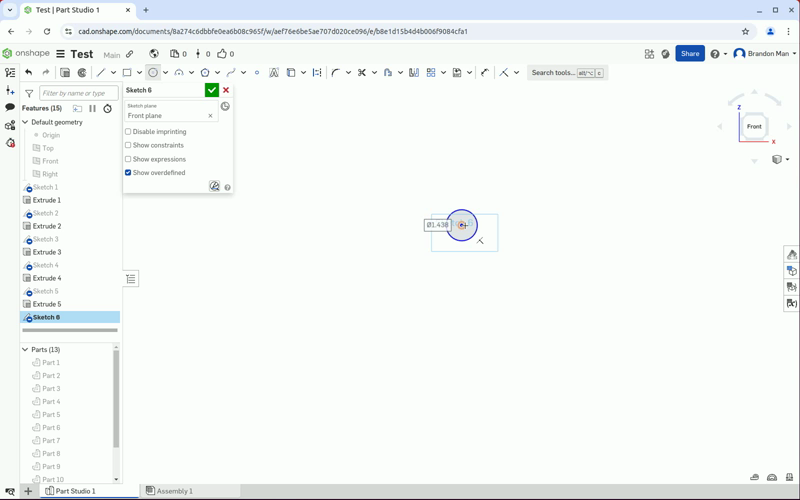
key(esc)
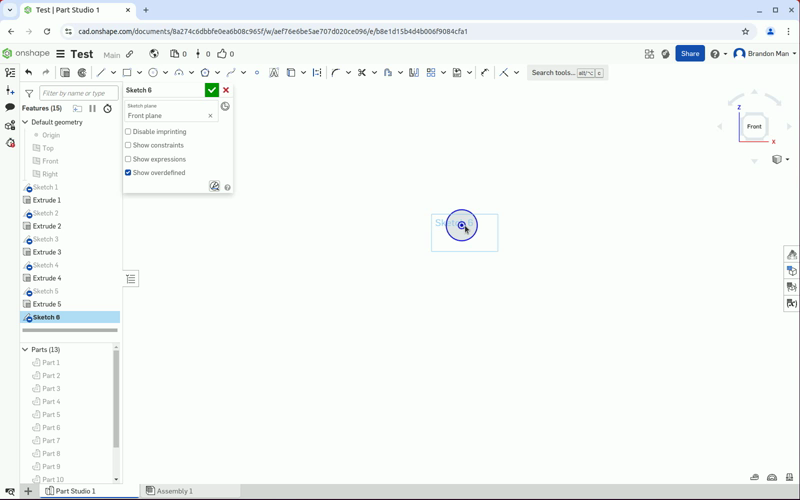
mouse_move(461, 214)
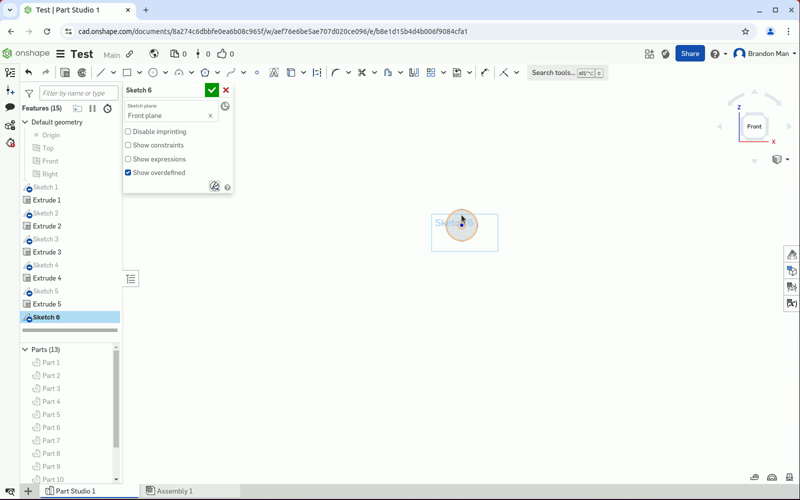
scroll(6)
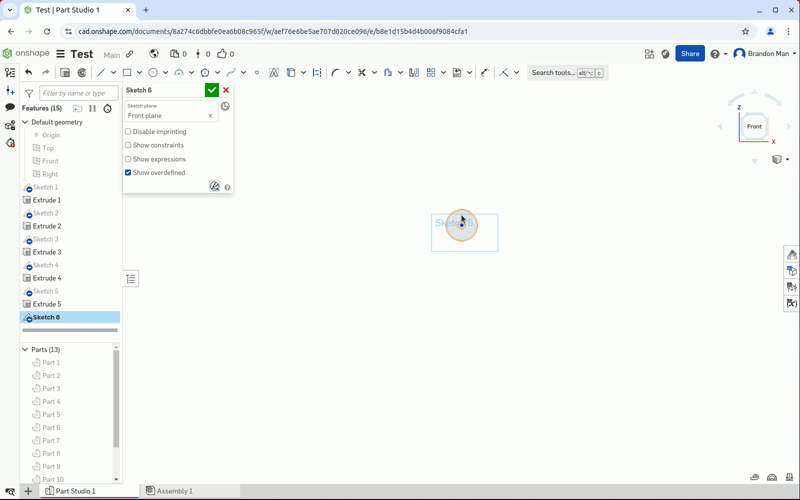
scroll(6)
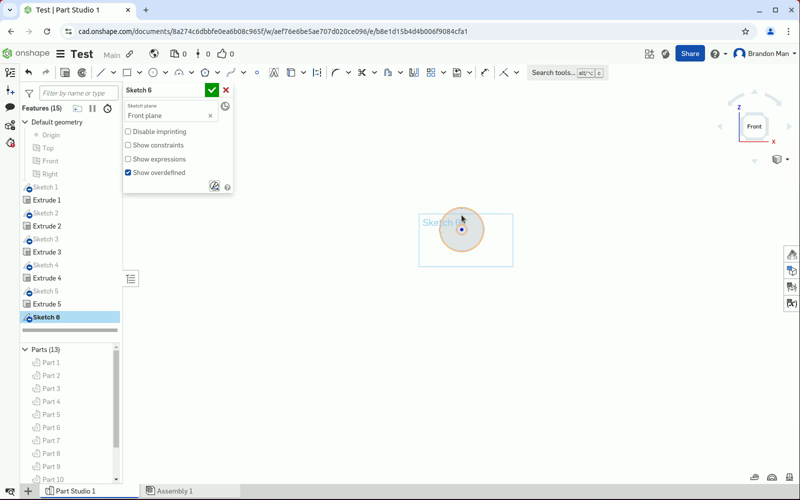
scroll(6)
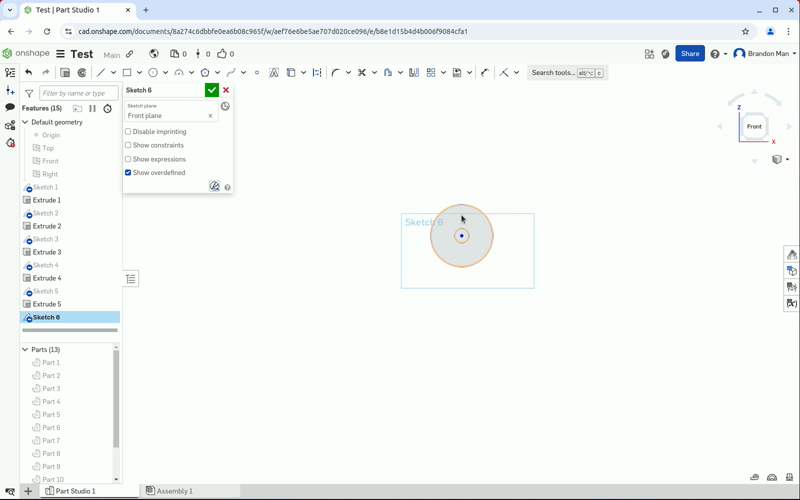
scroll(6)
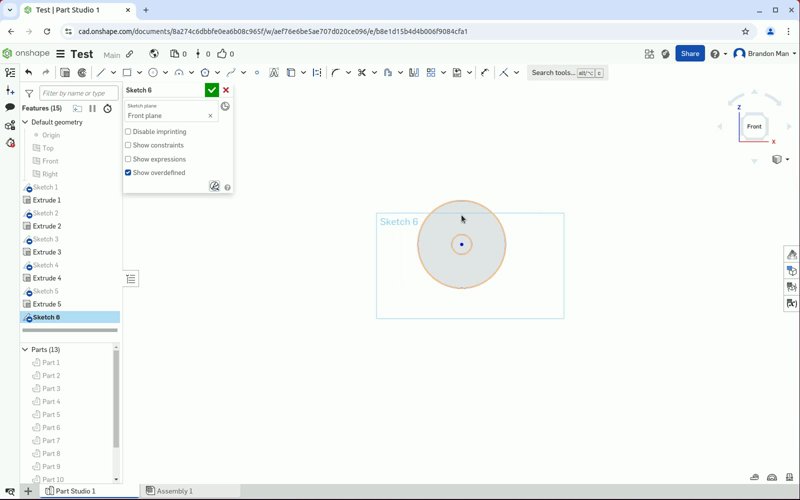
scroll(6)
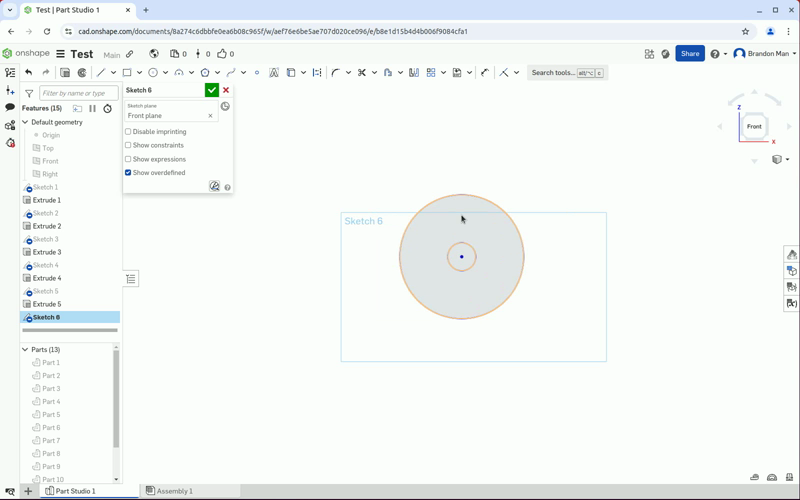
scroll(6)
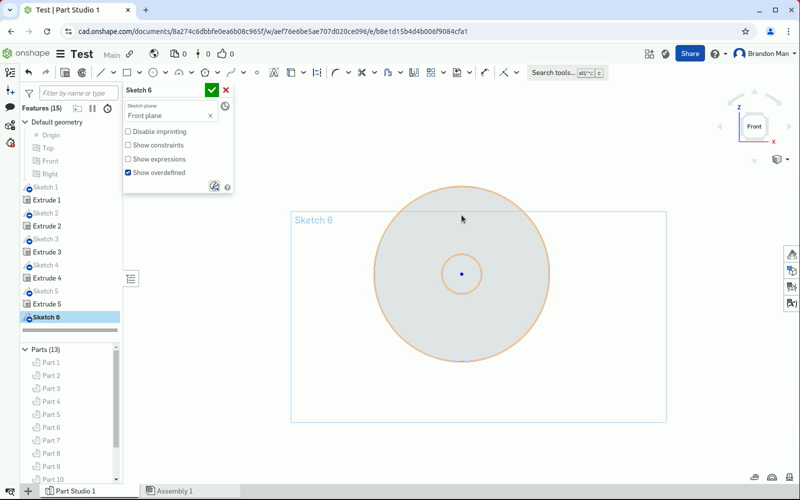
scroll(6)
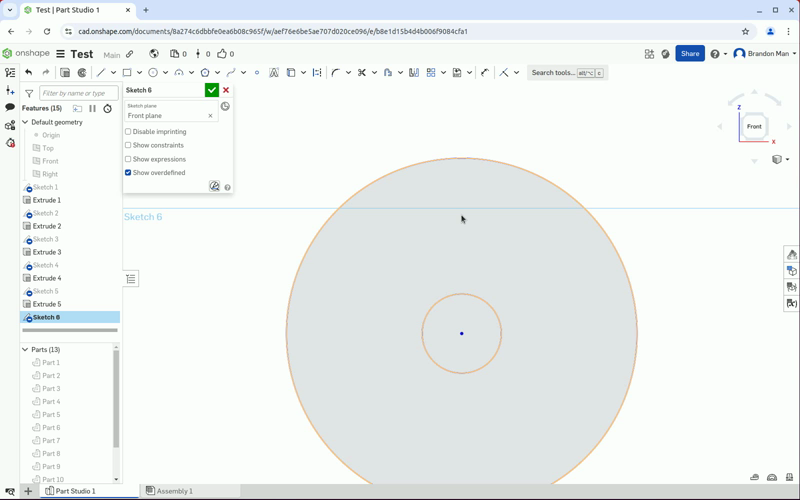
click(461, 214)
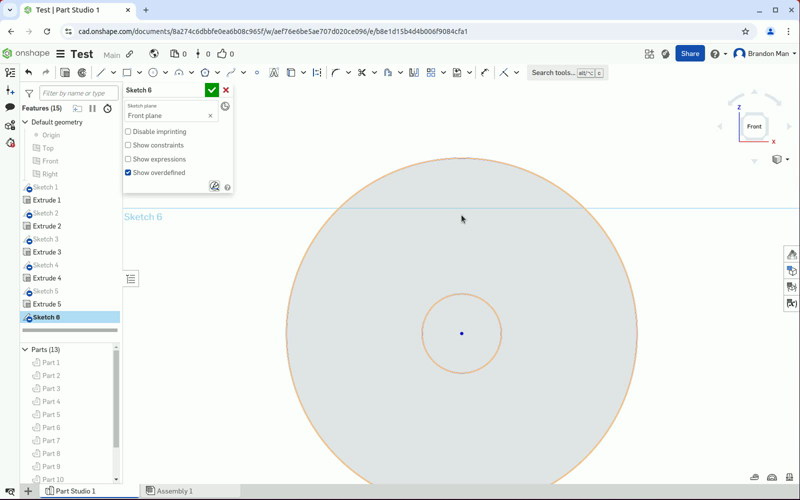
scroll(-6)
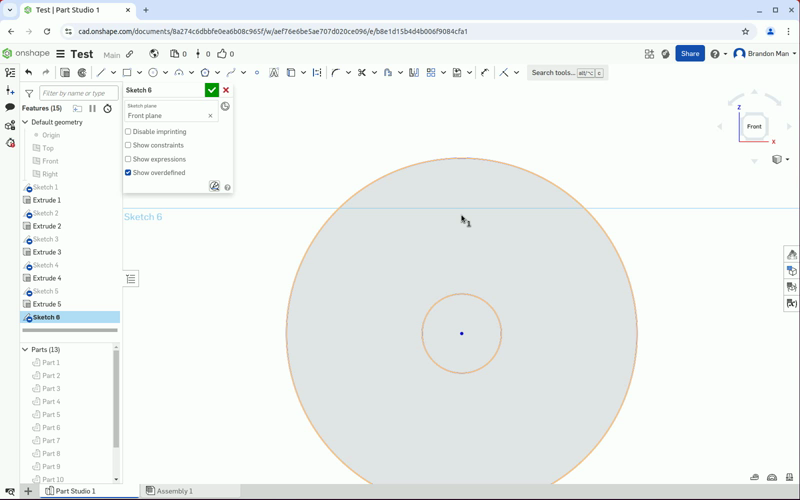
scroll(-6)
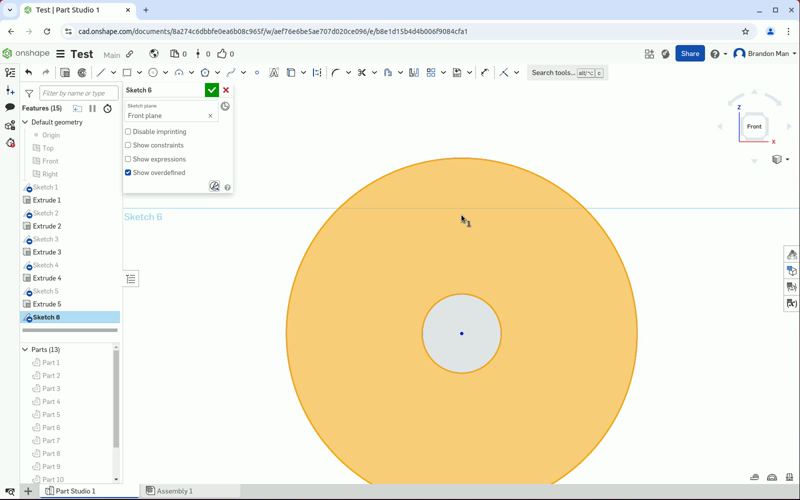
scroll(-6)
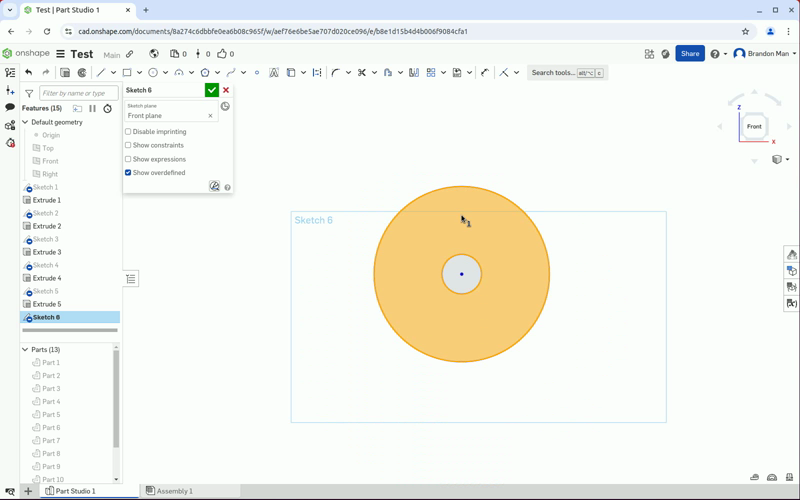
scroll(-6)
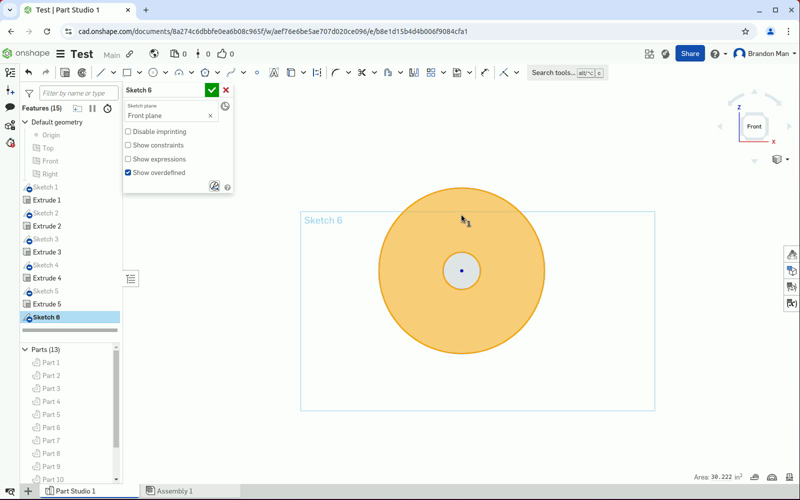
scroll(-6)
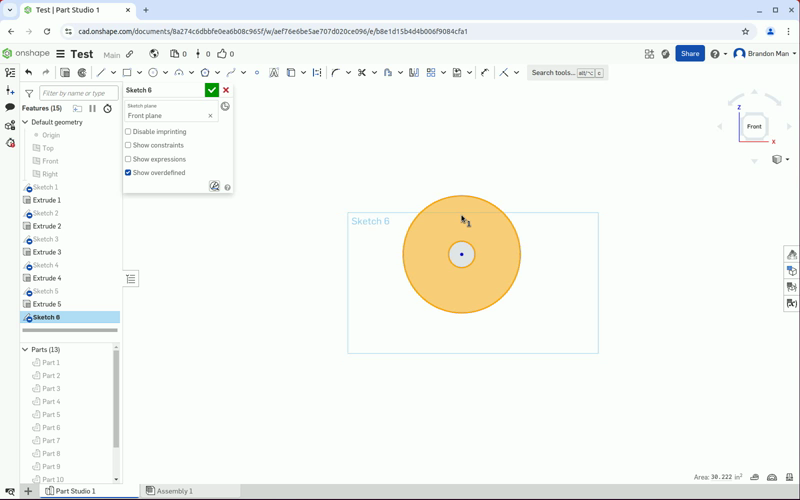
scroll(-6)
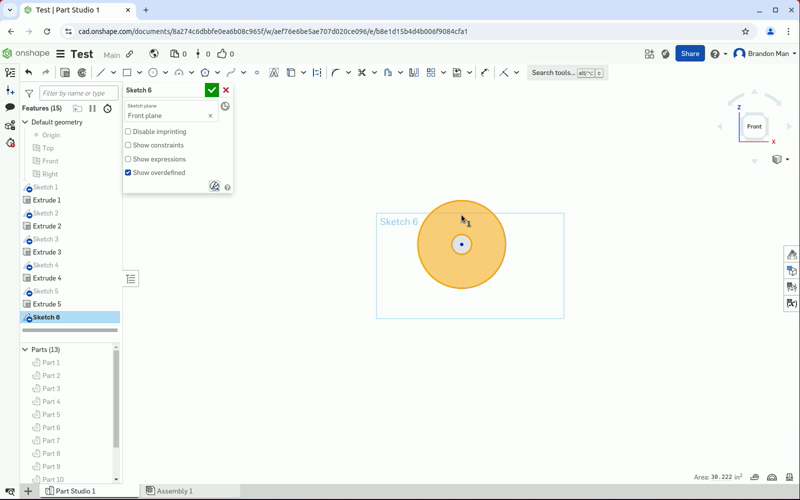
scroll(-6)
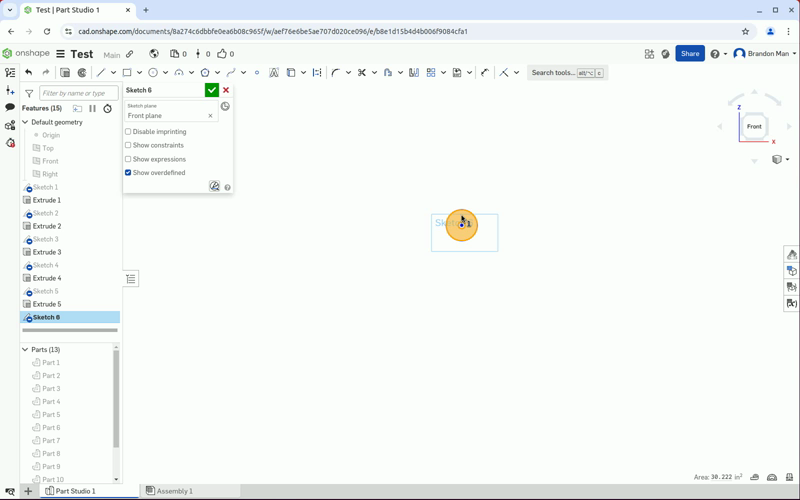
mouse_move(69, 352)
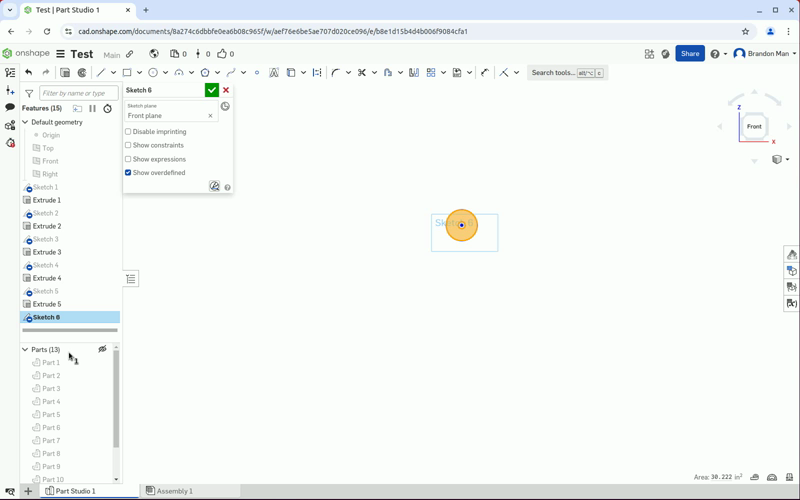
key(shift+y)
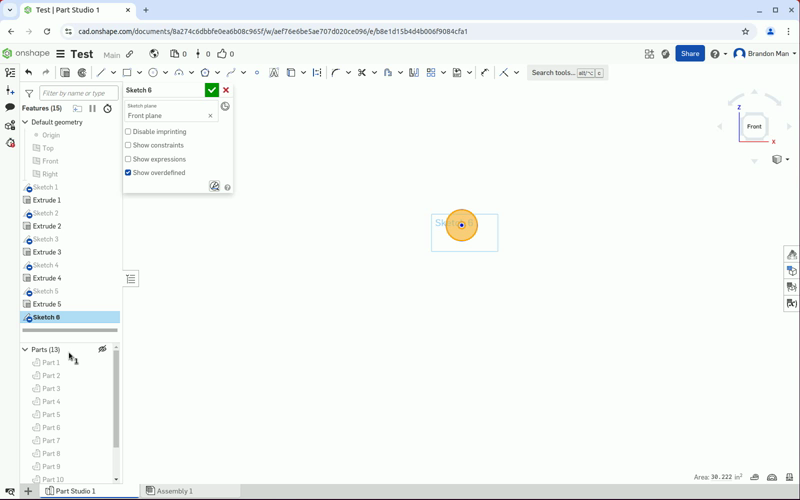
key(shift+e)
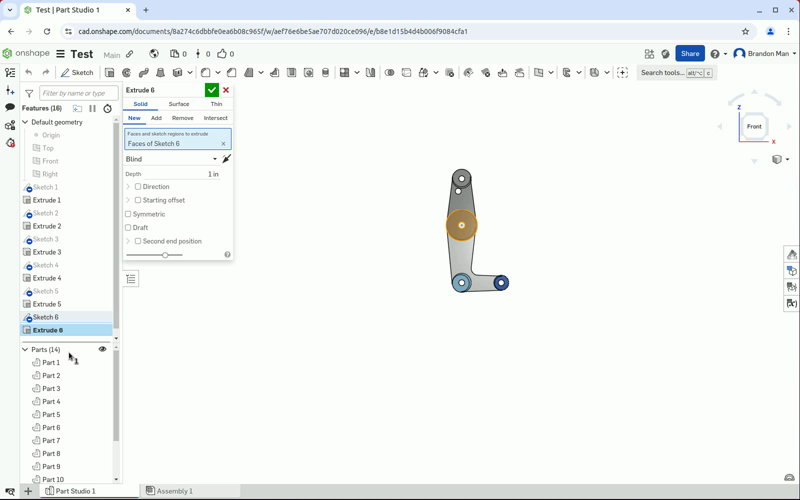
mouse_move(143, 106)
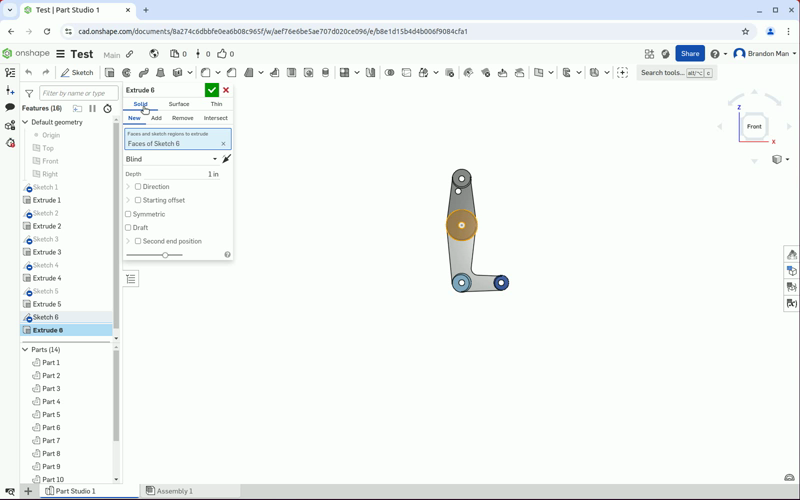
click(143, 106)
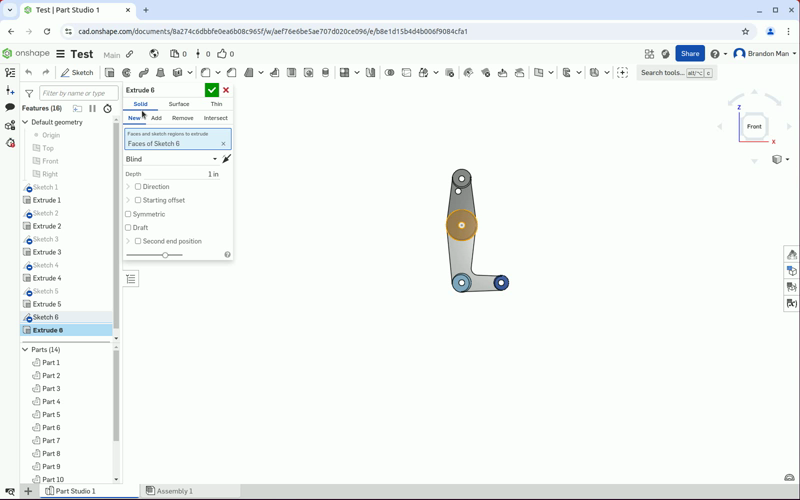
mouse_move(137, 120)
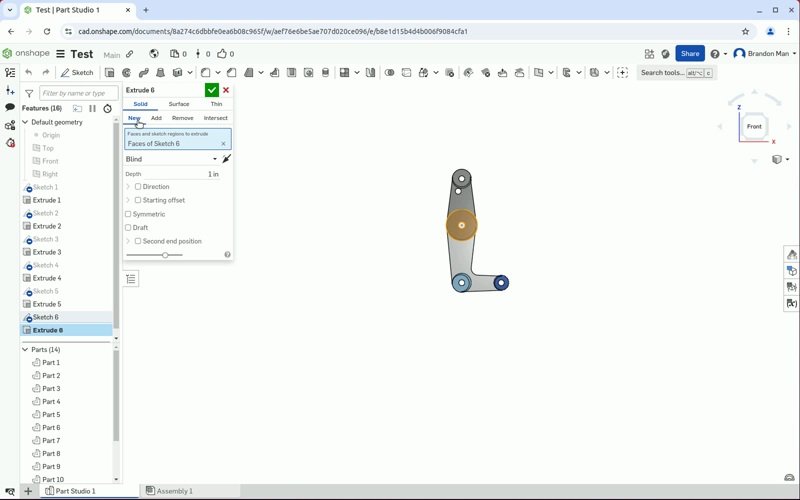
click(137, 120)
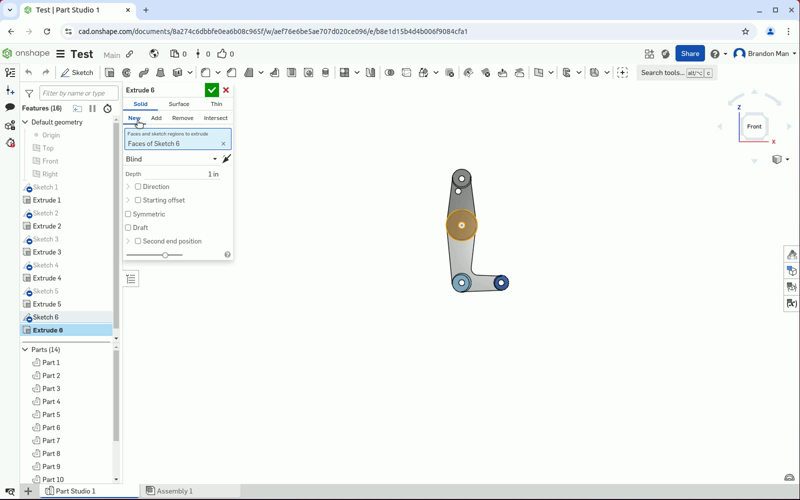
key(tab, 4)
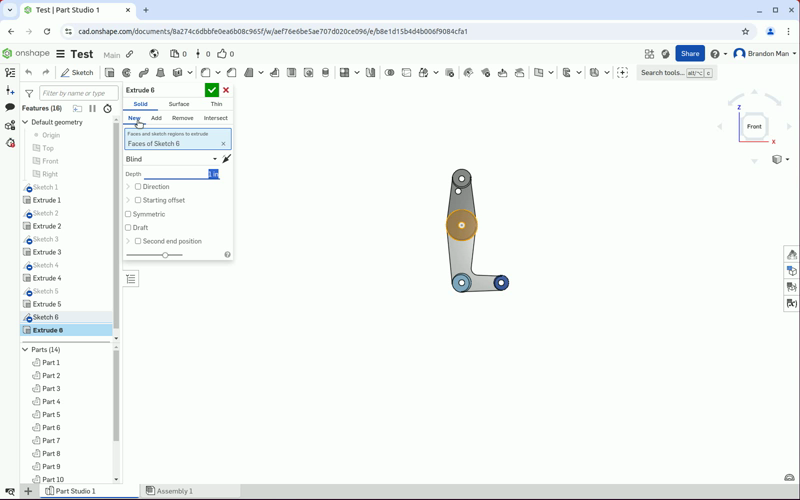
text(0.481)
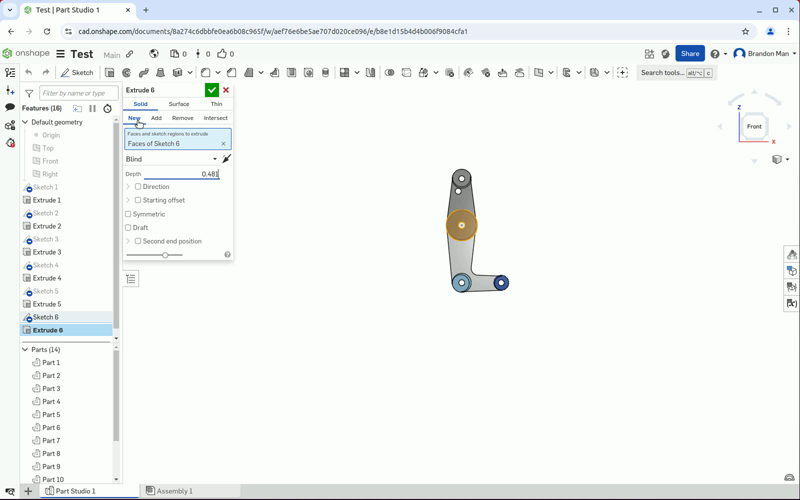
key(enter)
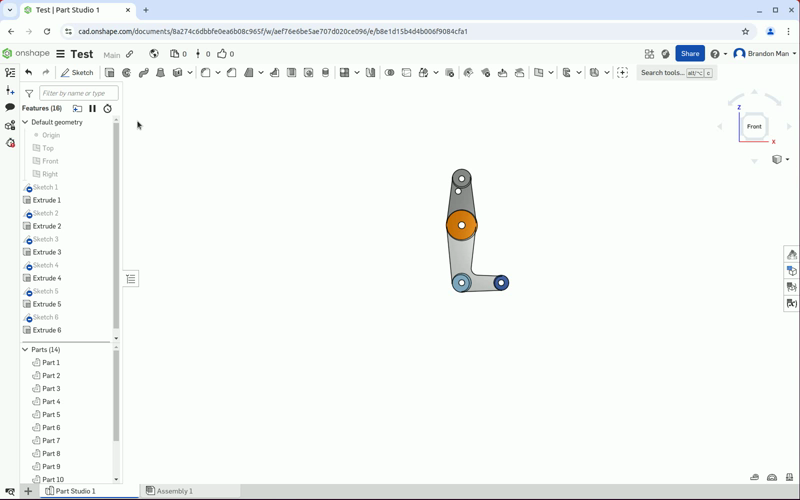
key(shift+h)
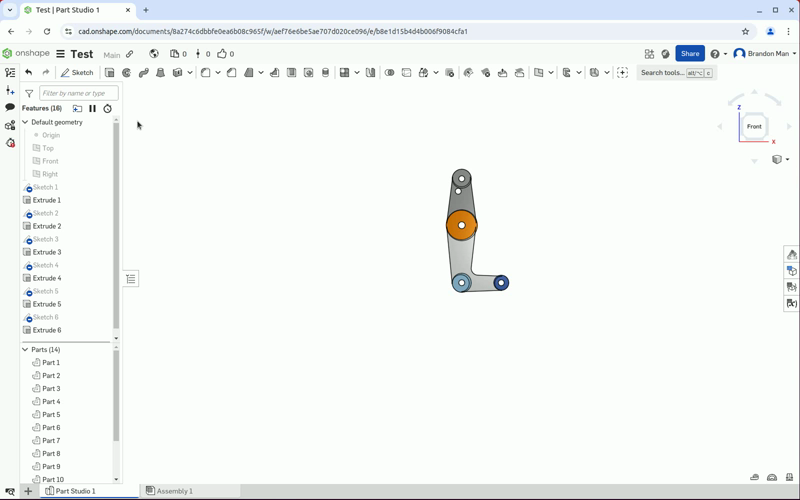
key(shift+h)
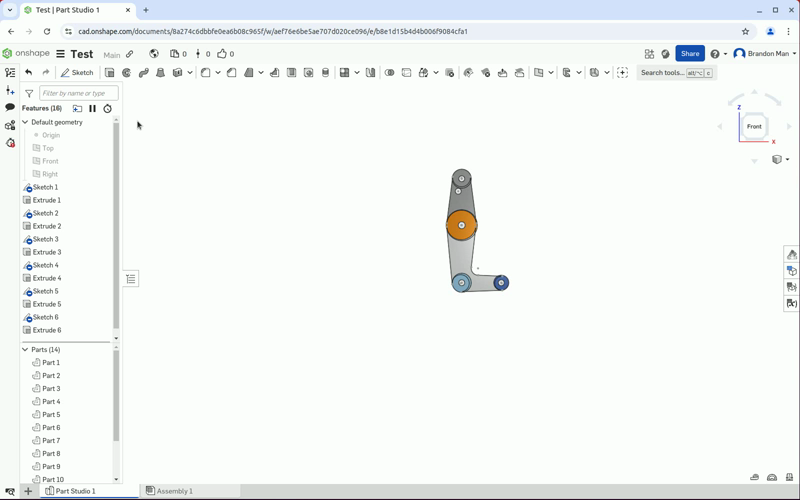
key(shift+7)
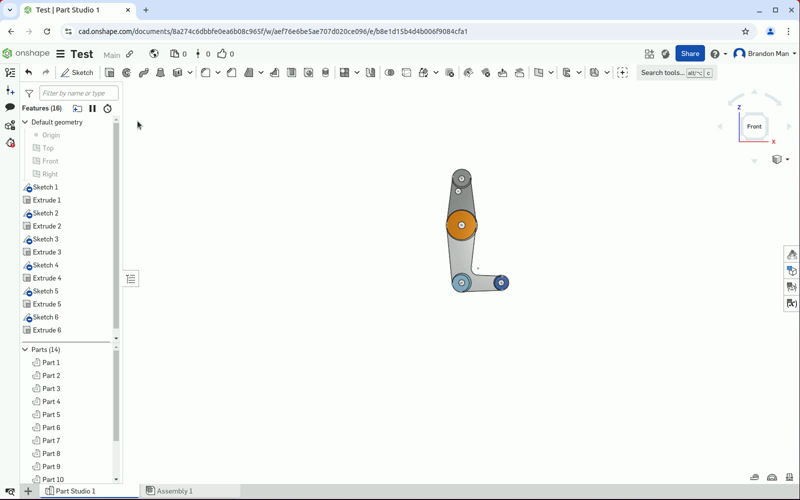
key(left, 2)
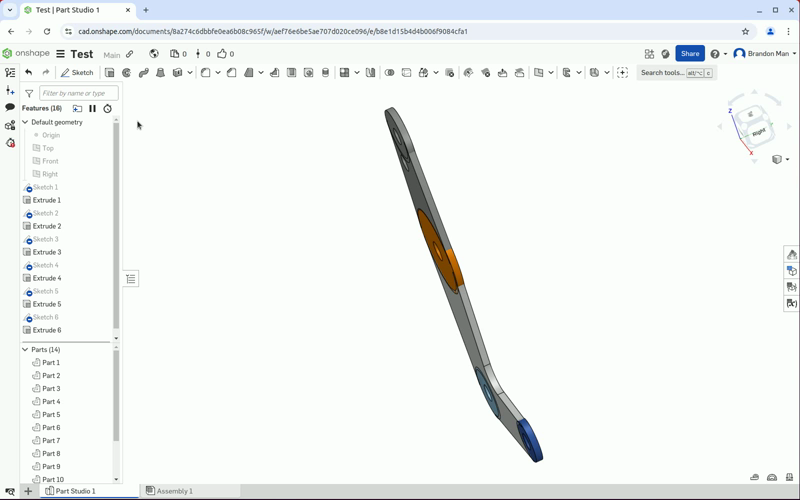
key(down, 2)
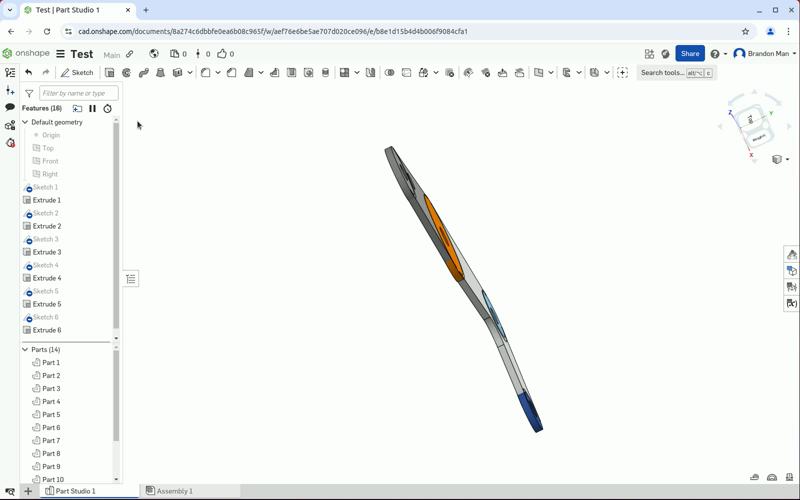
key(up, 2)
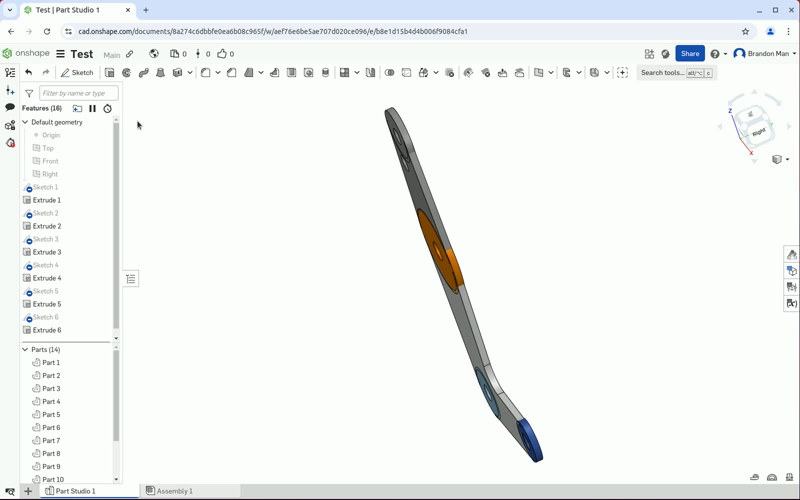
key(right, 2)
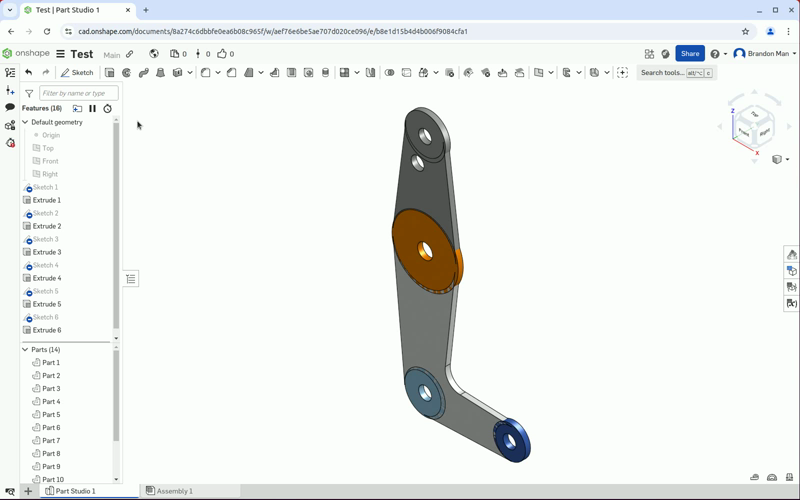
mouse_move(69, 189)
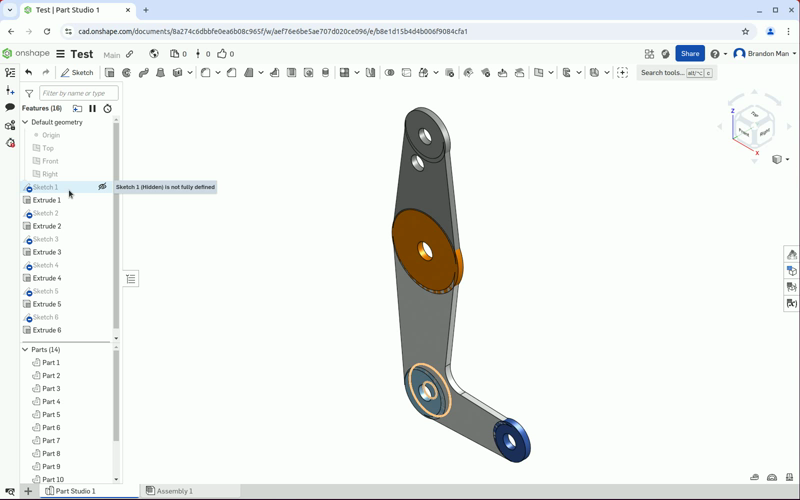
click(69, 189)